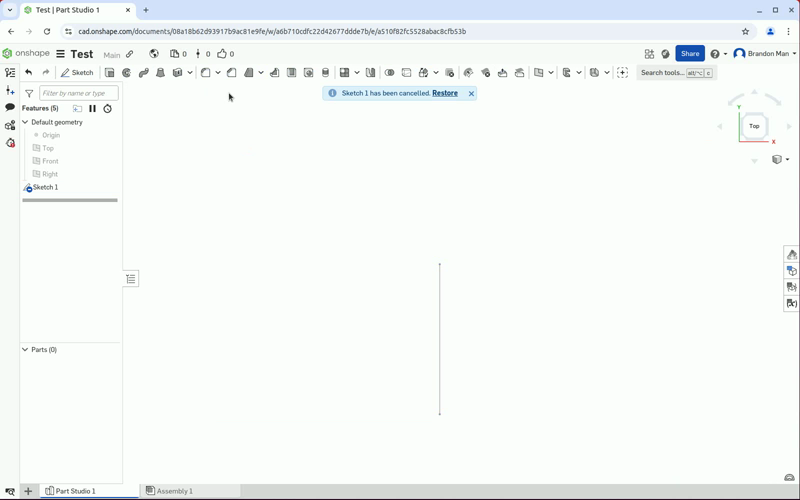
key(shift+h)
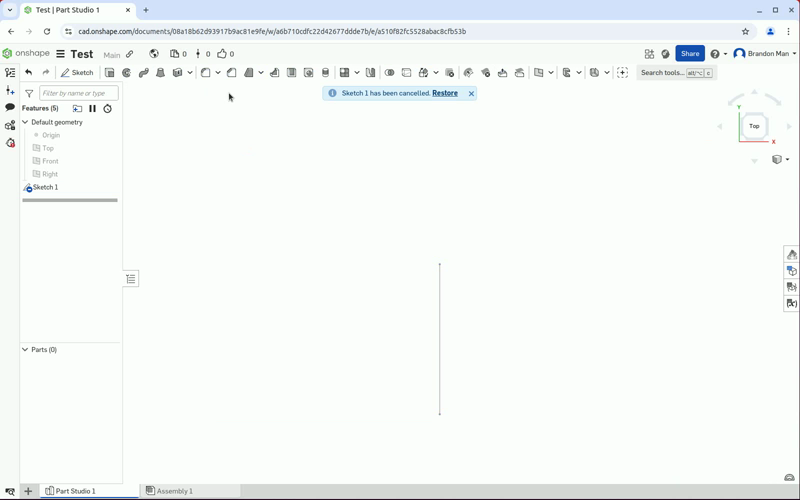
key(shift+s)
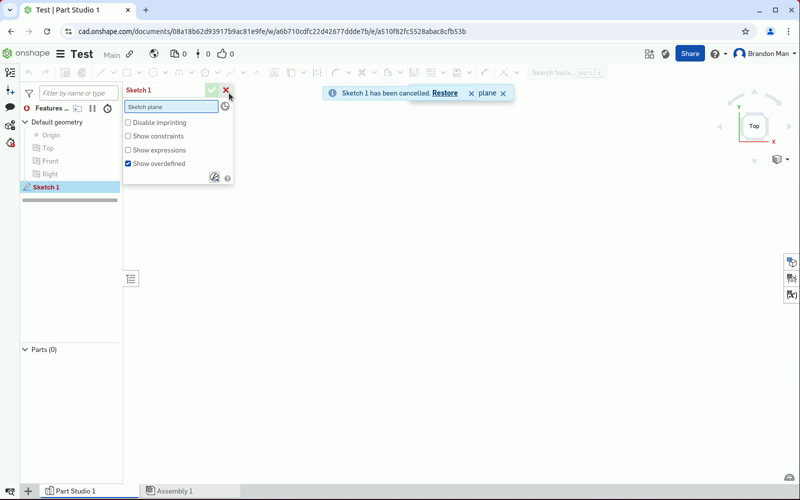
mouse_move(73, 150)
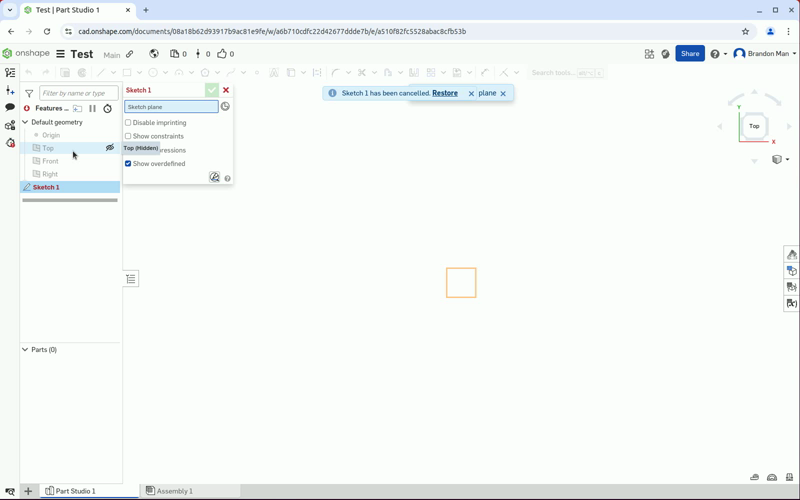
click(73, 150)
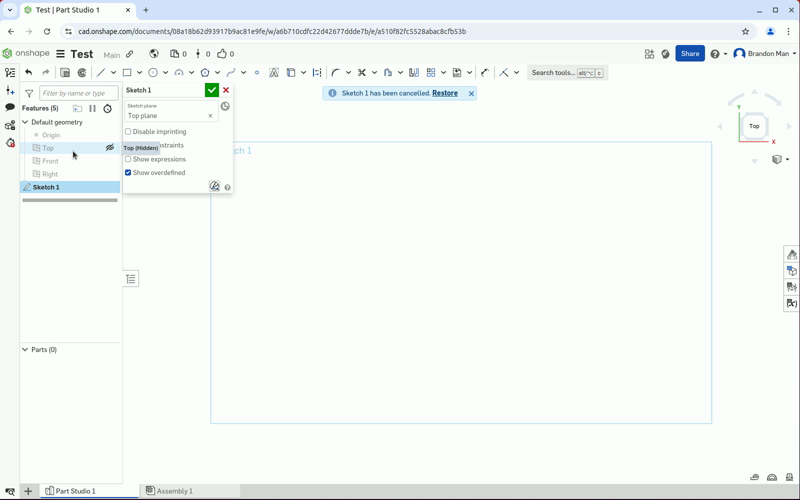
mouse_move(73, 352)
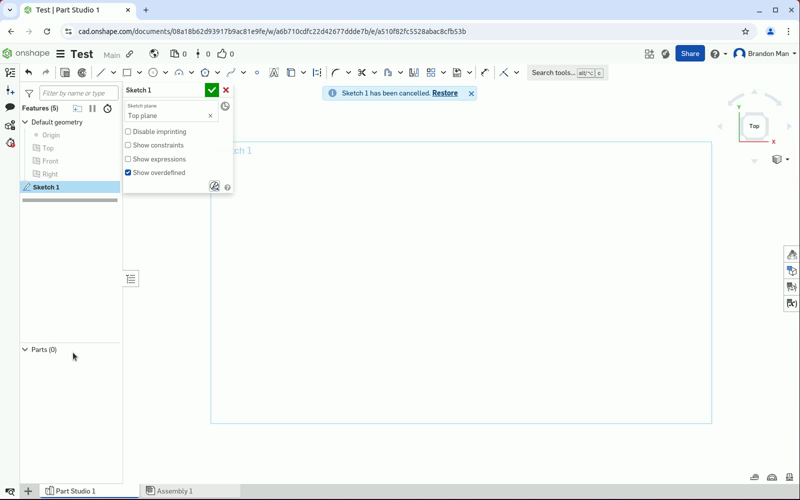
key(y)
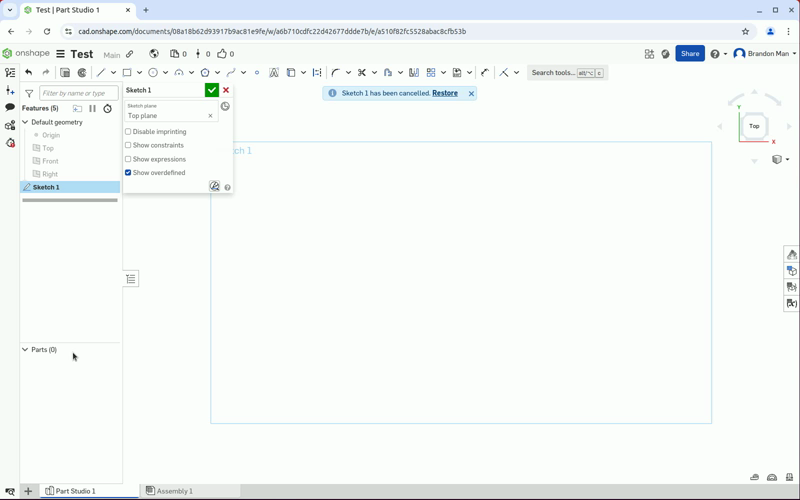
key(l)
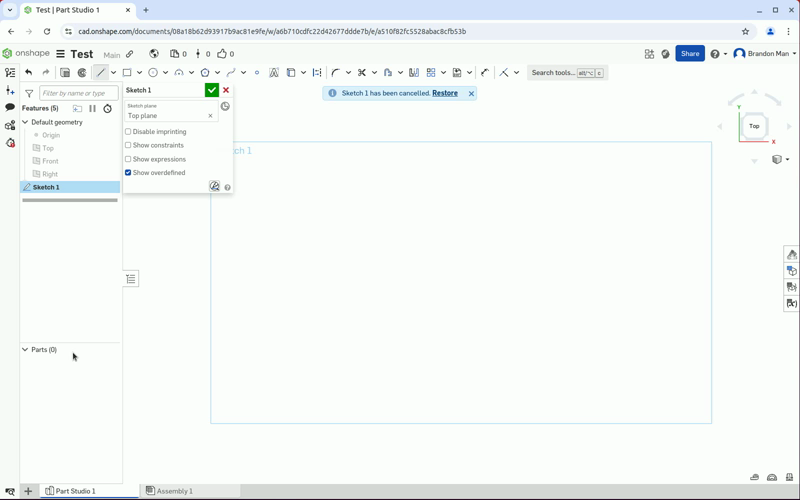
key_down(shift)
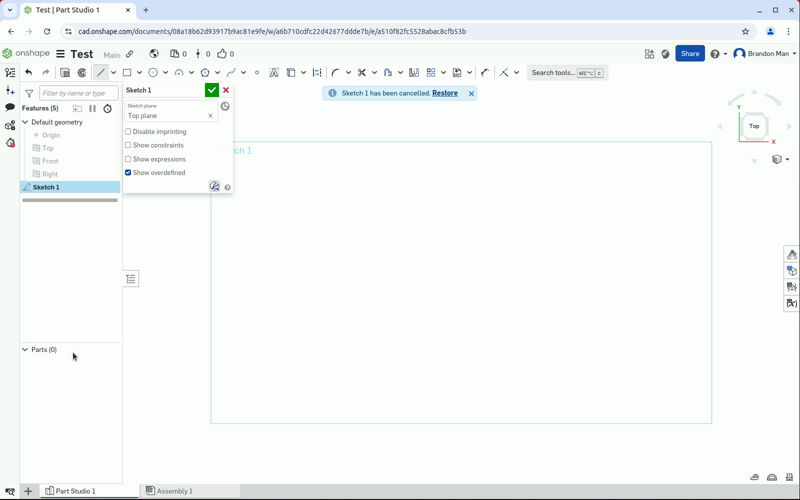
mouse_move(382, 220)
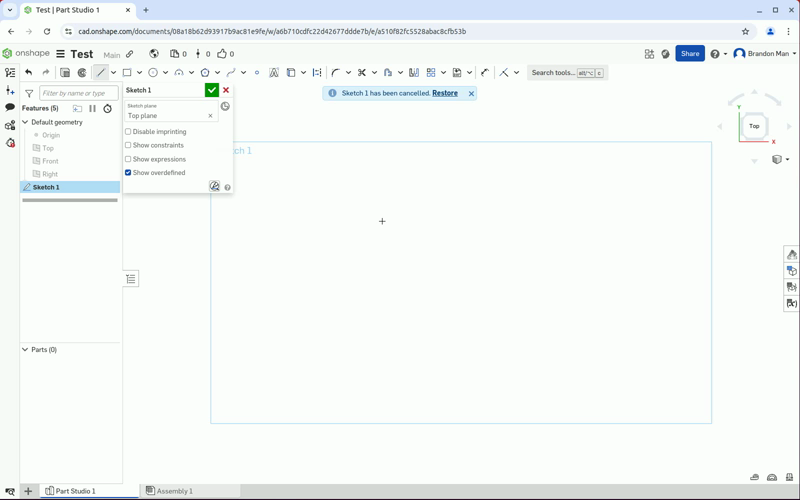
click(382, 220)
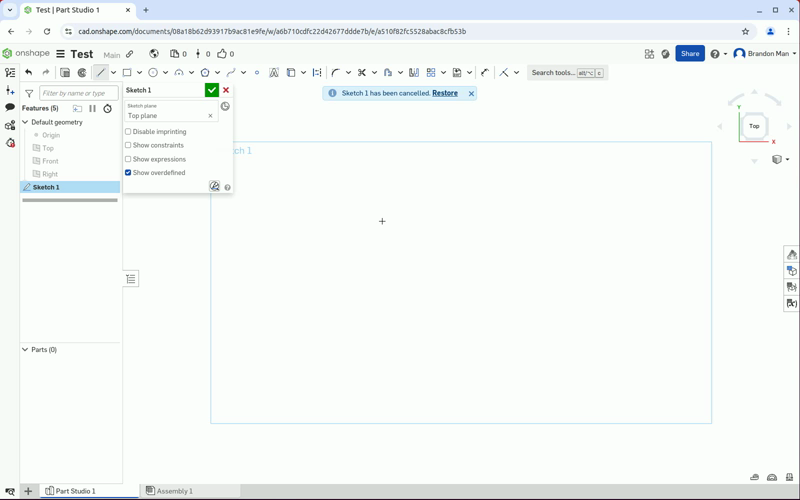
key_up(shift)
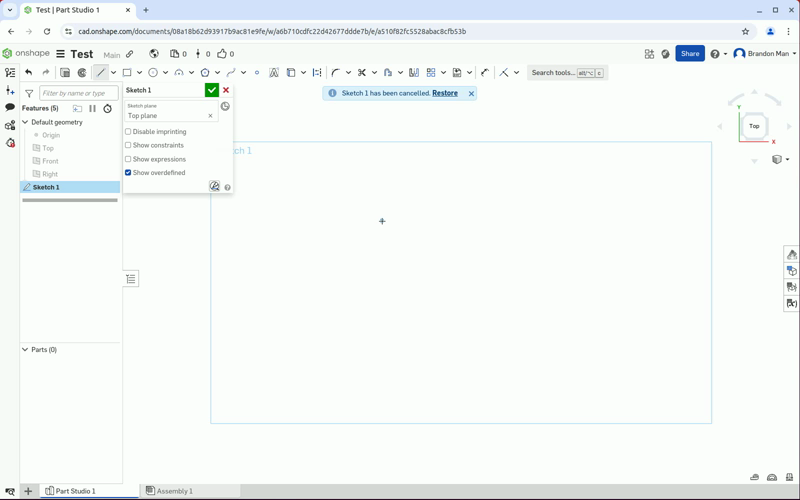
key_down(shift)
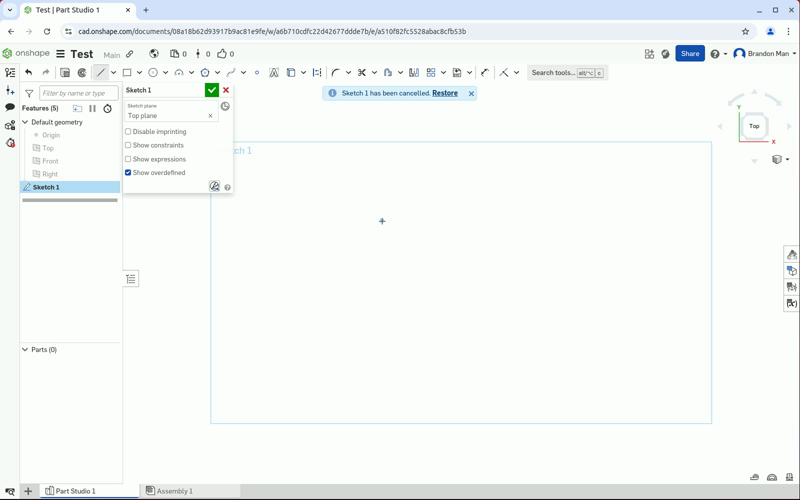
mouse_move(402, 283)
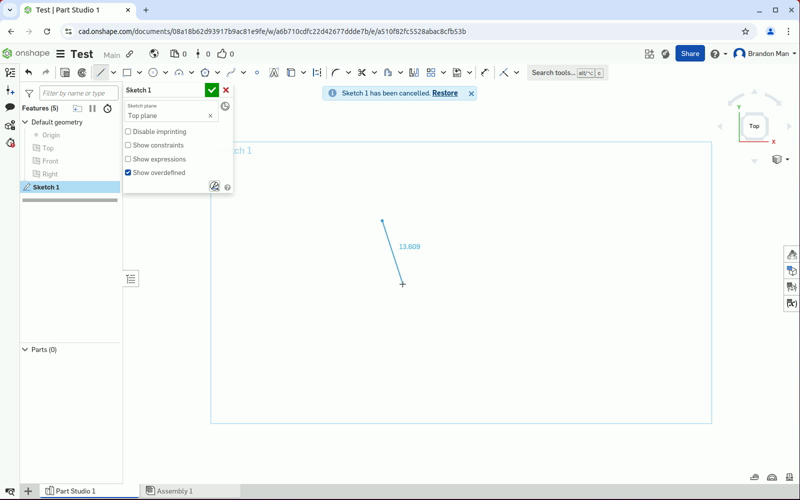
click(402, 283)
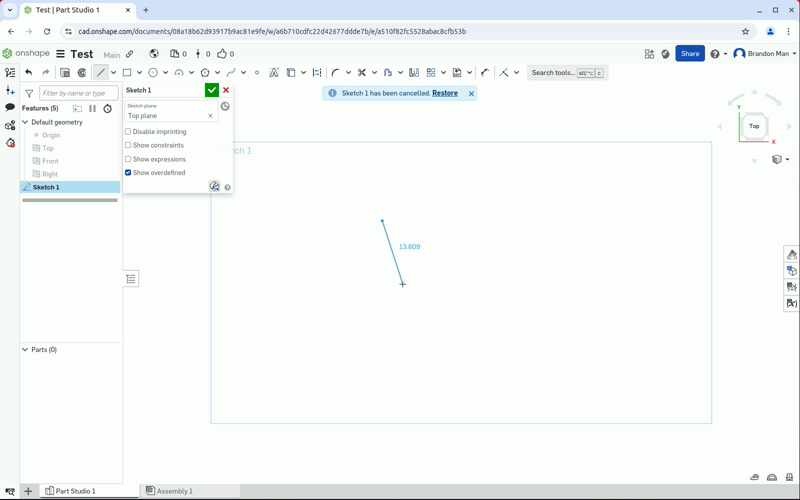
key_up(shift)
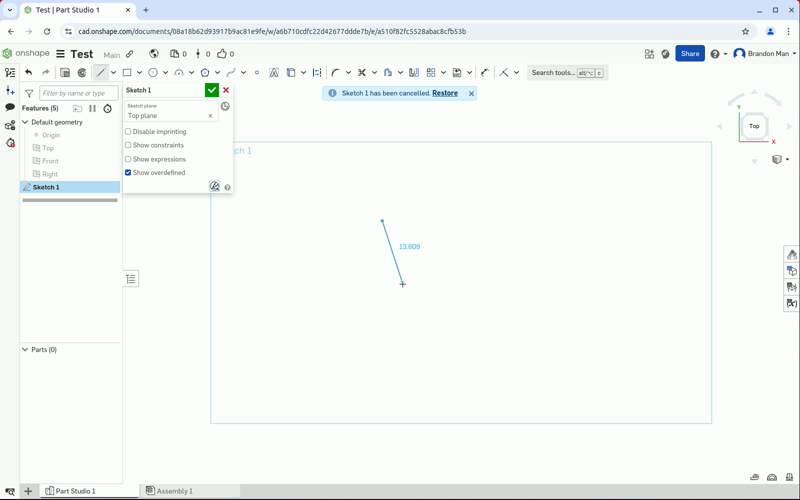
key_down(shift)
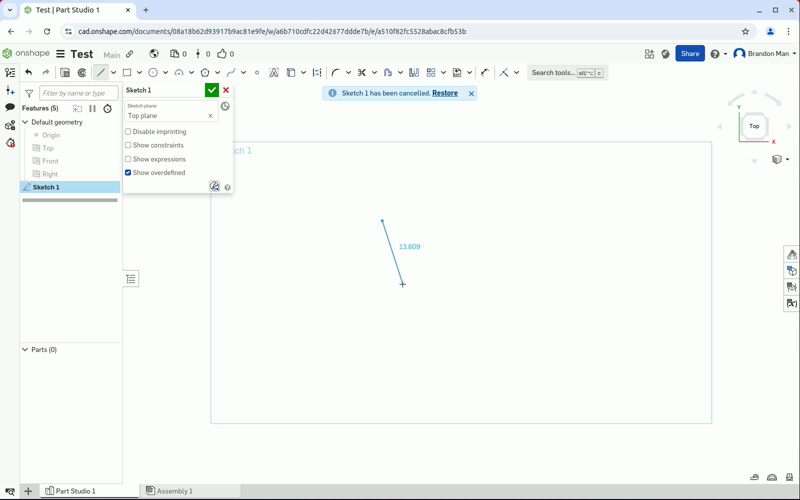
mouse_move(432, 283)
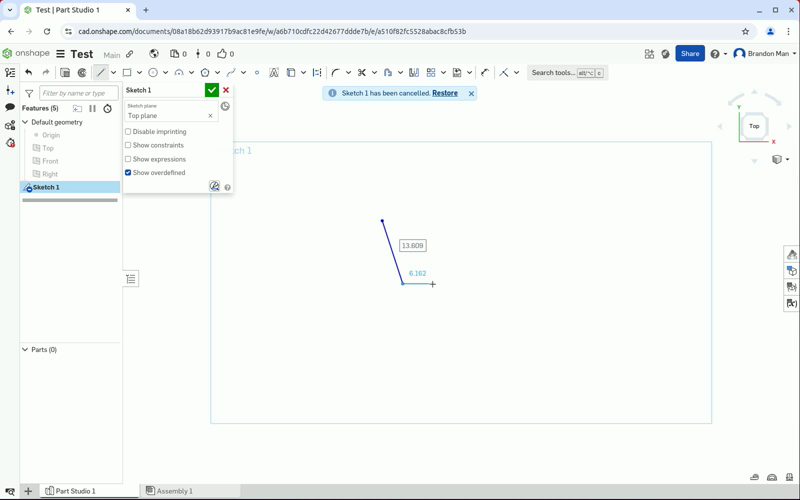
mouse_move(426, 255)
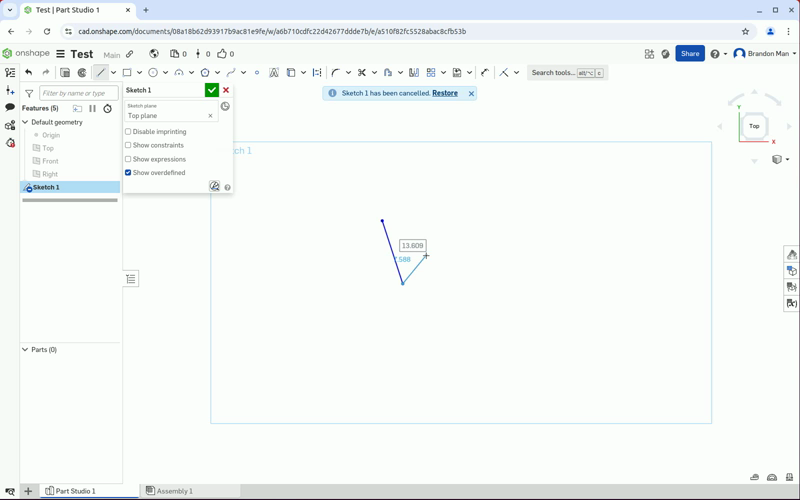
click(426, 255)
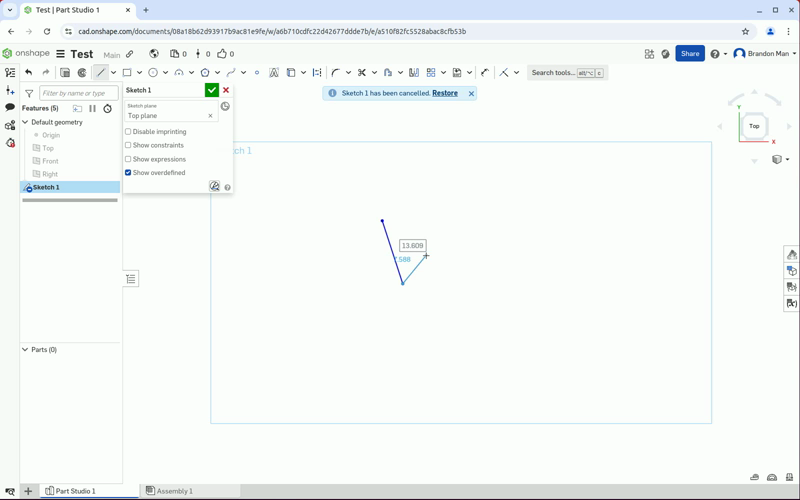
key_up(shift)
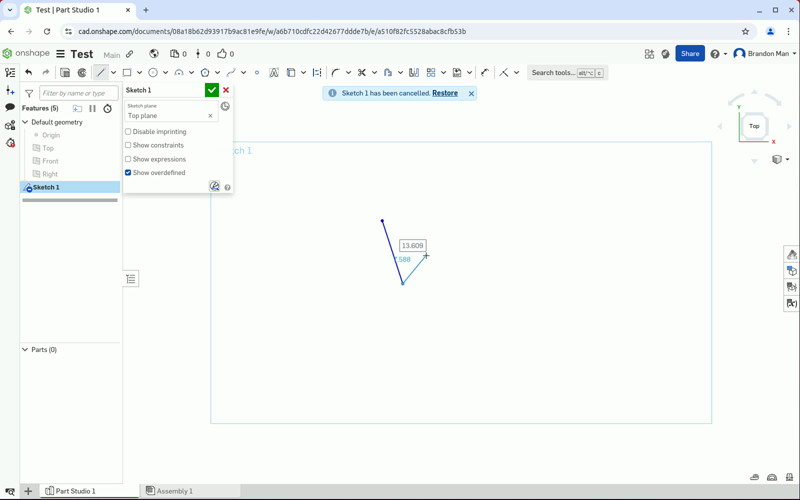
mouse_move(456, 255)
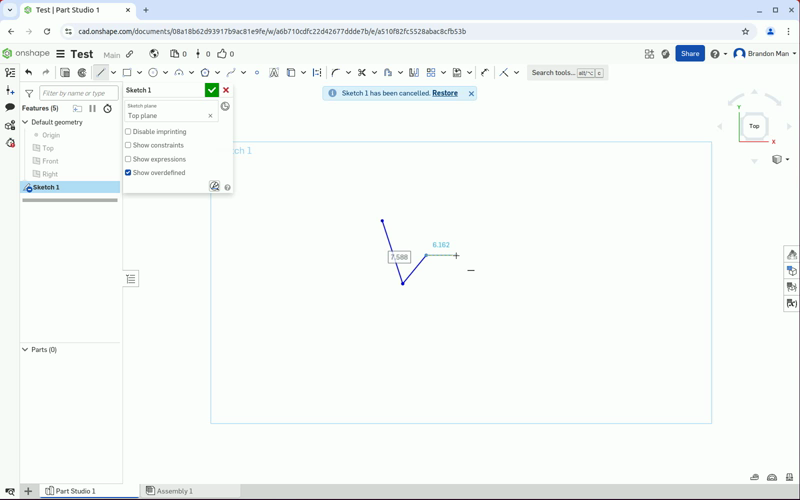
key_down(shift)
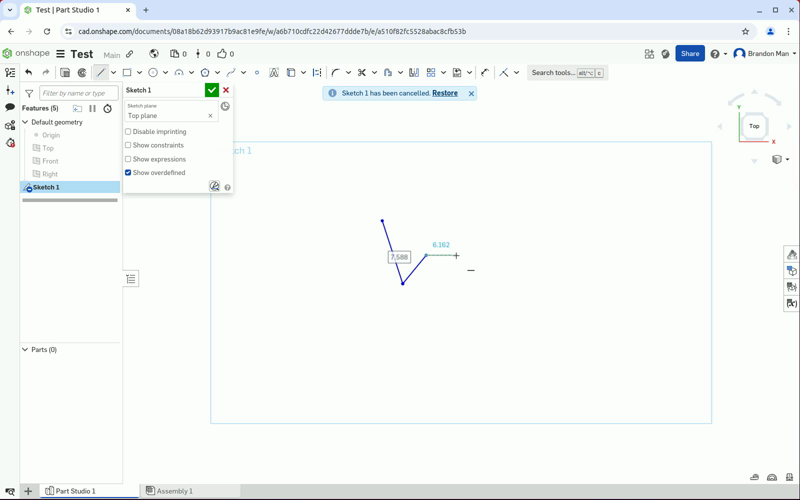
mouse_move(382, 220)
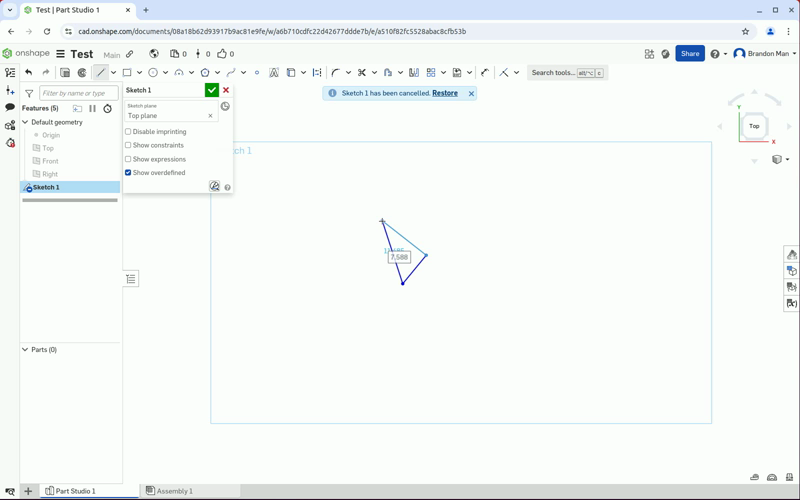
key_up(shift)
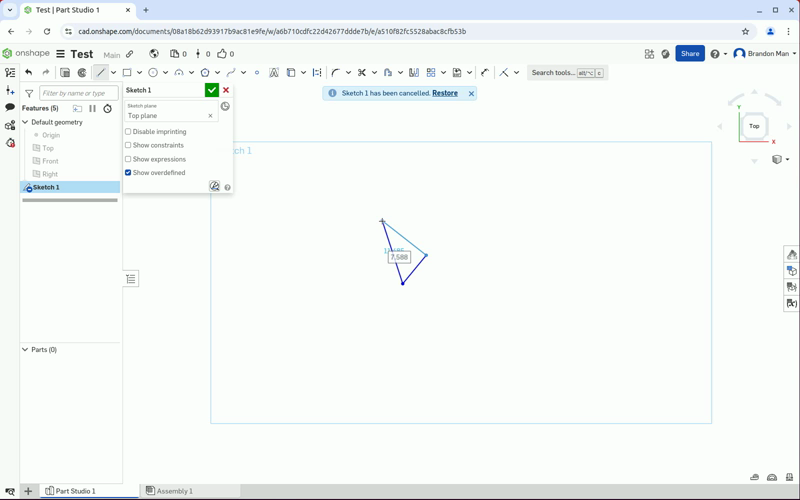
click(382, 220)
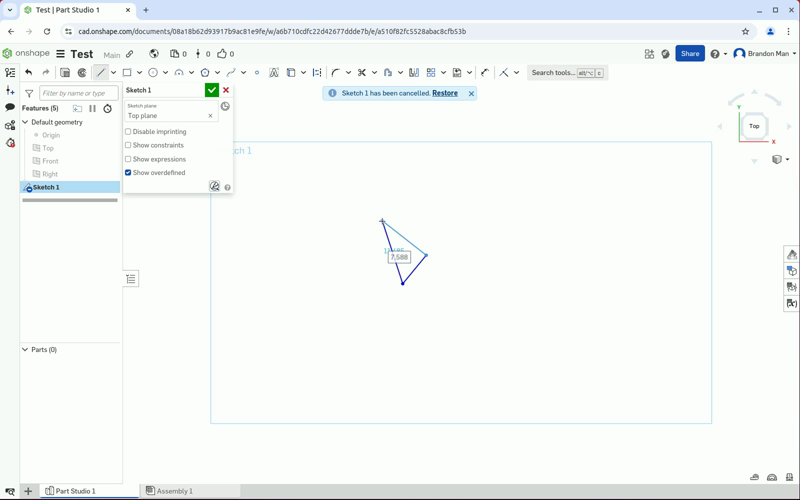
key(esc)
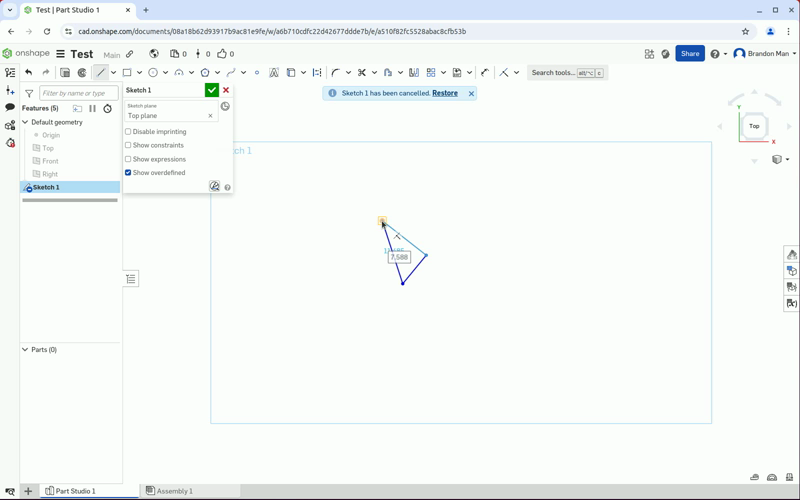
mouse_move(401, 270)
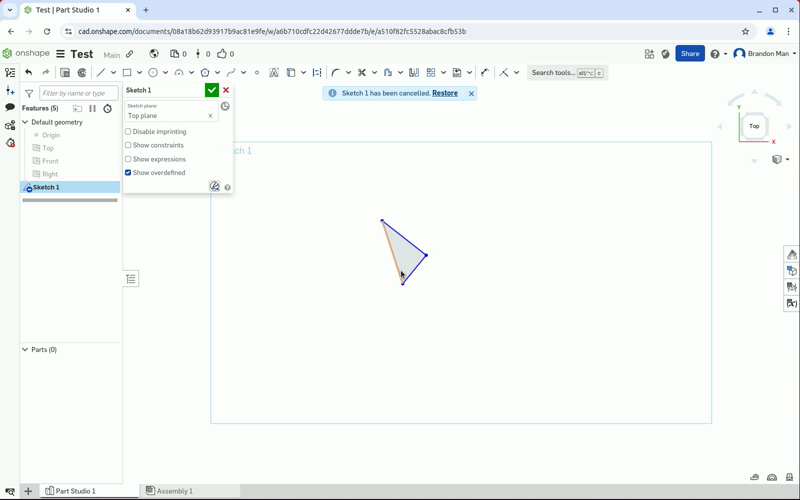
scroll(6)
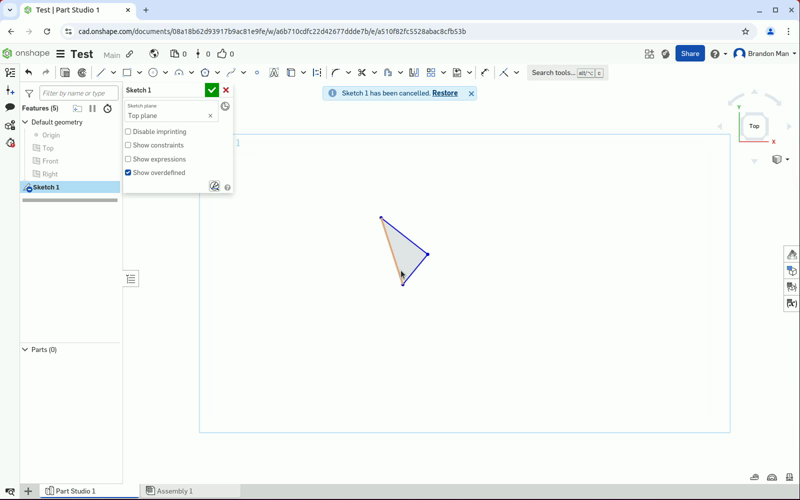
scroll(6)
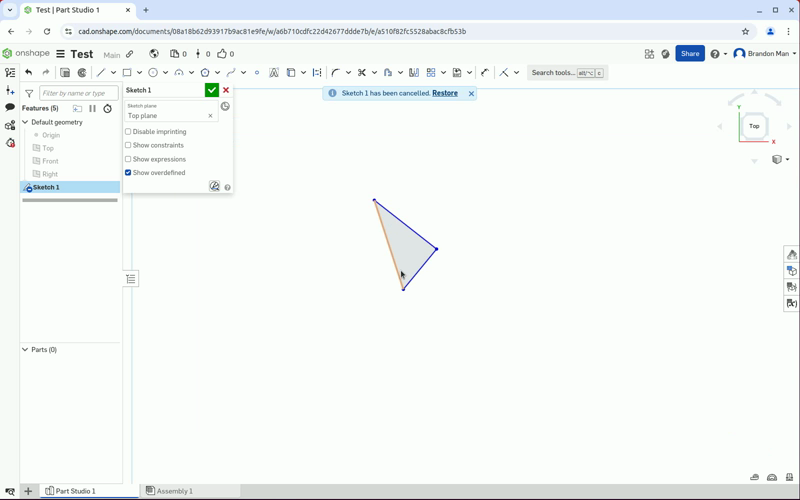
scroll(6)
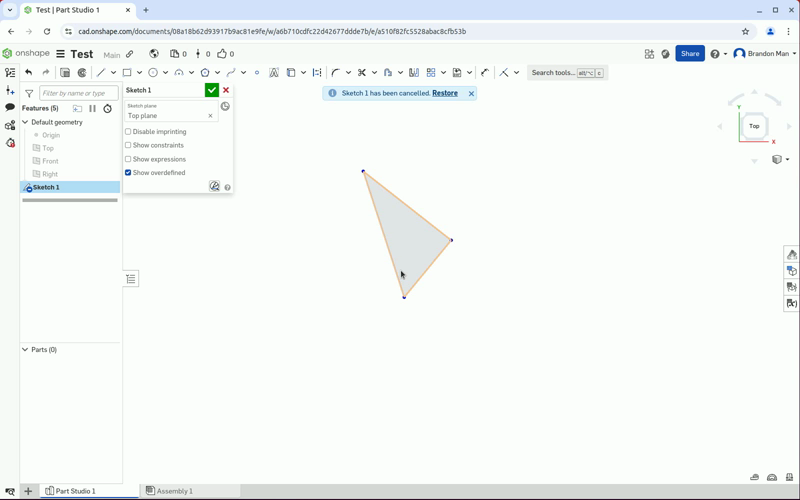
scroll(6)
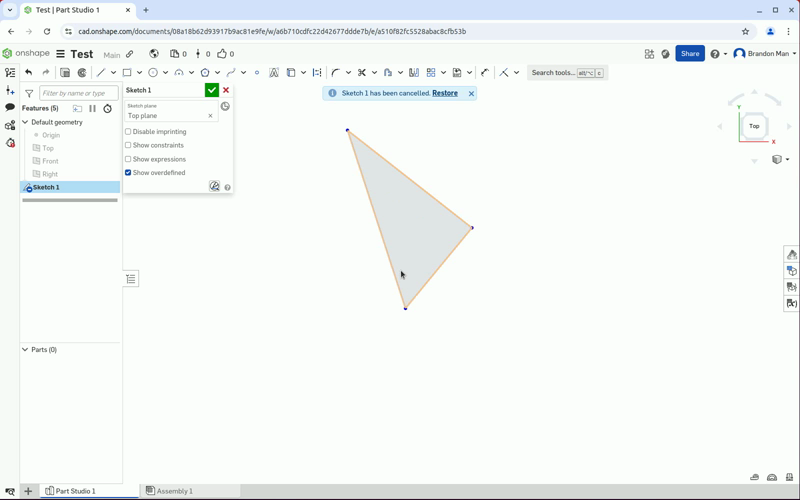
scroll(6)
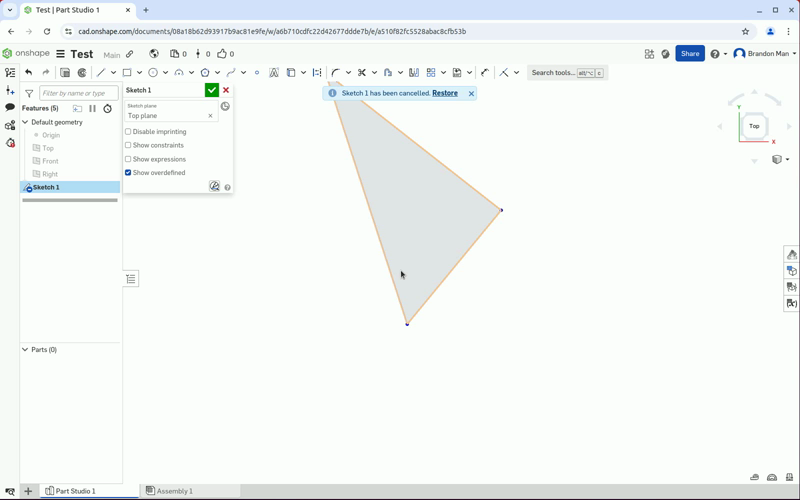
scroll(6)
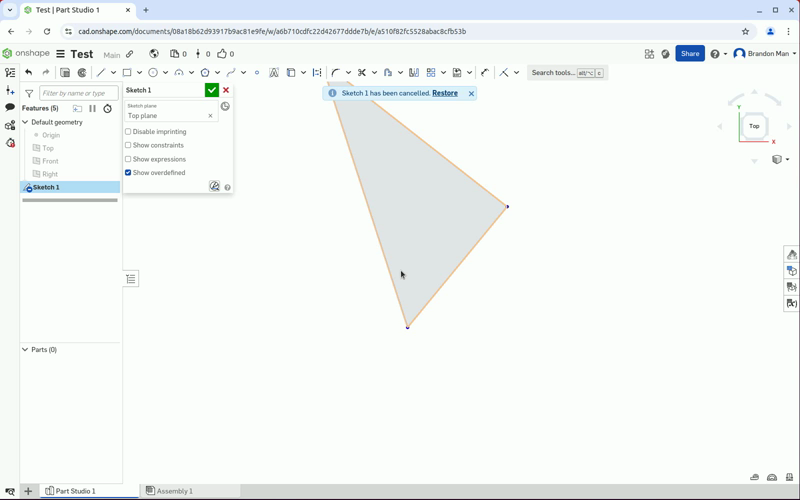
scroll(6)
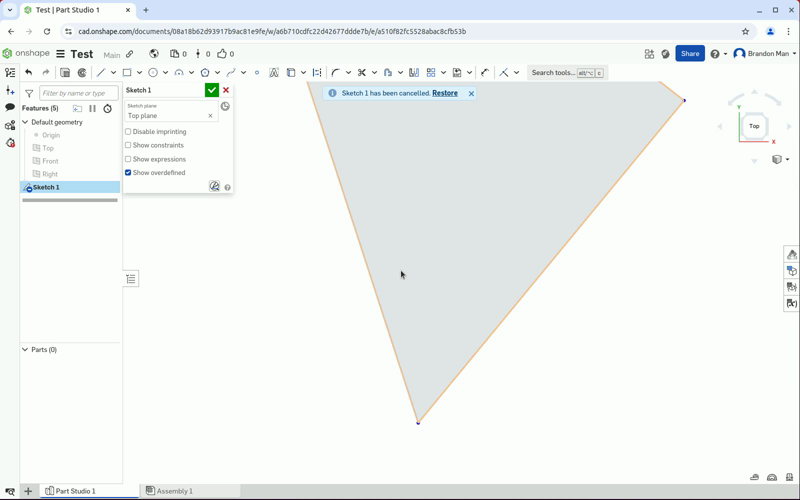
click(401, 270)
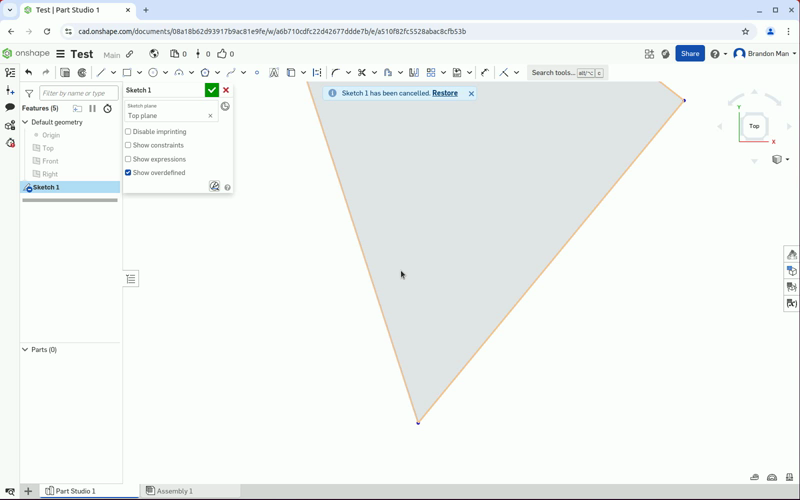
scroll(-6)
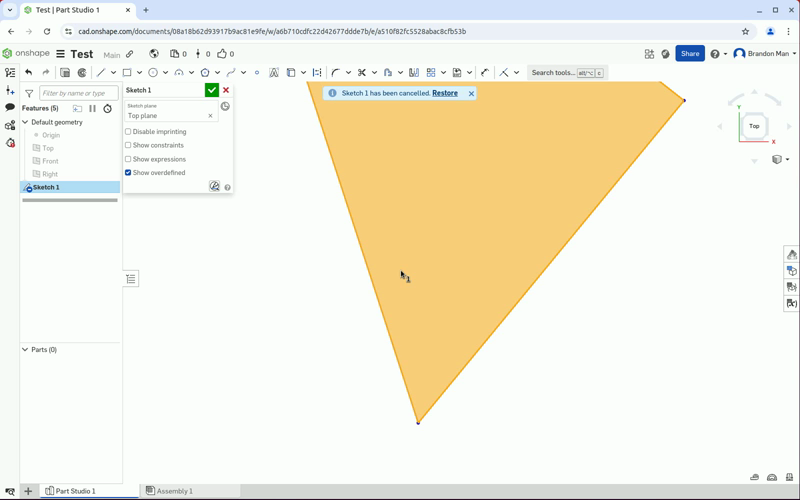
scroll(-6)
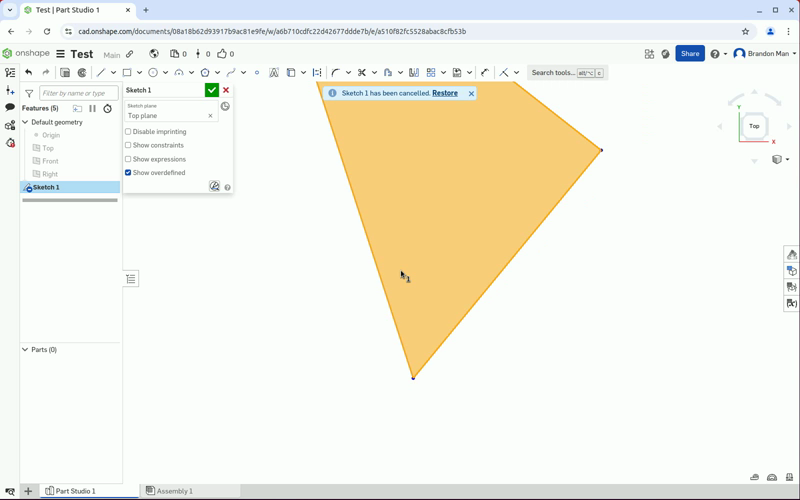
scroll(-6)
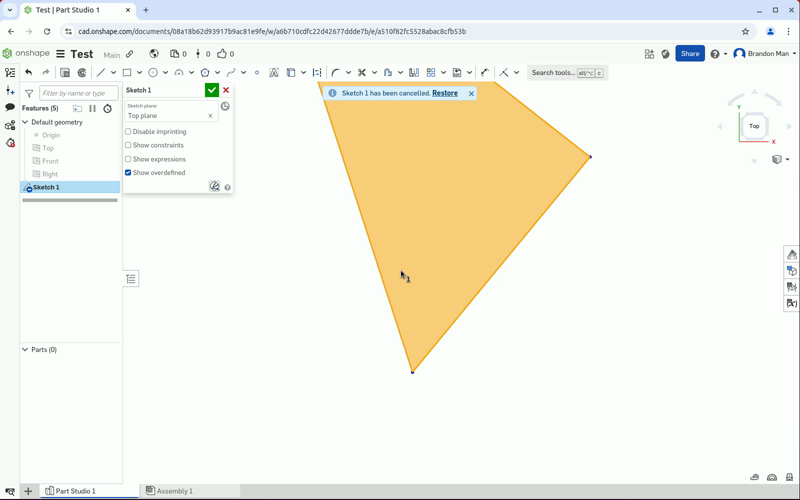
scroll(-6)
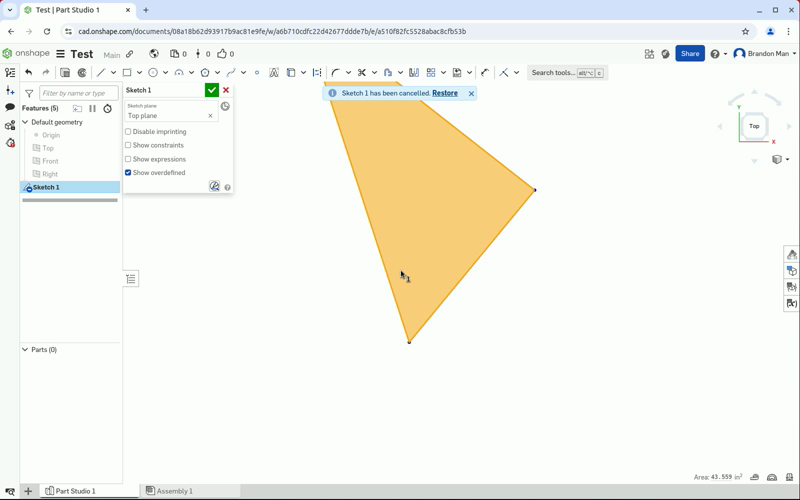
scroll(-6)
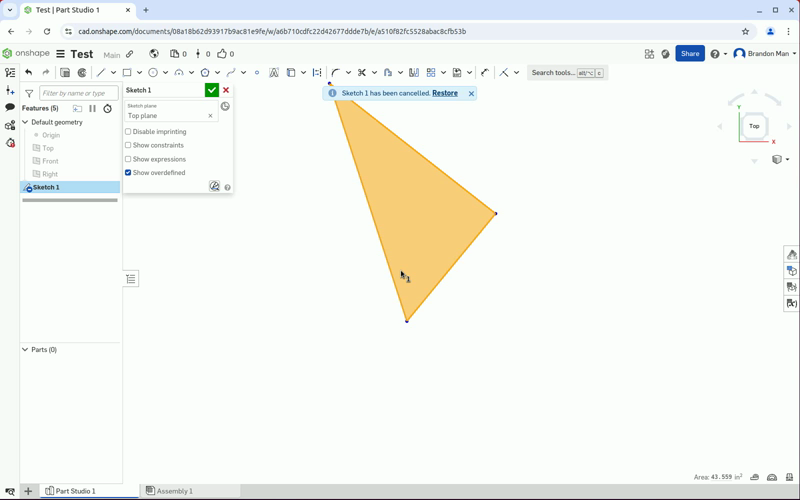
scroll(-6)
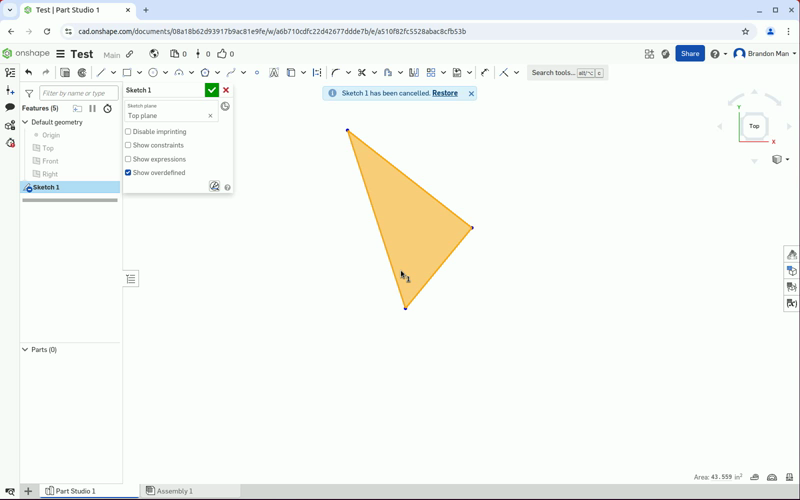
scroll(-6)
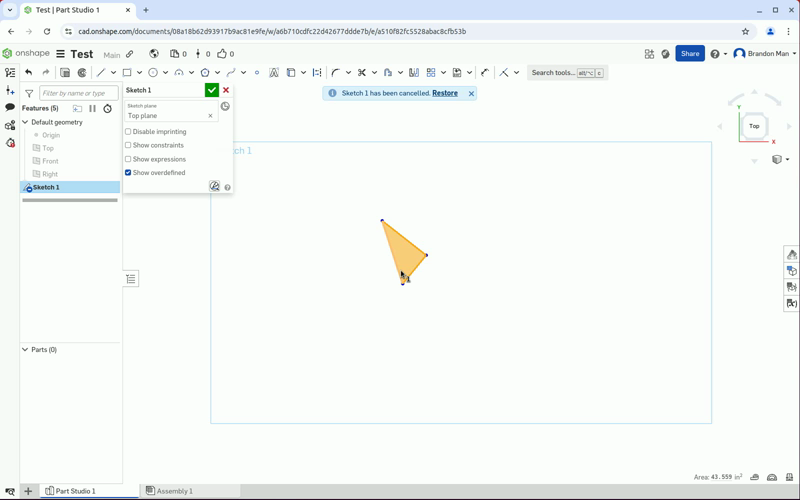
mouse_move(73, 352)
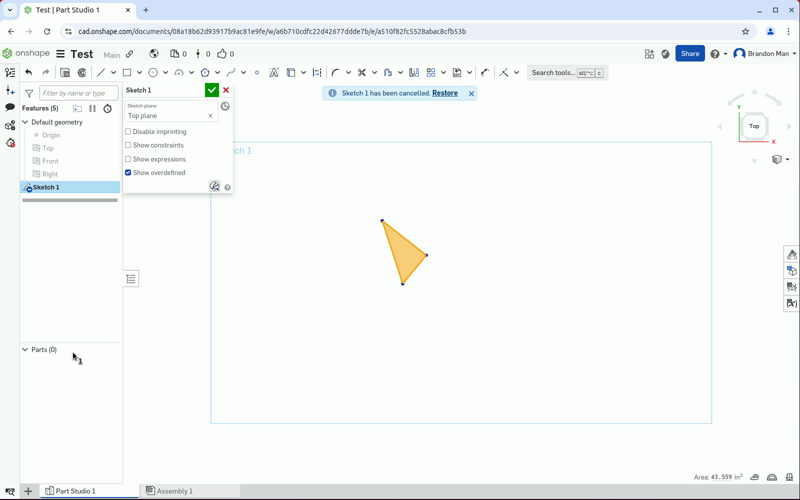
key(shift+y)
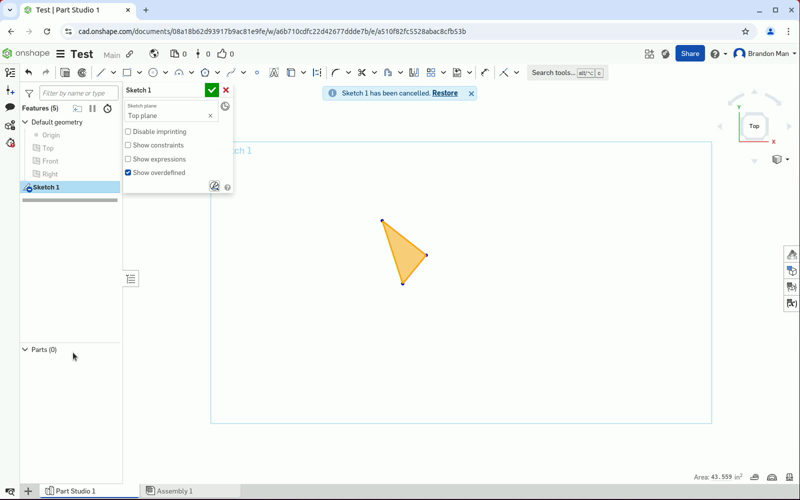
key(shift+e)
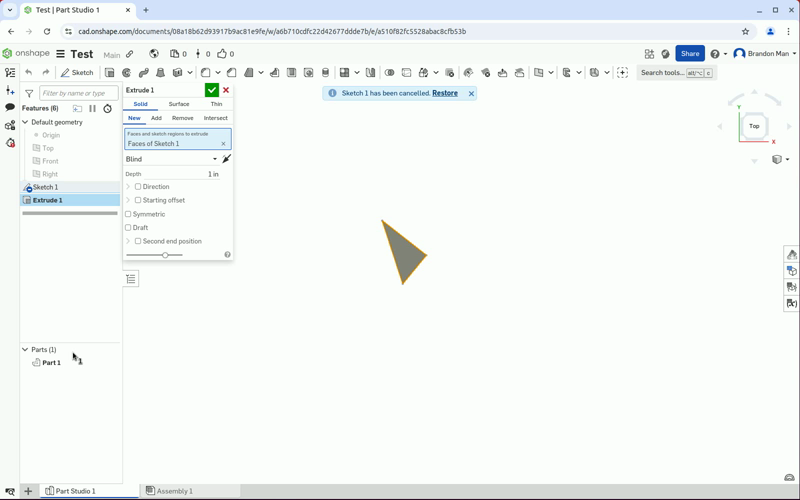
mouse_move(143, 106)
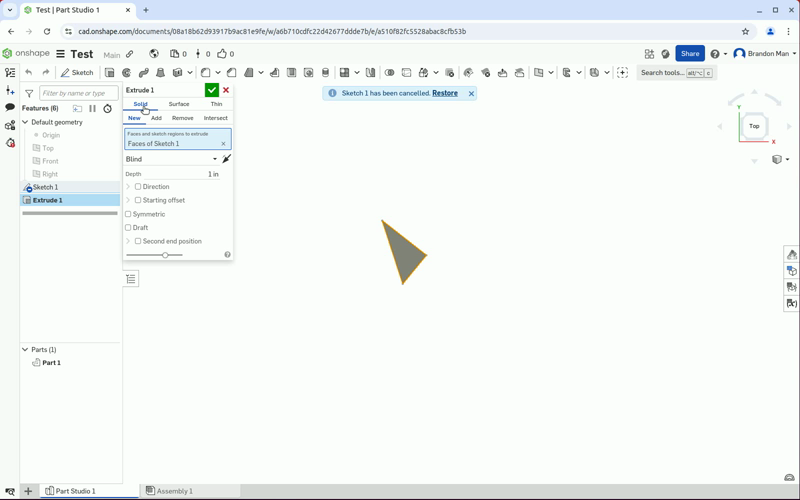
click(143, 106)
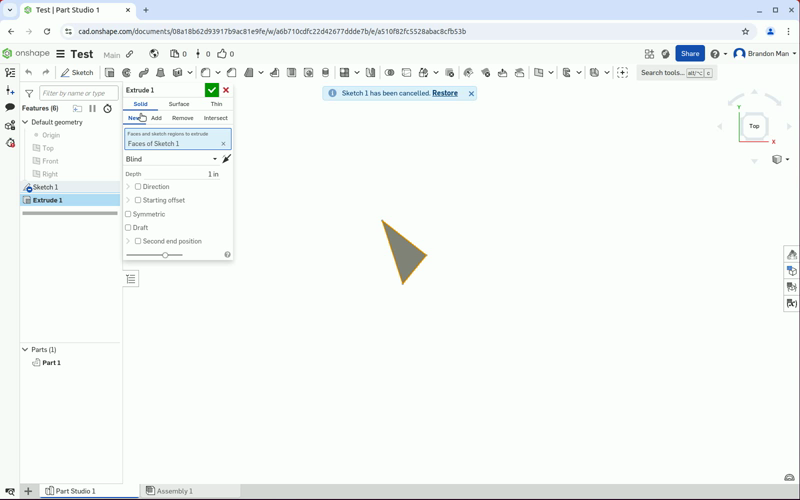
mouse_move(137, 120)
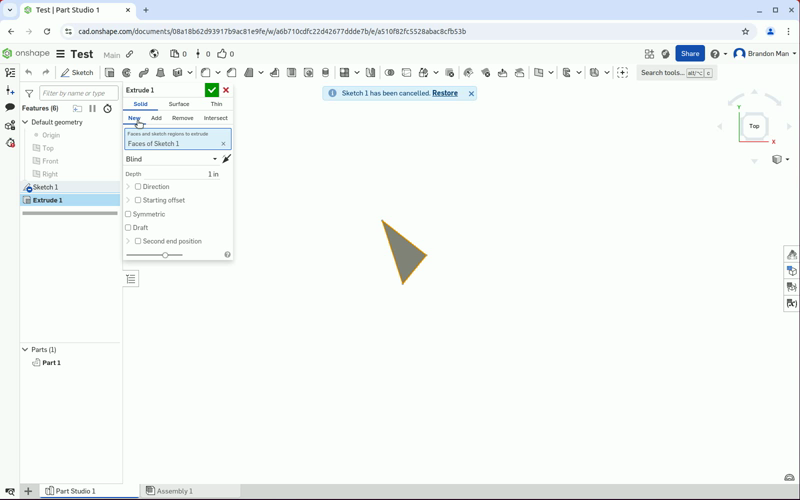
click(137, 120)
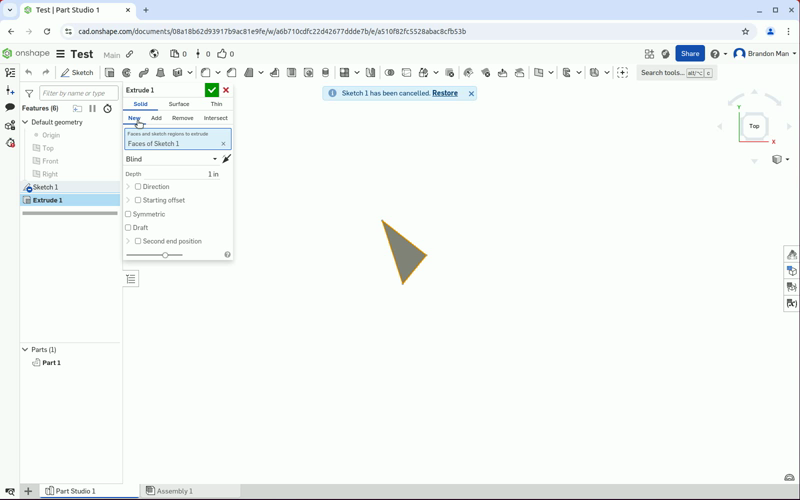
key(tab, 4)
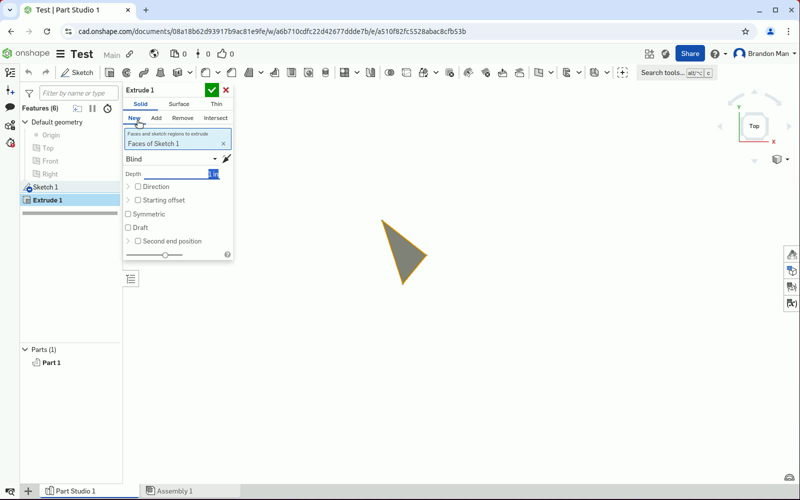
text(1.204)
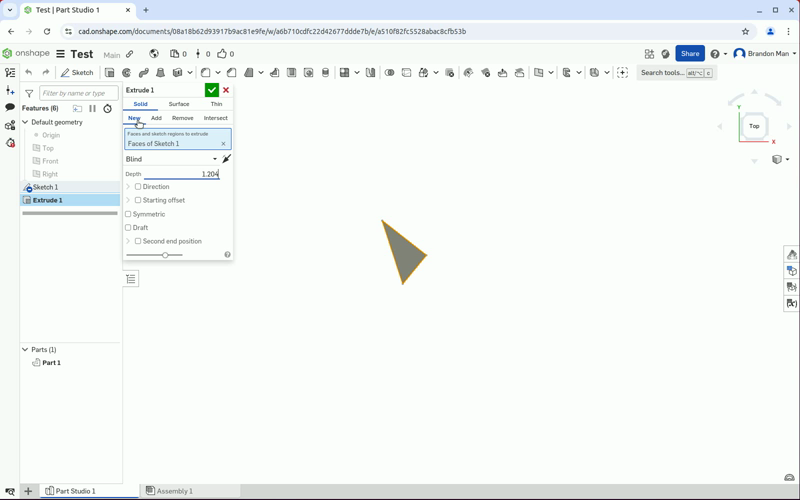
key(enter)
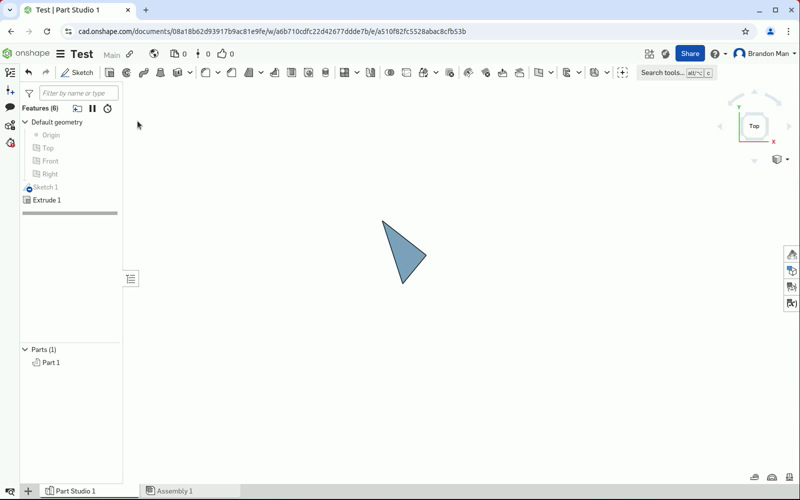
key(shift+h)
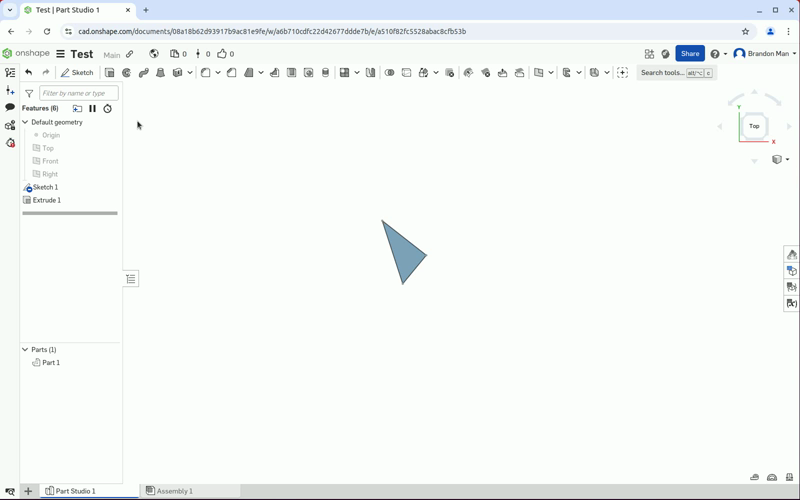
key(shift+h)
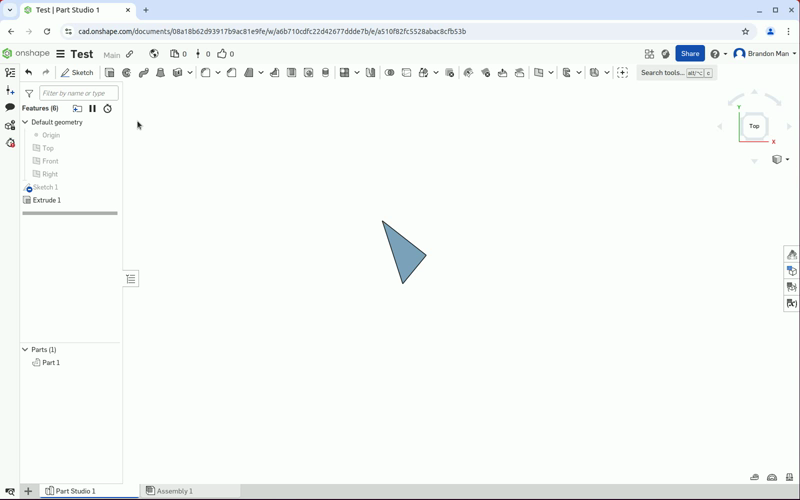
mouse_move(73, 189)
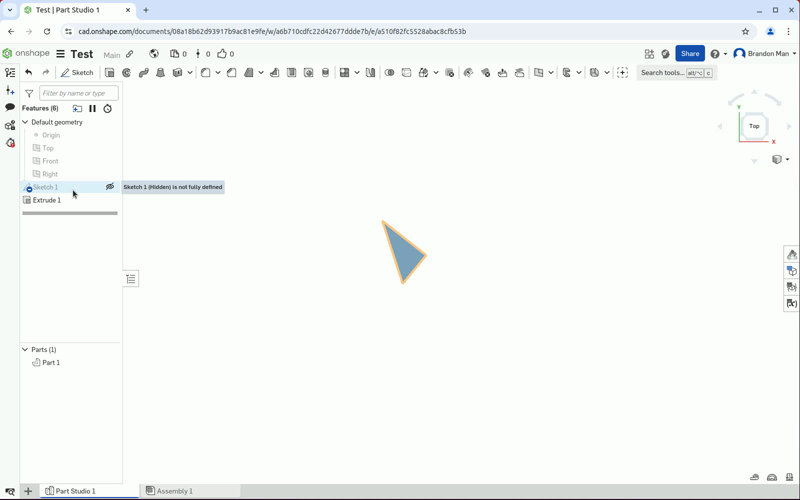
click(73, 189)
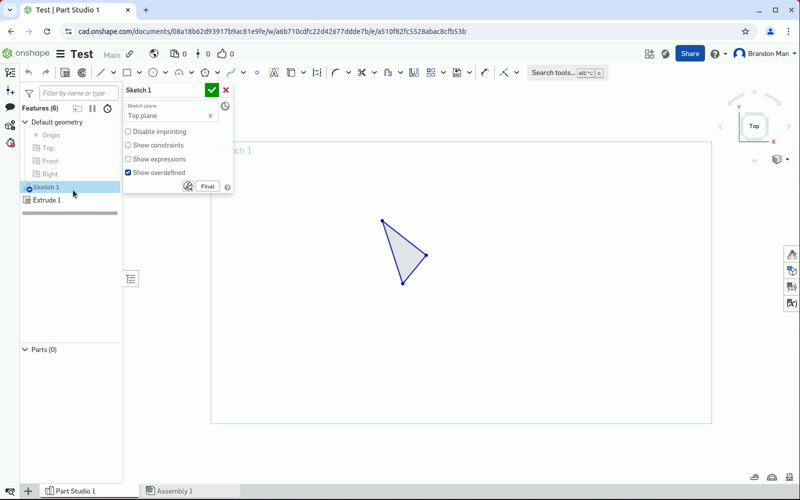
mouse_move(229, 92)
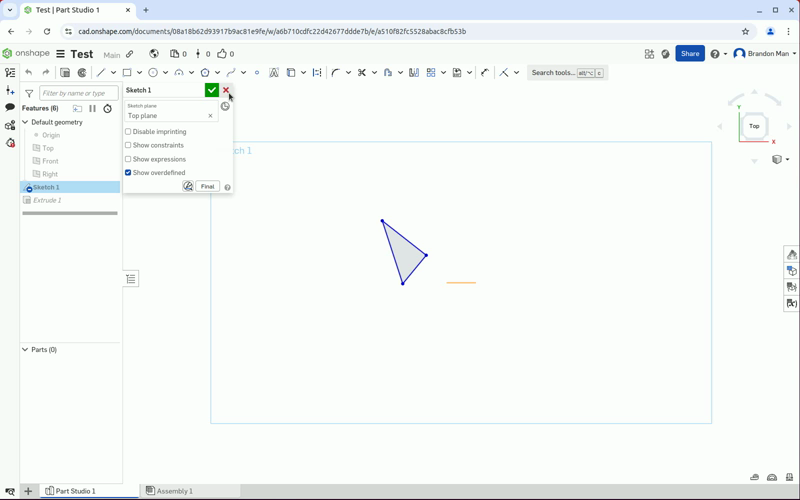
click(229, 92)
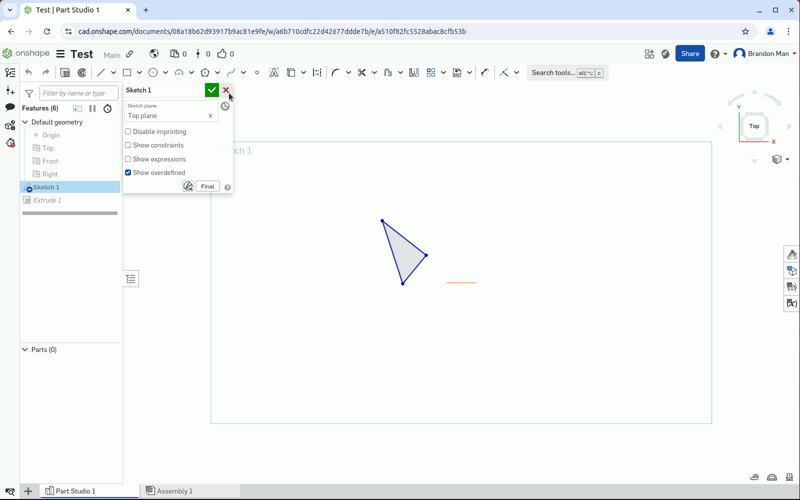
key(shift+s)
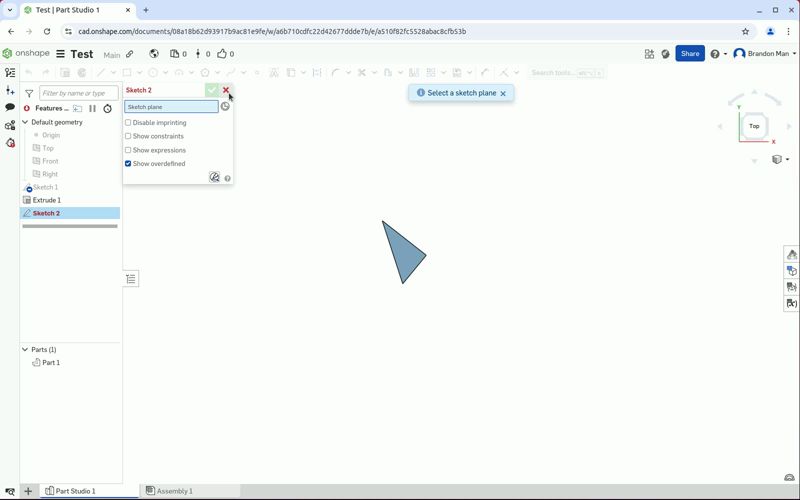
mouse_move(73, 150)
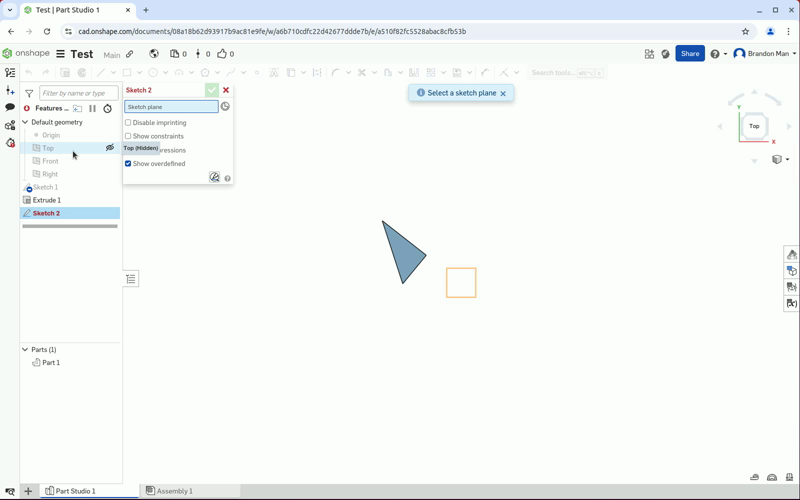
click(73, 150)
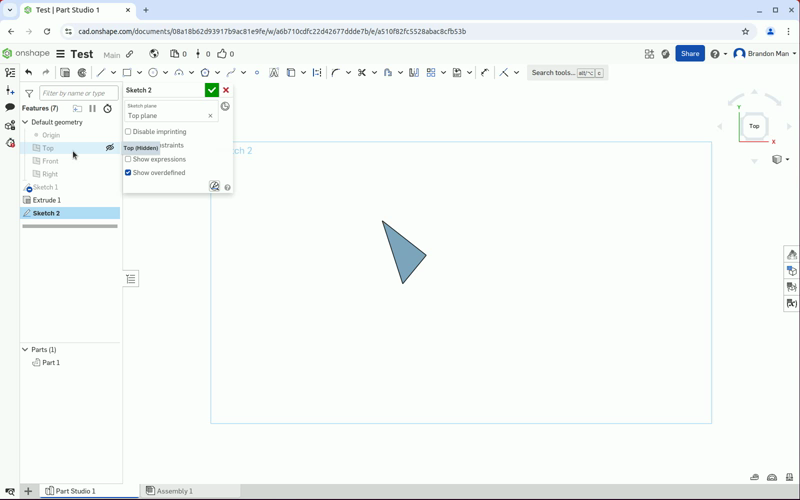
mouse_move(73, 352)
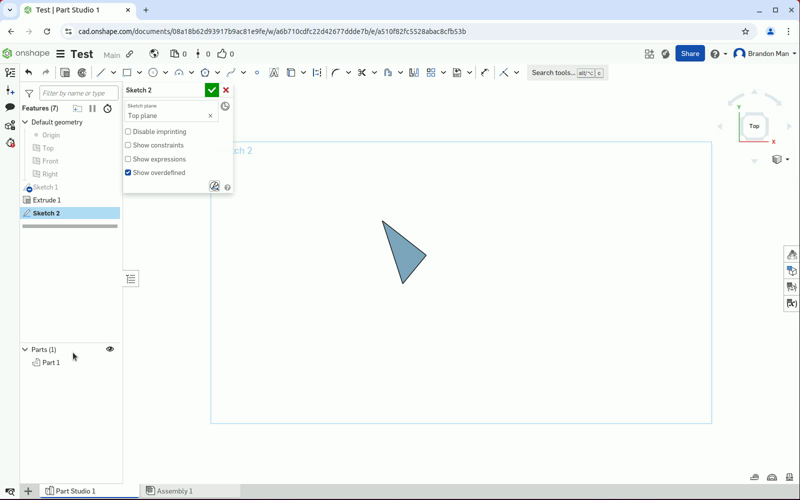
key(y)
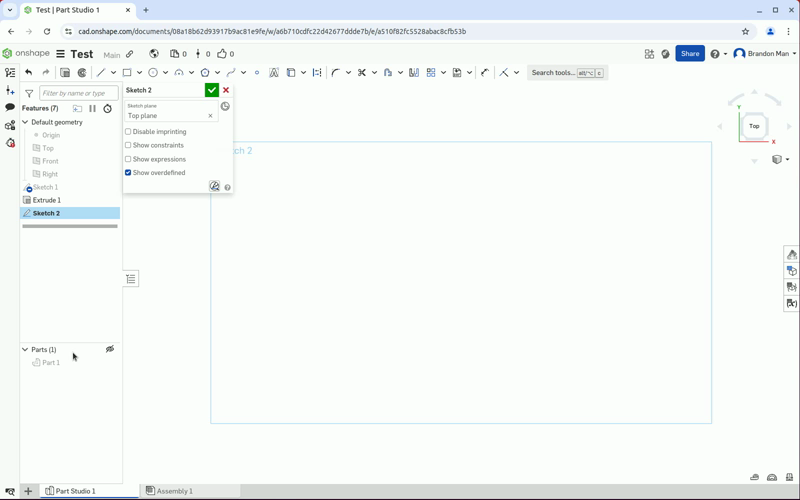
key(l)
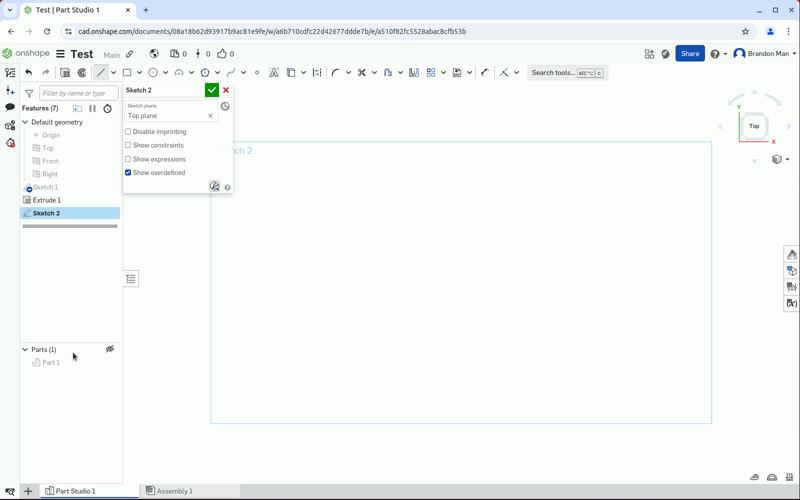
key_down(shift)
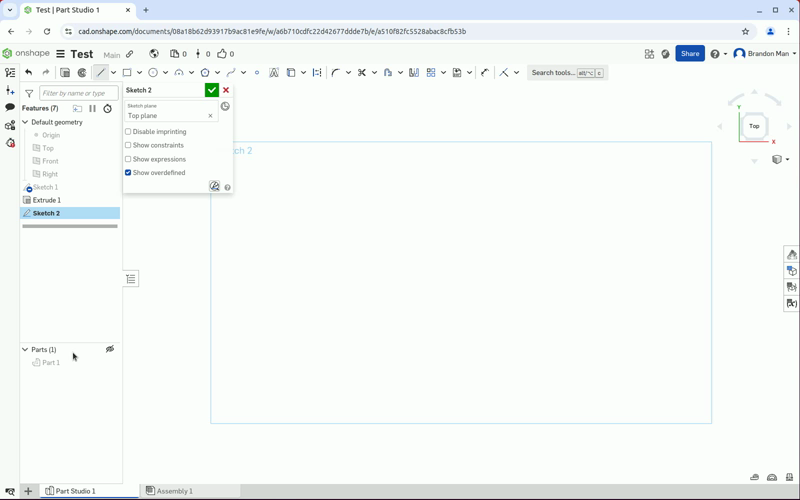
mouse_move(425, 254)
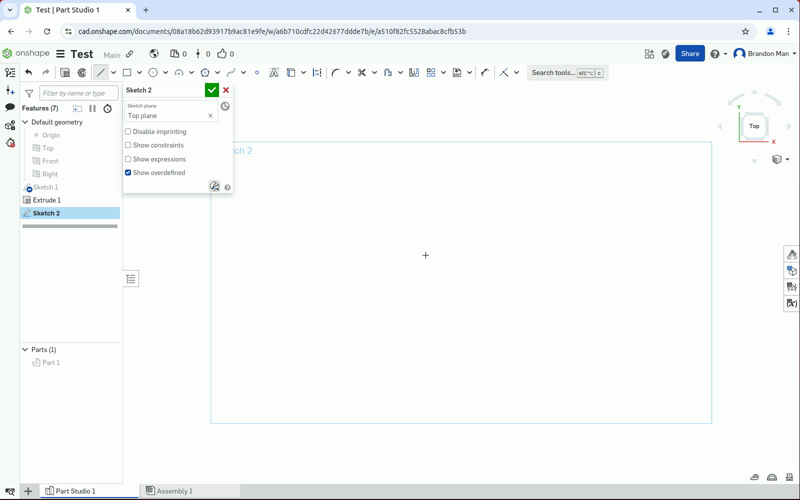
click(425, 254)
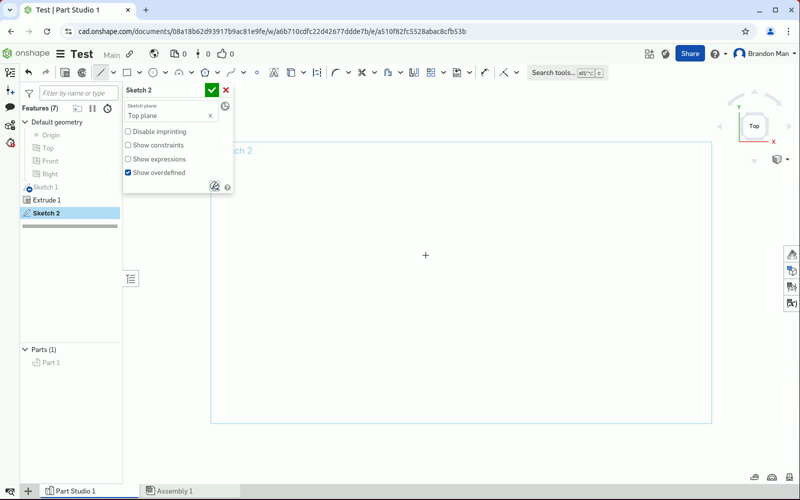
key_up(shift)
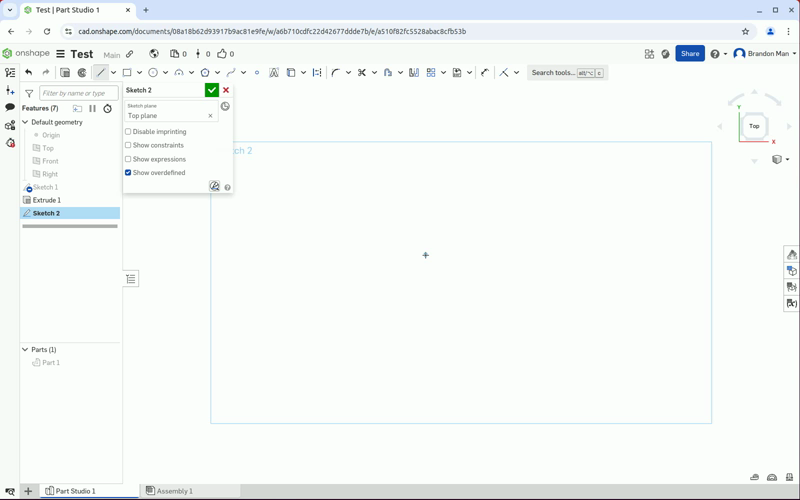
key_down(shift)
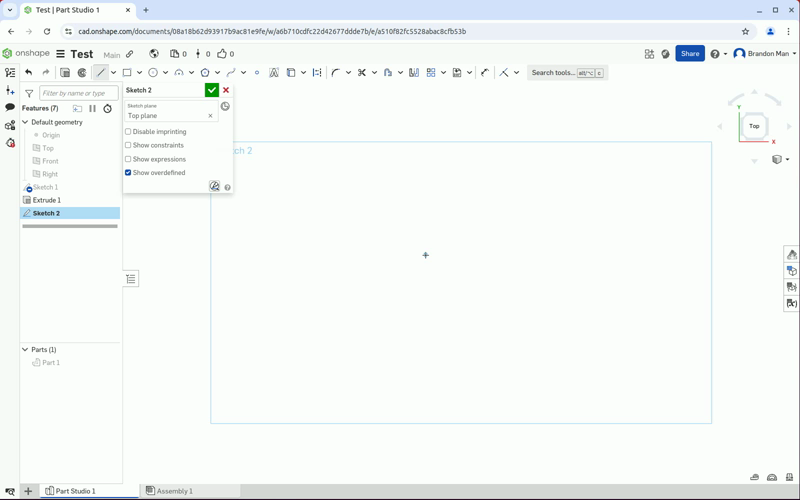
mouse_move(455, 254)
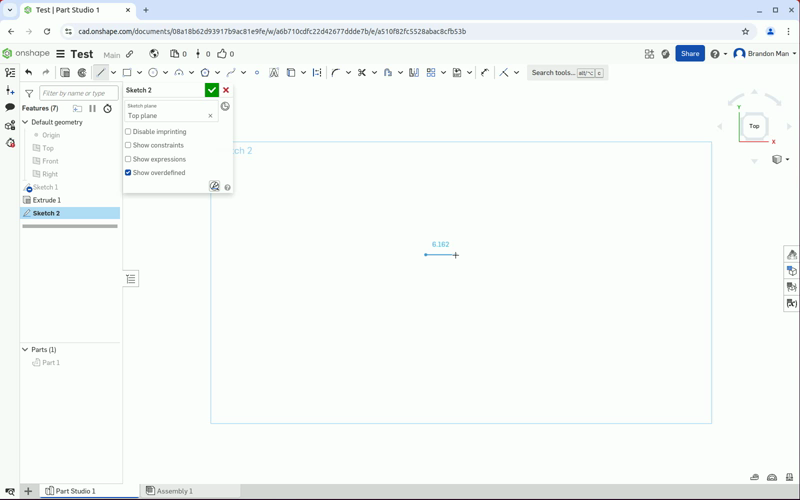
mouse_move(461, 282)
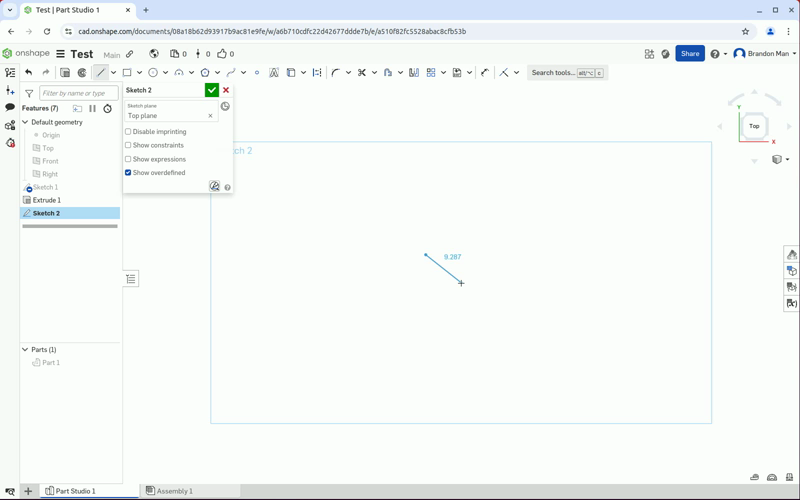
click(461, 282)
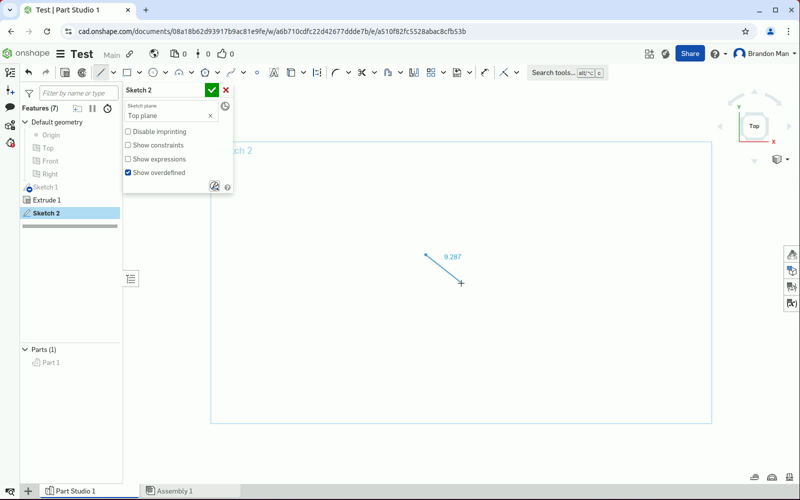
key_up(shift)
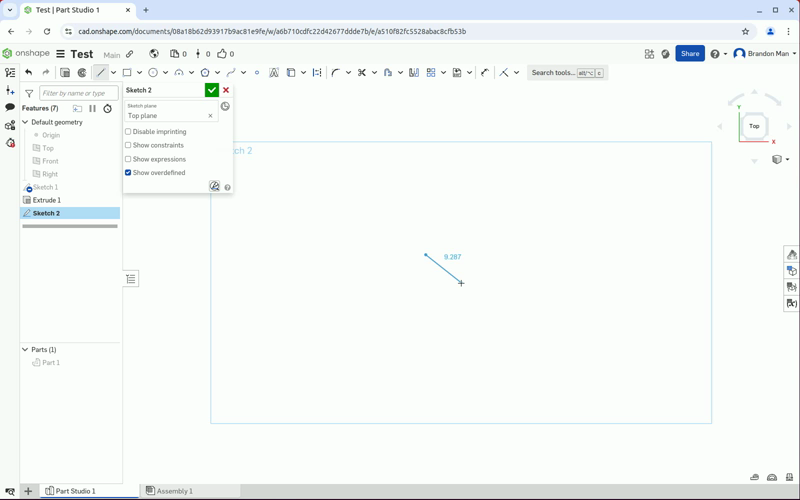
key_down(shift)
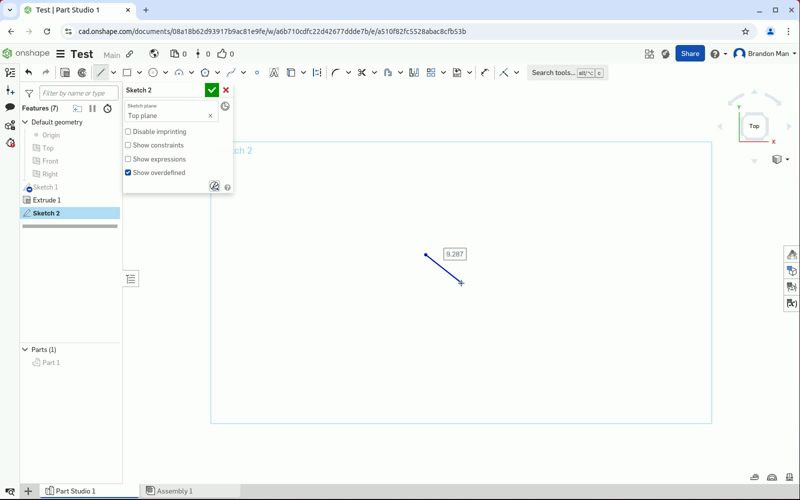
mouse_move(462, 209)
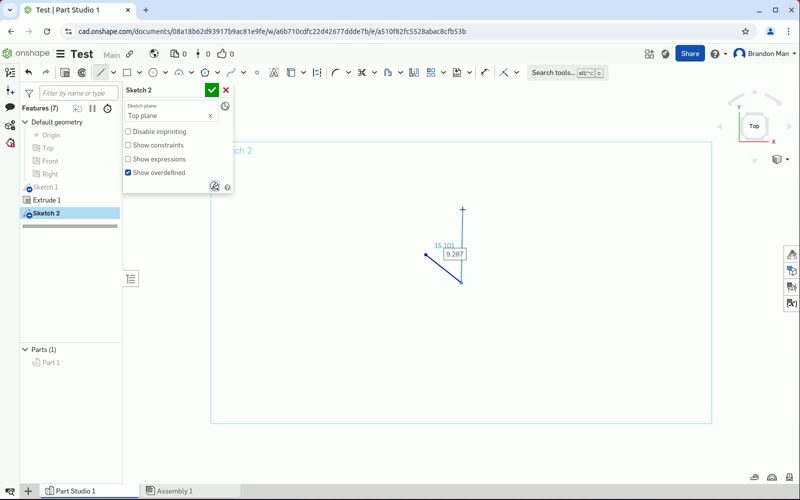
click(462, 209)
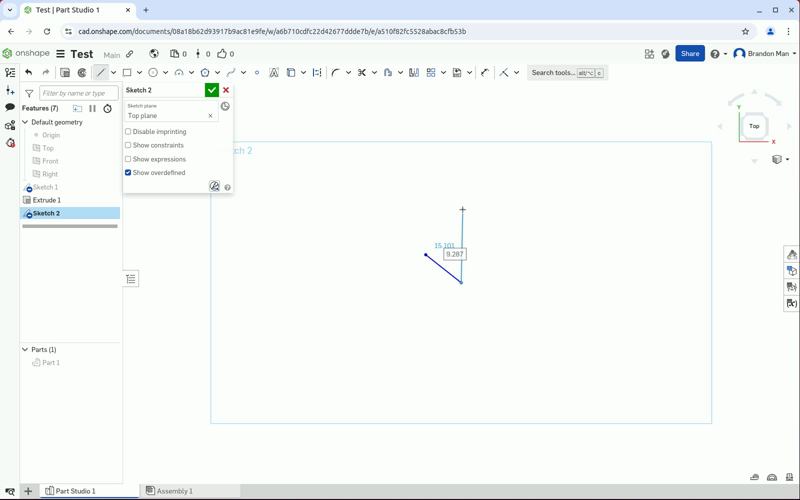
key_up(shift)
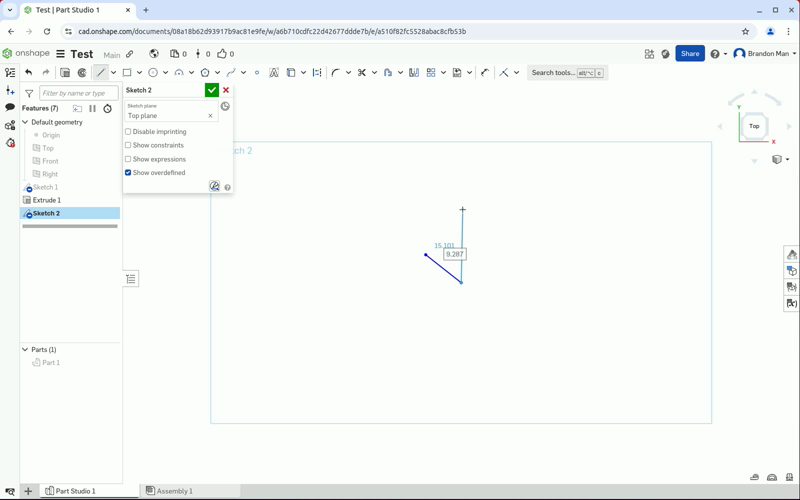
mouse_move(492, 209)
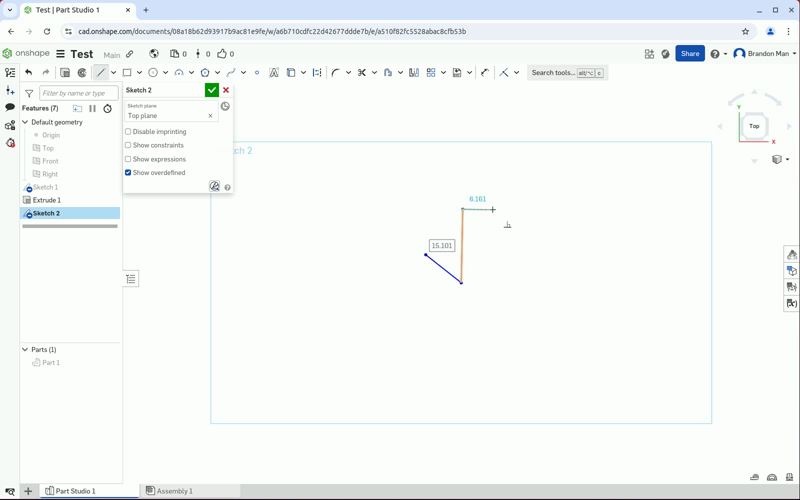
key_down(shift)
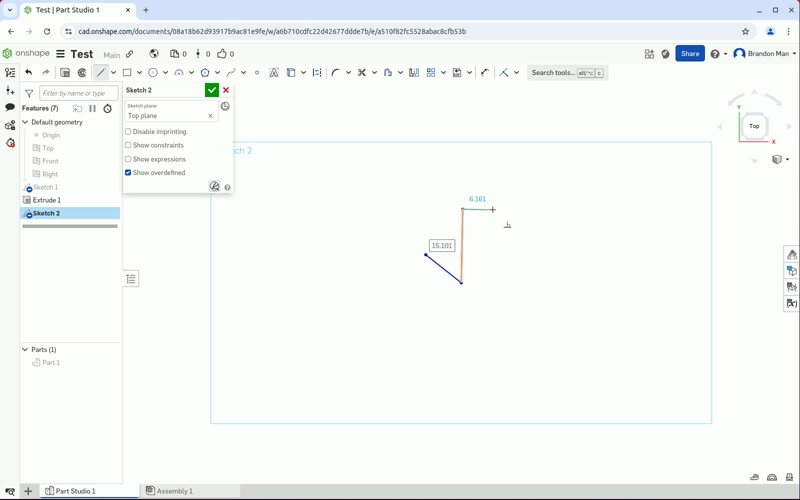
mouse_move(425, 254)
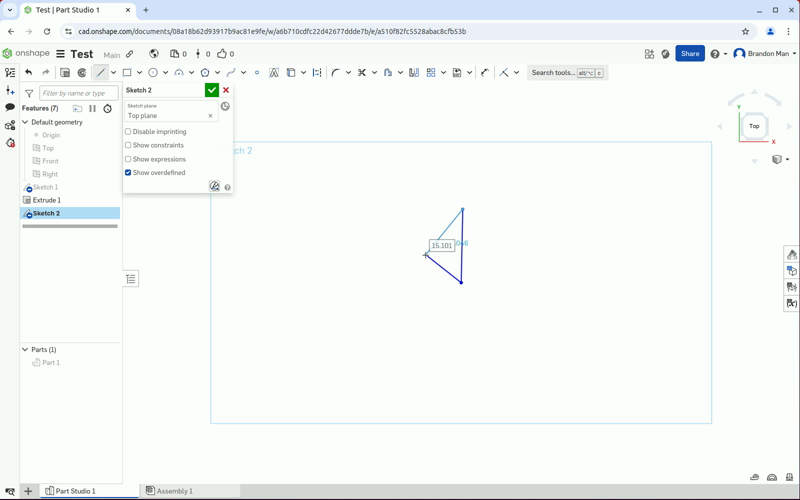
key_up(shift)
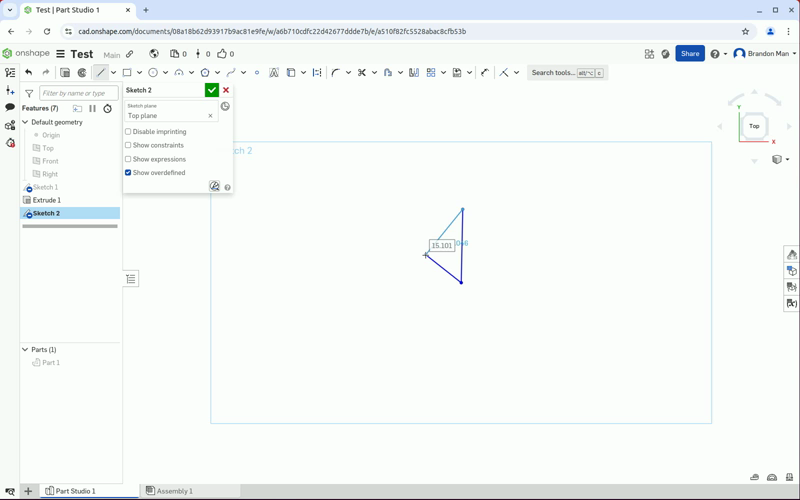
click(425, 254)
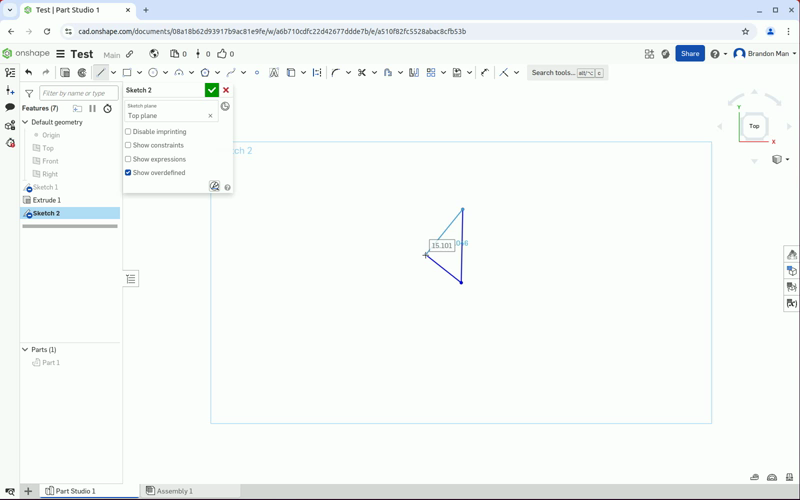
key(esc)
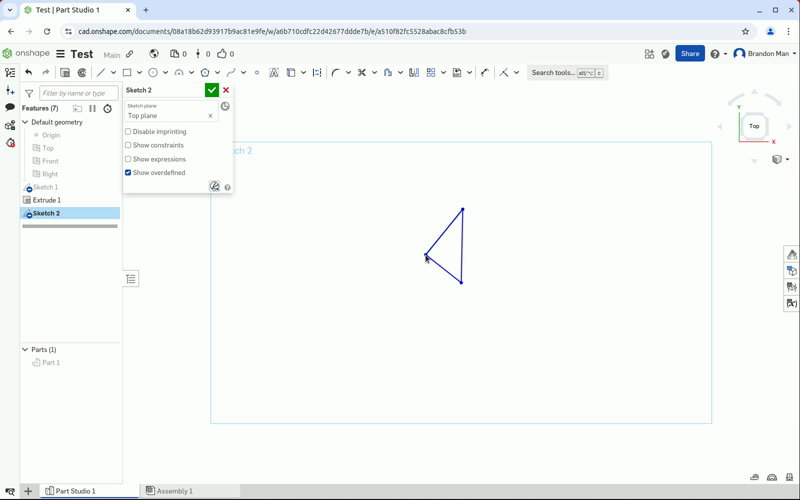
mouse_move(459, 242)
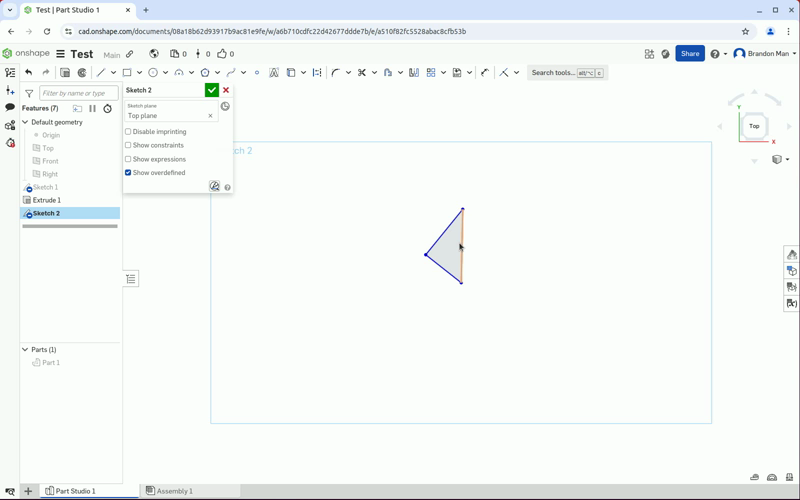
scroll(6)
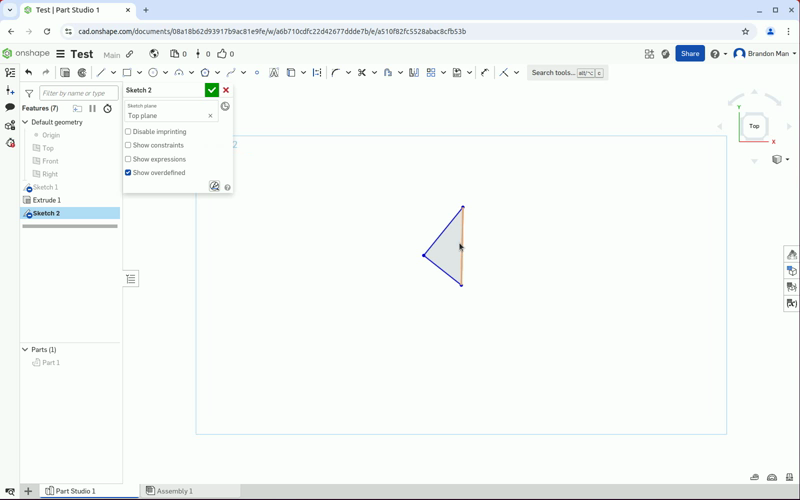
scroll(6)
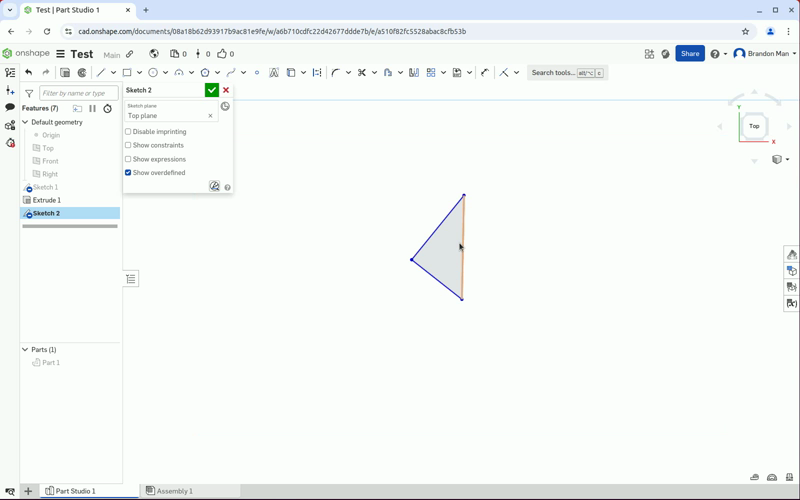
scroll(6)
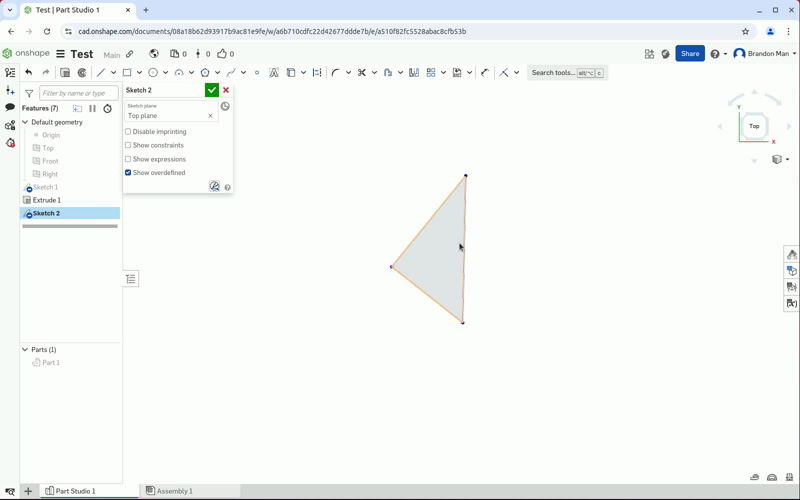
scroll(6)
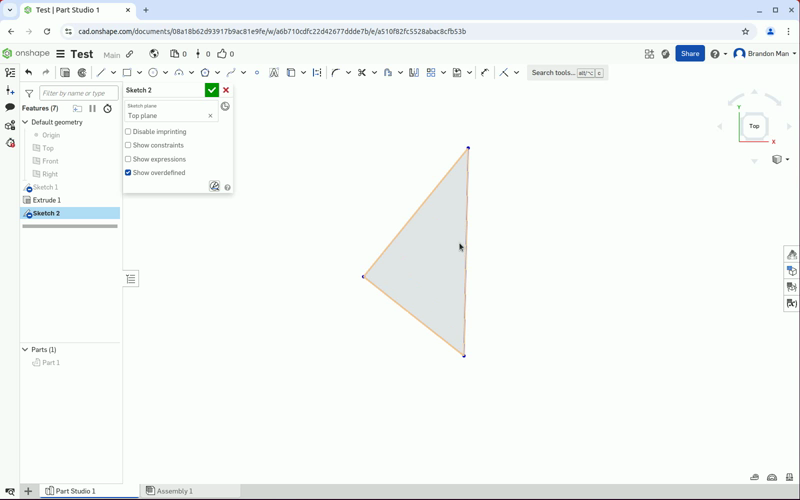
scroll(6)
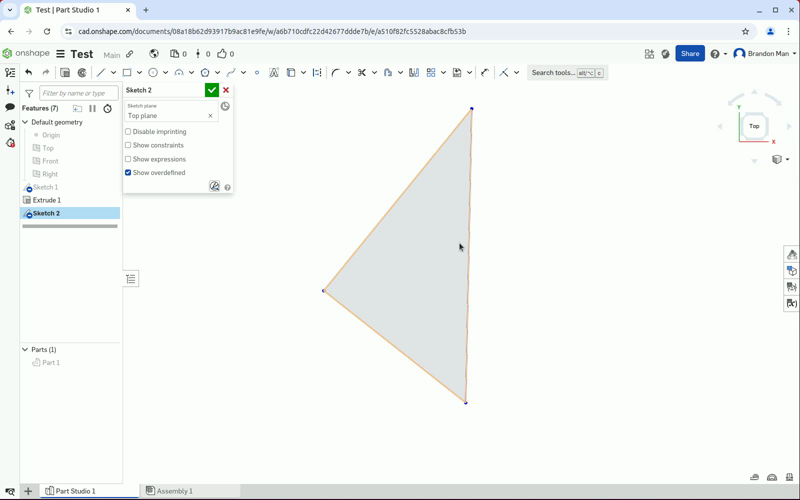
scroll(6)
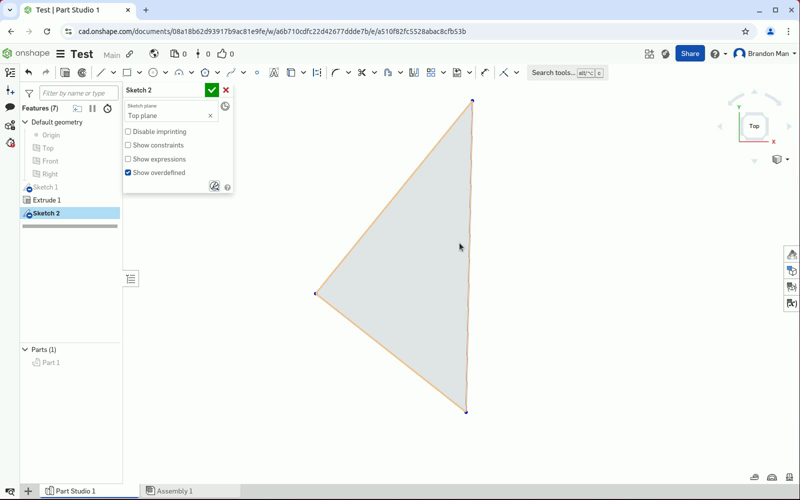
scroll(6)
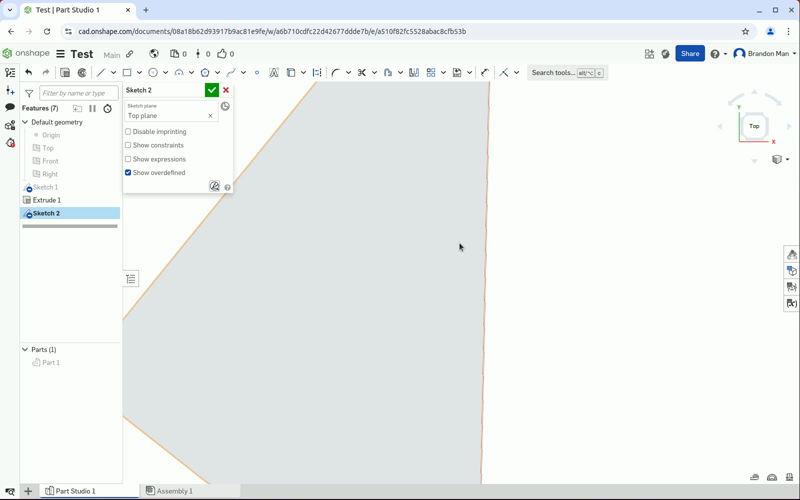
click(459, 242)
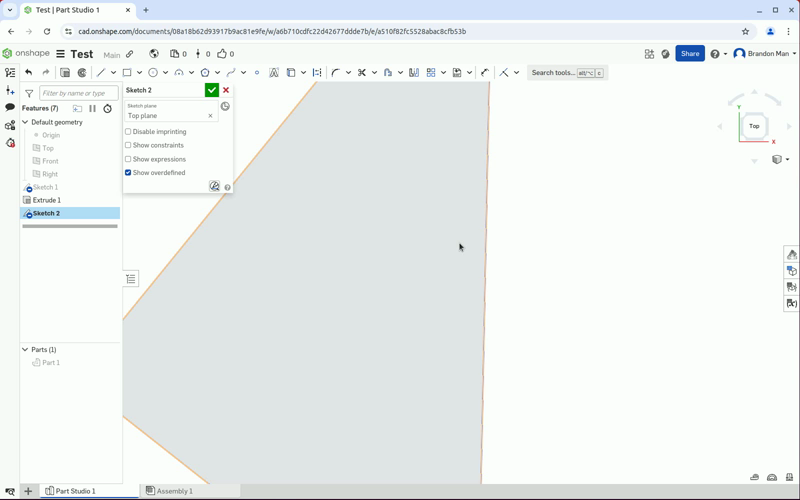
scroll(-6)
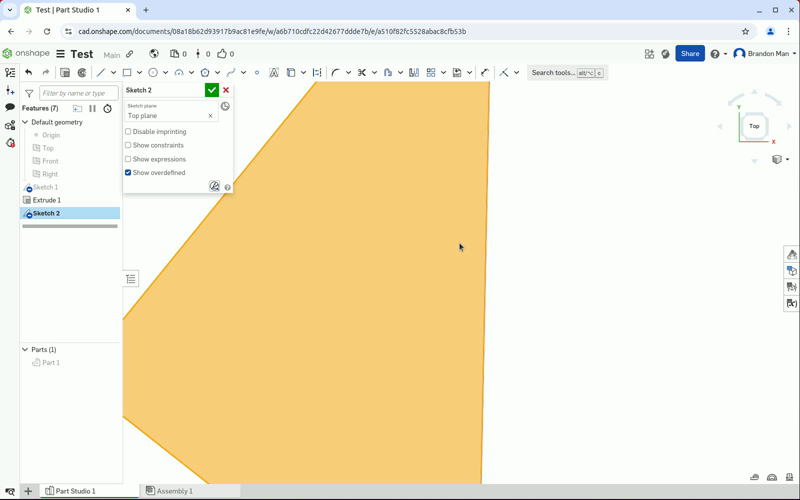
scroll(-6)
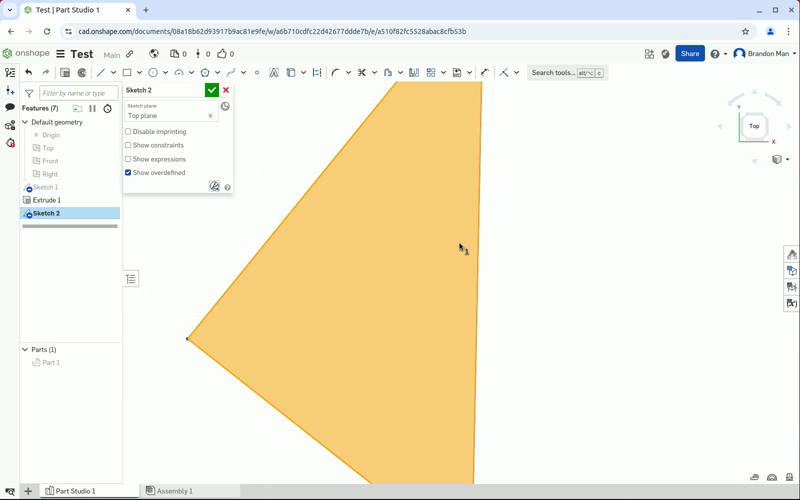
scroll(-6)
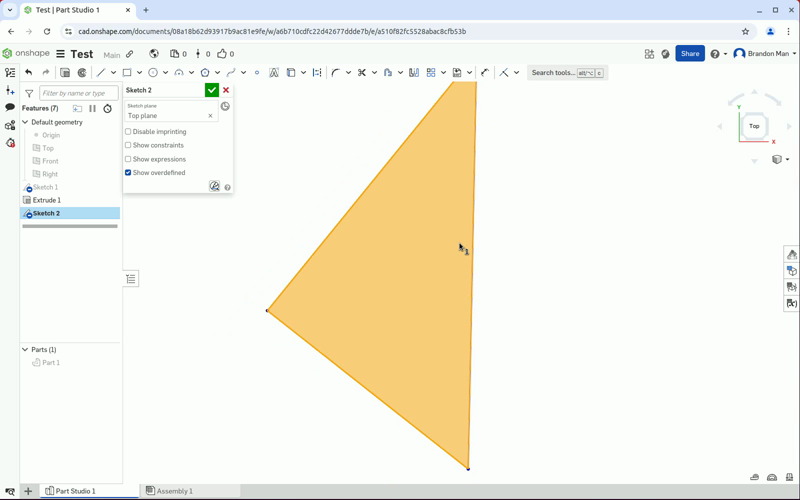
scroll(-6)
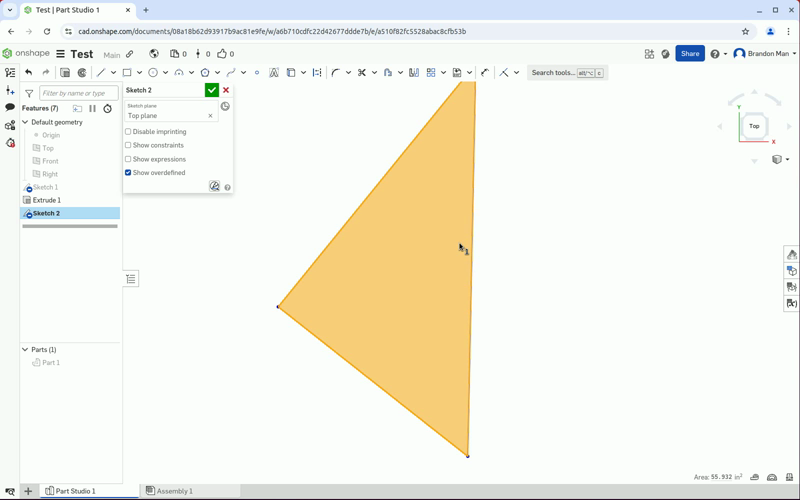
scroll(-6)
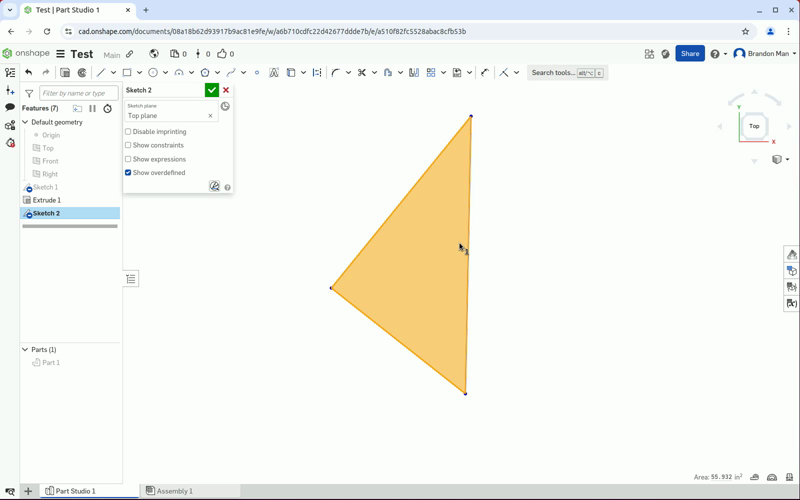
scroll(-6)
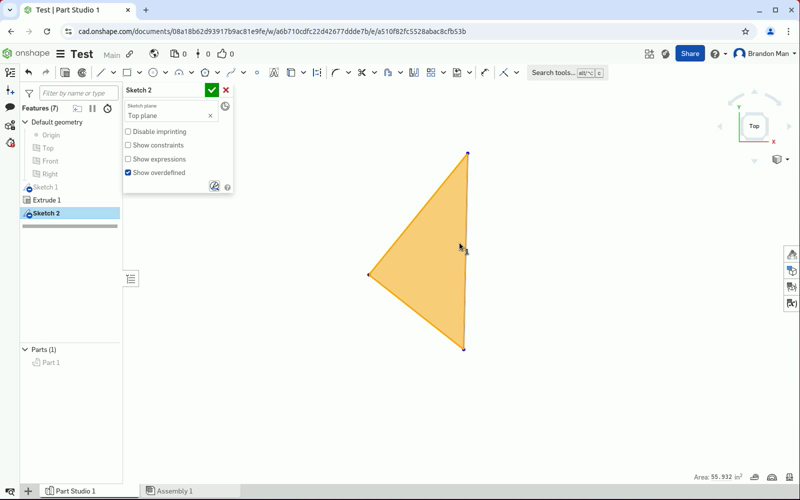
scroll(-6)
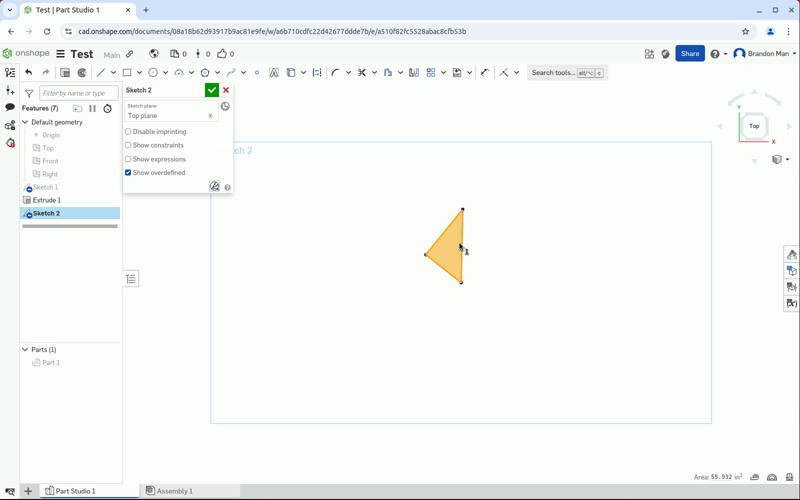
mouse_move(73, 352)
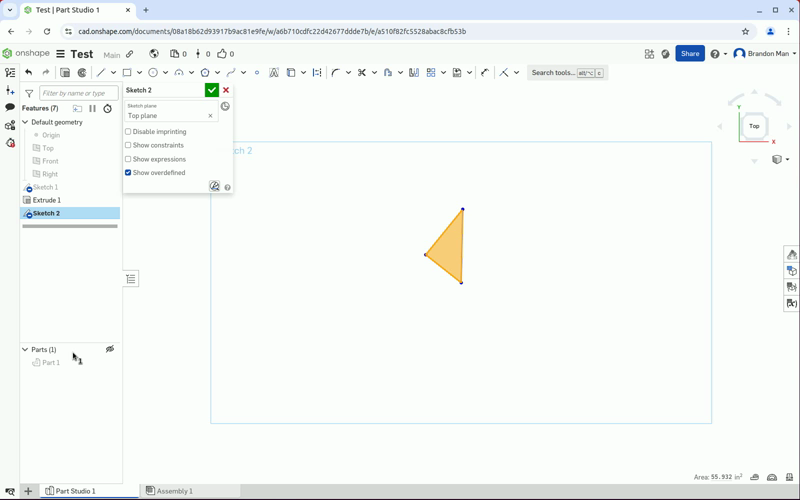
key(shift+y)
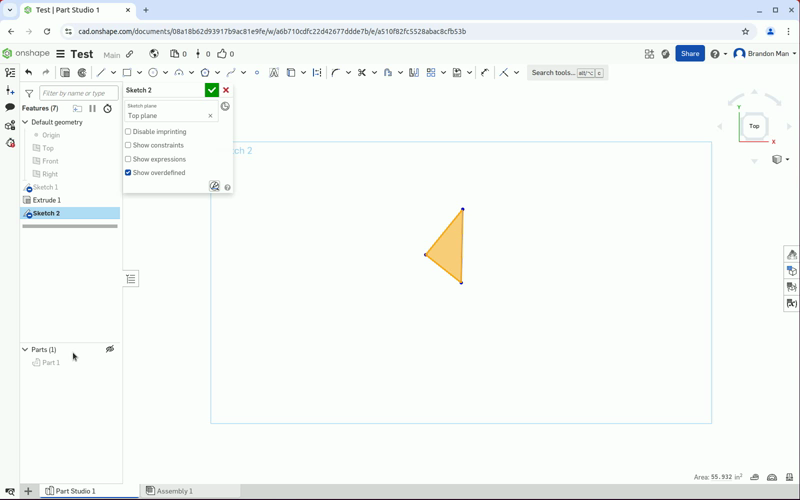
key(shift+e)
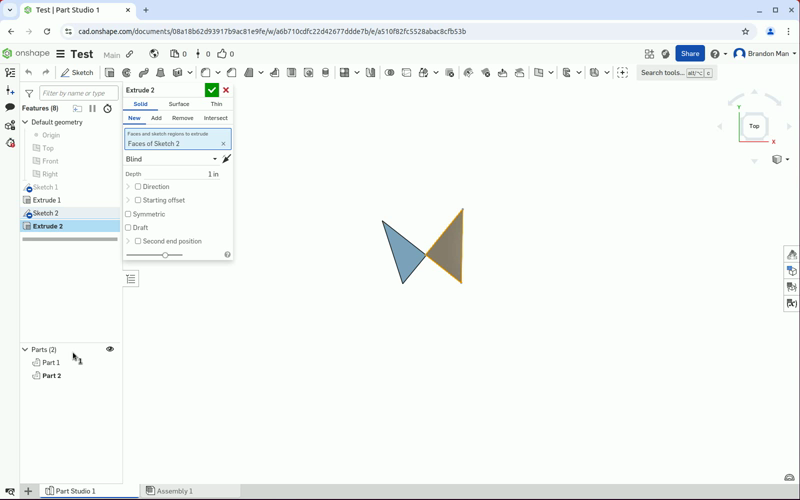
mouse_move(143, 106)
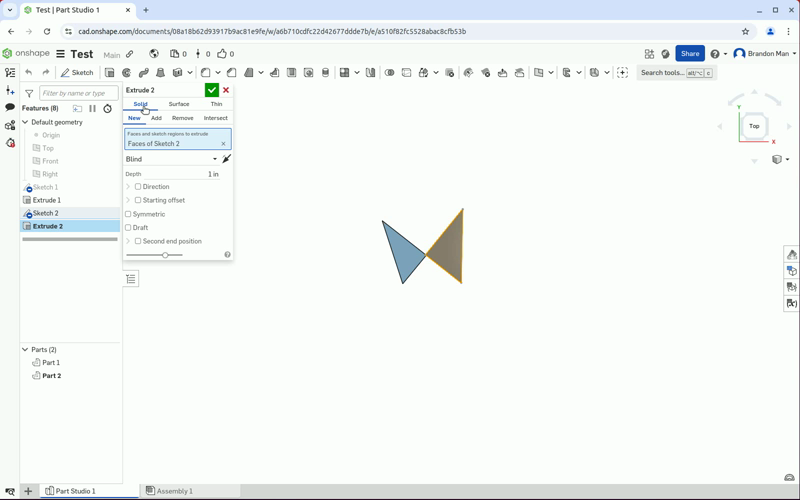
click(143, 106)
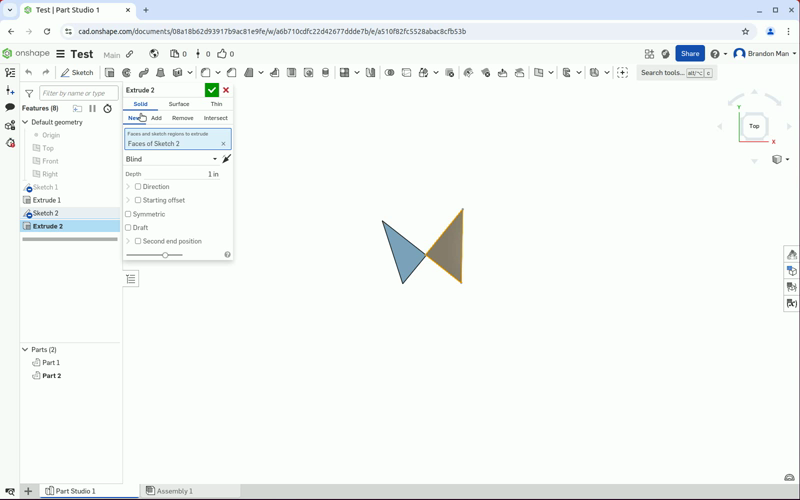
mouse_move(137, 120)
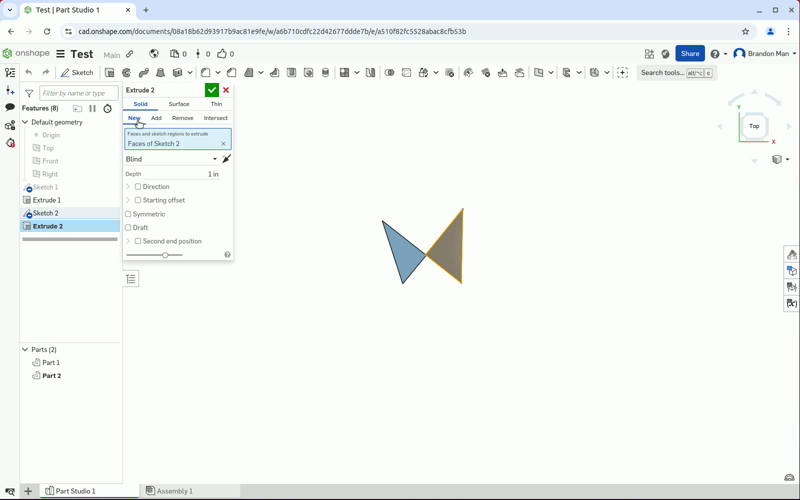
click(137, 120)
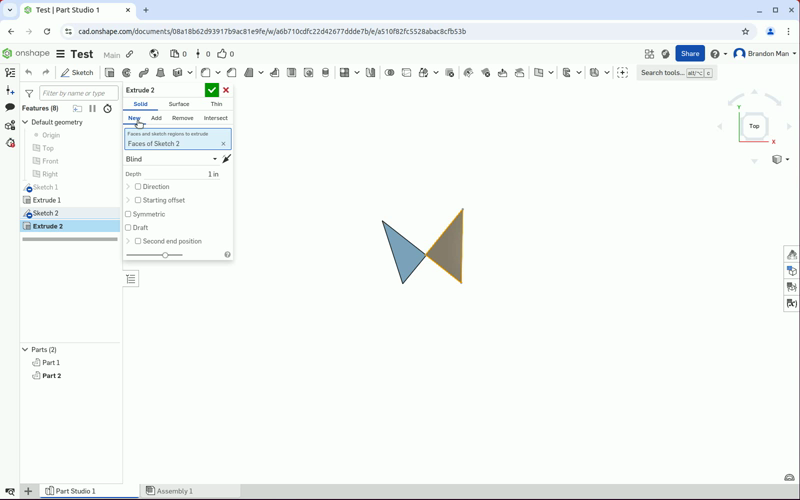
key(tab, 4)
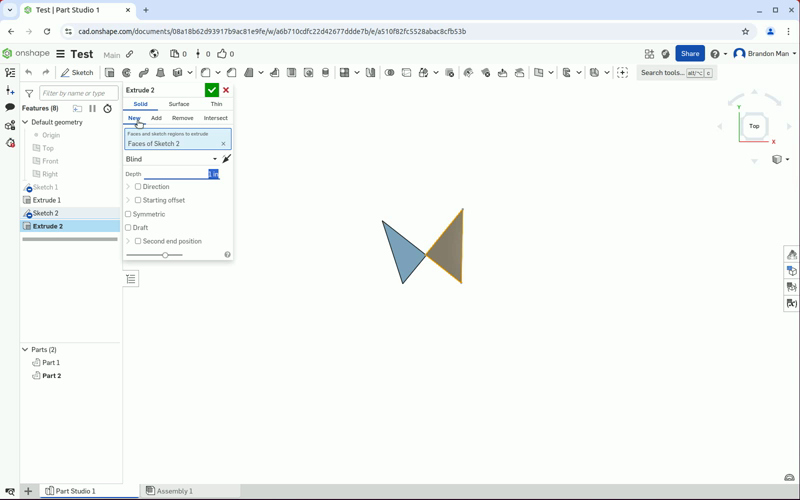
text(1.204)
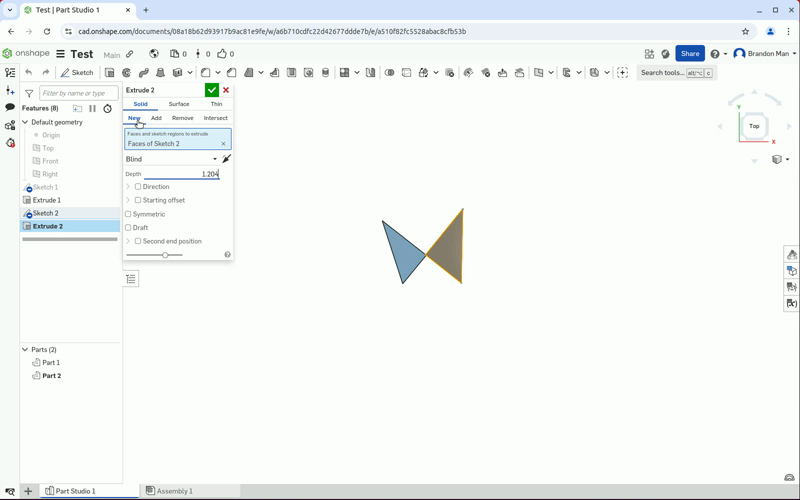
key(enter)
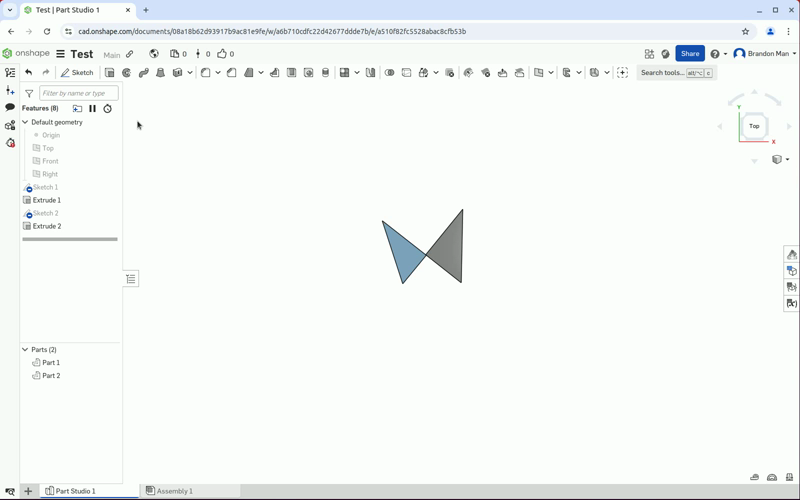
key(shift+h)
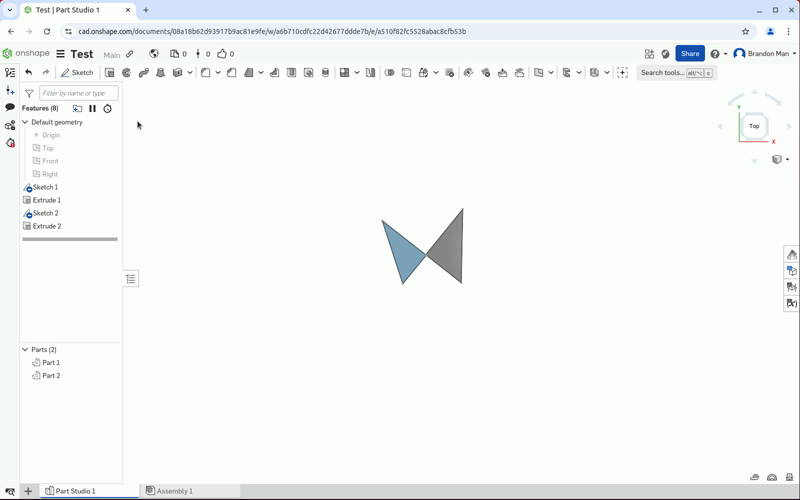
key(shift+h)
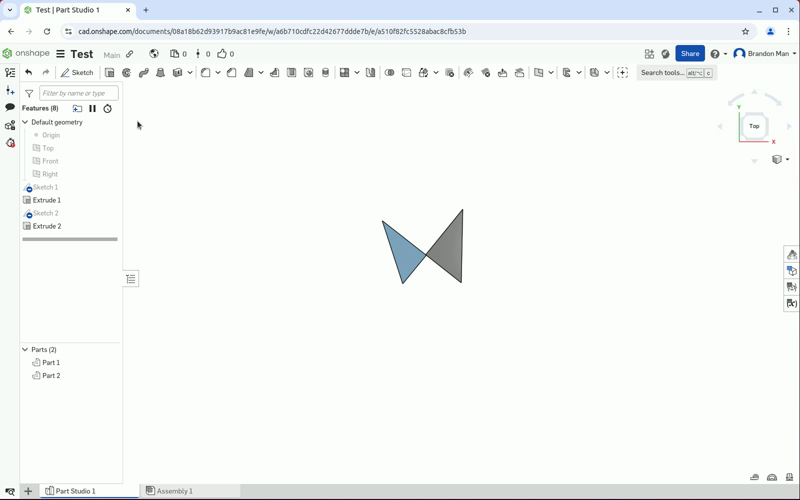
mouse_move(73, 189)
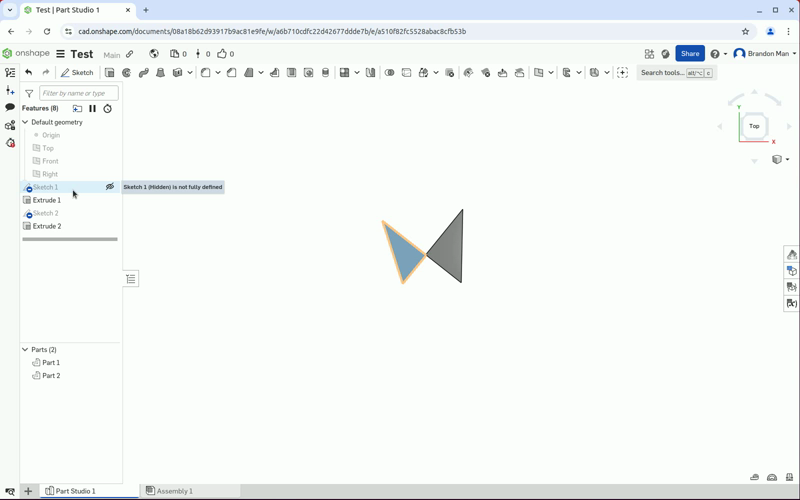
click(73, 189)
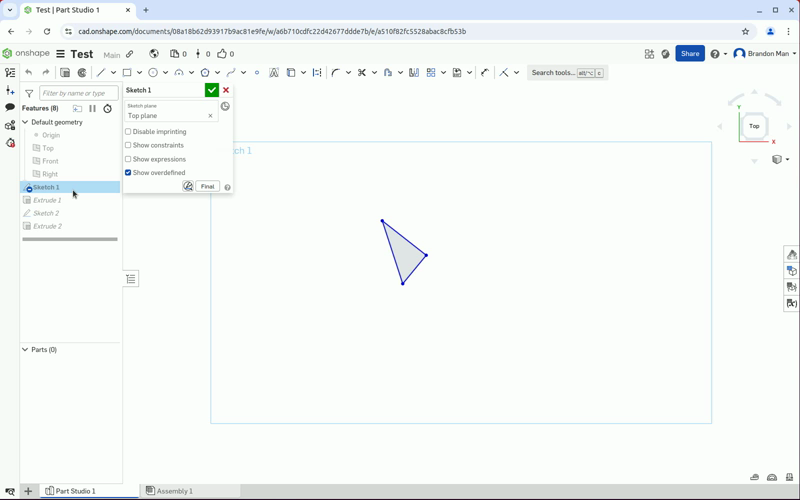
mouse_move(229, 92)
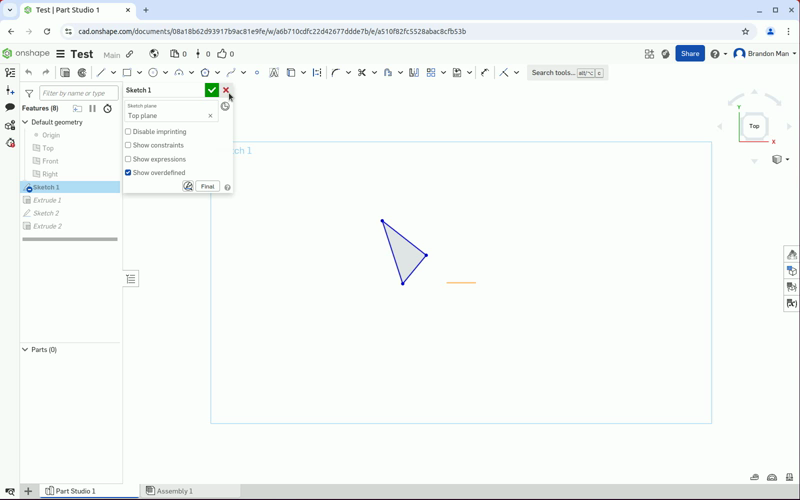
click(229, 92)
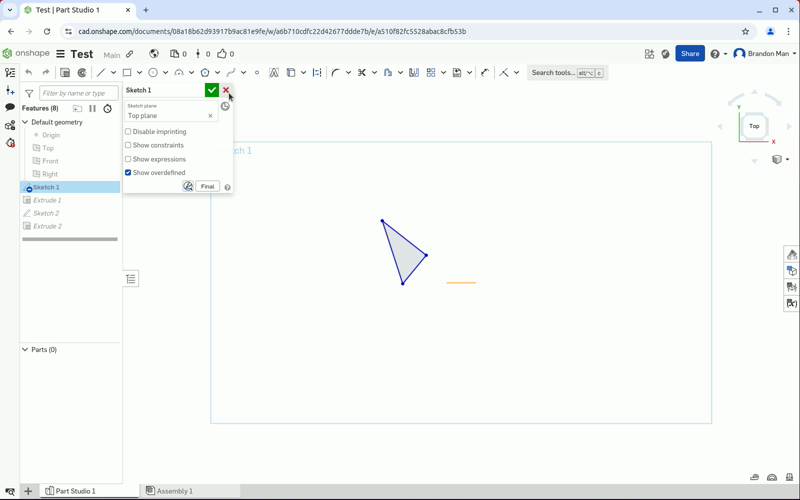
key(shift+s)
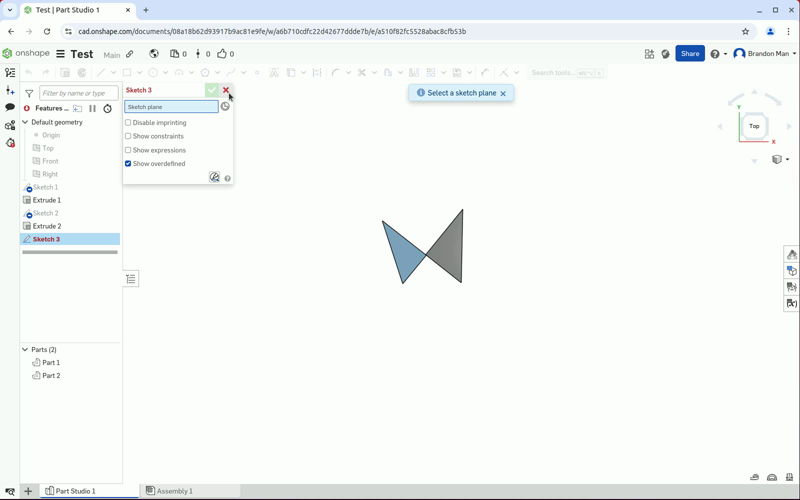
mouse_move(73, 150)
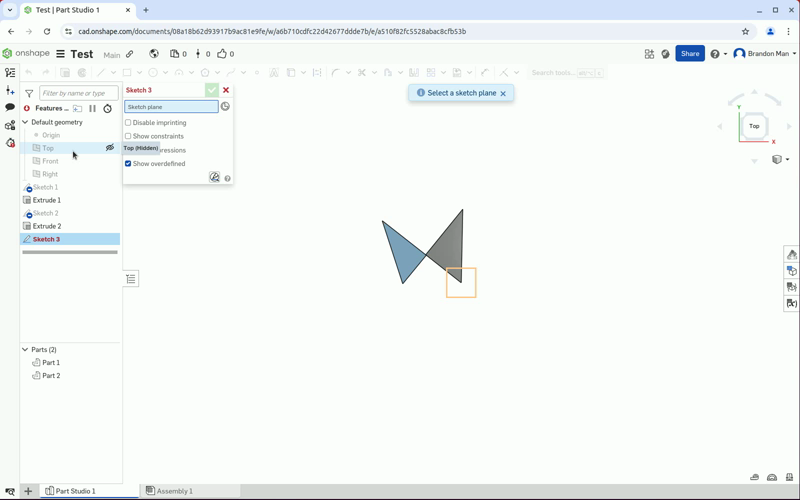
click(73, 150)
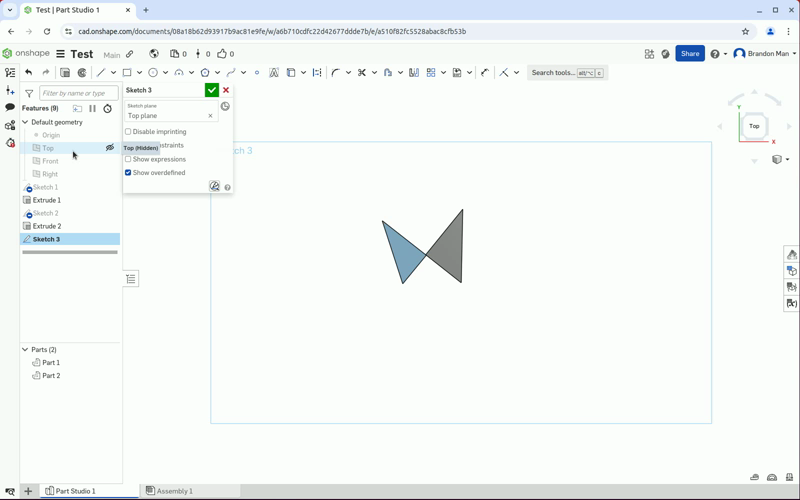
mouse_move(73, 352)
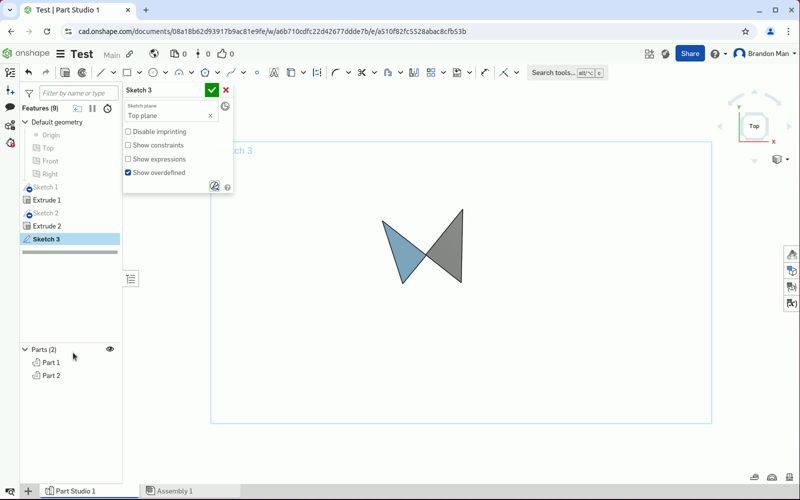
key(y)
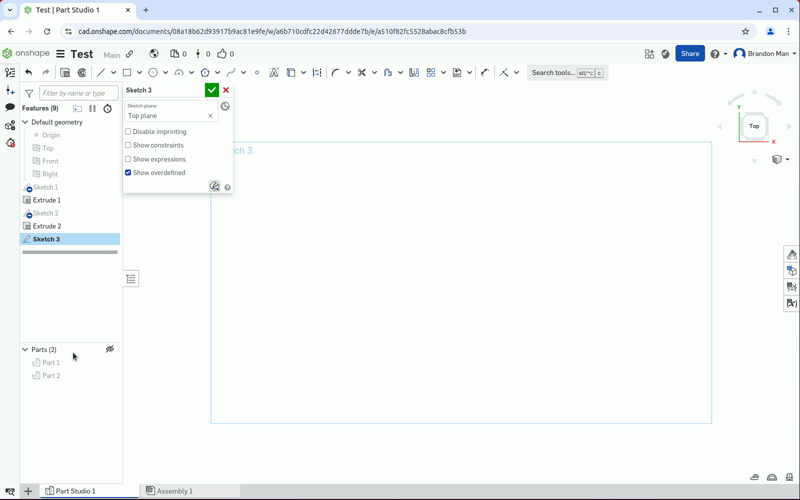
key(l)
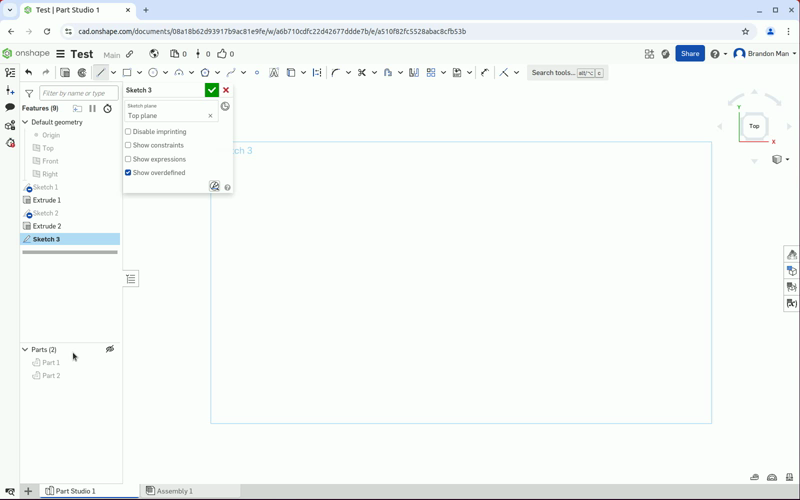
key_down(shift)
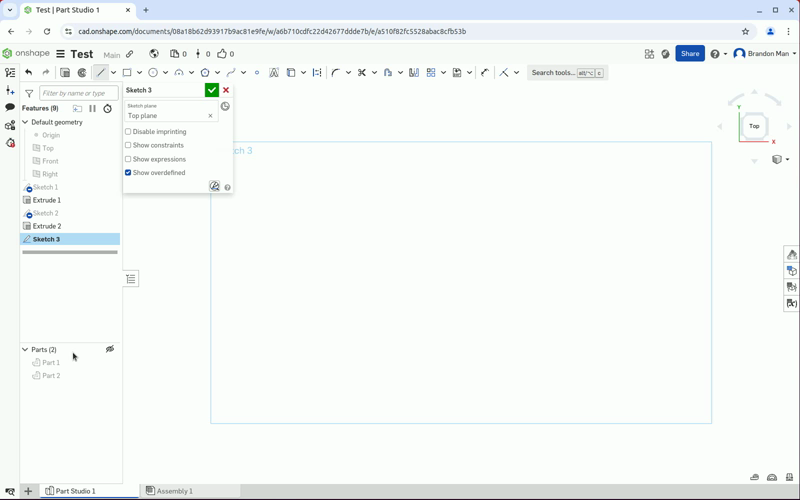
mouse_move(382, 220)
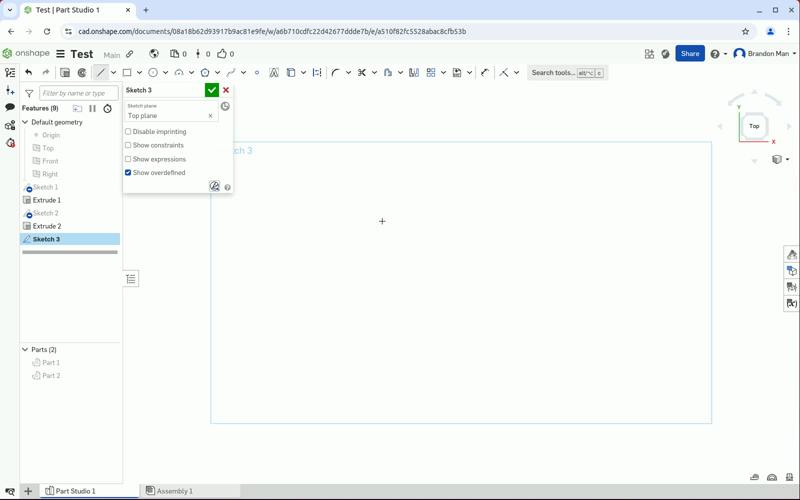
click(382, 220)
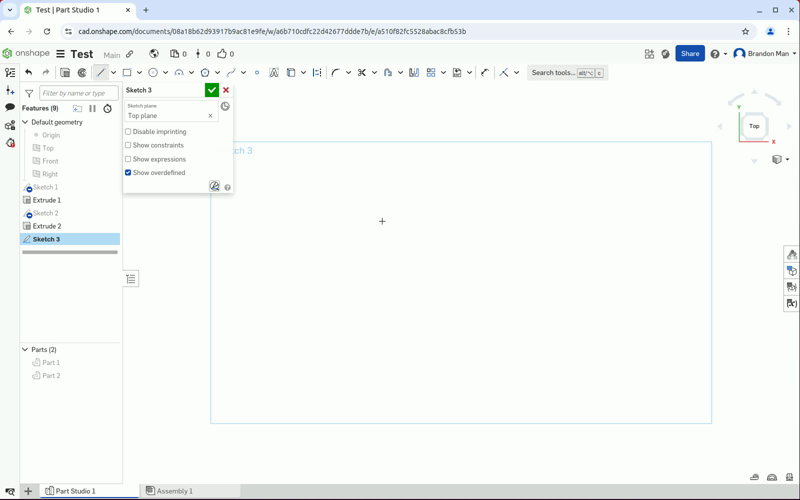
key_up(shift)
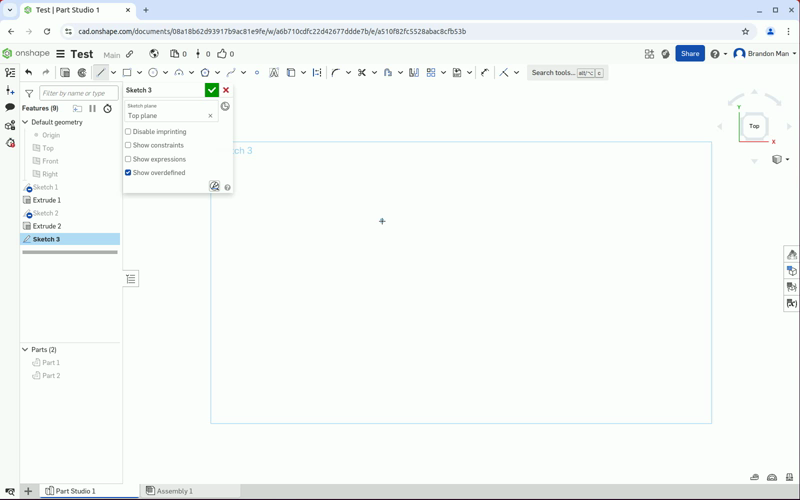
key_down(shift)
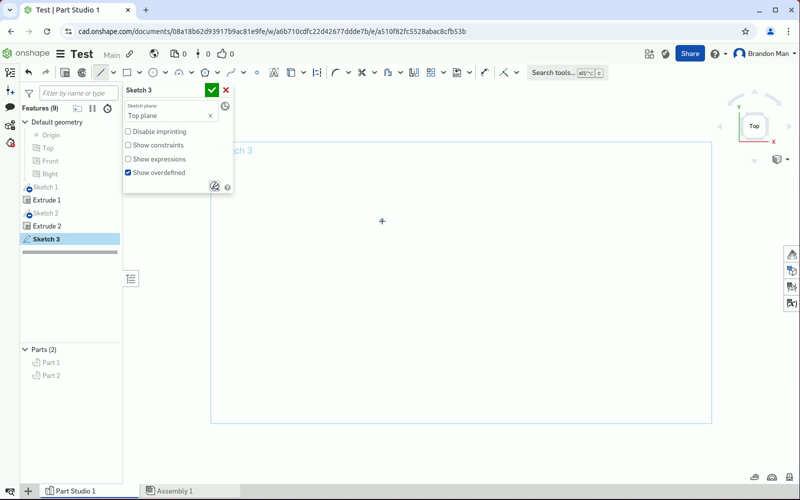
mouse_move(412, 220)
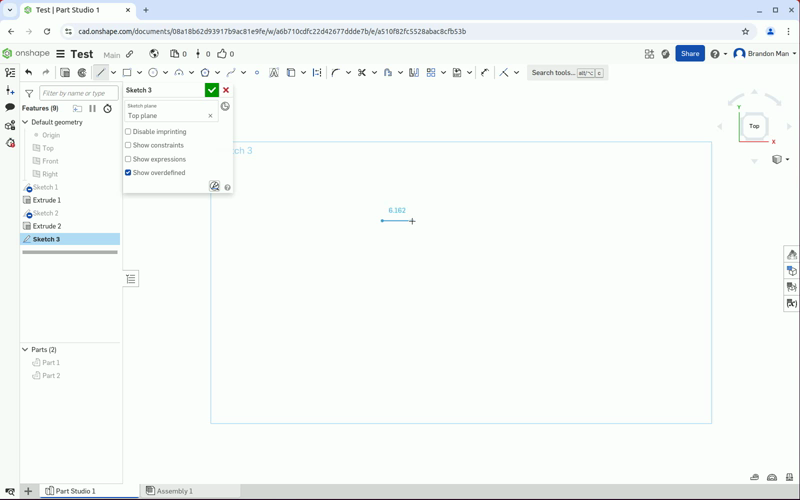
mouse_move(425, 255)
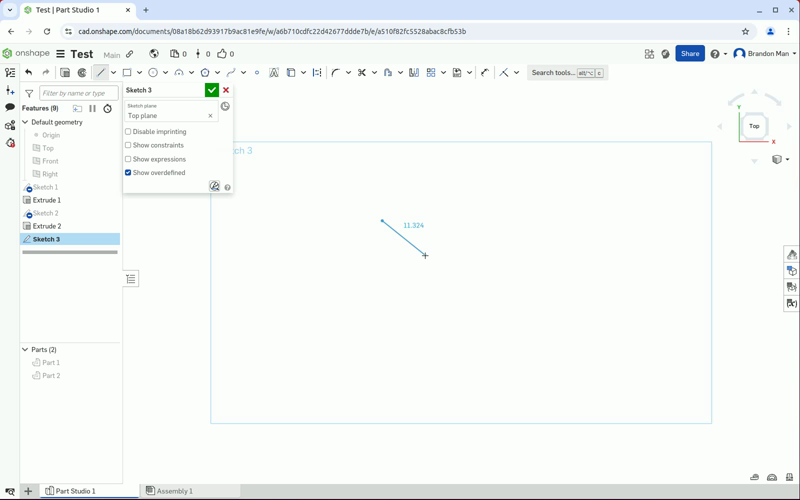
click(425, 255)
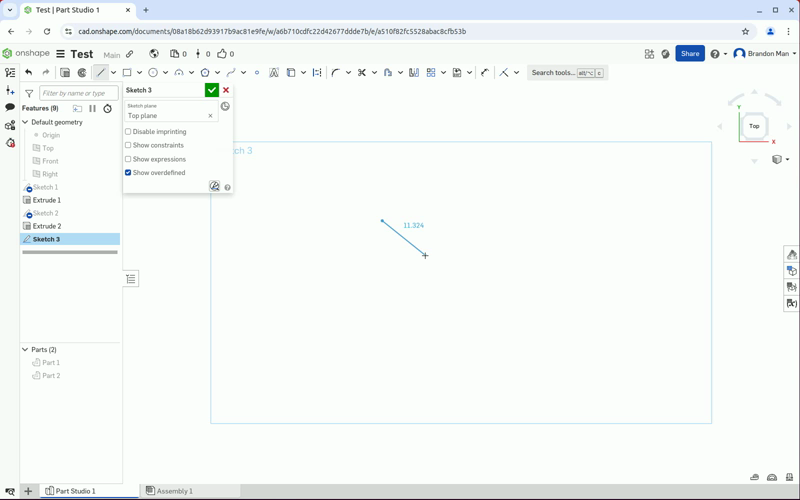
key_up(shift)
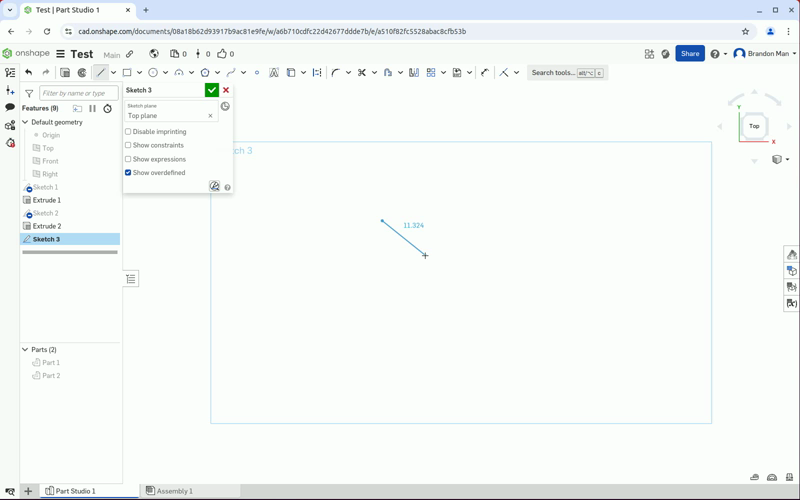
key_down(shift)
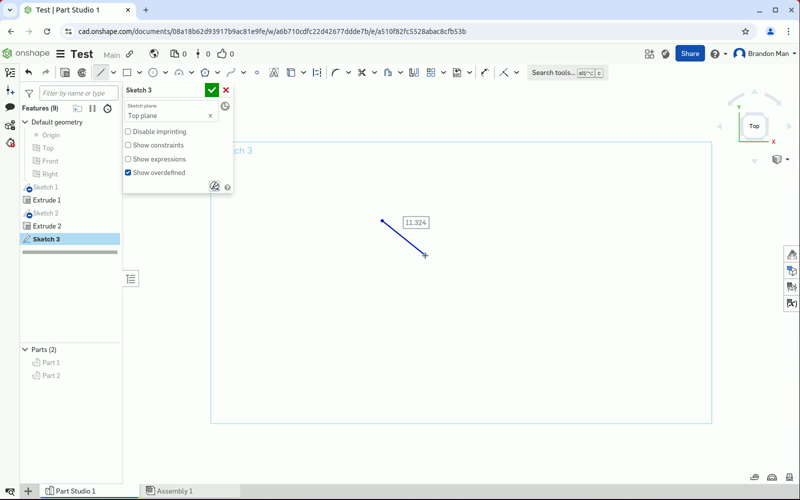
mouse_move(455, 255)
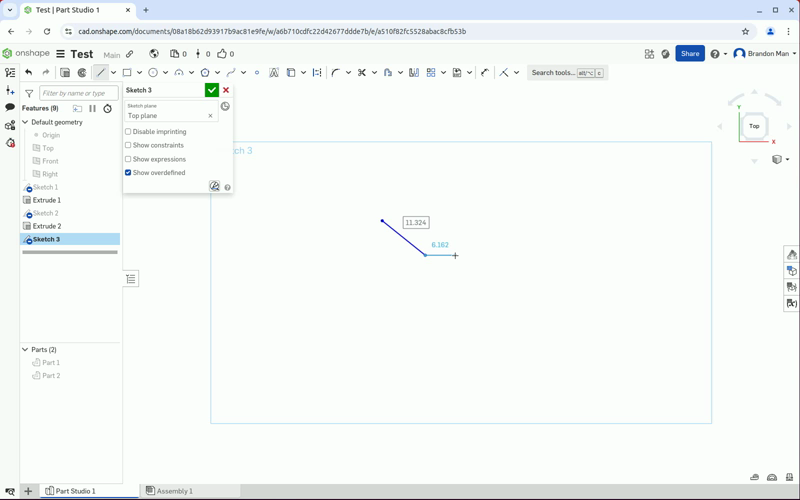
mouse_move(462, 209)
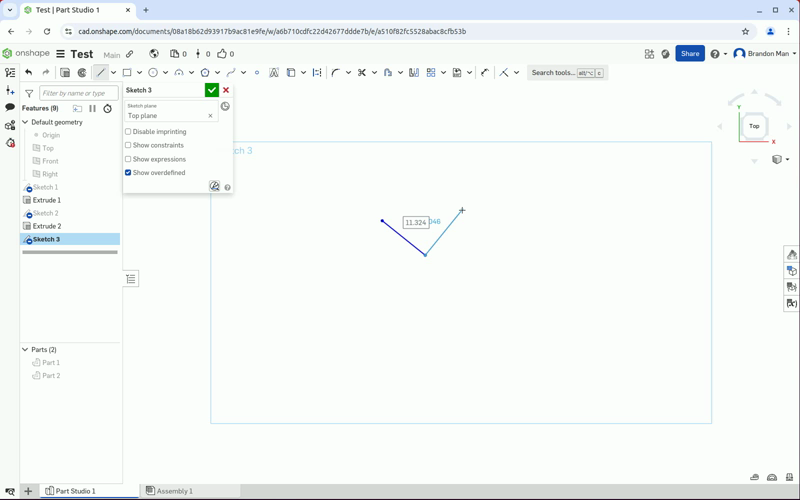
click(462, 209)
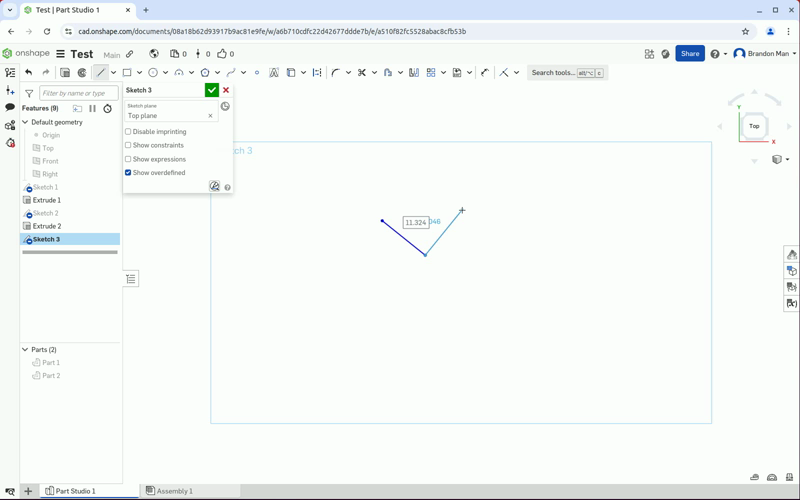
key_up(shift)
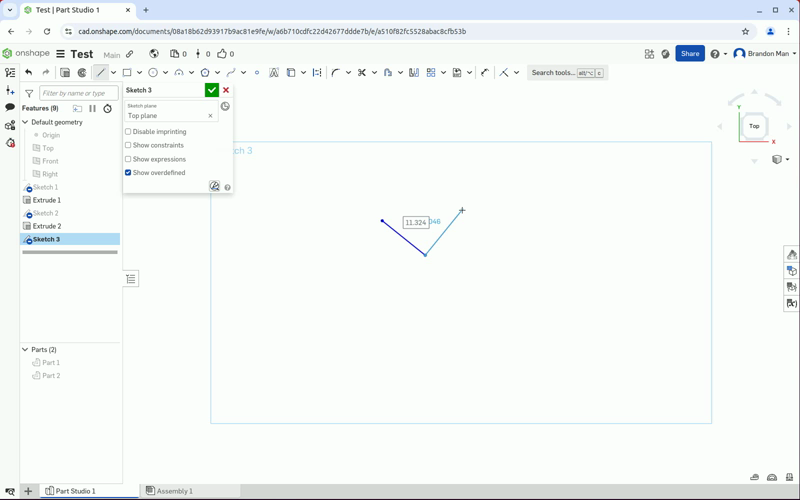
key_down(shift)
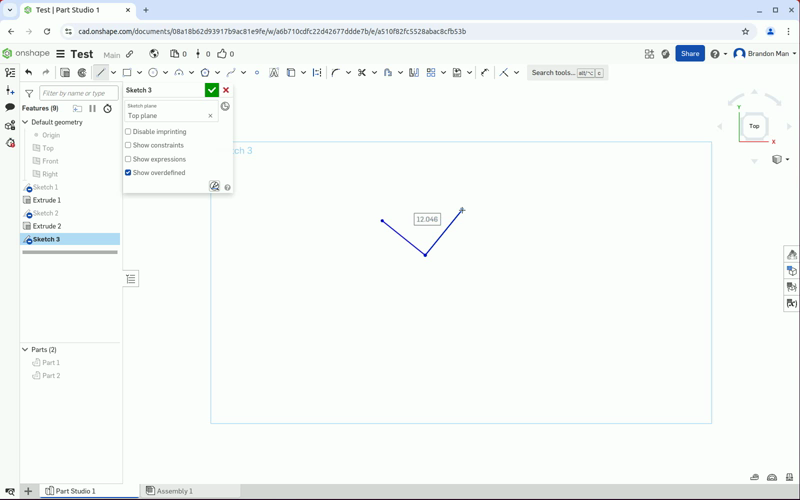
mouse_move(382, 220)
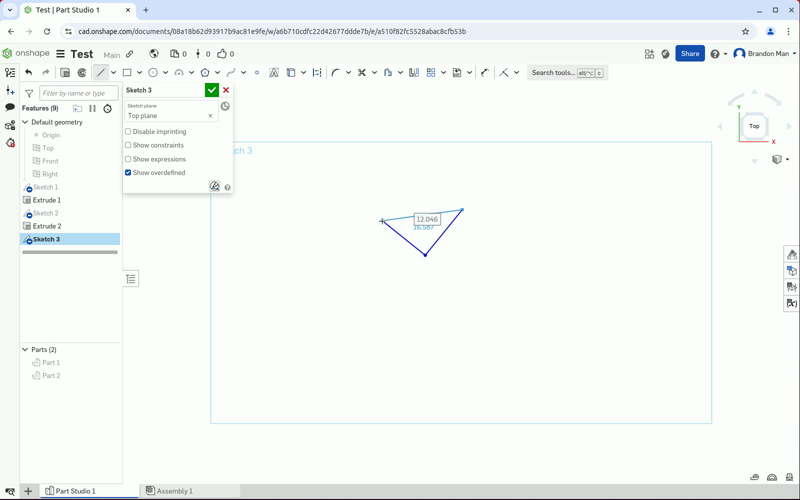
key_up(shift)
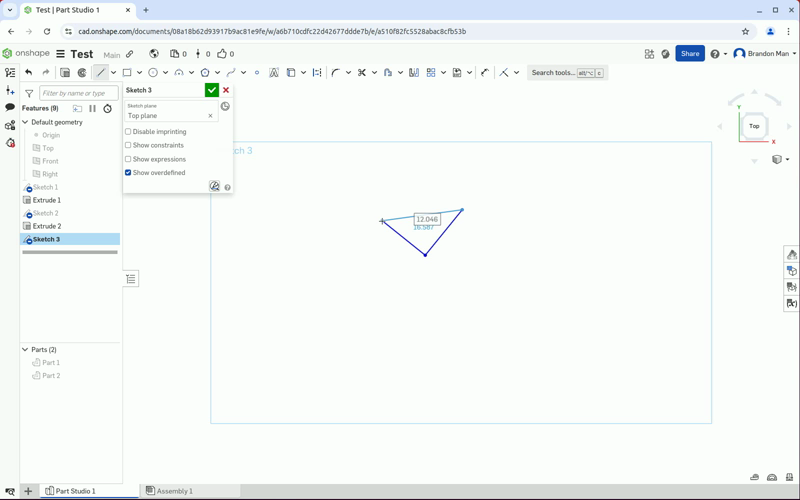
click(382, 220)
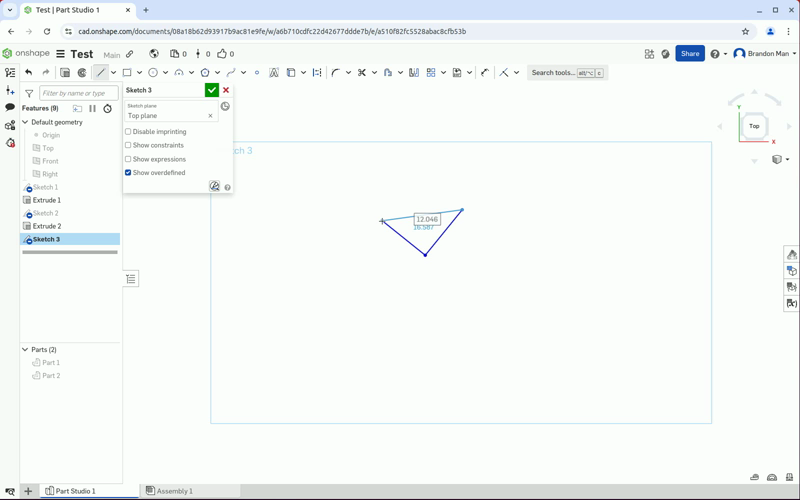
key(esc)
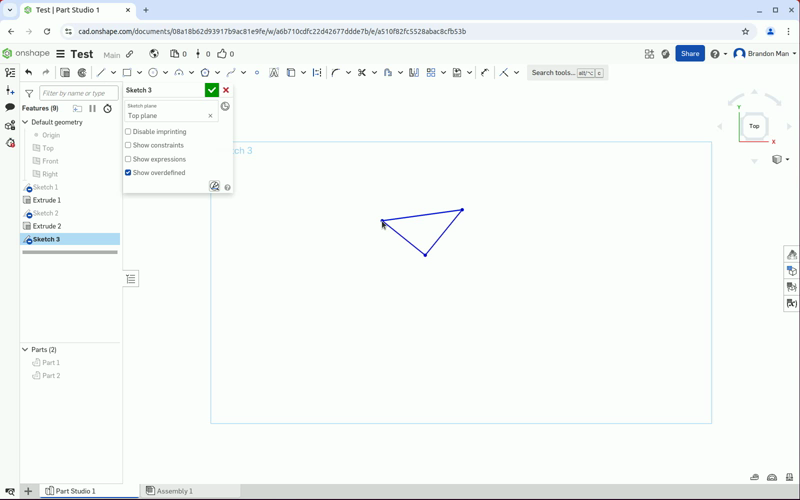
mouse_move(418, 229)
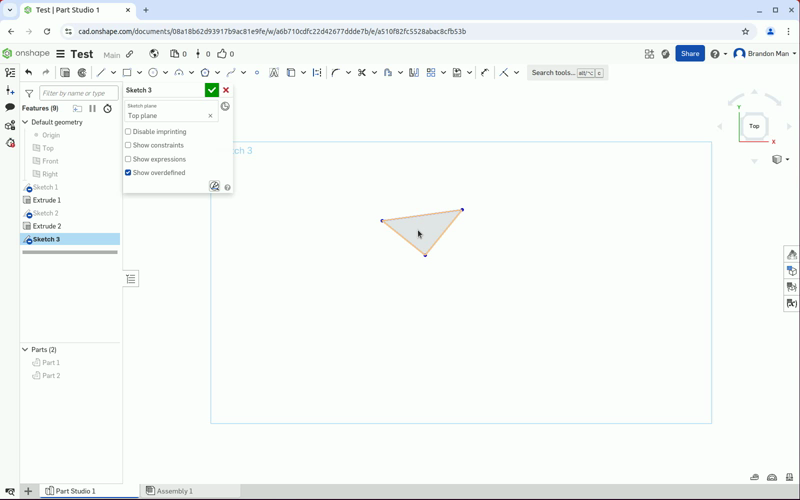
scroll(6)
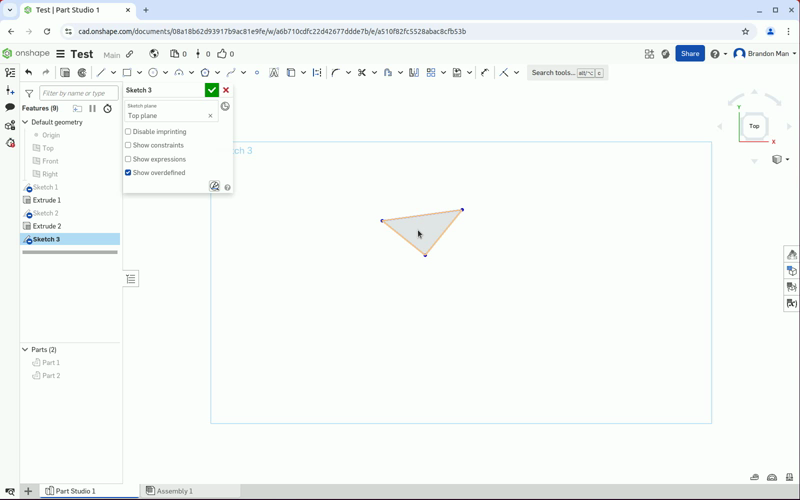
scroll(6)
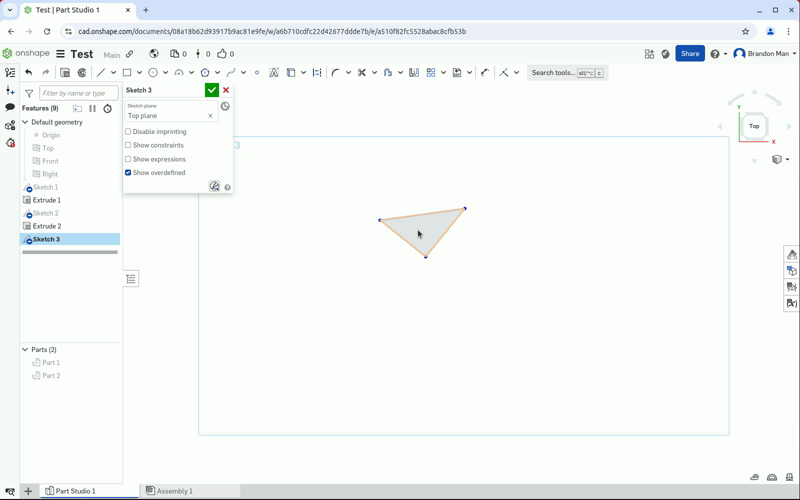
scroll(6)
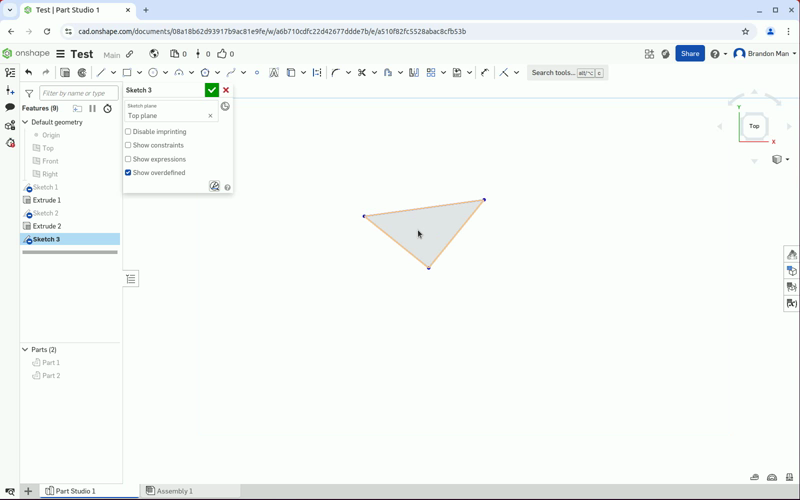
scroll(6)
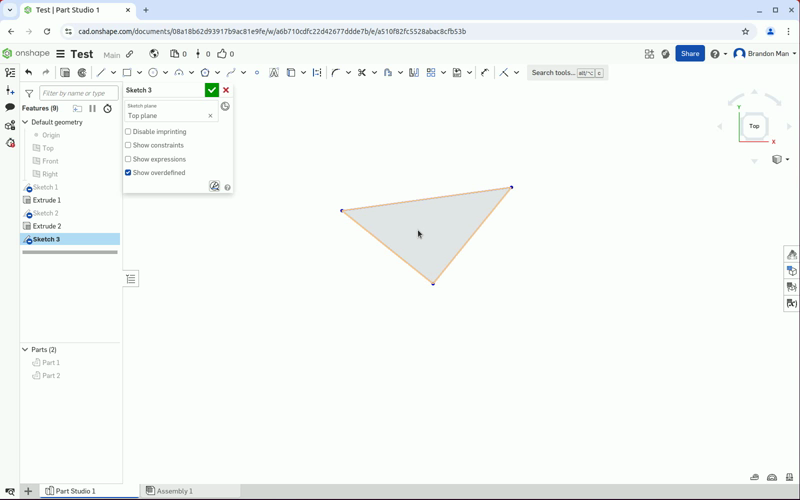
scroll(6)
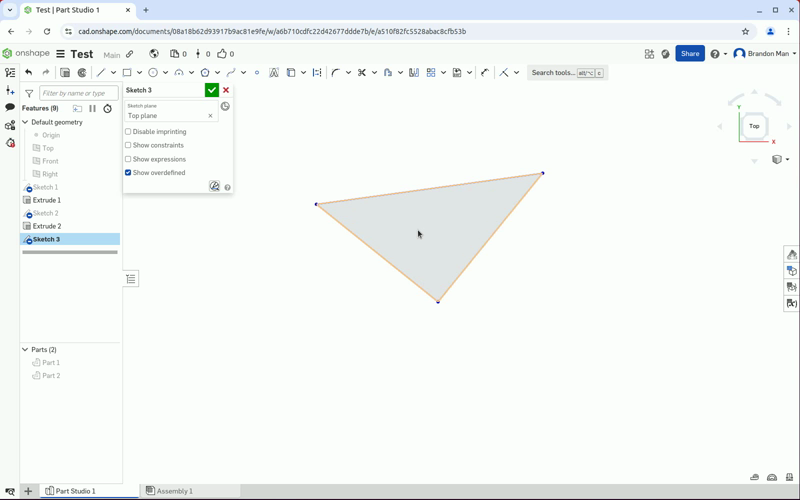
scroll(6)
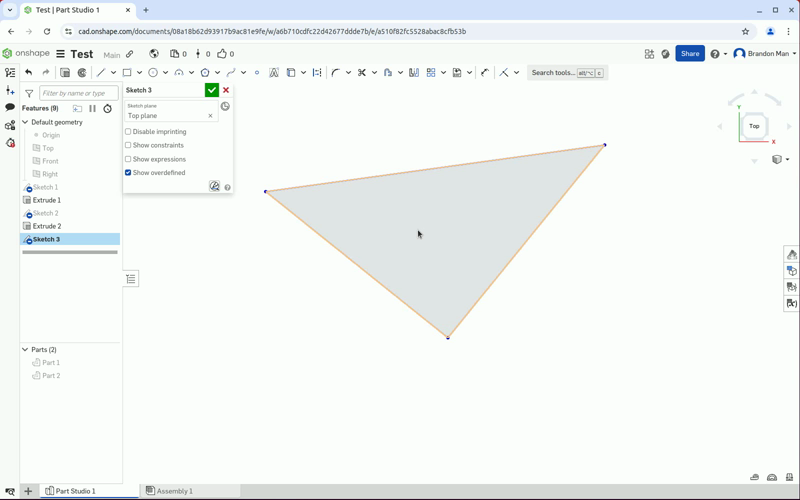
scroll(6)
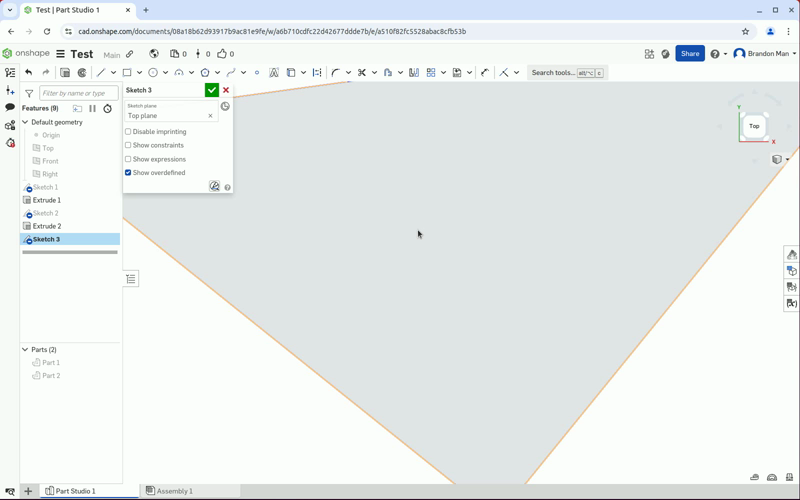
click(418, 229)
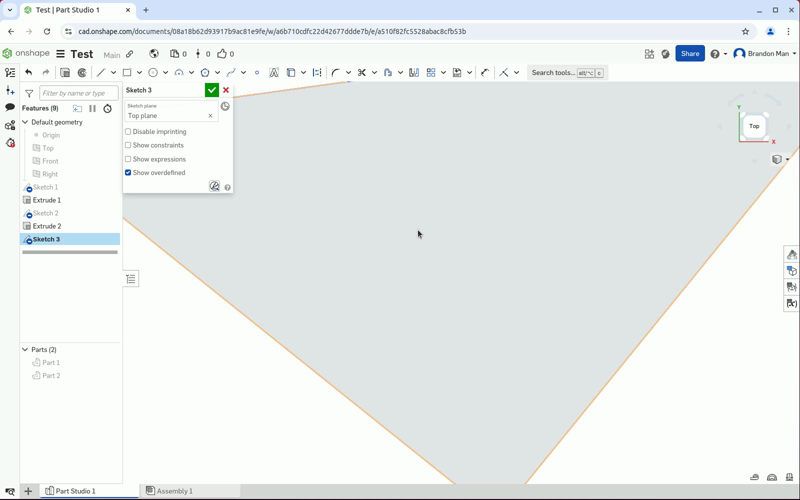
scroll(-6)
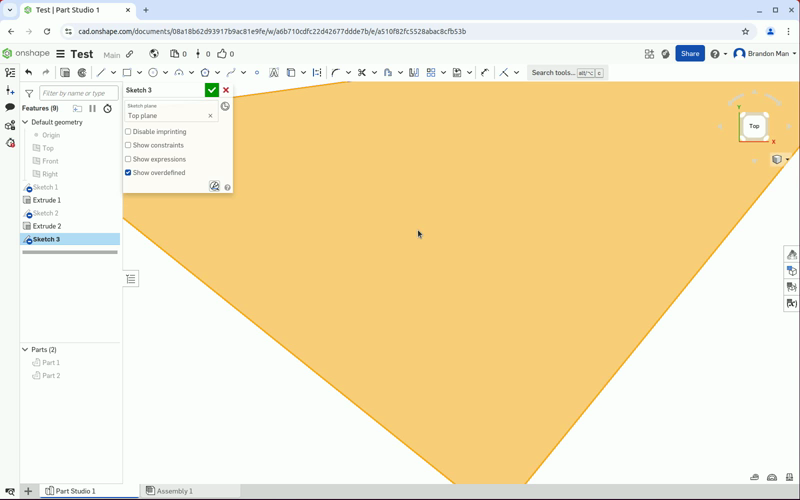
scroll(-6)
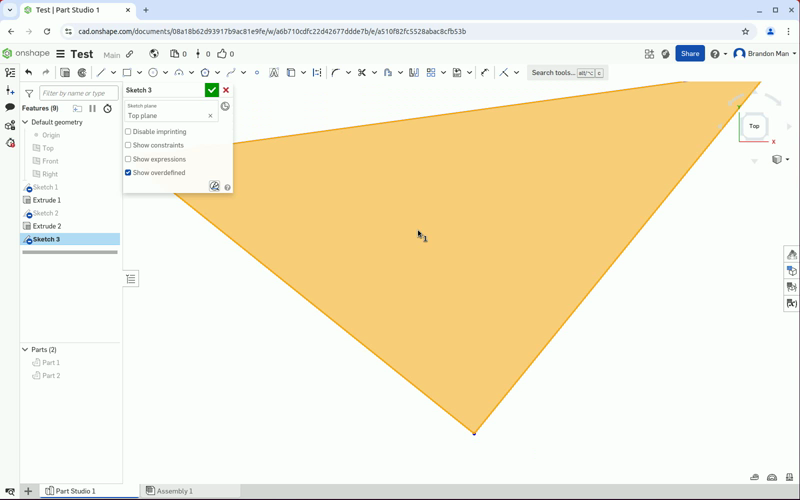
scroll(-6)
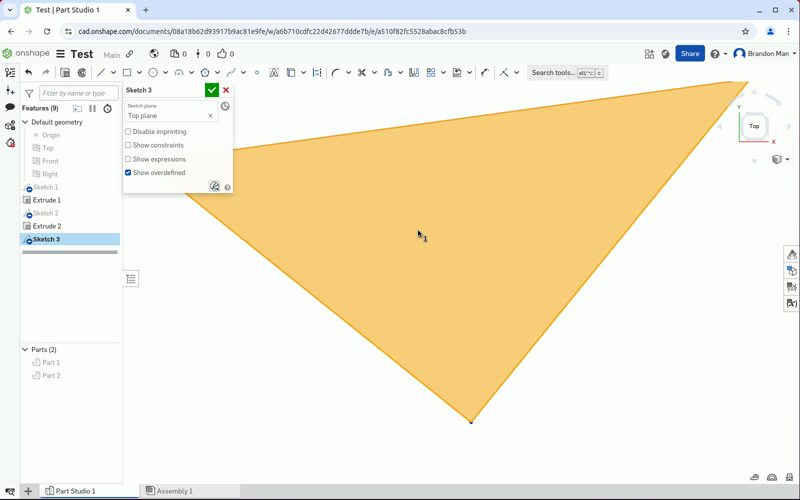
scroll(-6)
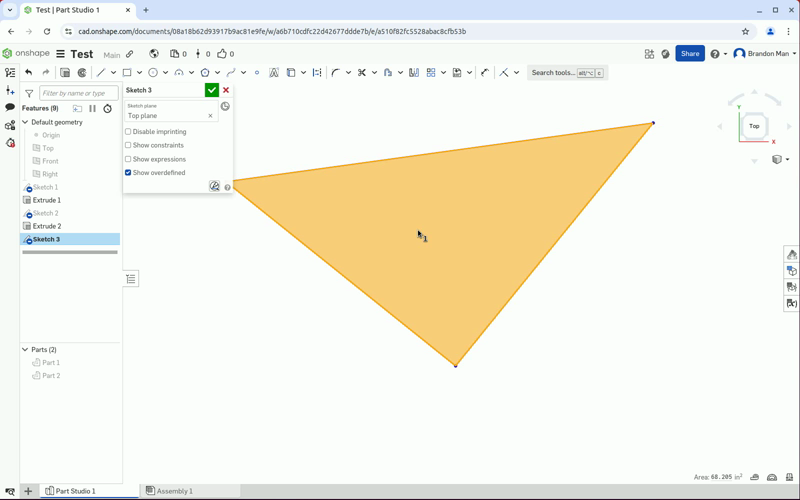
scroll(-6)
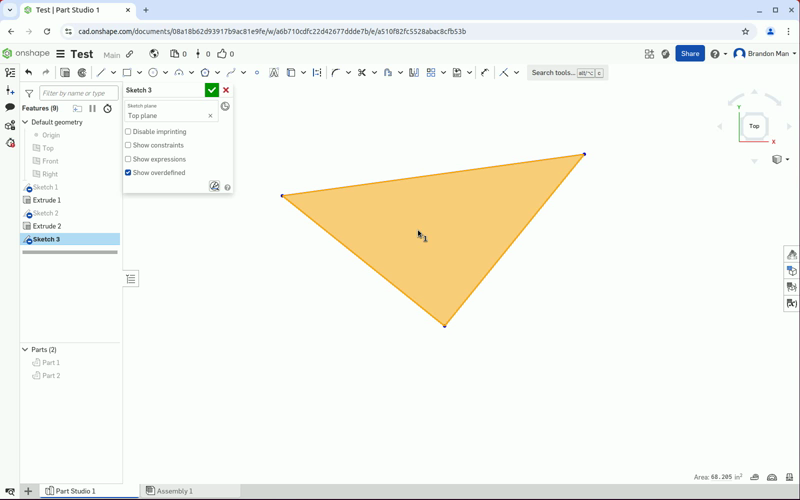
scroll(-6)
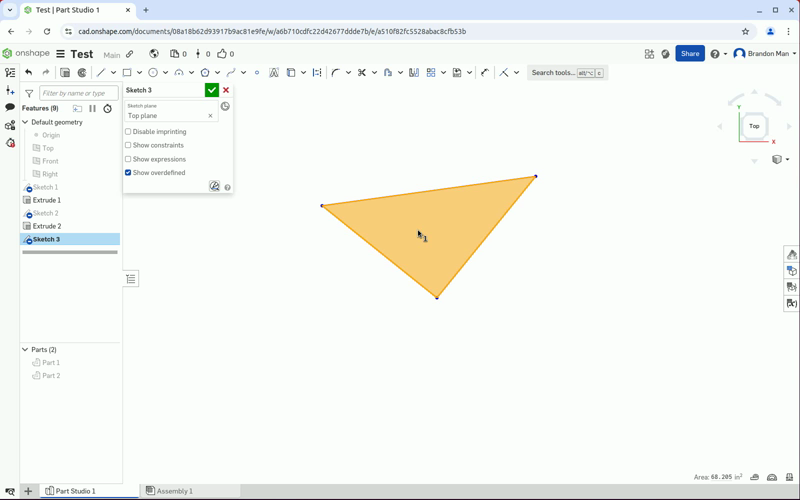
scroll(-6)
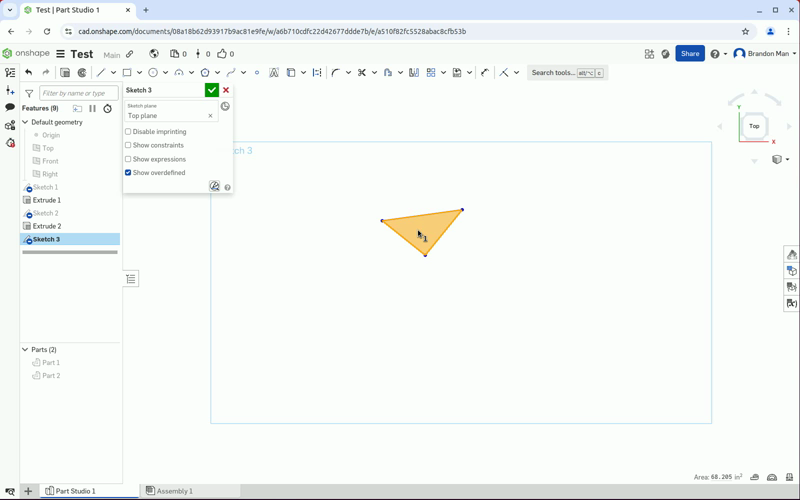
mouse_move(73, 352)
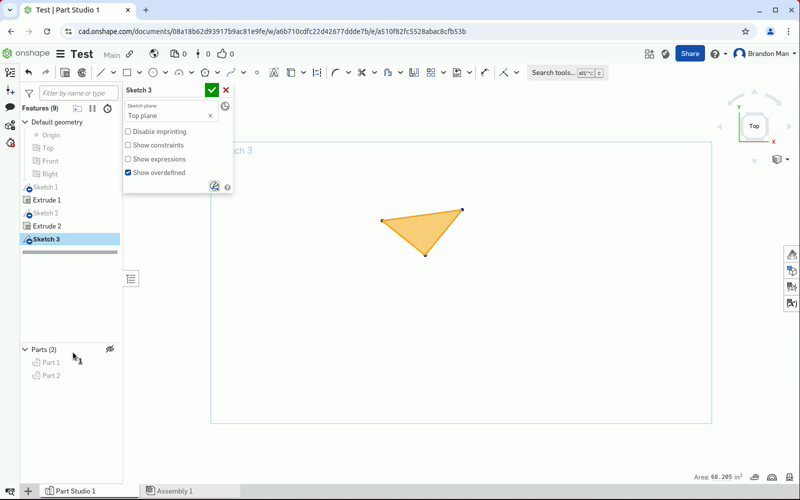
key(shift+y)
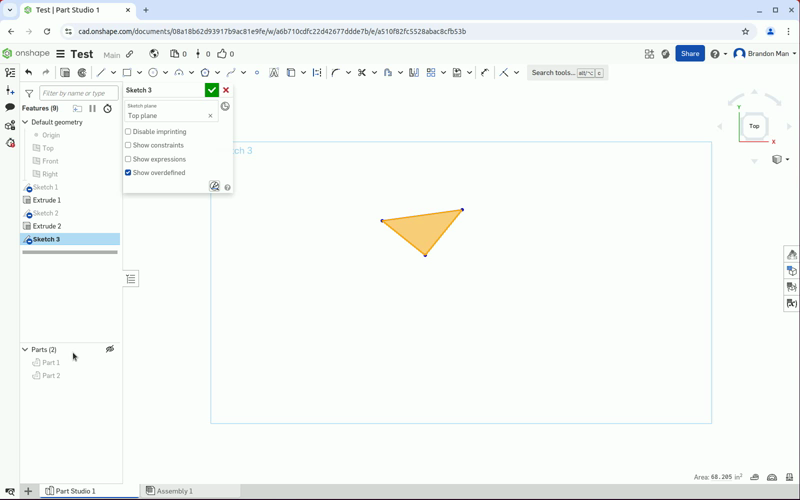
key(shift+e)
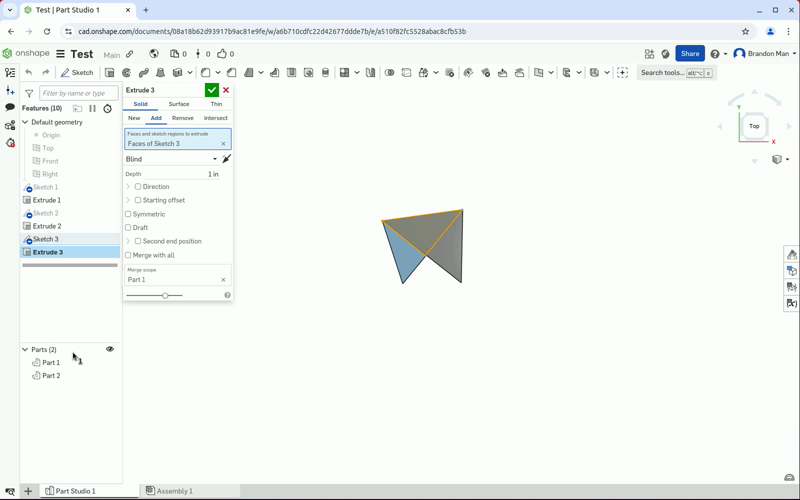
mouse_move(143, 106)
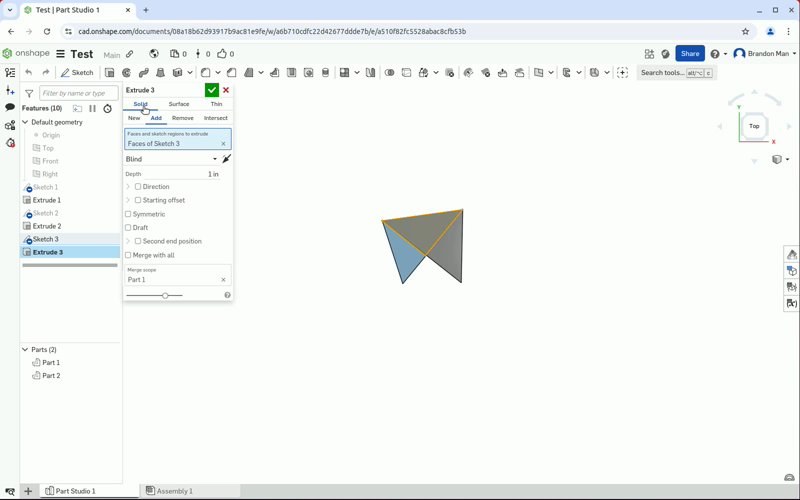
click(143, 106)
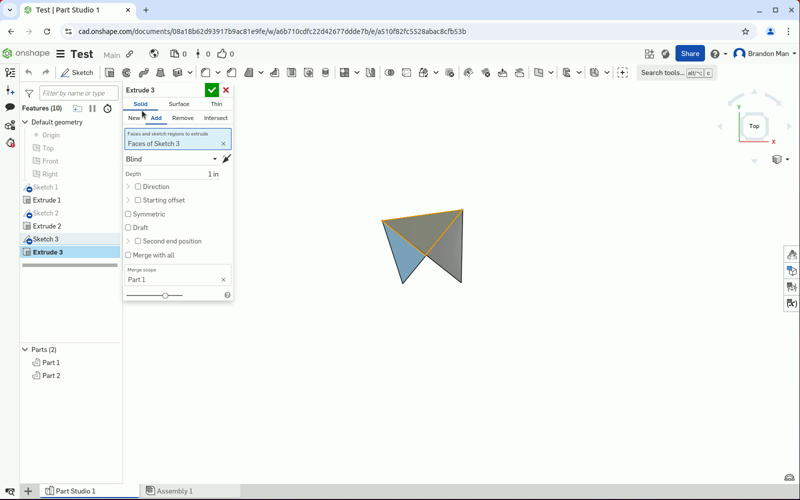
mouse_move(137, 120)
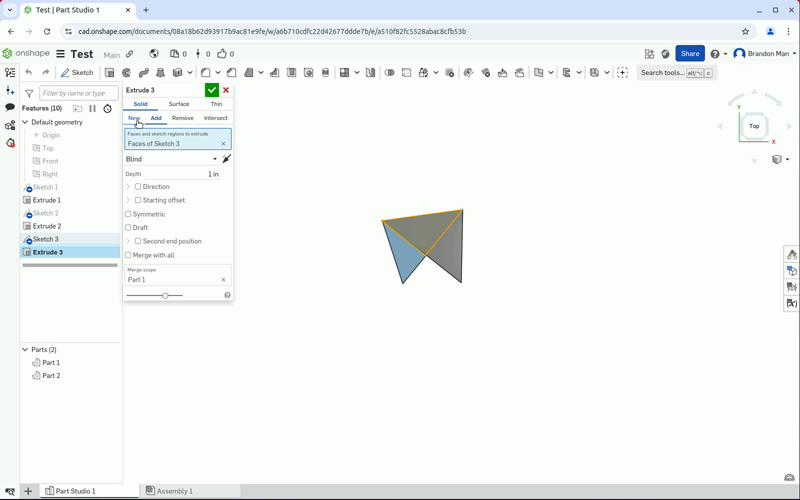
click(137, 120)
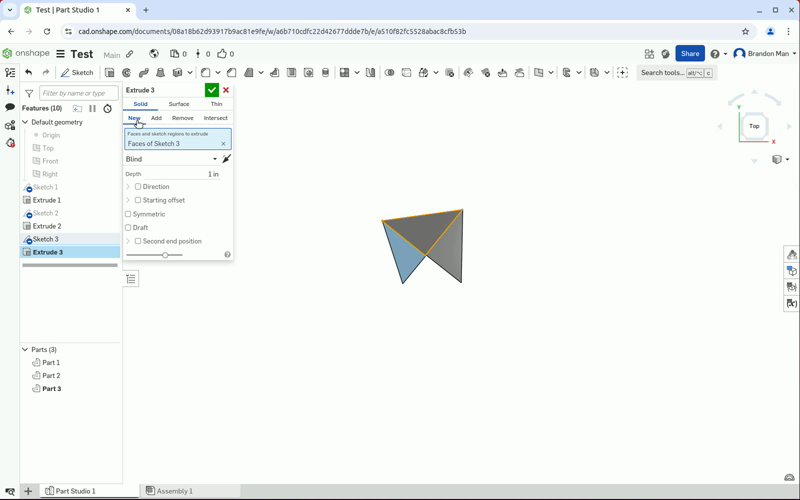
key(tab, 4)
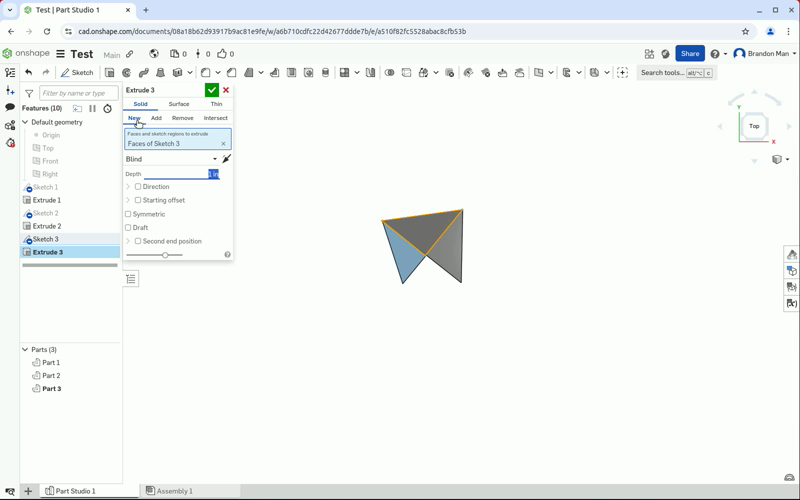
text(1.204)
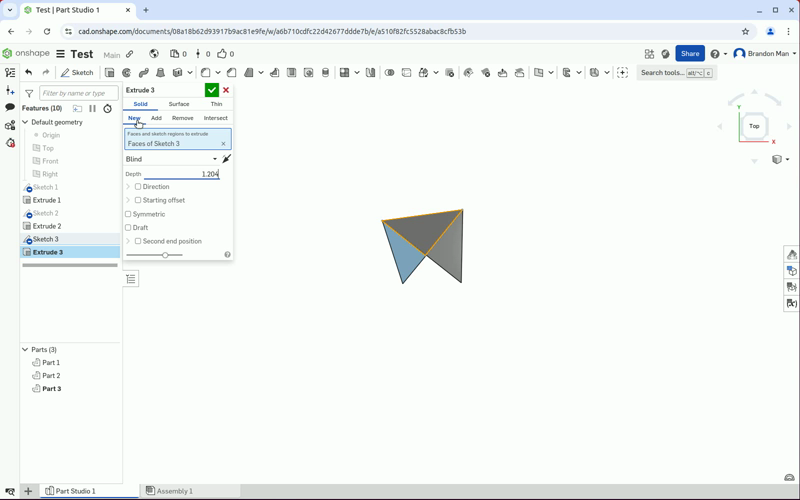
key(enter)
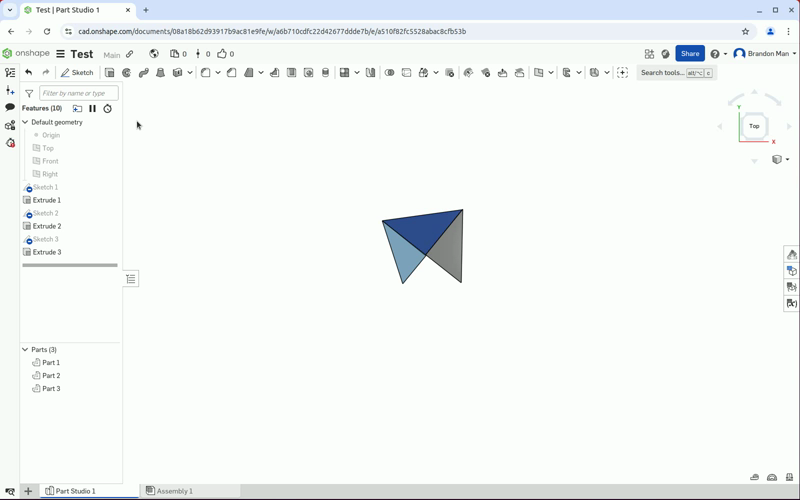
key(shift+h)
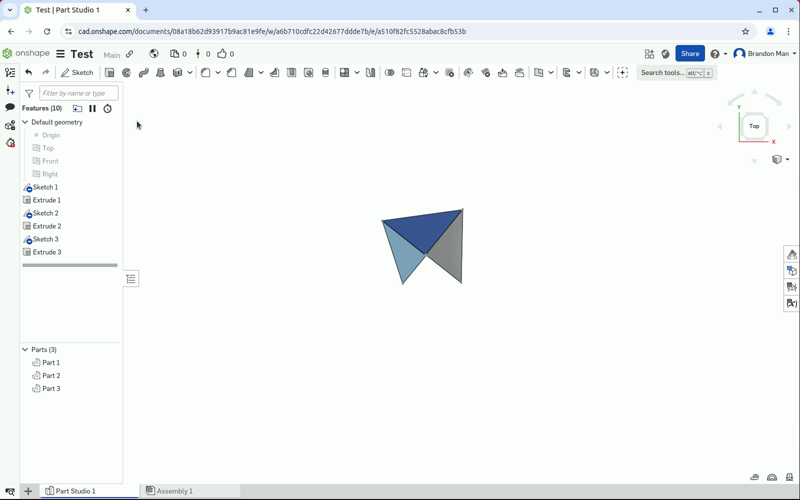
key(shift+h)
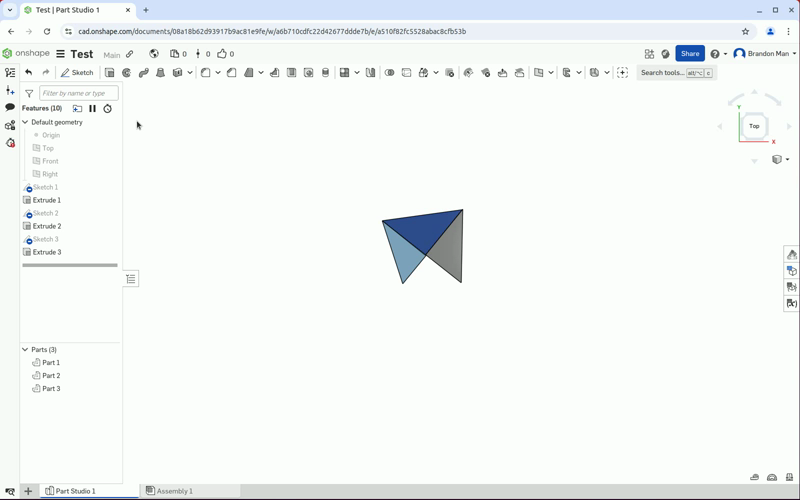
mouse_move(73, 189)
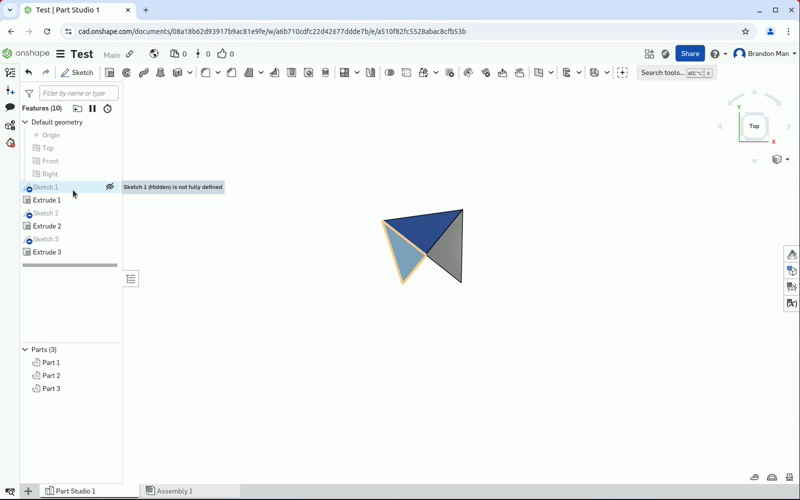
click(73, 189)
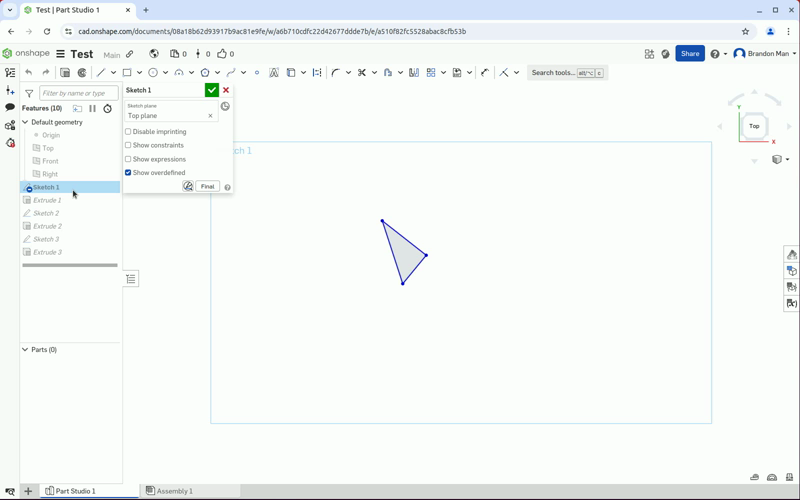
mouse_move(229, 92)
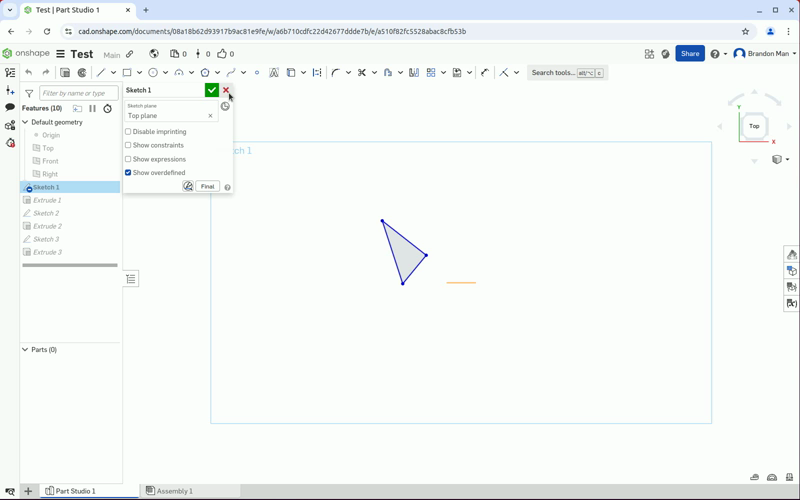
click(229, 92)
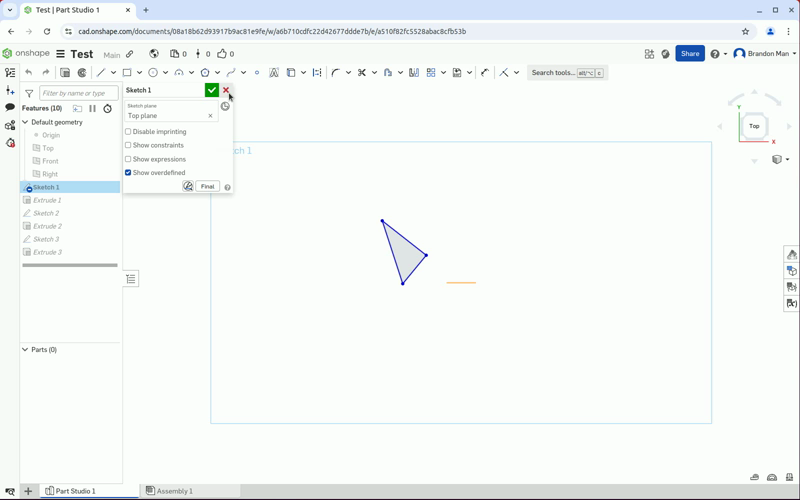
key(shift+s)
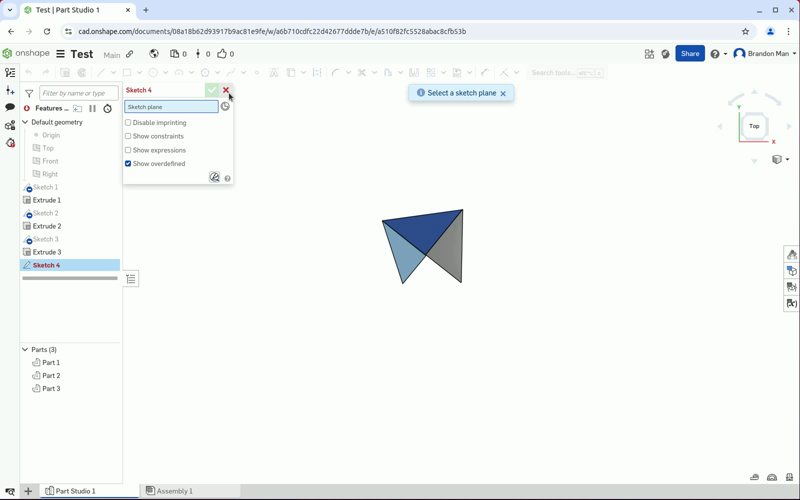
mouse_move(73, 150)
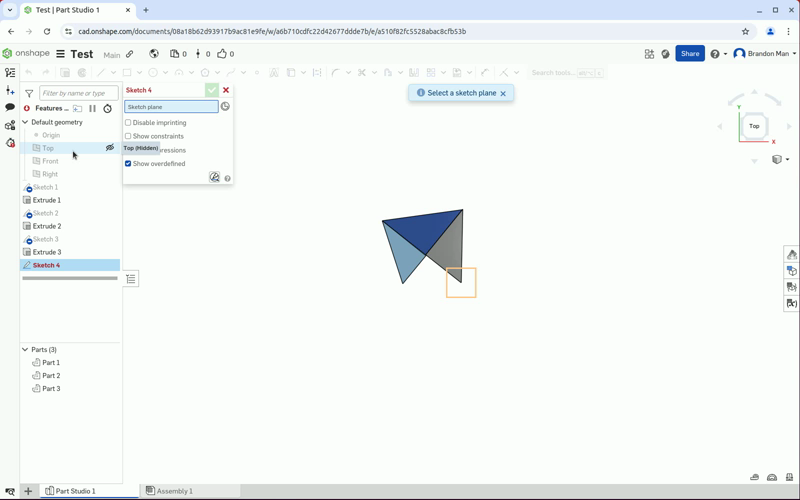
click(73, 150)
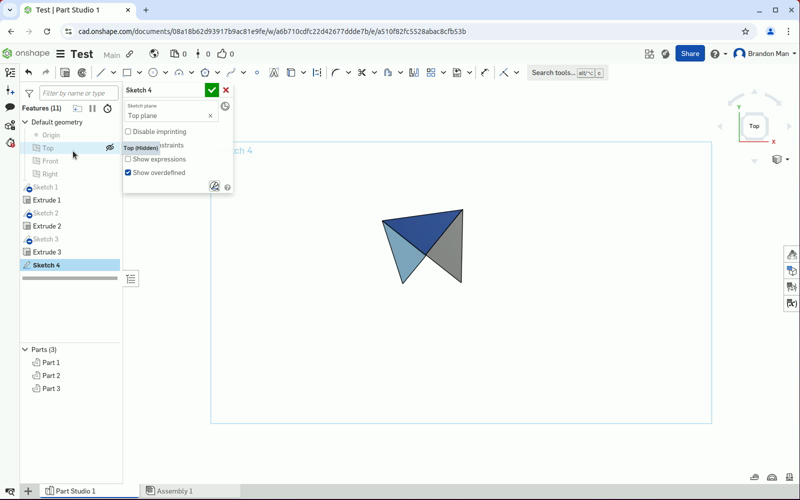
mouse_move(73, 352)
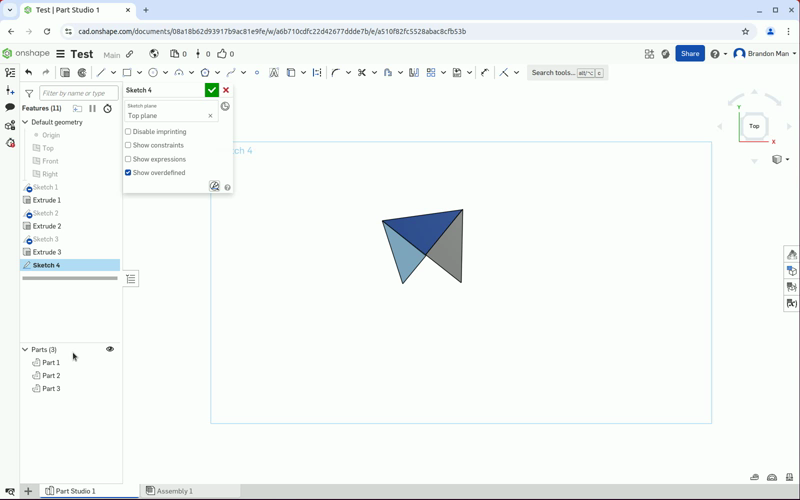
key(y)
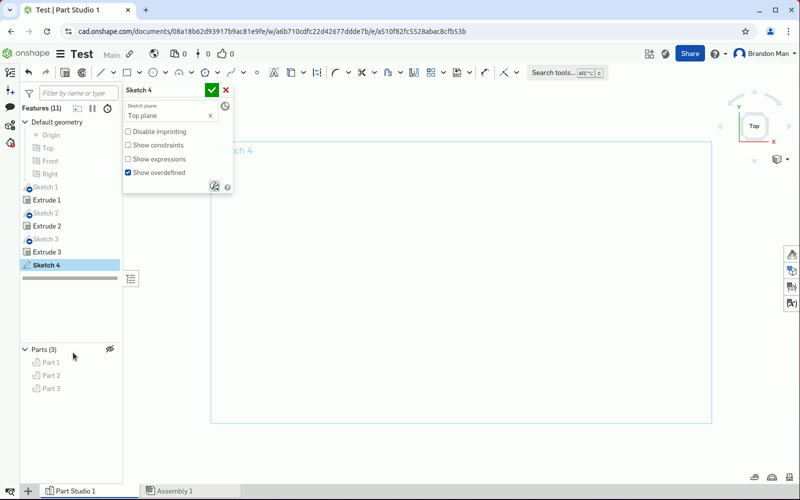
key(l)
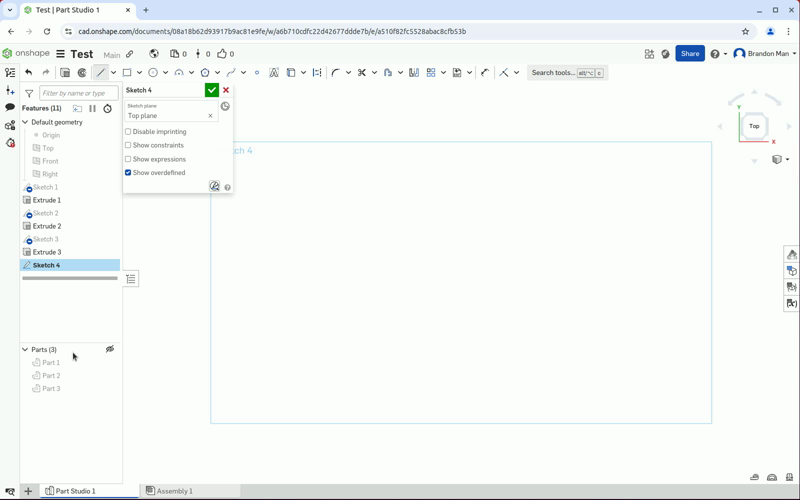
key_down(shift)
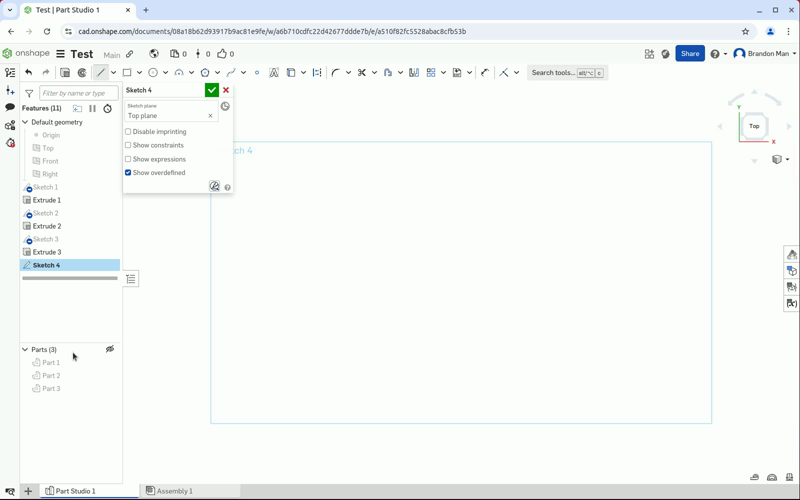
mouse_move(401, 282)
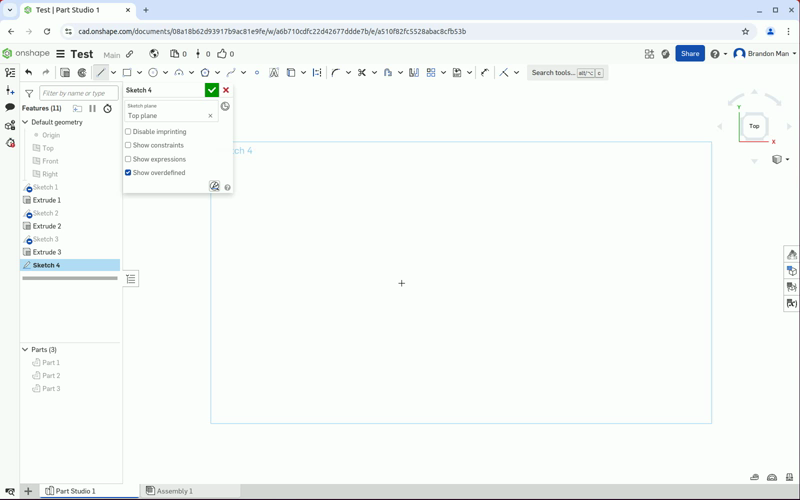
click(401, 282)
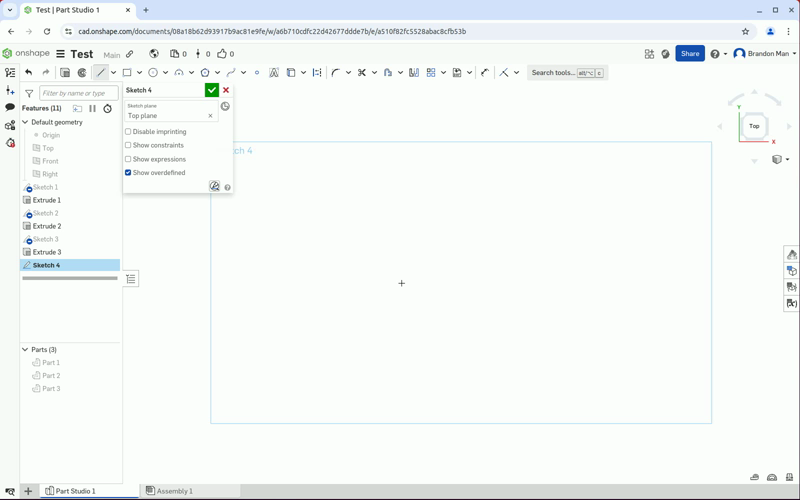
key_up(shift)
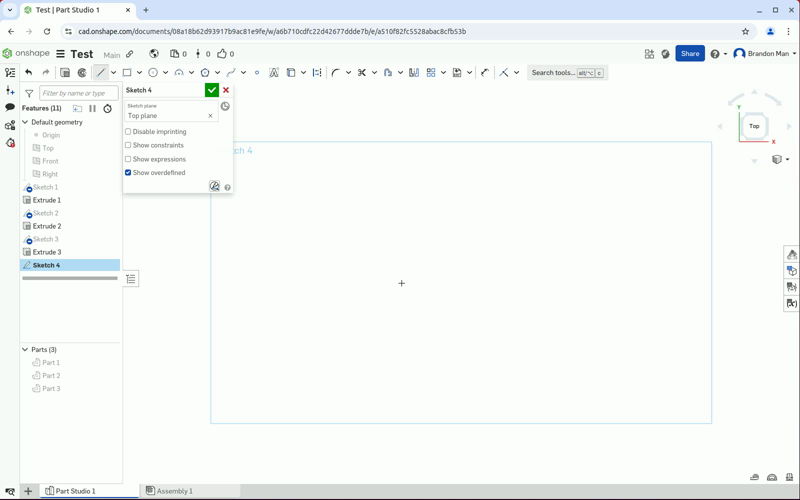
key_down(shift)
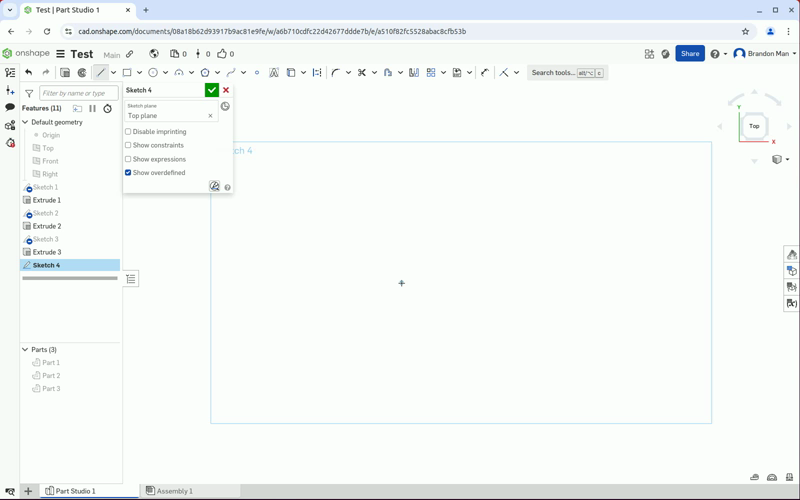
mouse_move(431, 282)
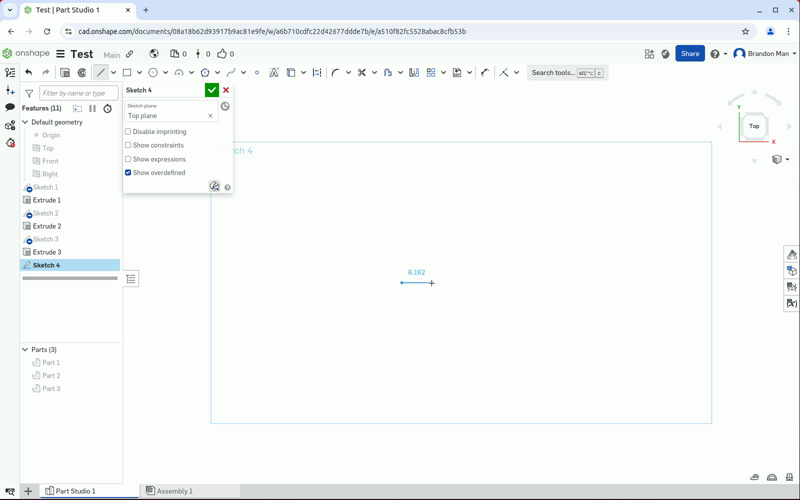
mouse_move(461, 282)
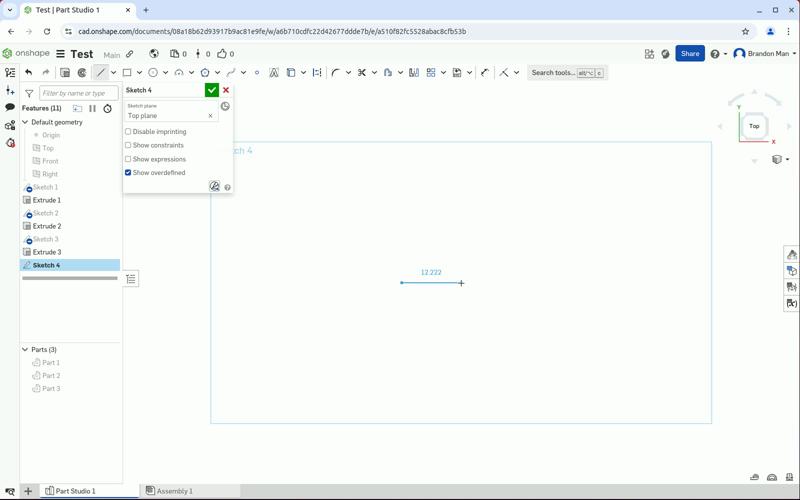
click(461, 282)
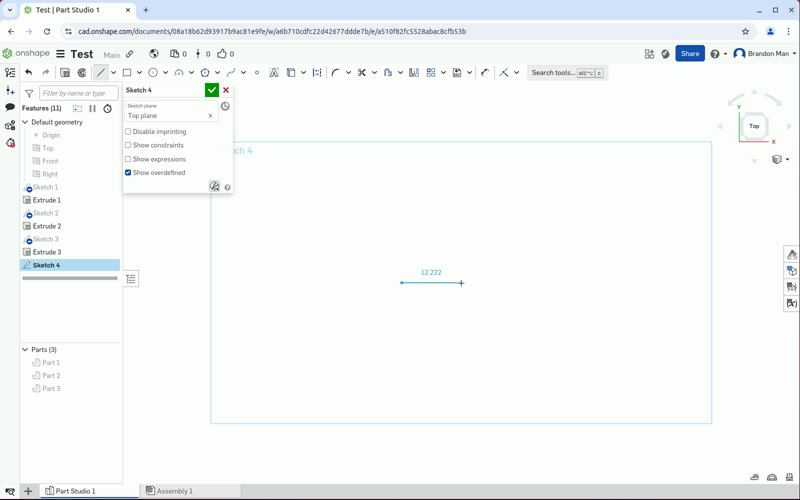
key_up(shift)
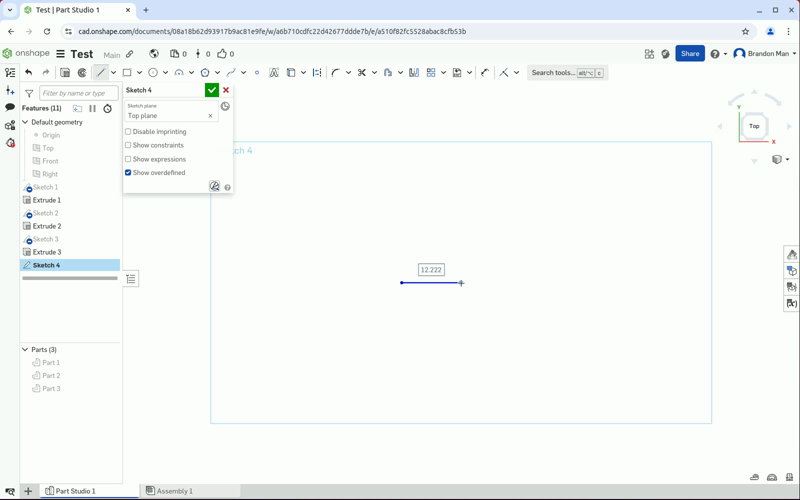
key_down(shift)
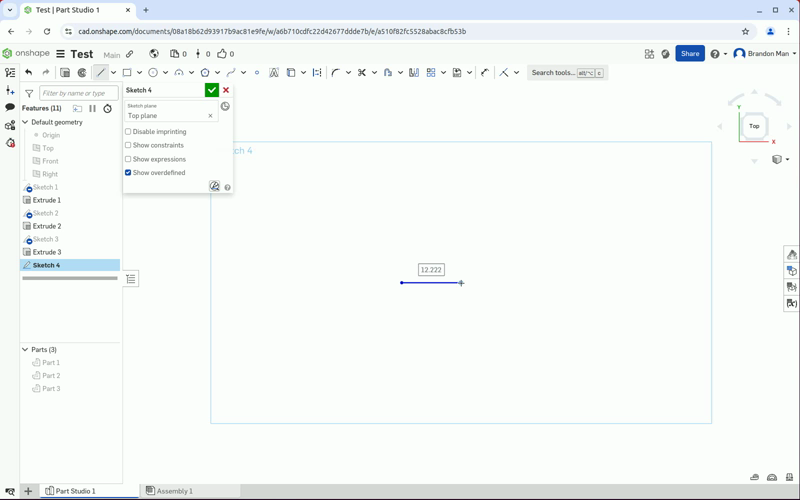
mouse_move(491, 282)
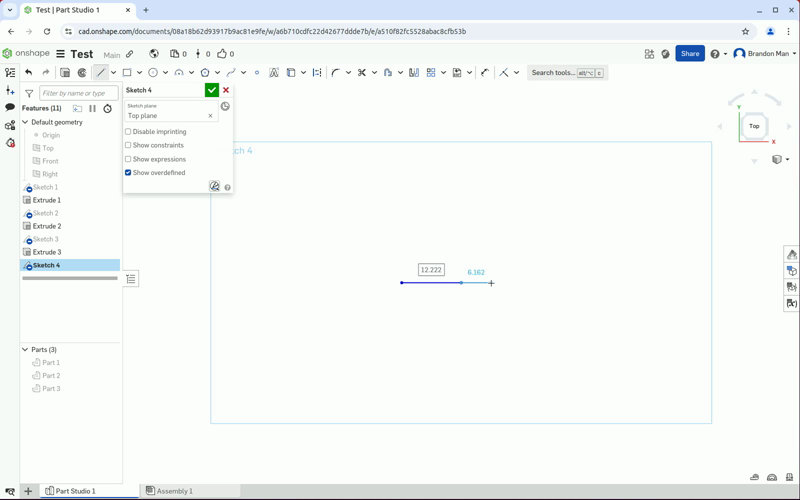
mouse_move(425, 254)
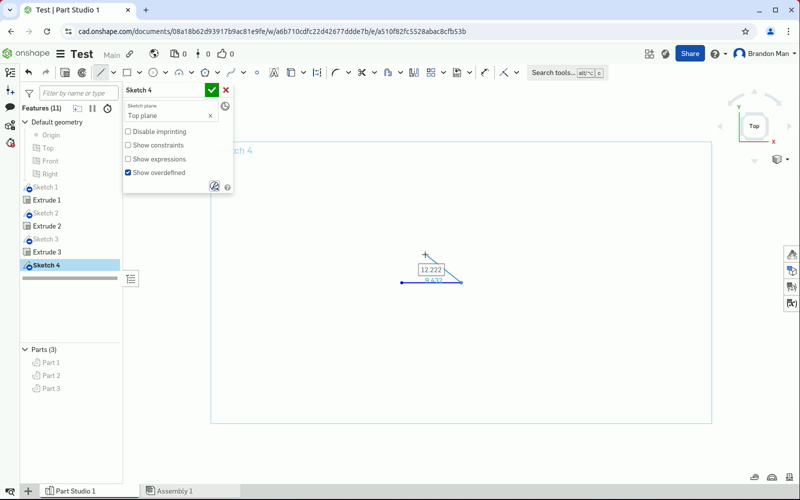
click(425, 254)
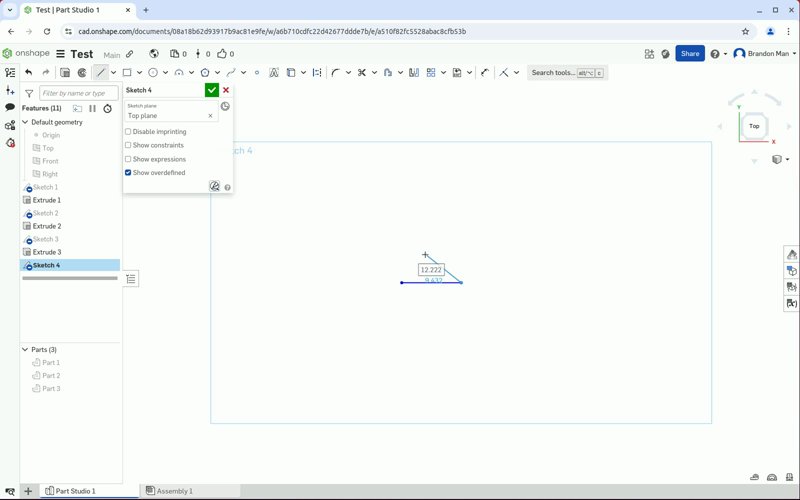
key_up(shift)
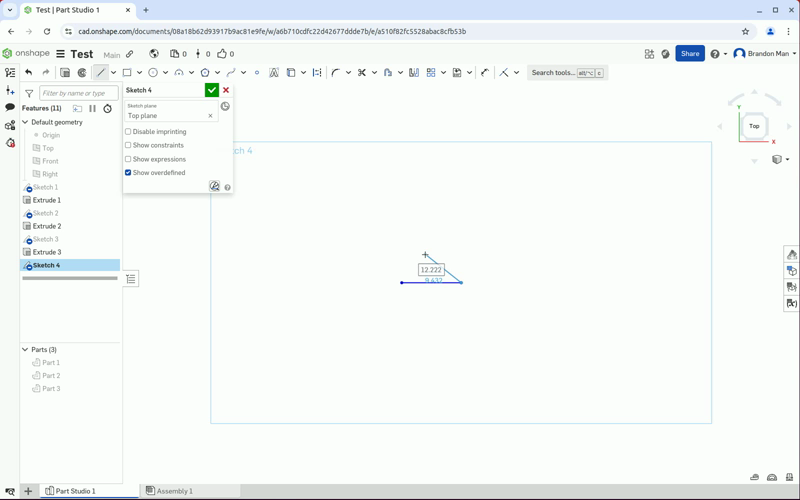
mouse_move(455, 254)
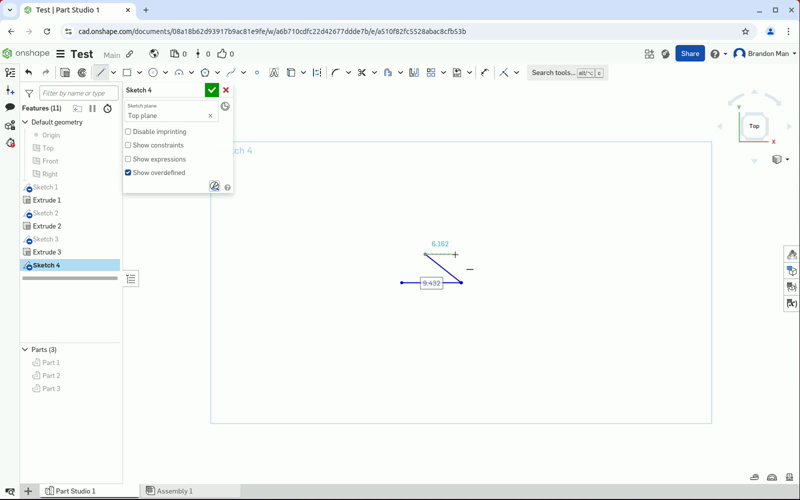
key_down(shift)
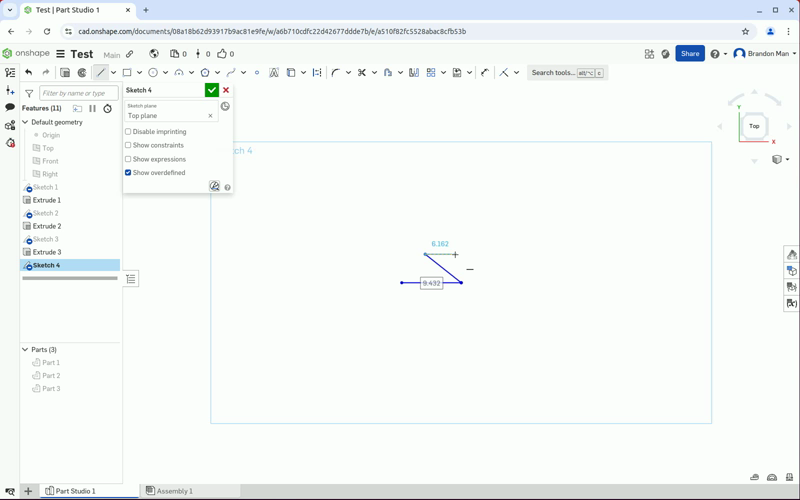
mouse_move(401, 282)
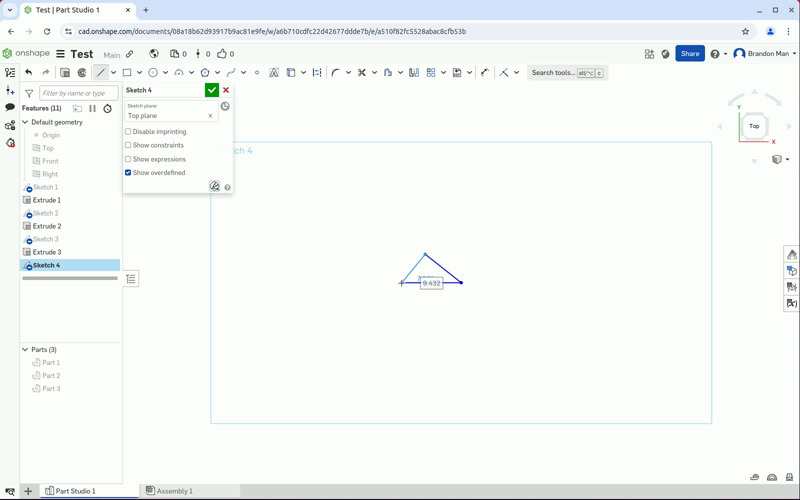
key_up(shift)
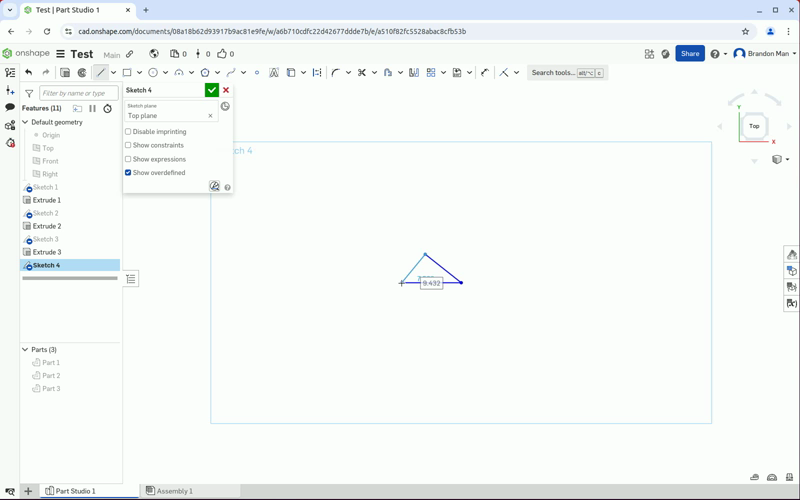
click(401, 282)
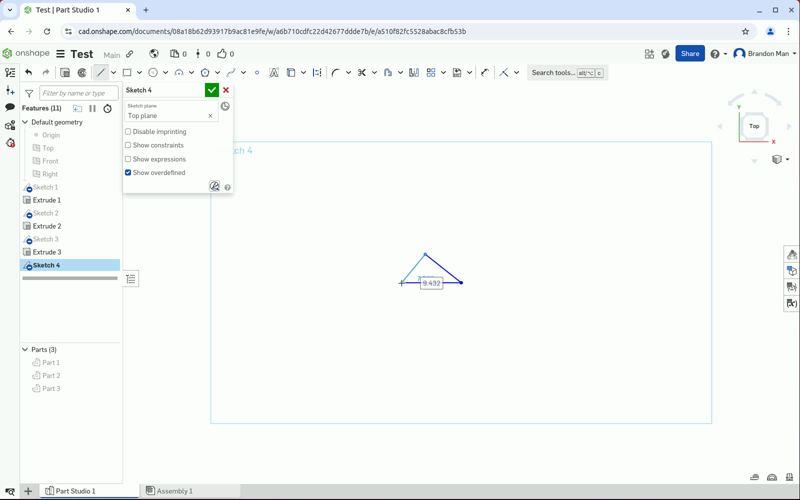
key(esc)
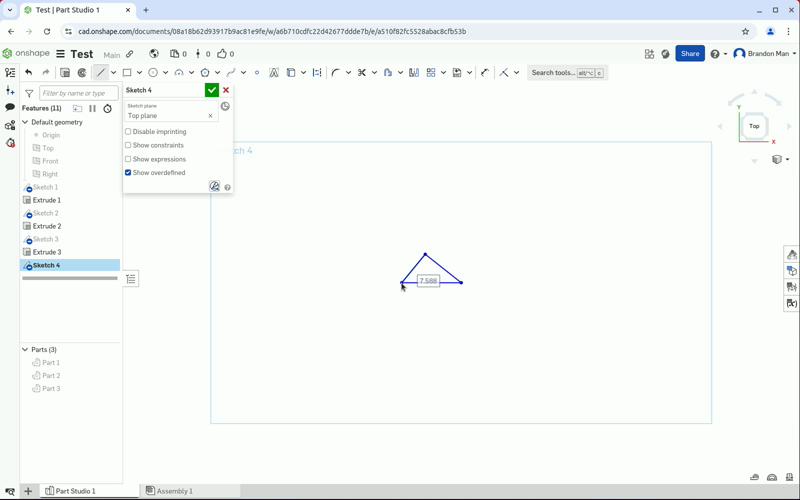
mouse_move(438, 279)
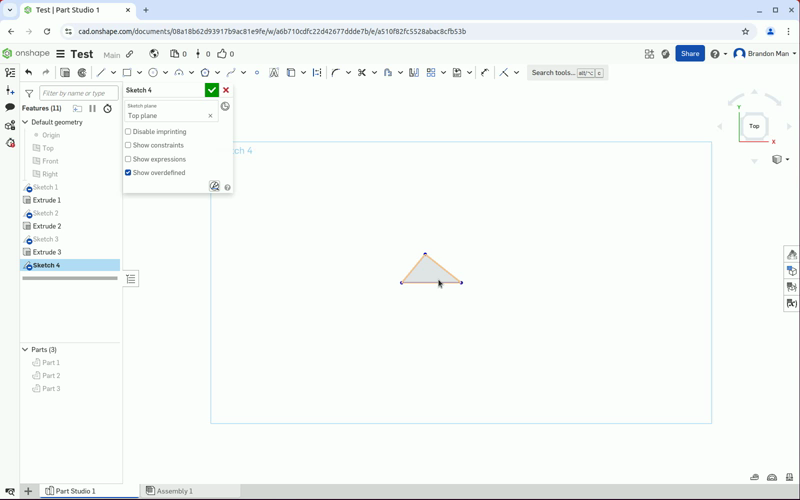
scroll(6)
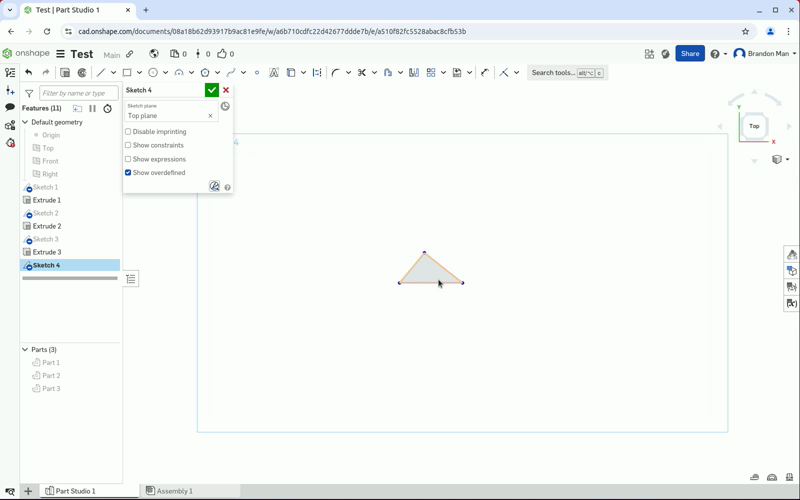
scroll(6)
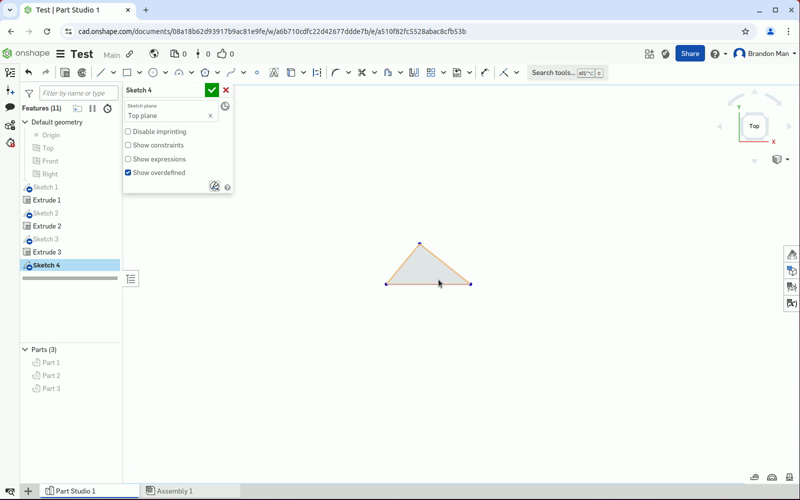
scroll(6)
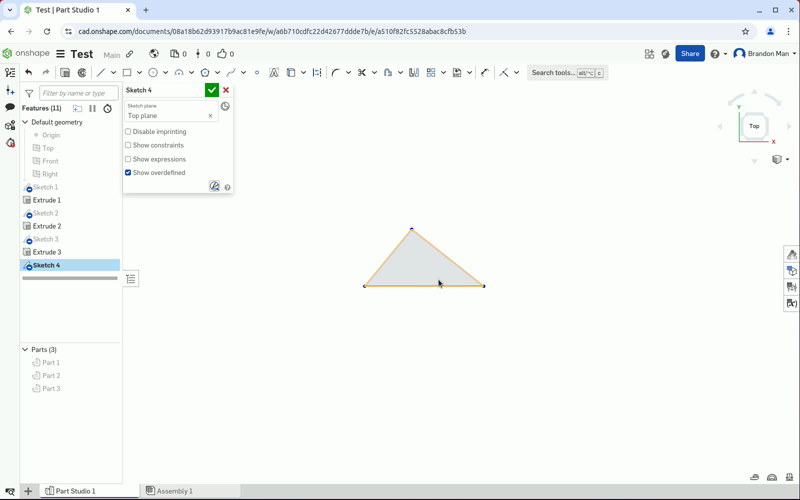
scroll(6)
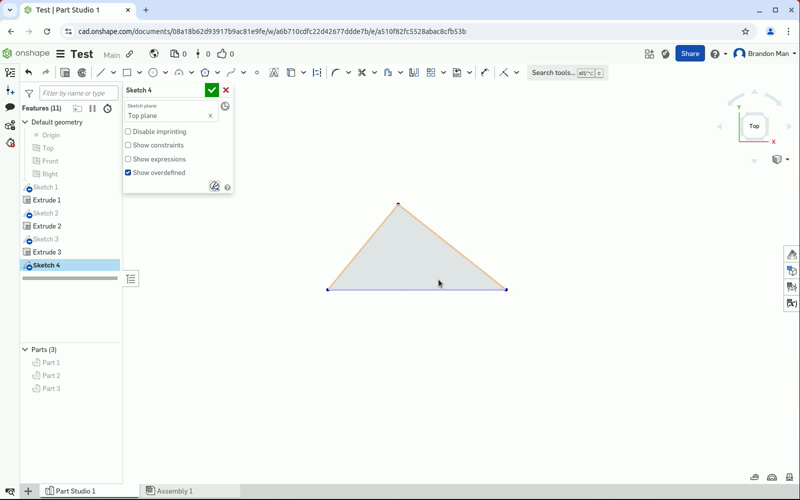
scroll(6)
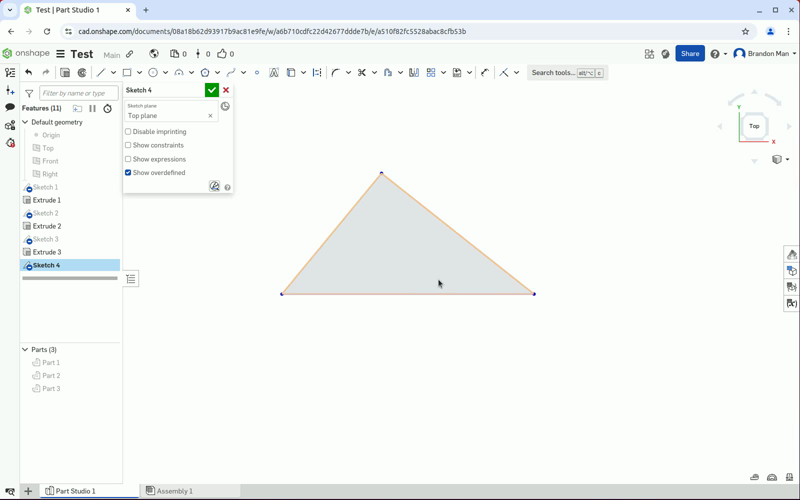
scroll(6)
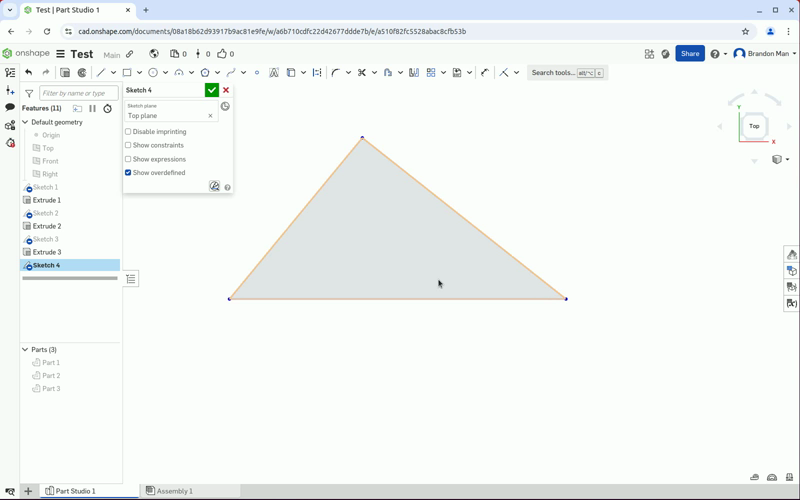
scroll(6)
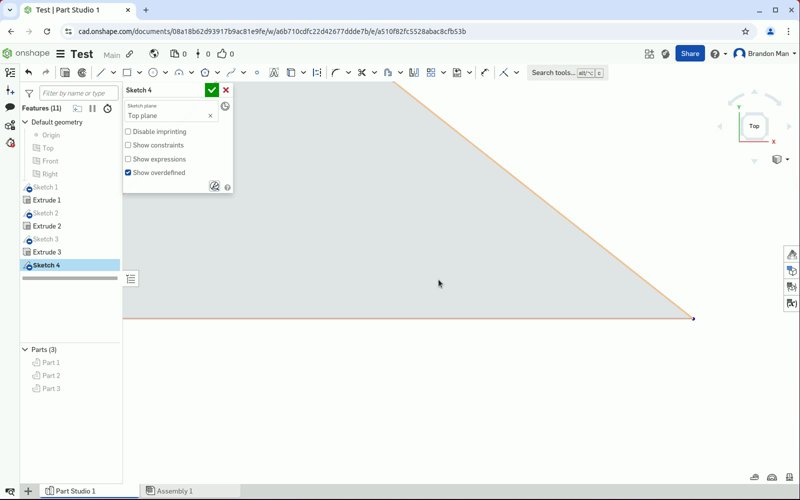
click(438, 279)
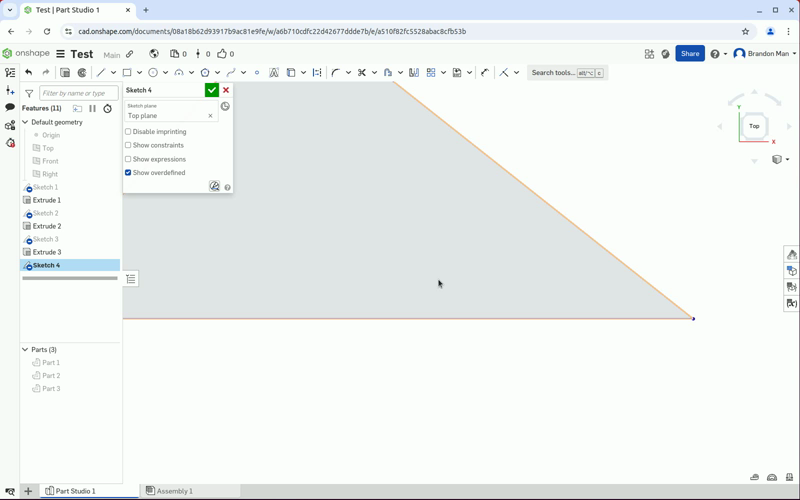
scroll(-6)
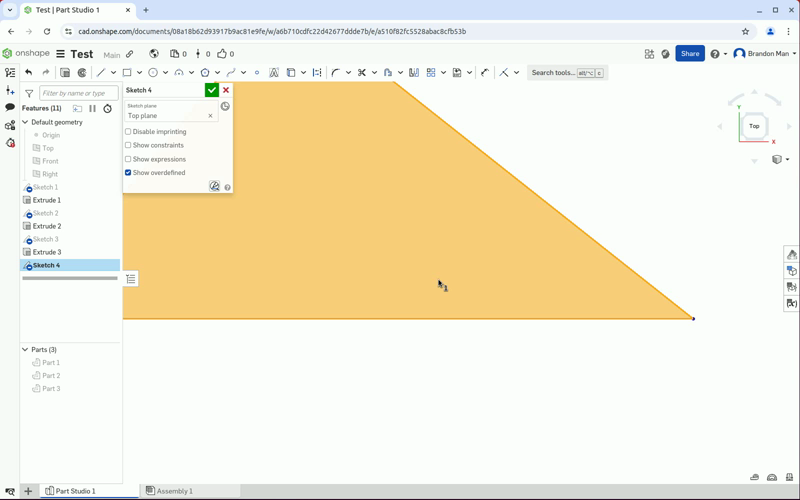
scroll(-6)
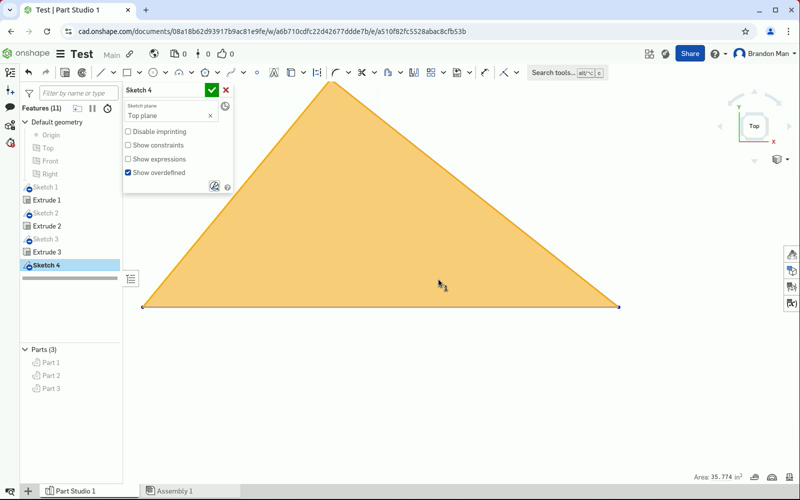
scroll(-6)
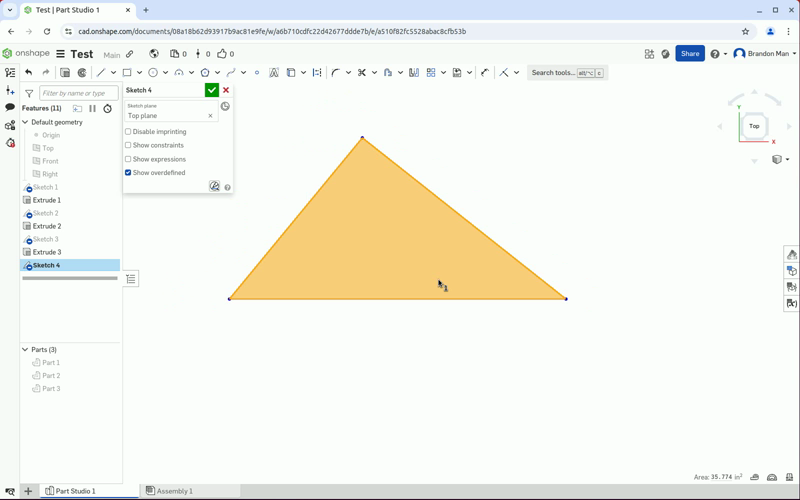
scroll(-6)
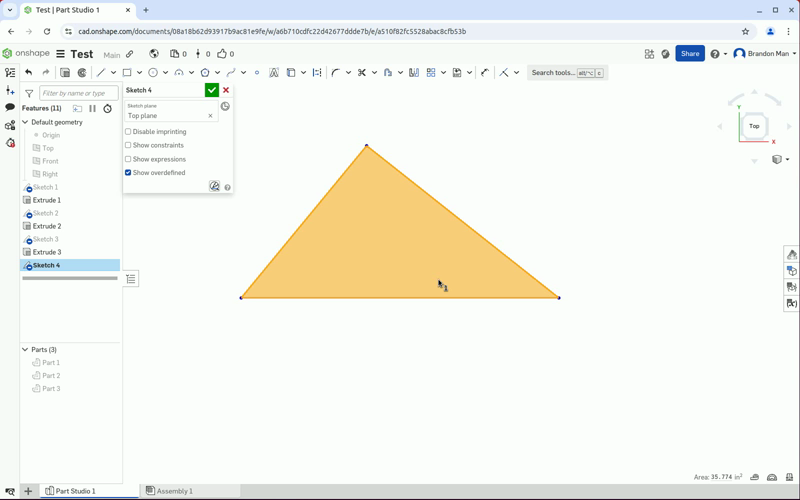
scroll(-6)
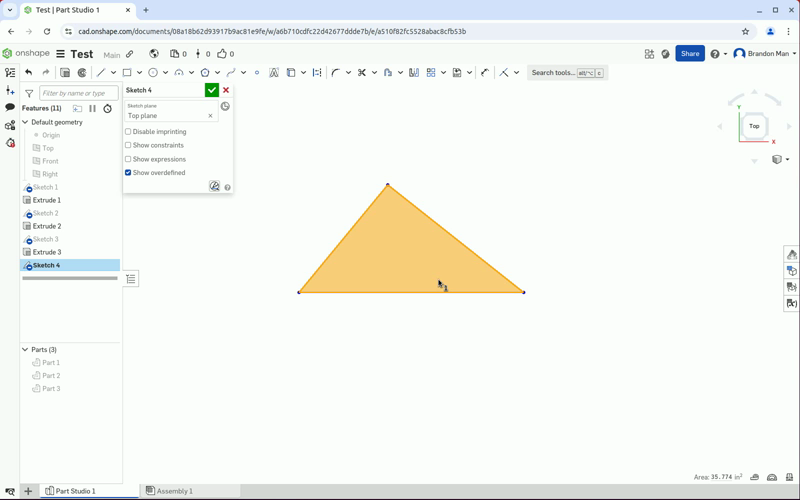
scroll(-6)
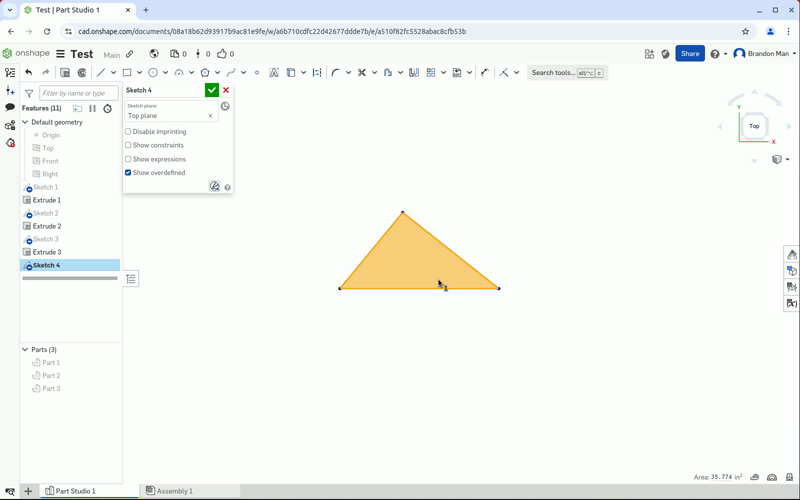
scroll(-6)
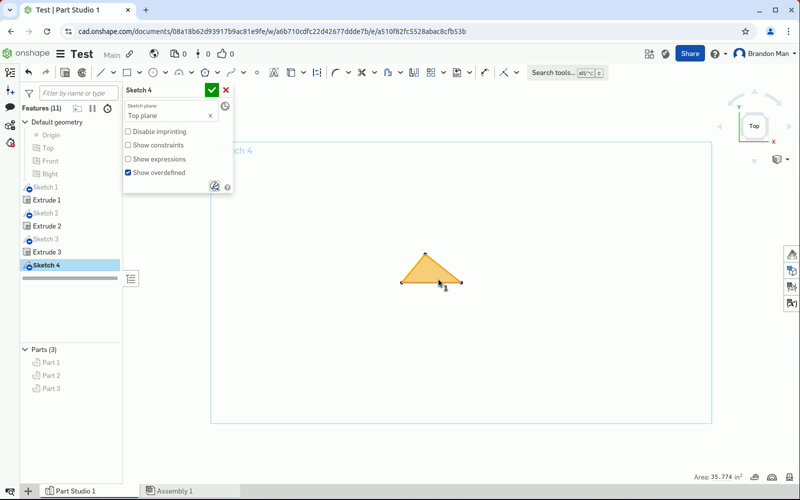
mouse_move(73, 352)
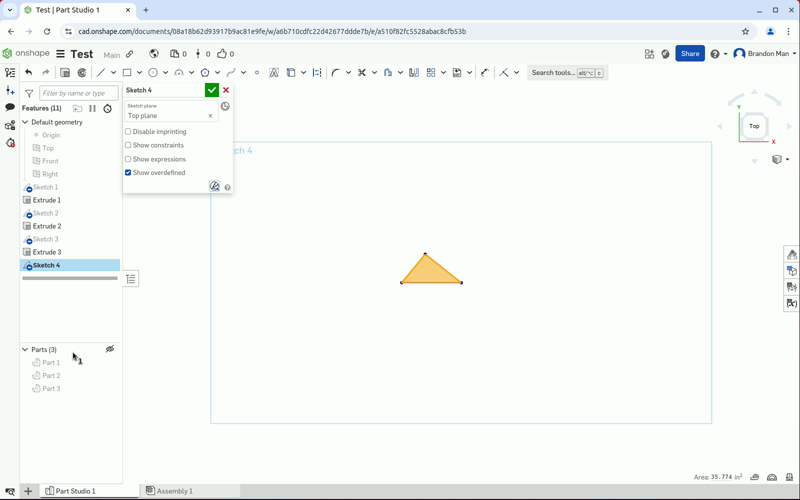
key(shift+y)
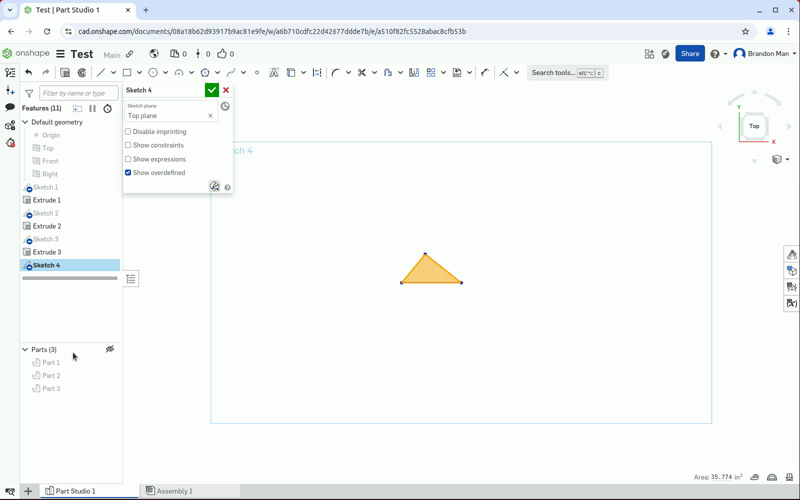
key(shift+e)
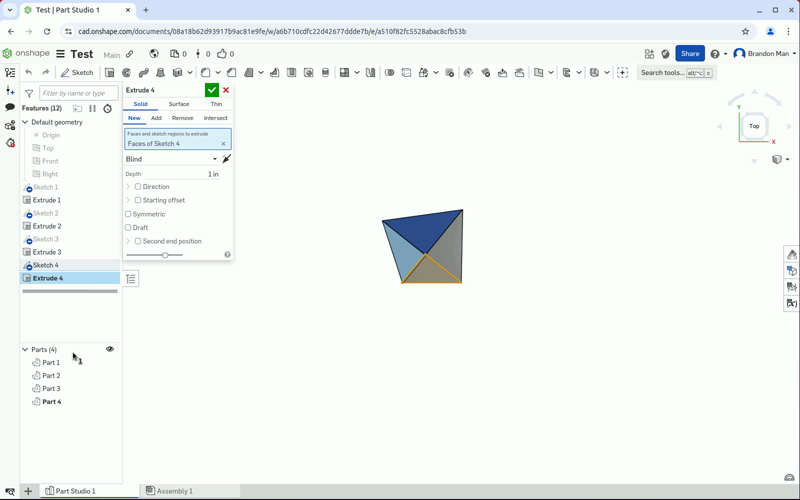
mouse_move(143, 106)
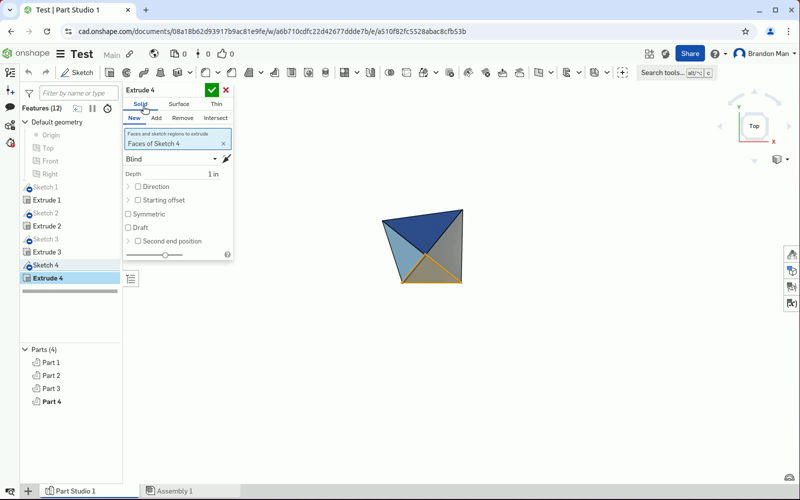
click(143, 106)
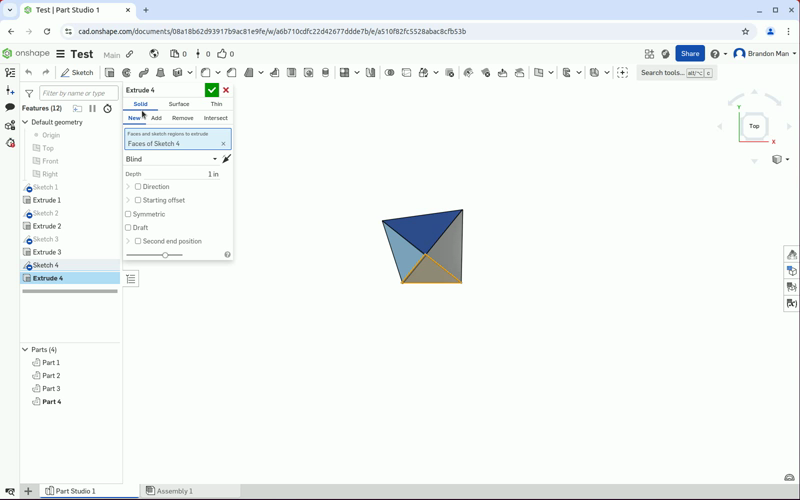
mouse_move(137, 120)
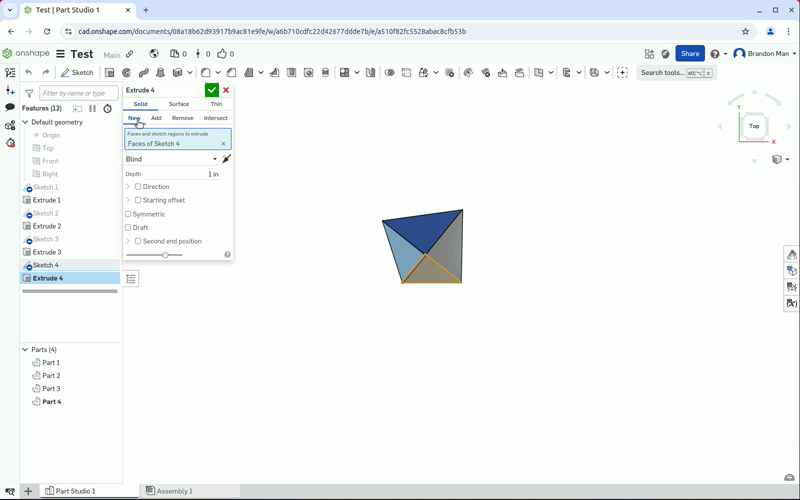
click(137, 120)
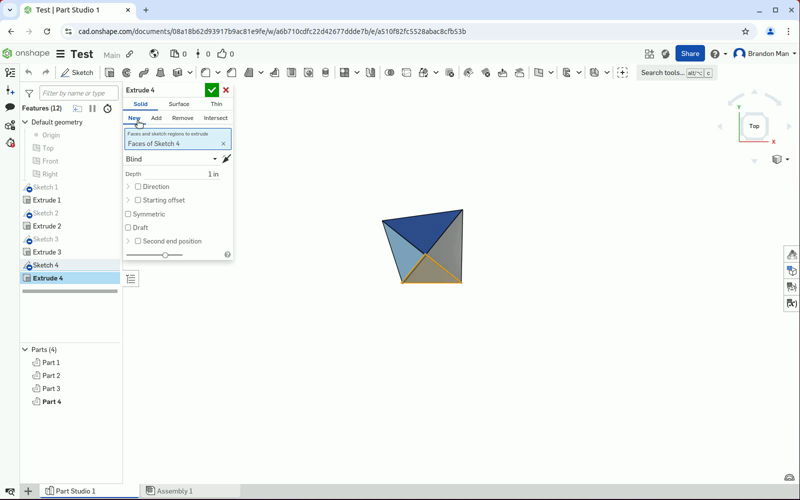
key(tab, 4)
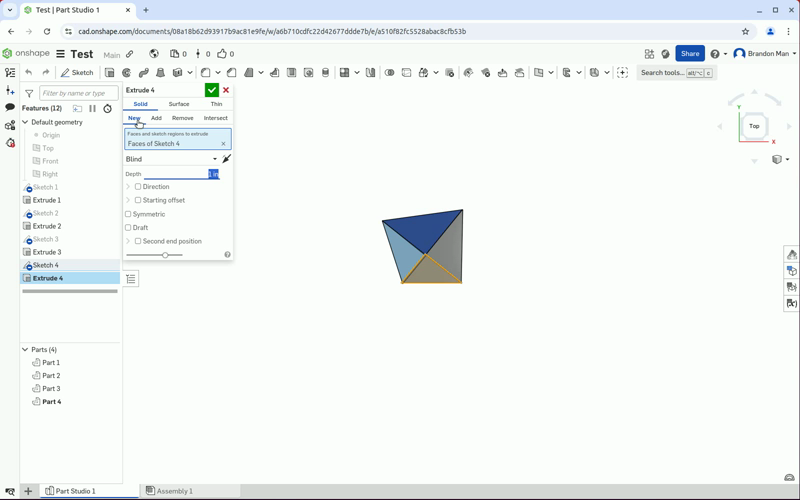
text(1.204)
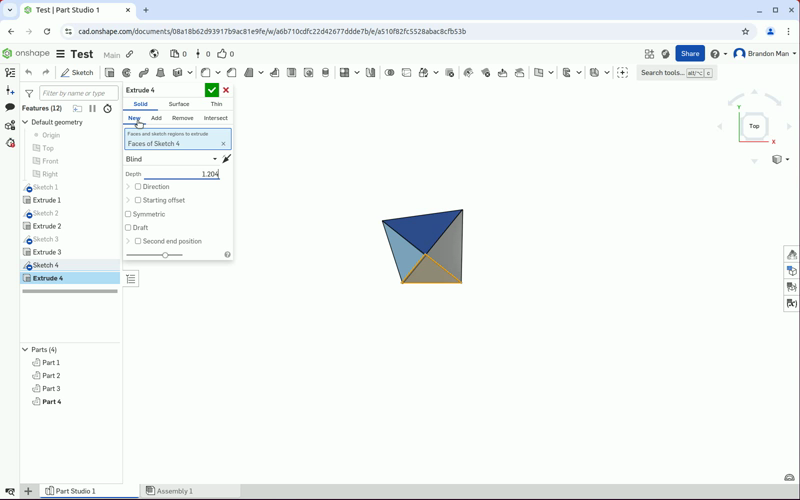
key(enter)
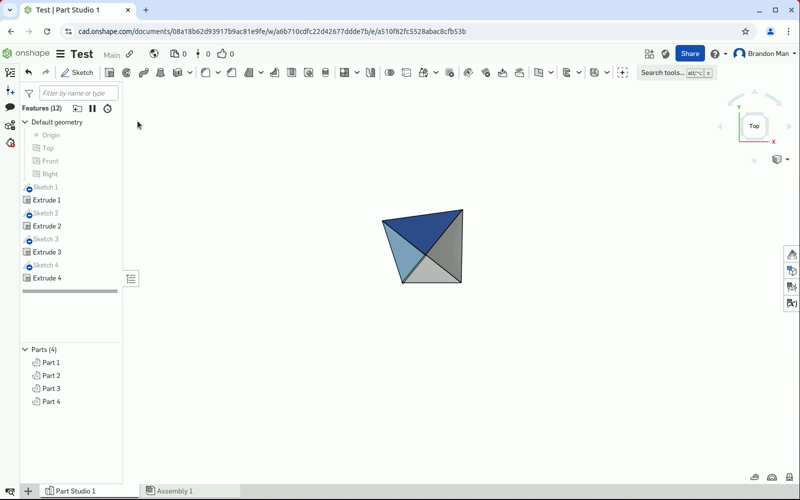
key(shift+h)
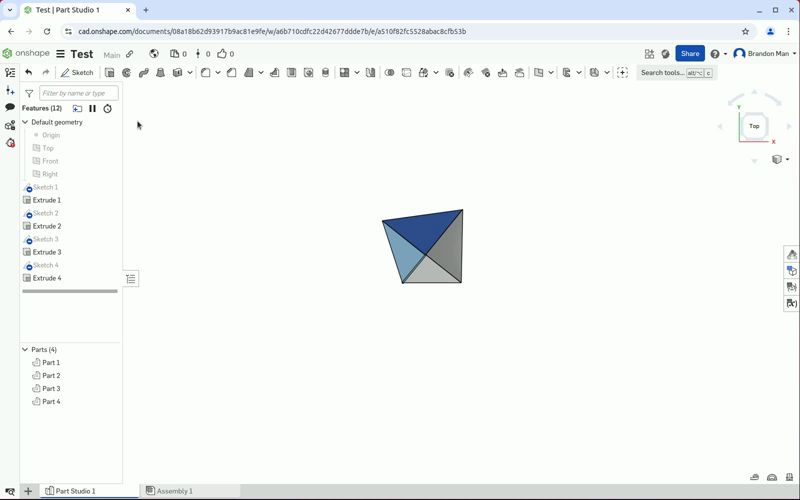
key(shift+h)
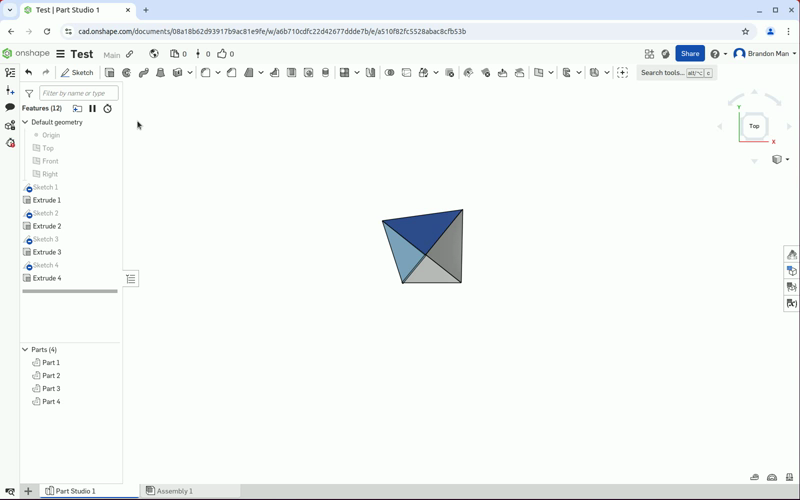
mouse_move(73, 189)
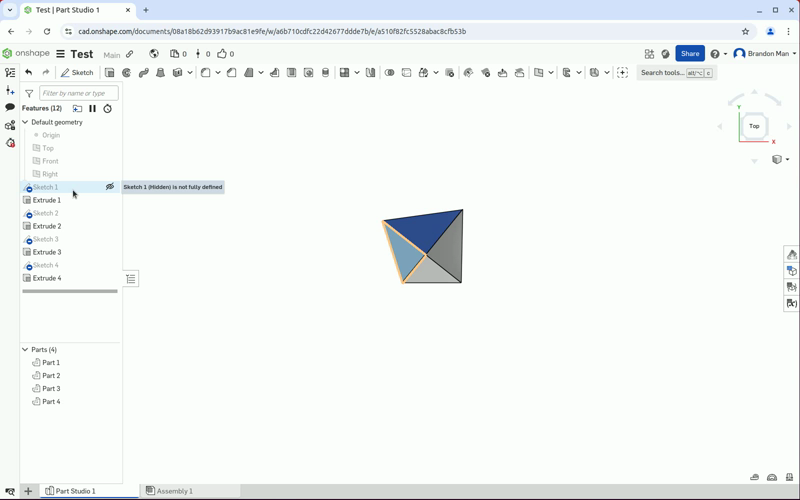
click(73, 189)
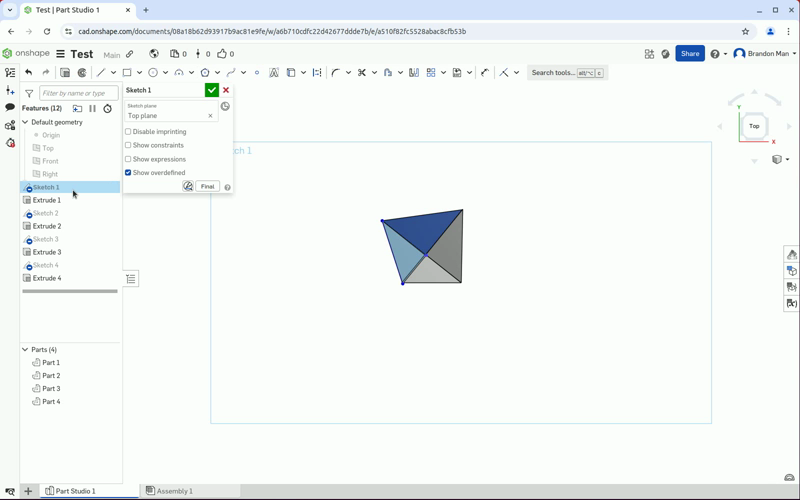
mouse_move(229, 92)
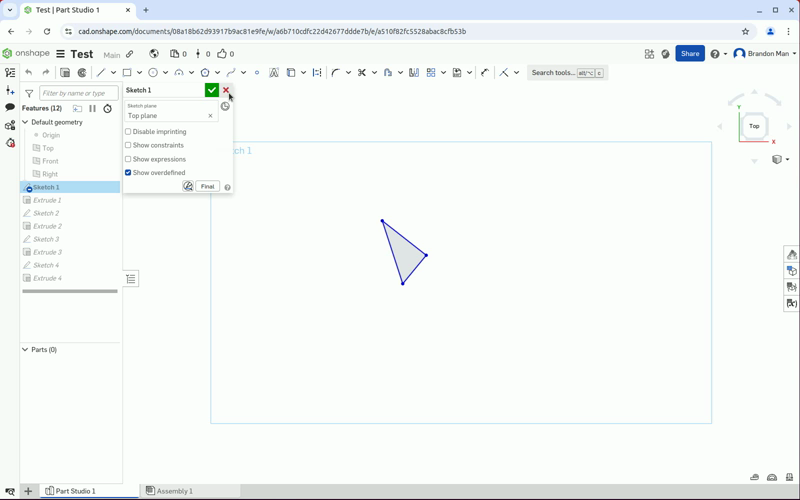
click(229, 92)
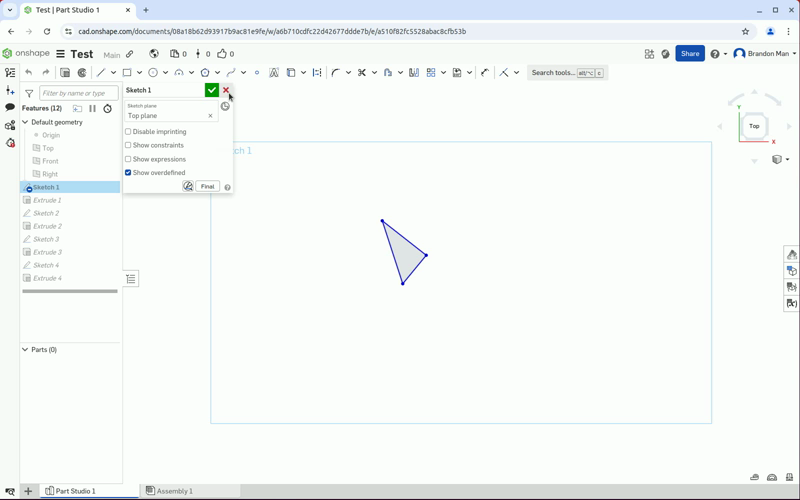
key(shift+s)
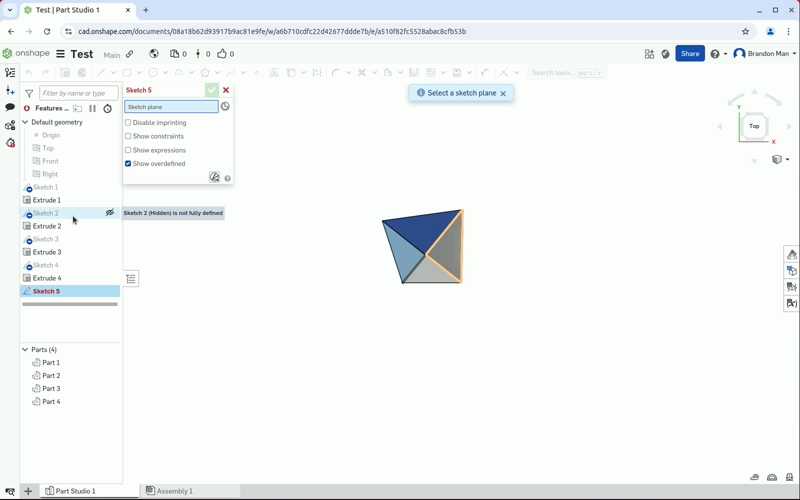
scroll(3)
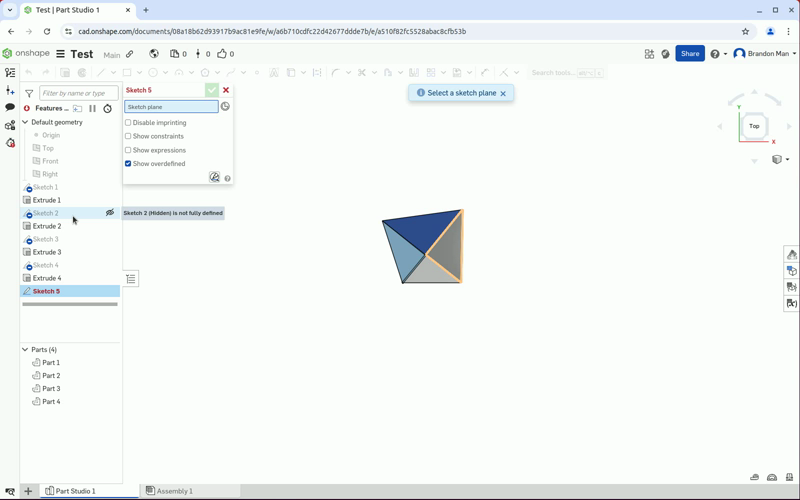
mouse_move(73, 150)
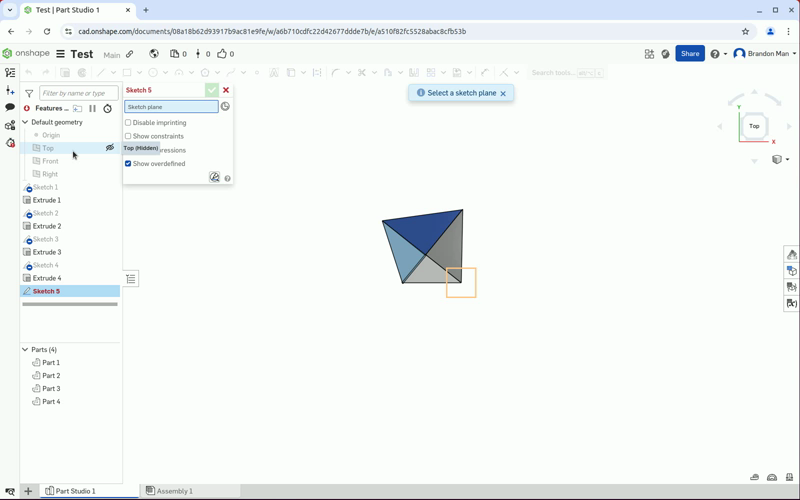
click(73, 150)
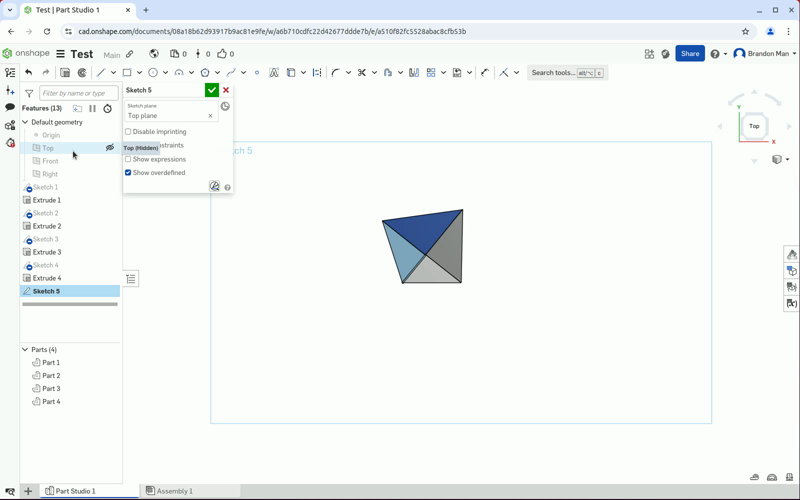
mouse_move(73, 352)
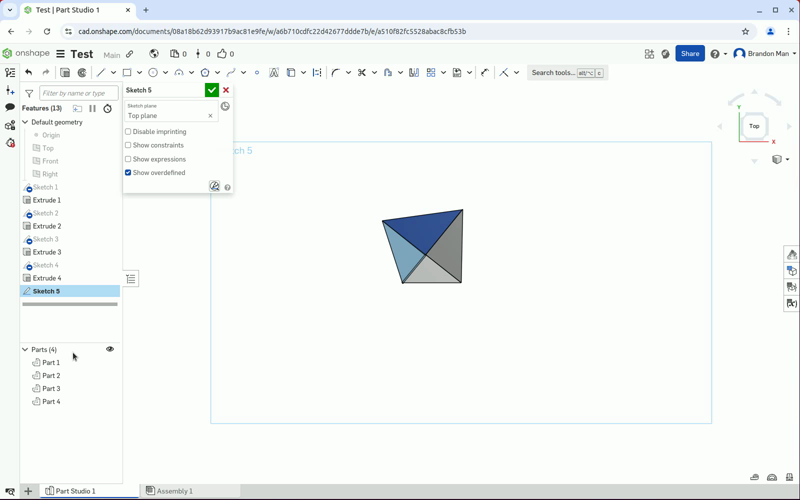
key(y)
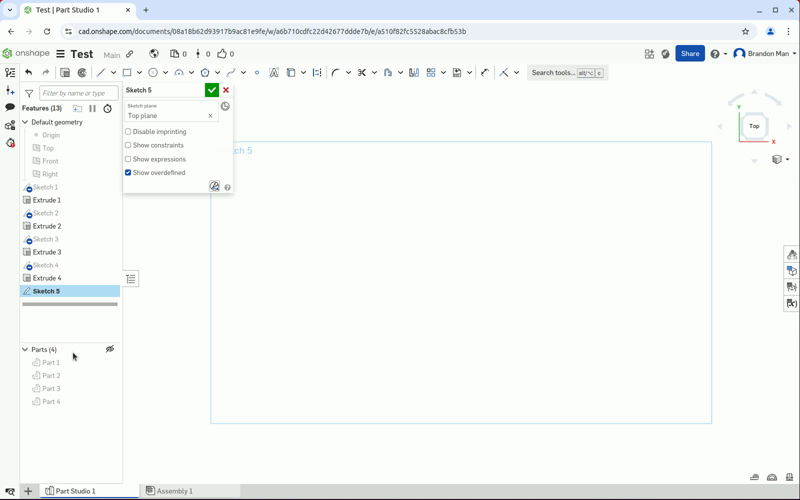
key(l)
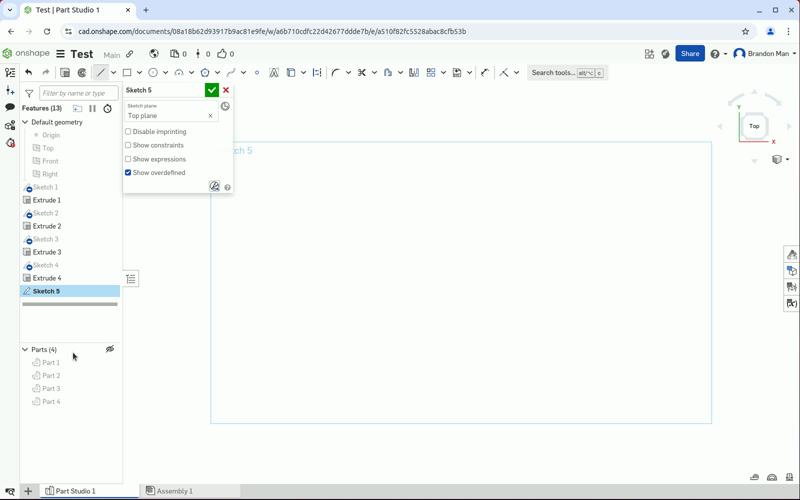
key_down(shift)
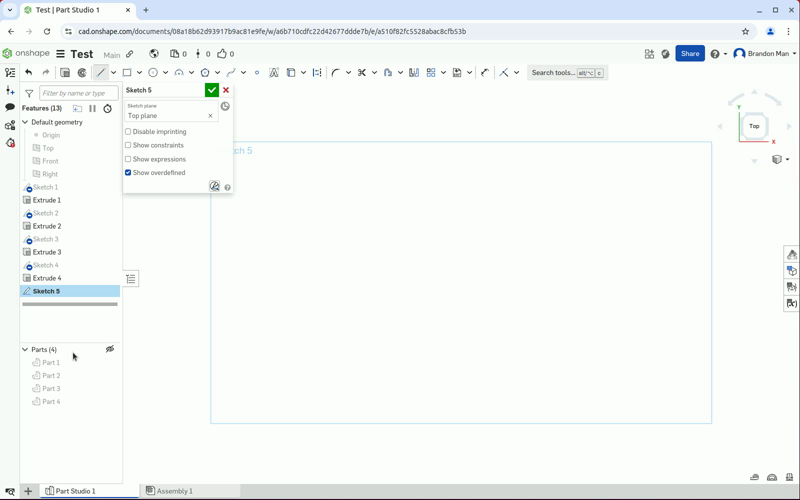
mouse_move(438, 299)
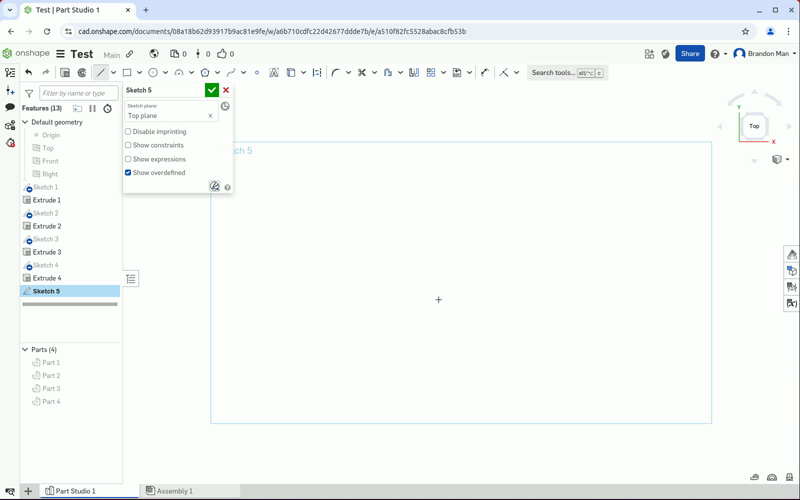
click(438, 299)
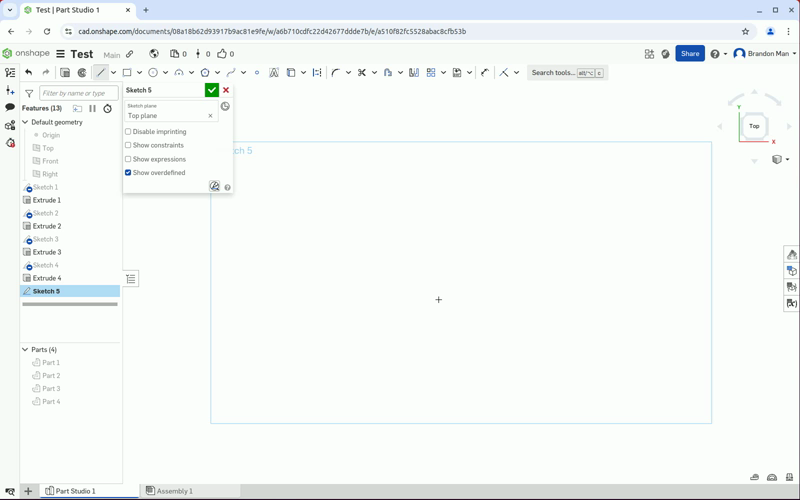
key_up(shift)
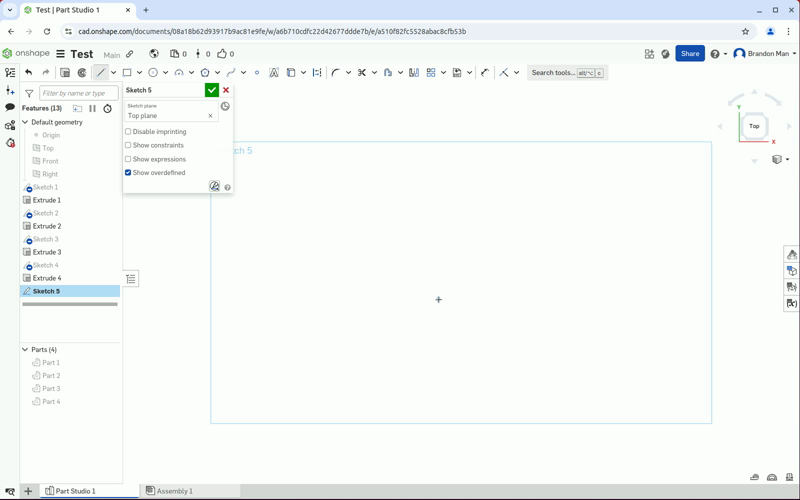
key_down(shift)
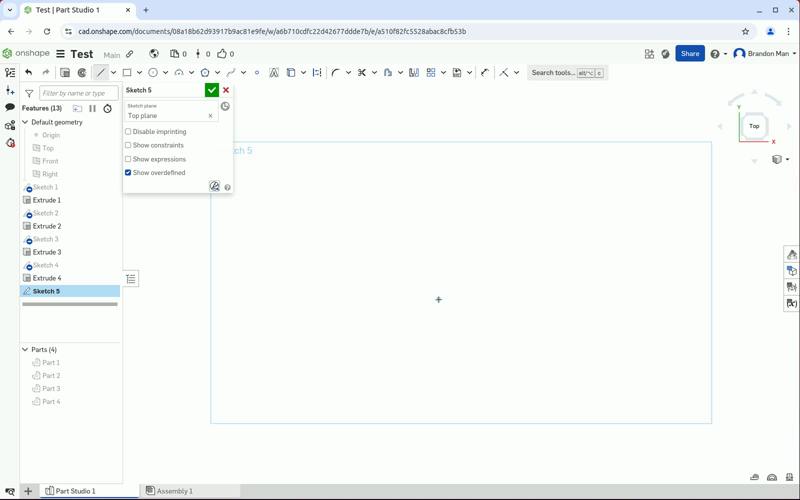
mouse_move(468, 299)
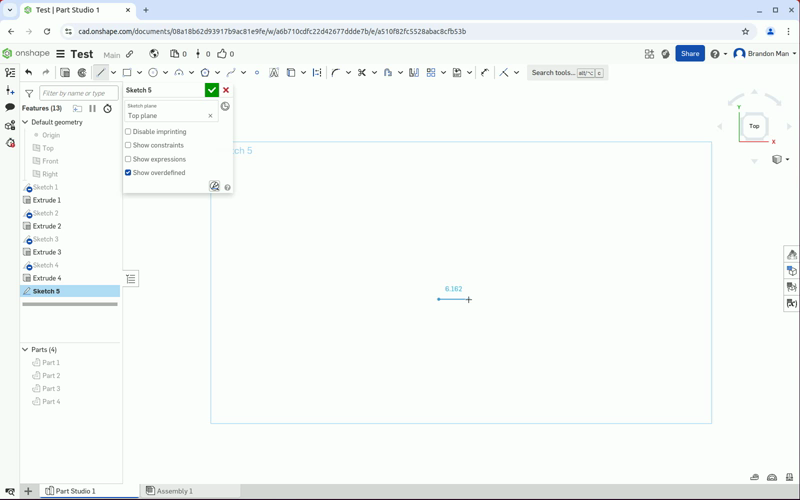
mouse_move(475, 299)
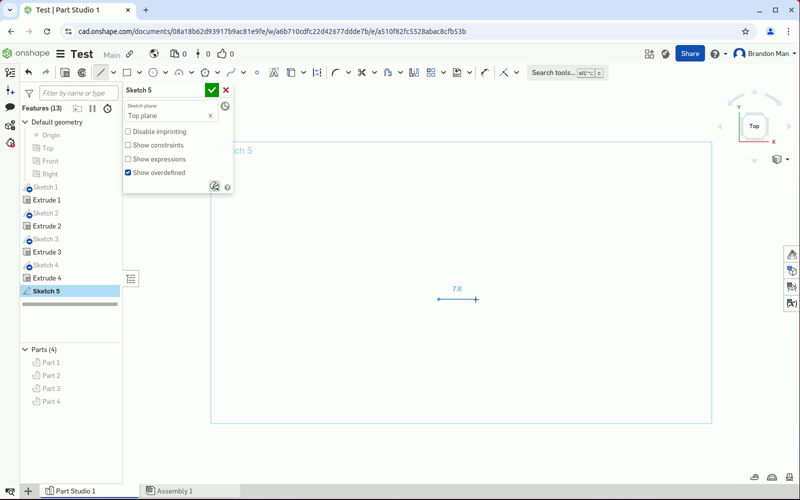
click(475, 299)
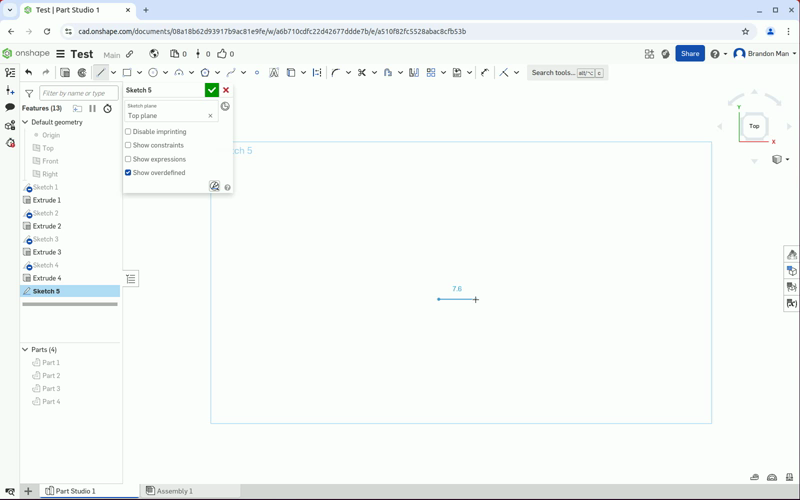
key_up(shift)
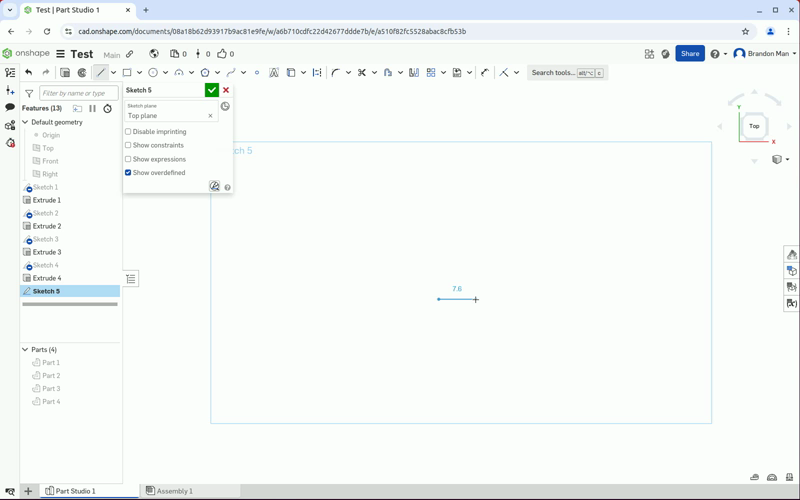
key_down(shift)
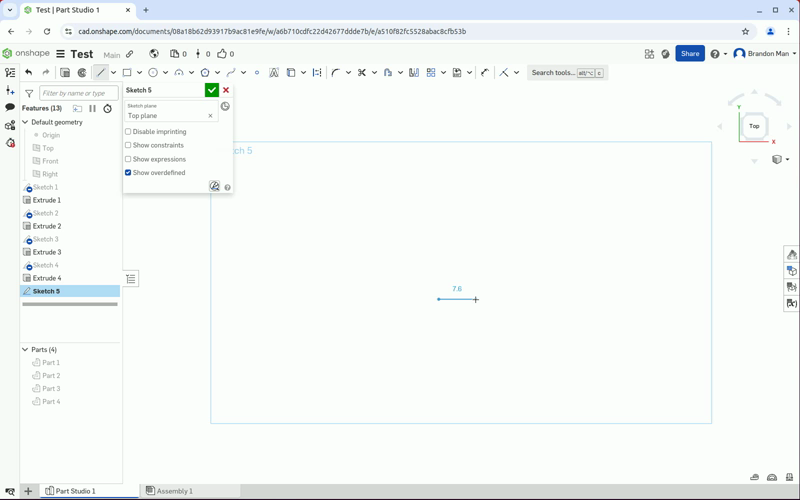
mouse_move(505, 299)
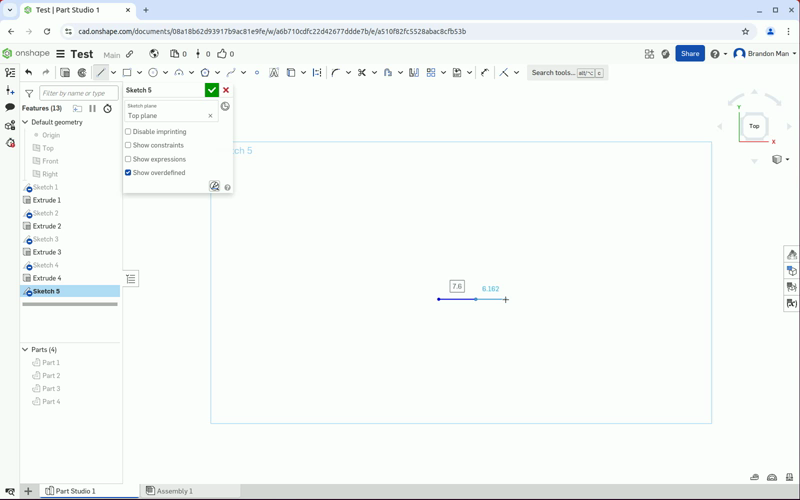
mouse_move(475, 282)
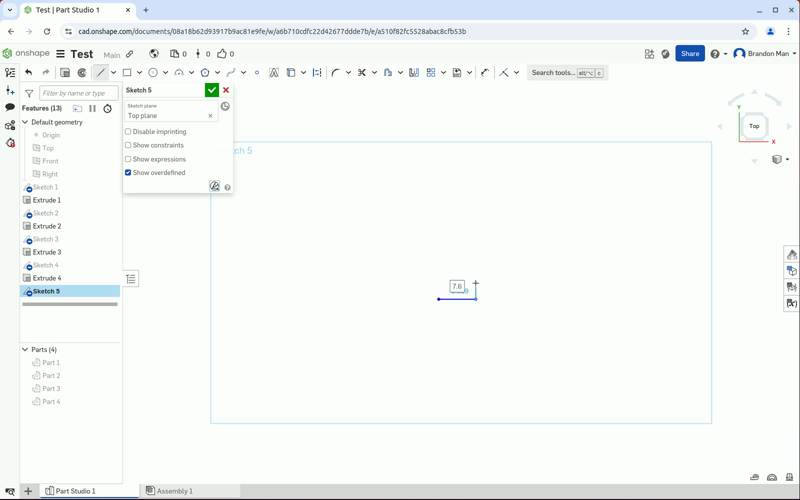
click(475, 282)
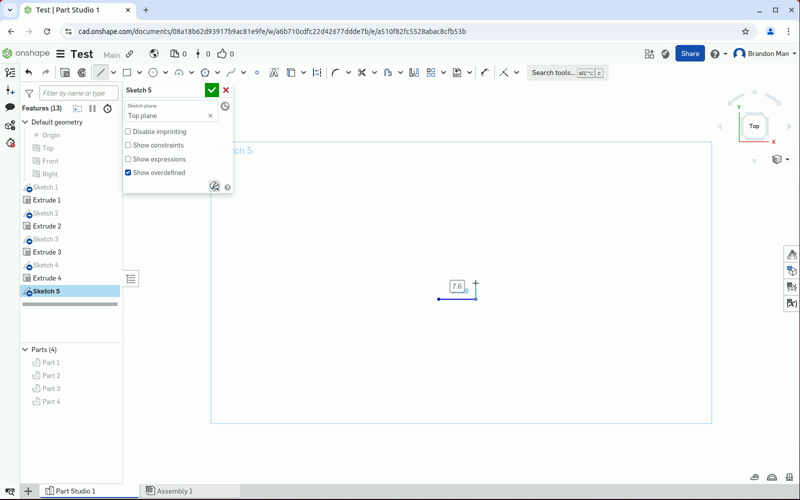
key_up(shift)
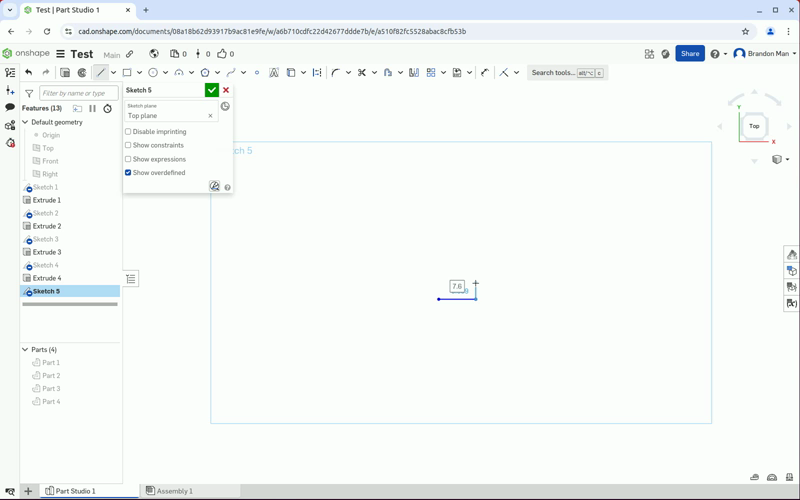
key_down(shift)
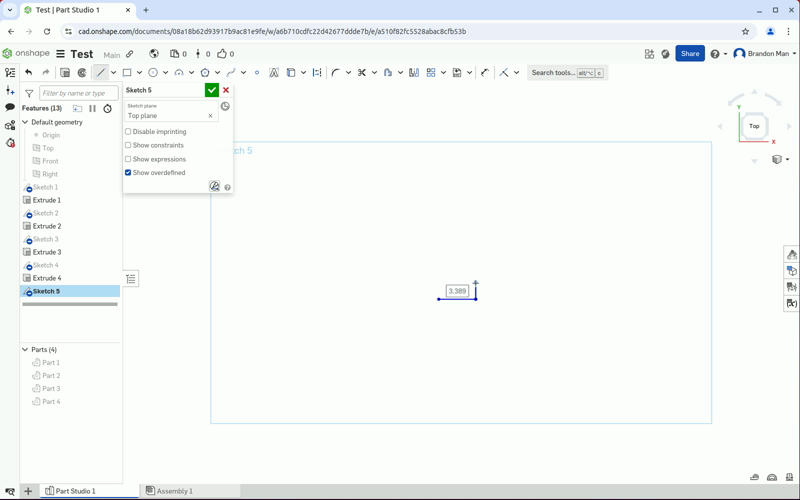
mouse_move(505, 282)
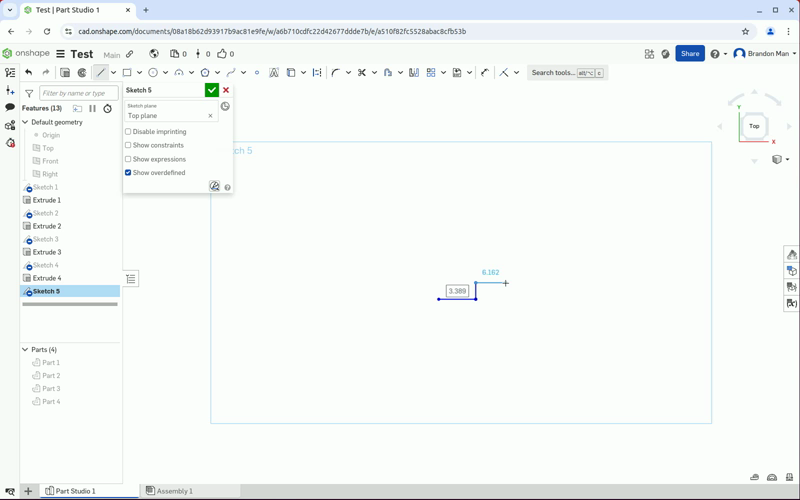
mouse_move(438, 282)
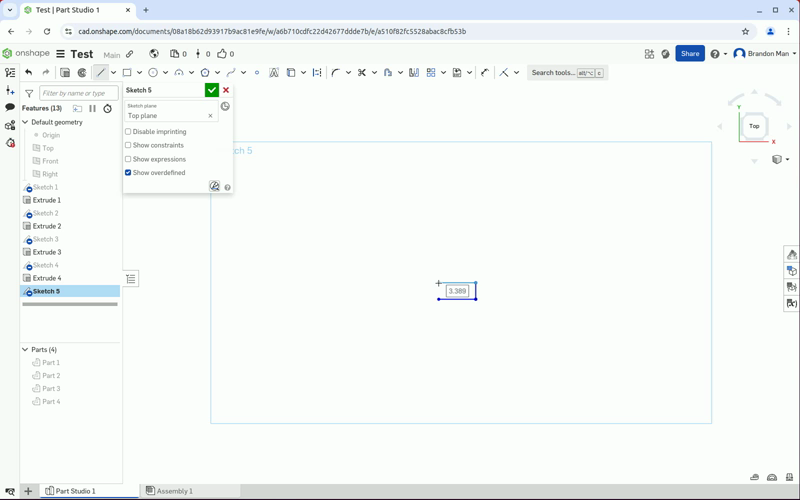
click(438, 282)
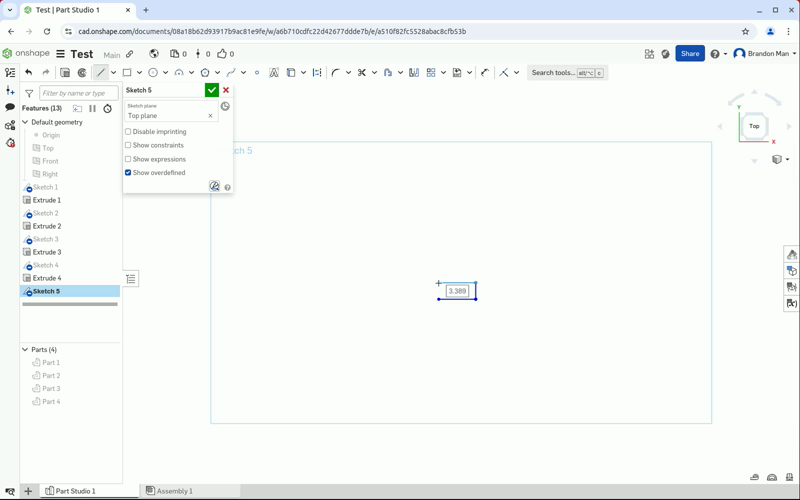
key_up(shift)
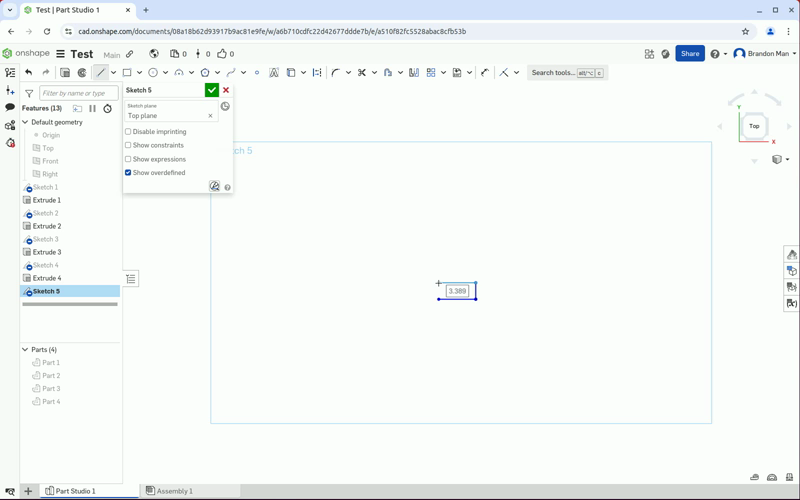
mouse_move(468, 282)
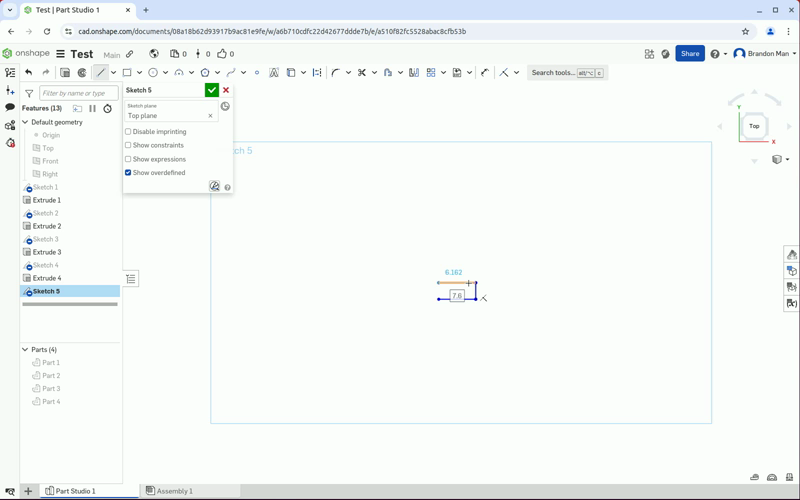
key_down(shift)
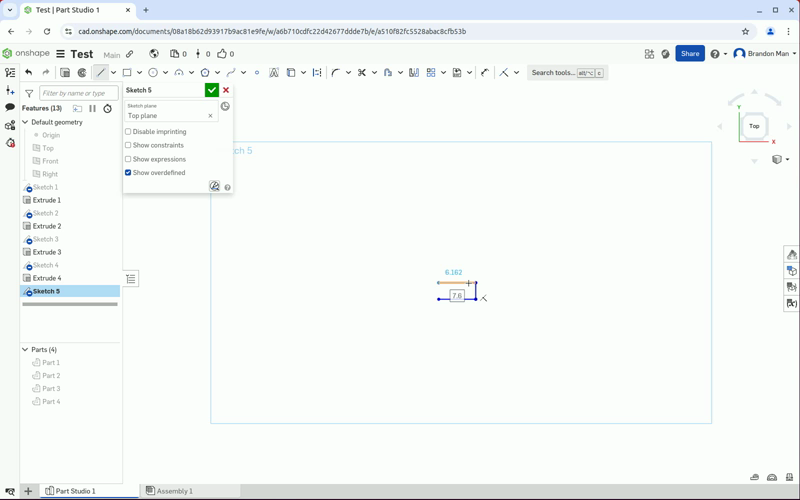
mouse_move(438, 299)
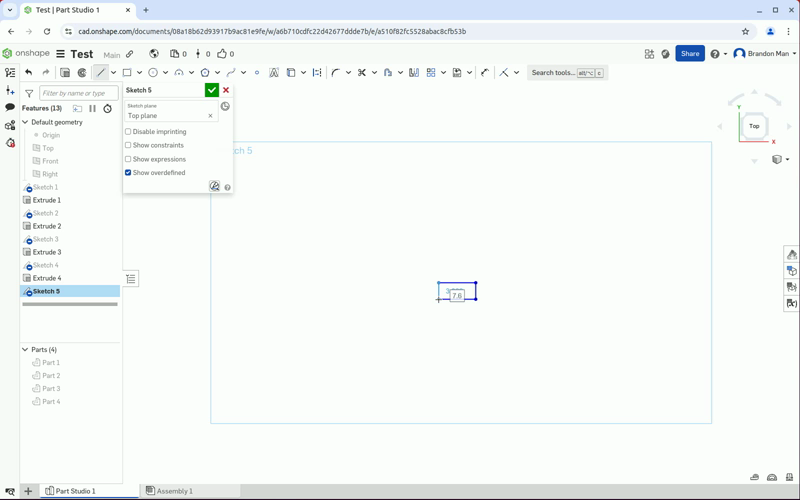
key_up(shift)
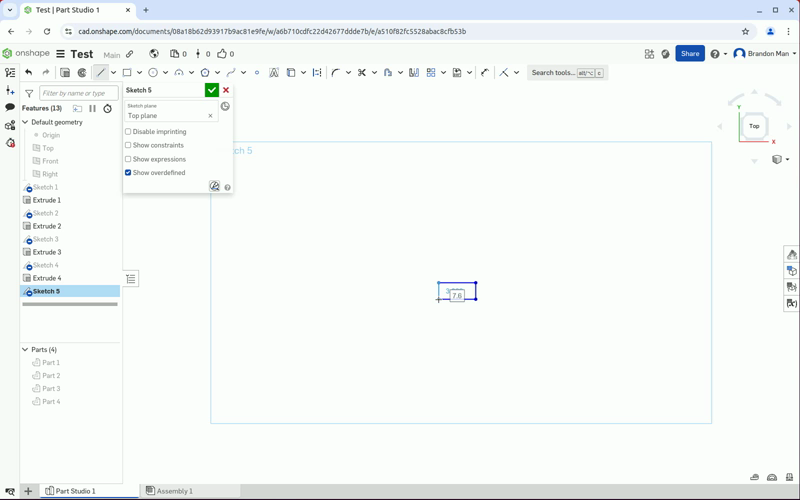
click(438, 299)
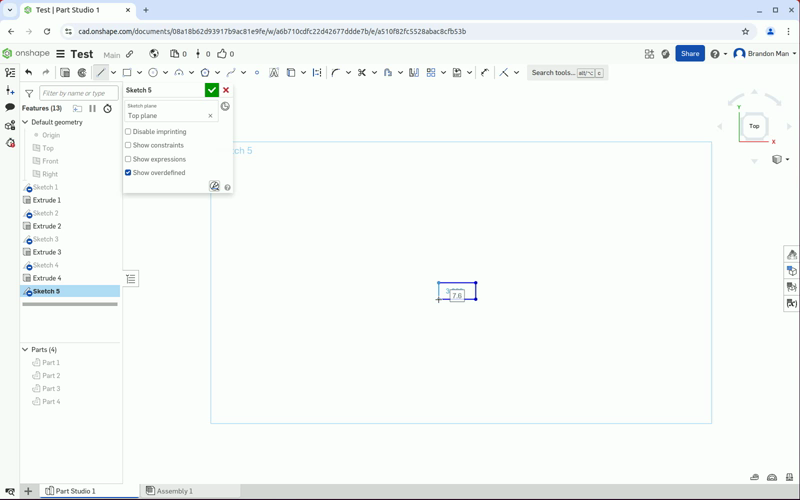
key(esc)
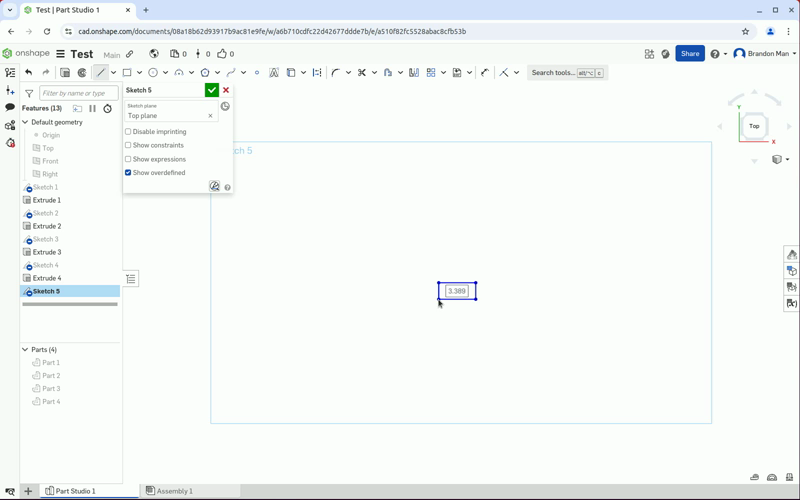
mouse_move(456, 284)
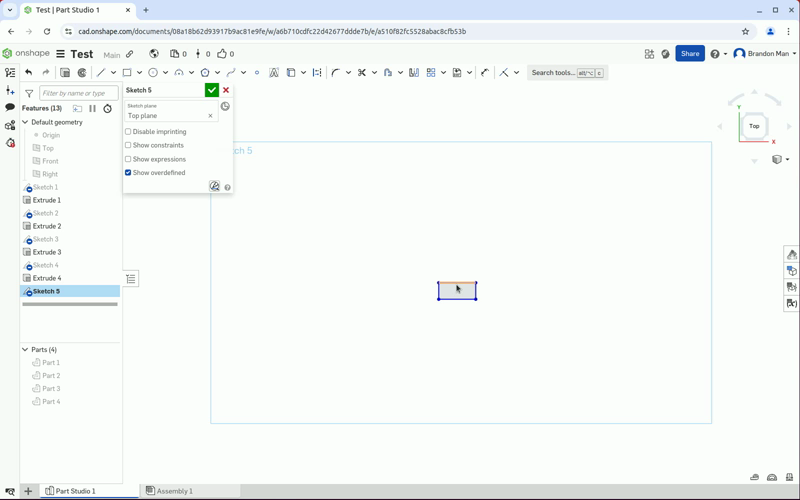
scroll(6)
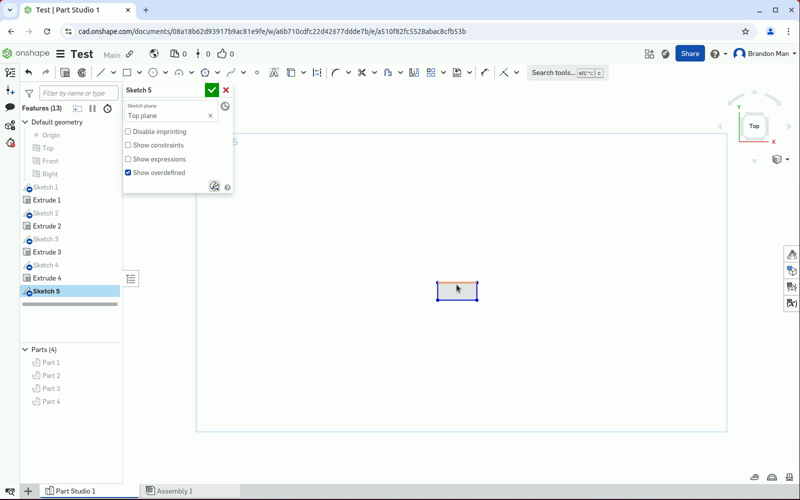
scroll(6)
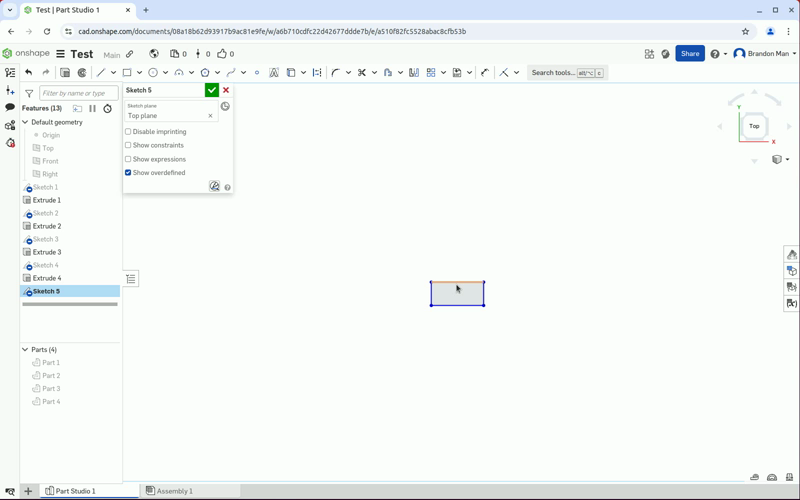
scroll(6)
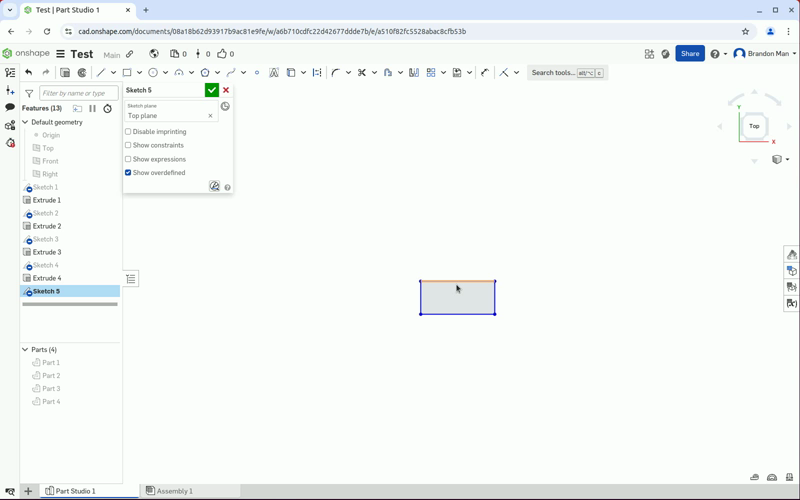
scroll(6)
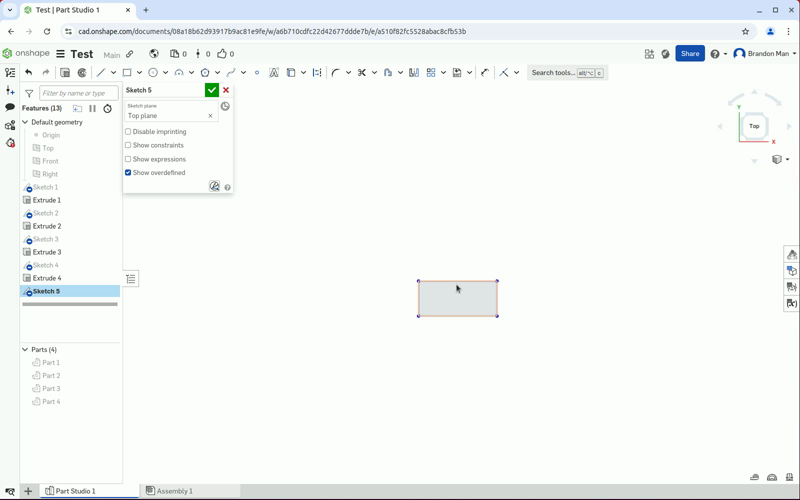
scroll(6)
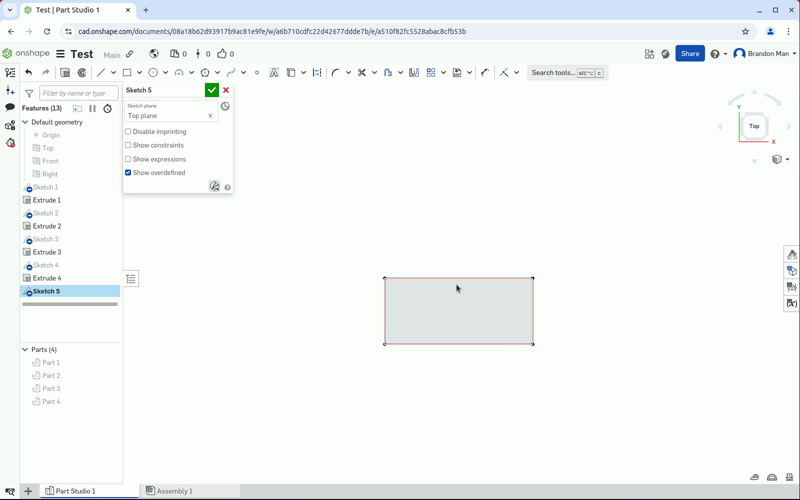
scroll(6)
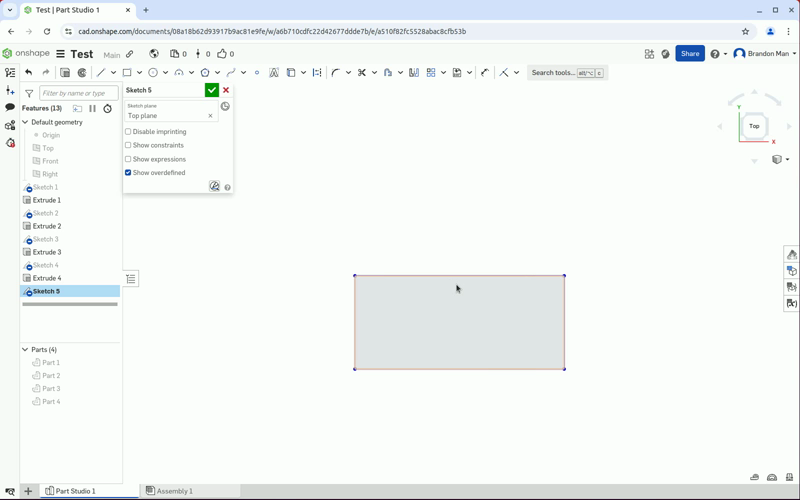
scroll(6)
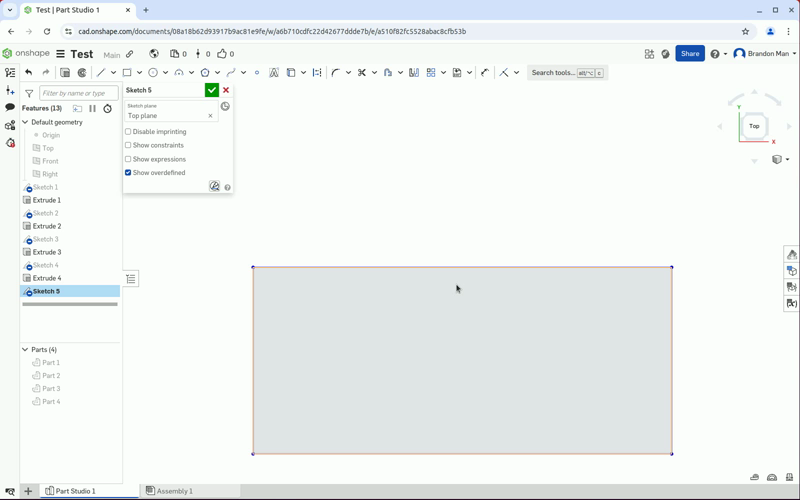
click(456, 284)
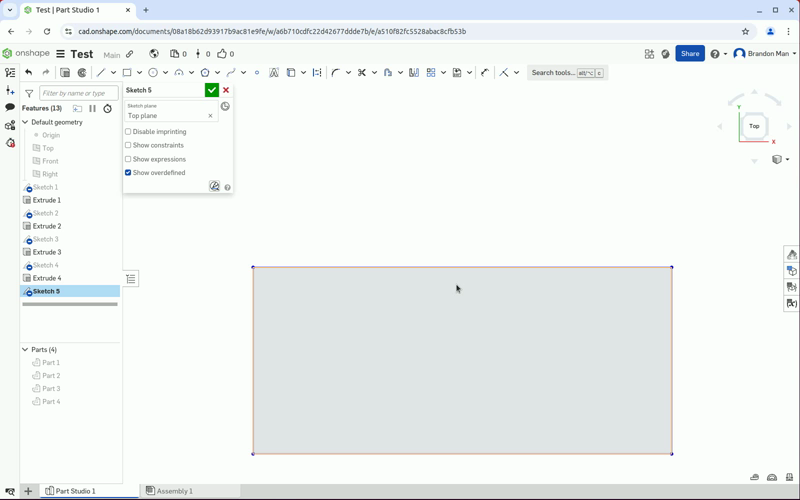
scroll(-6)
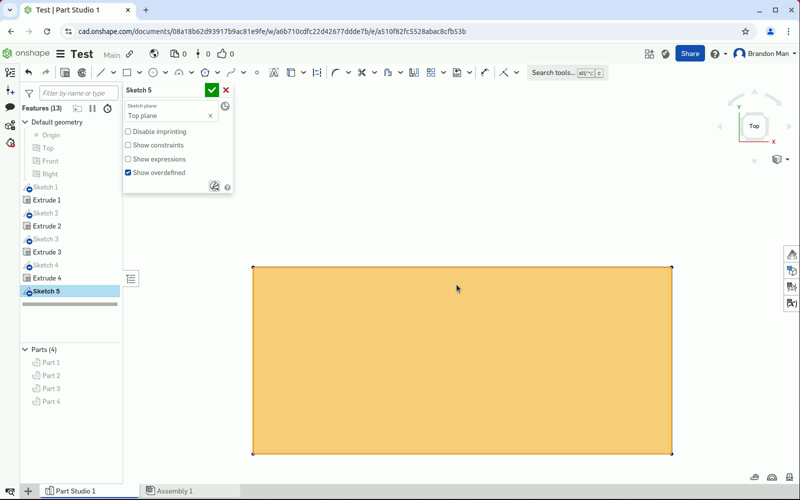
scroll(-6)
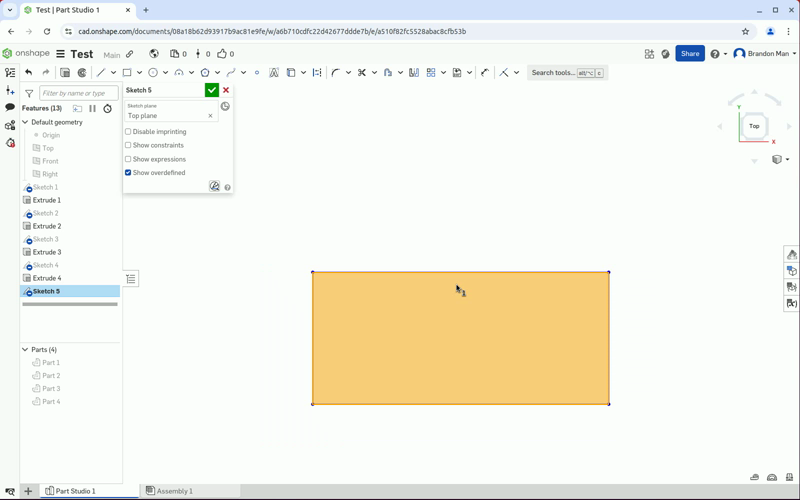
scroll(-6)
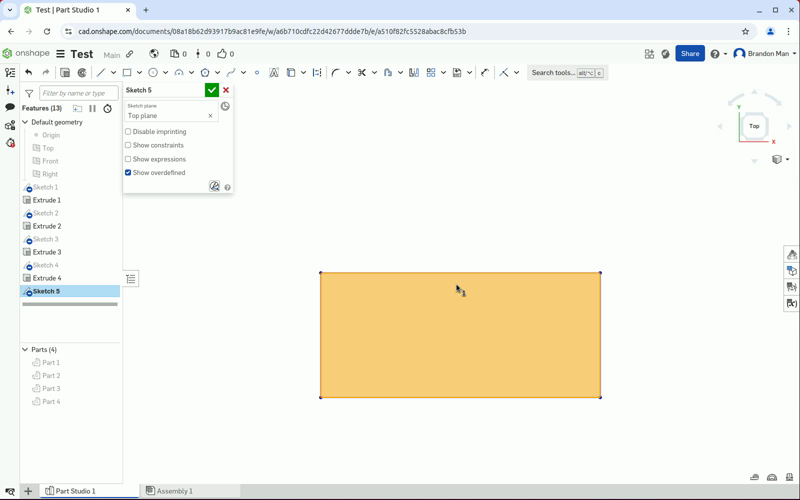
scroll(-6)
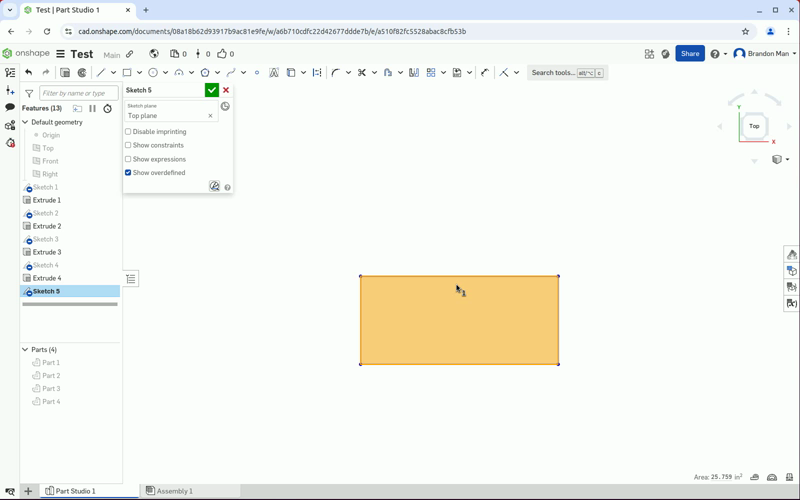
scroll(-6)
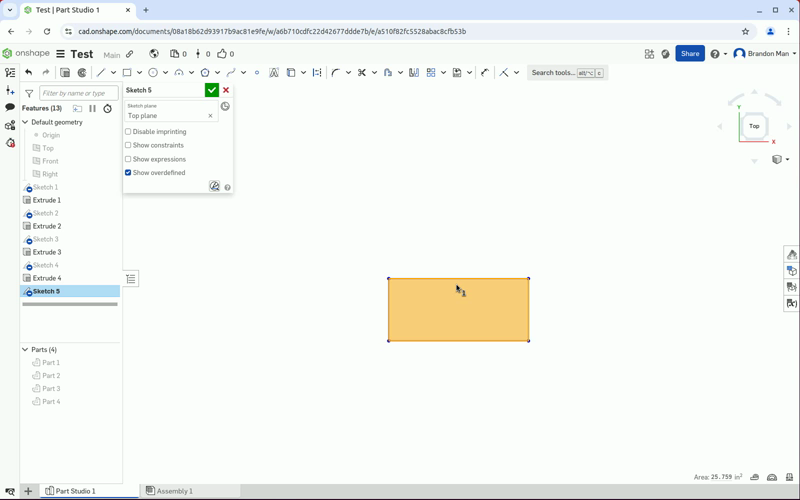
scroll(-6)
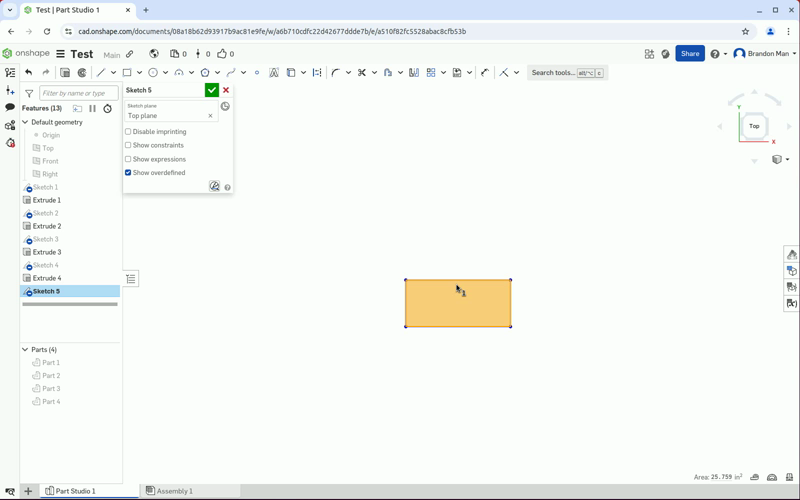
scroll(-6)
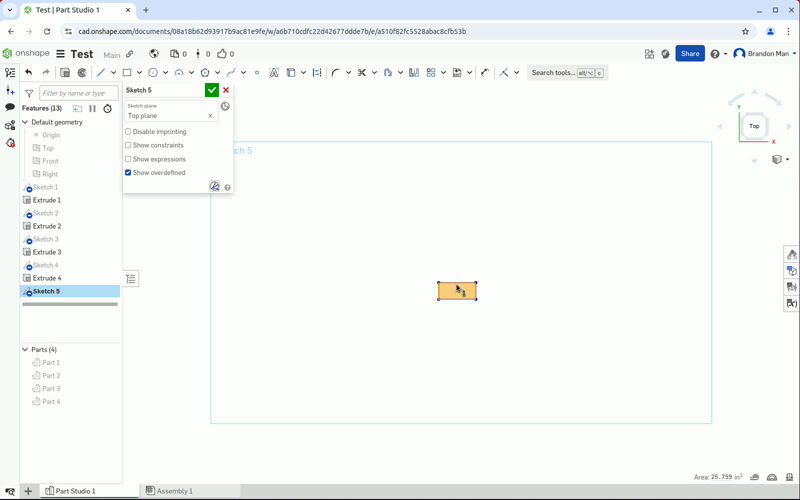
mouse_move(73, 352)
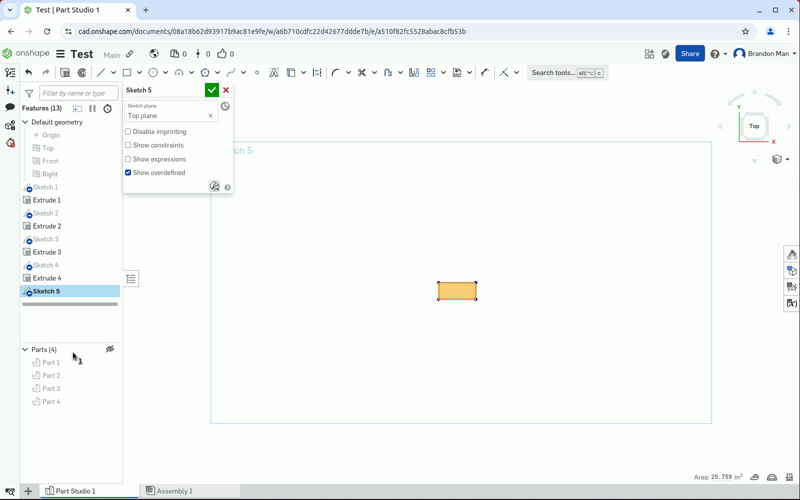
key(shift+y)
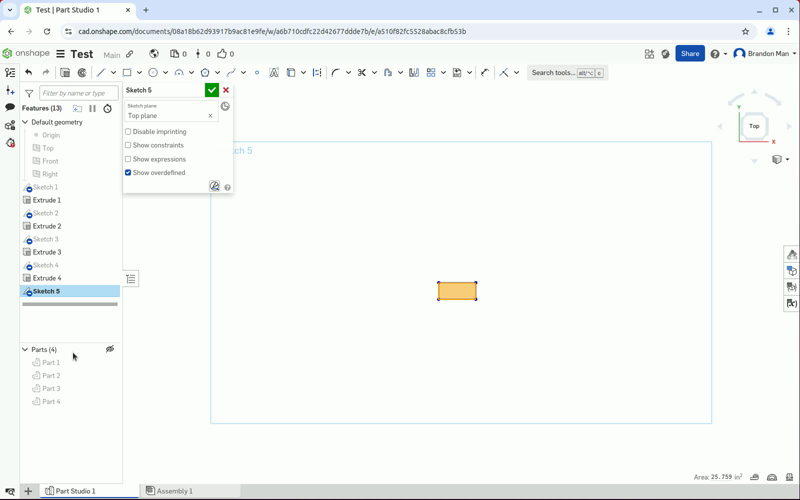
key(shift+e)
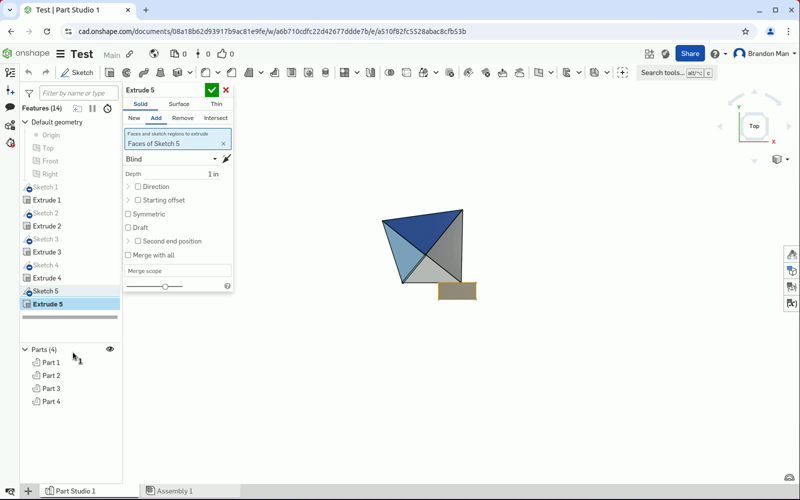
mouse_move(143, 106)
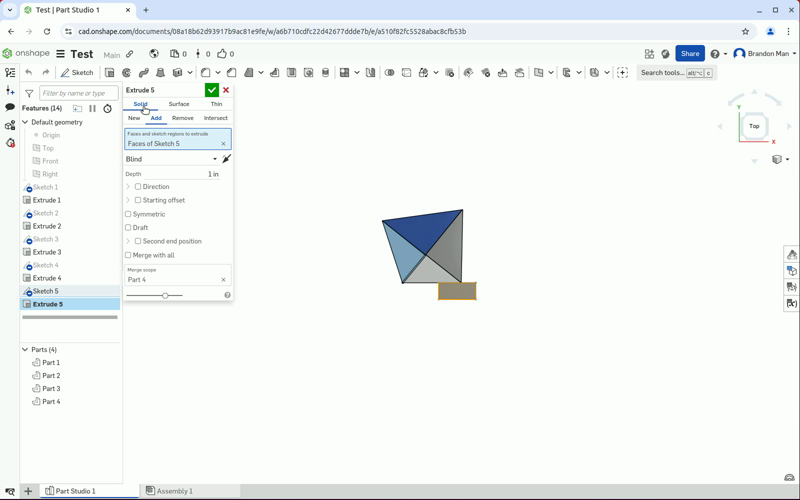
click(143, 106)
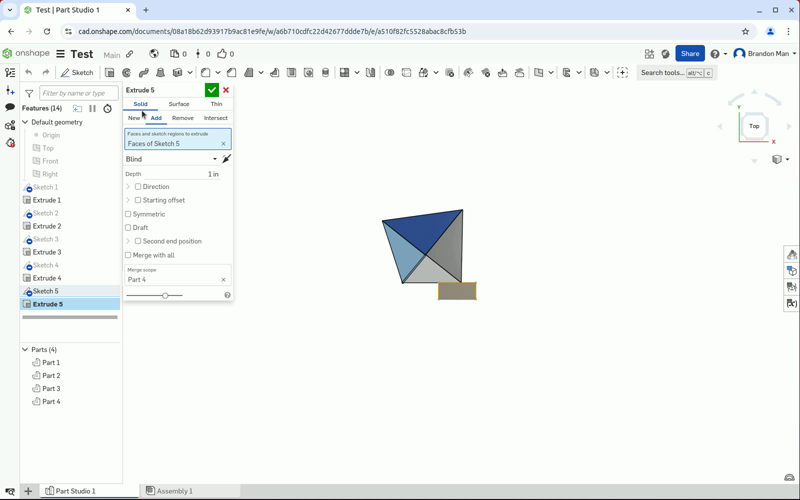
mouse_move(137, 120)
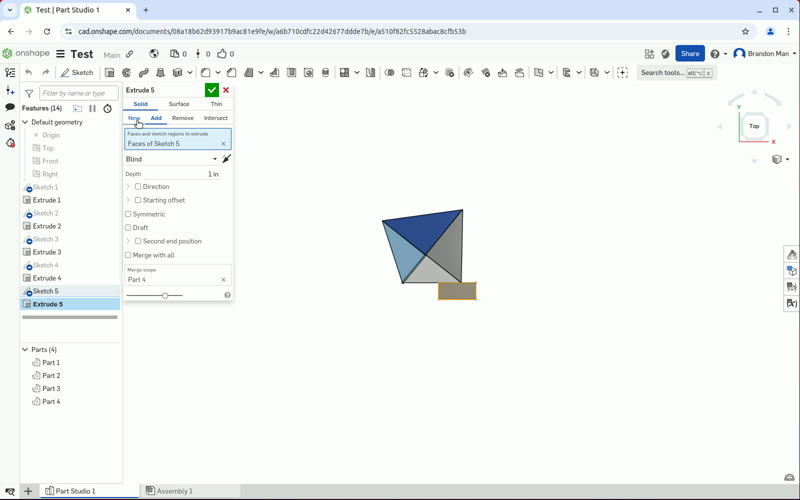
click(137, 120)
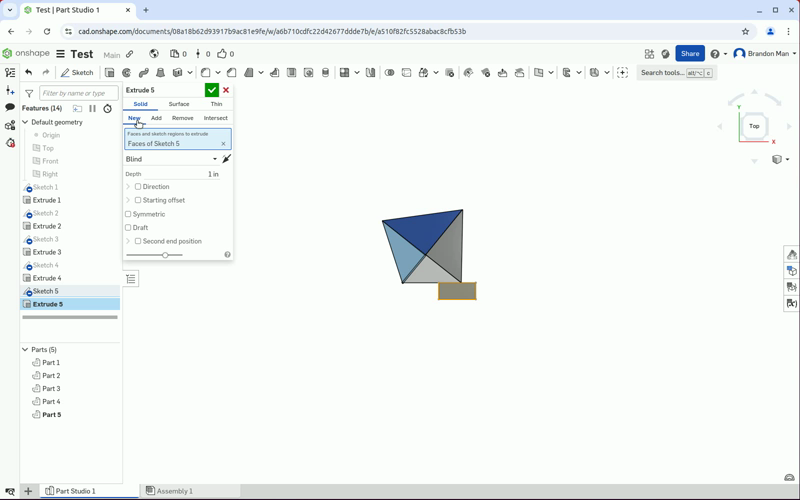
key(tab, 4)
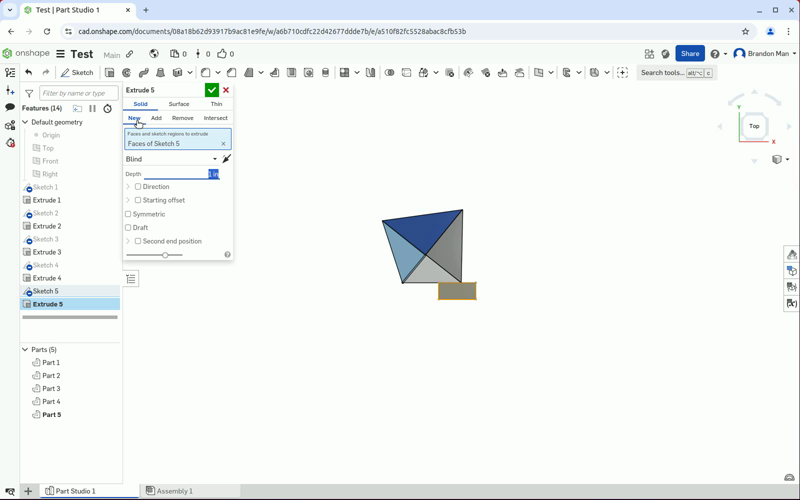
text(0.722)
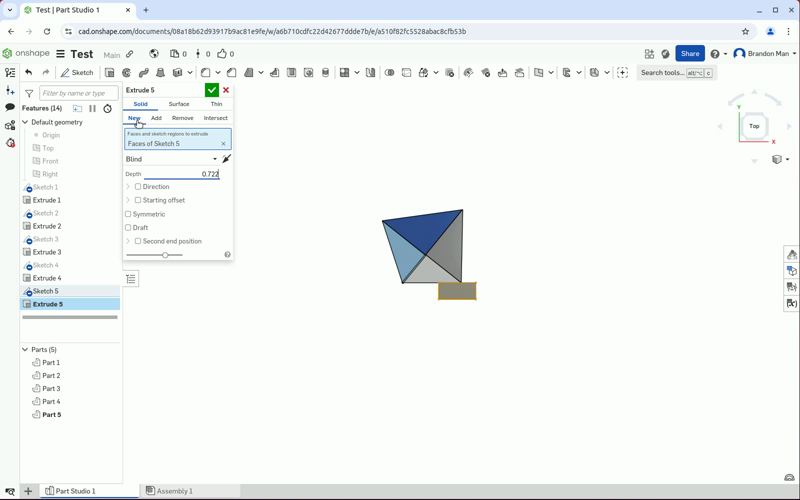
key(enter)
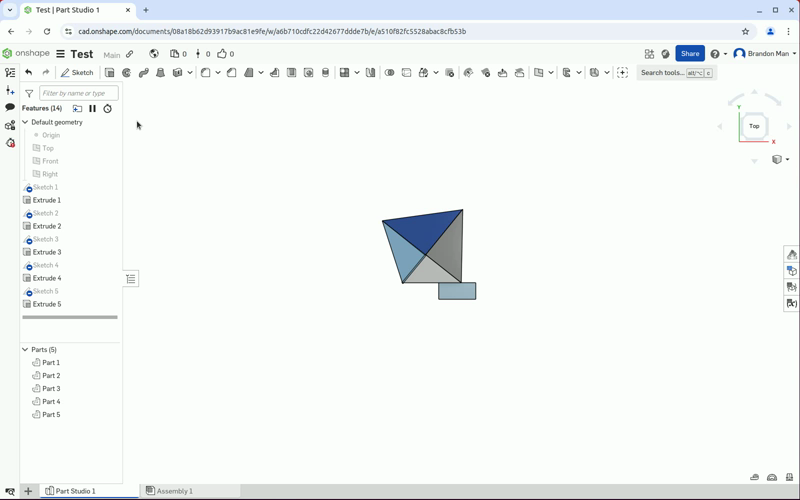
key(shift+h)
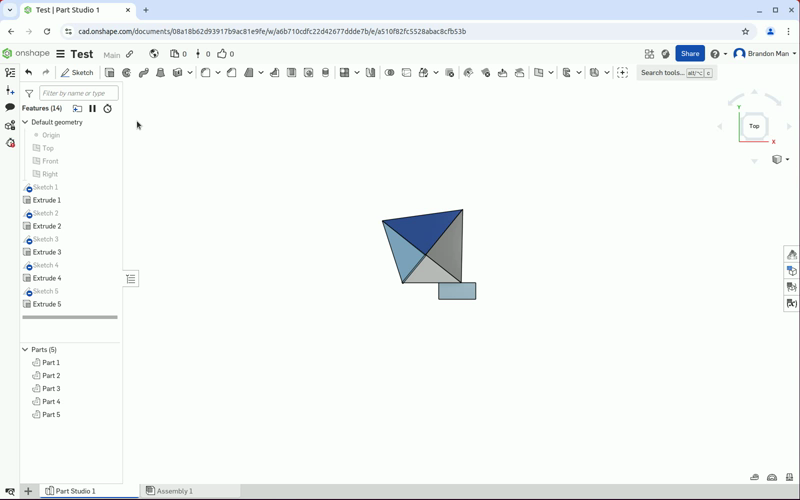
key(shift+h)
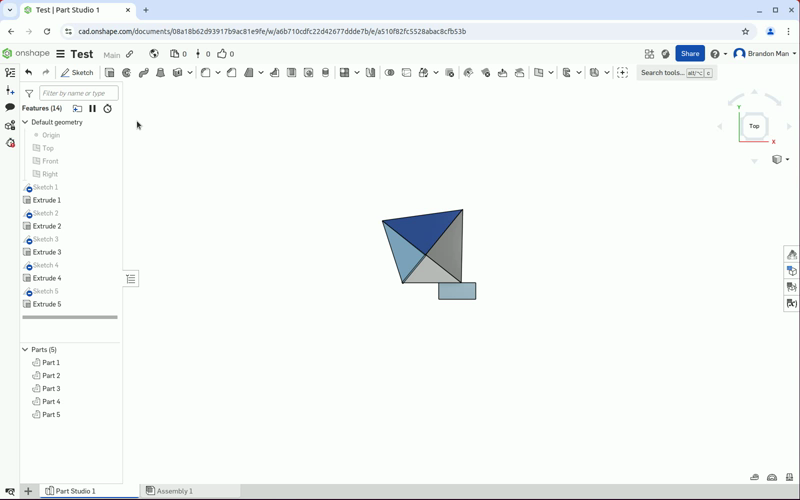
mouse_move(73, 189)
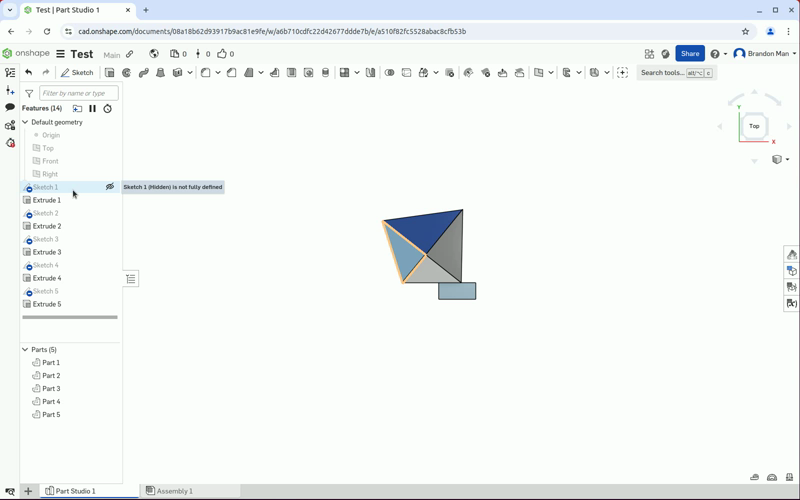
click(73, 189)
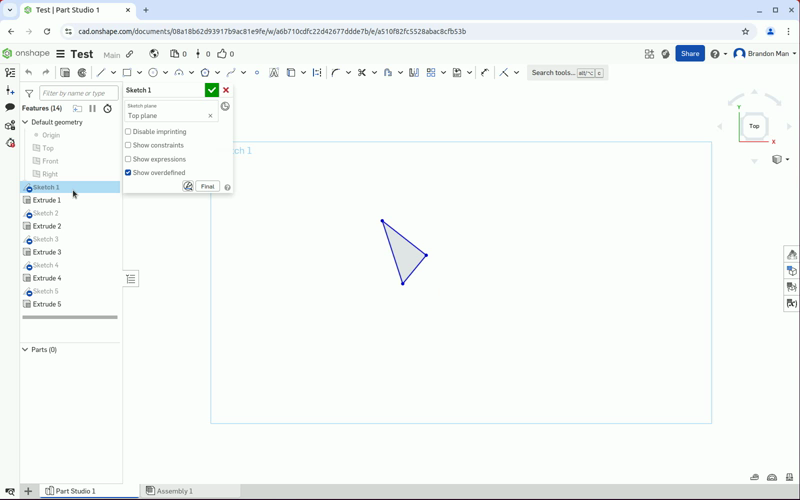
mouse_move(229, 92)
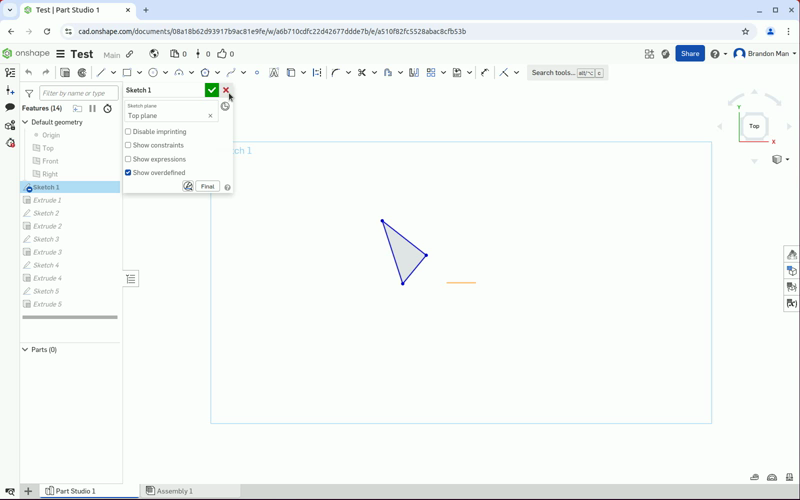
click(229, 92)
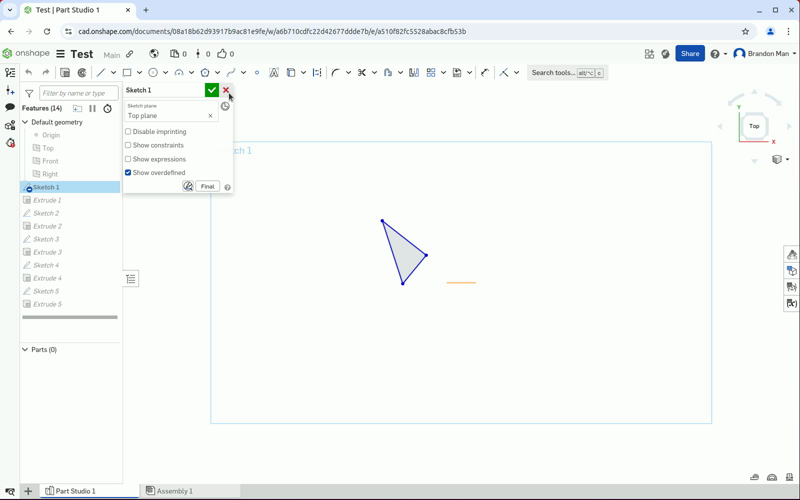
key(shift+s)
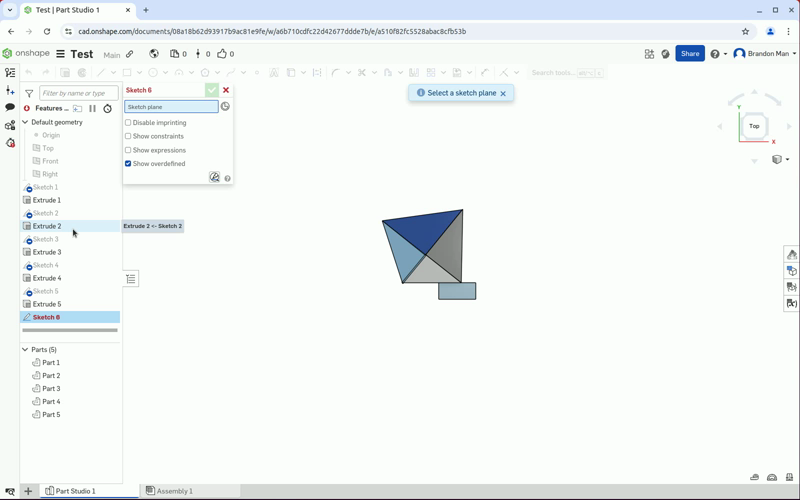
scroll(3)
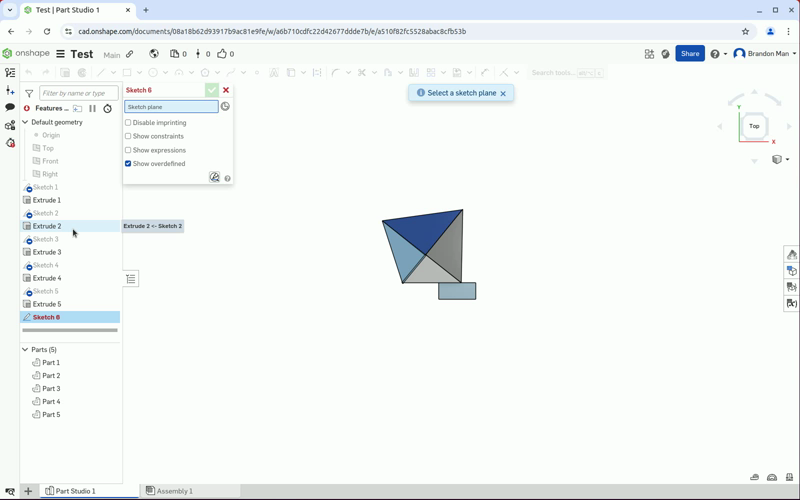
mouse_move(73, 150)
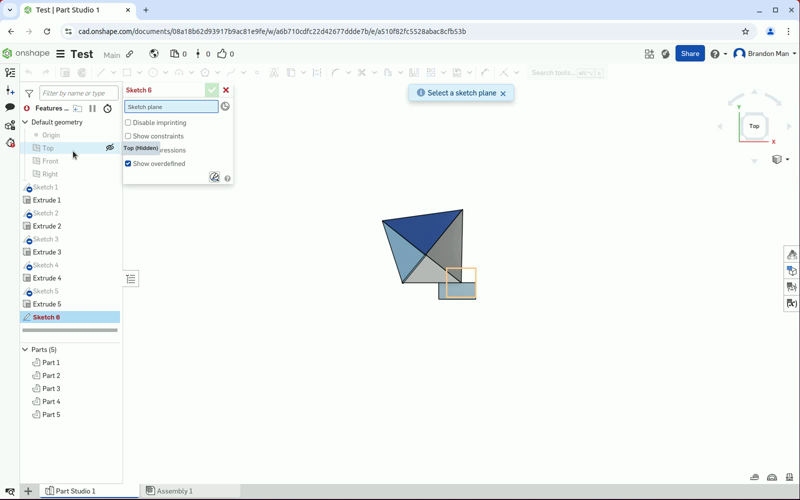
click(73, 150)
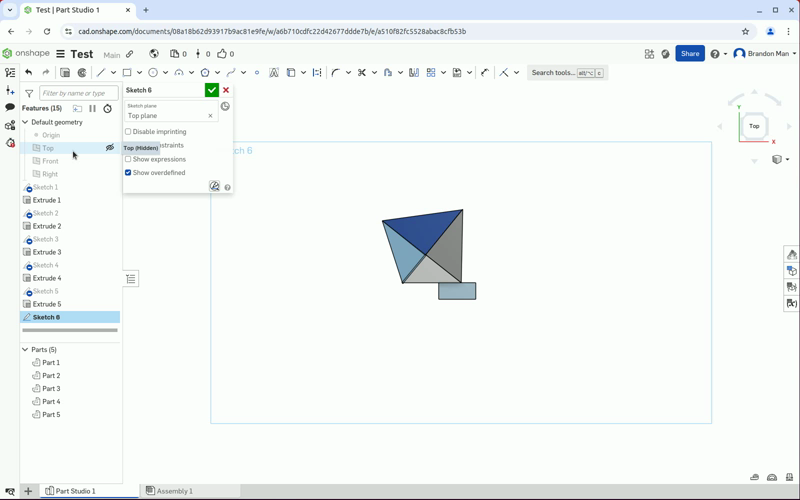
mouse_move(73, 352)
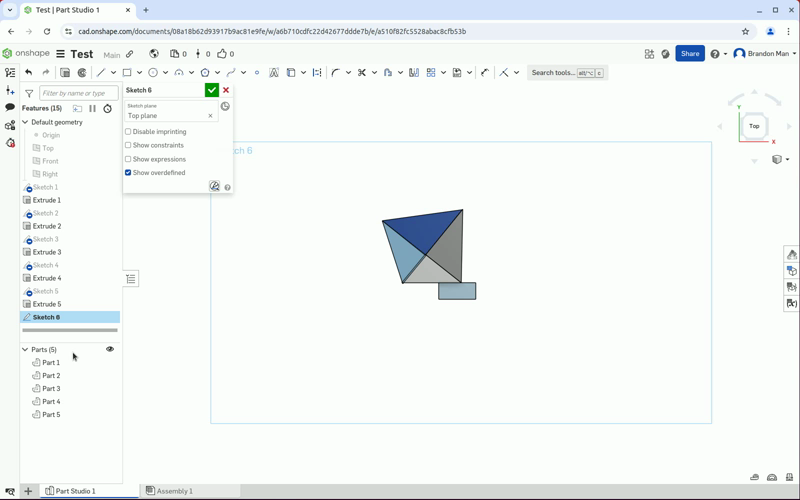
key(y)
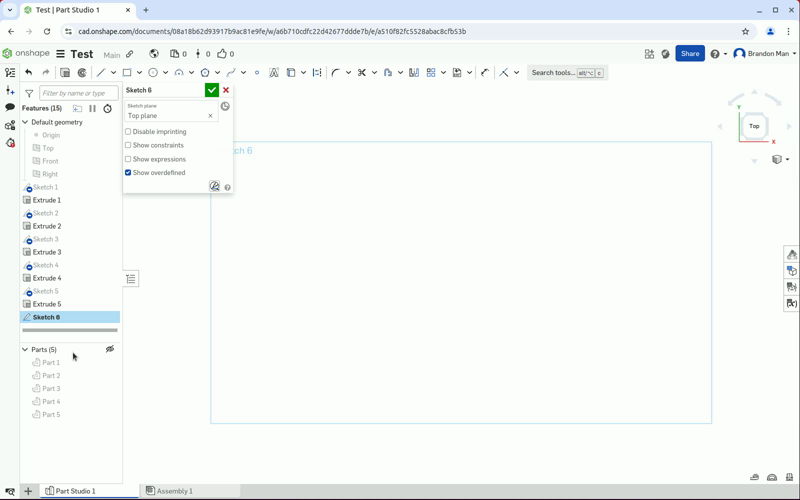
key(l)
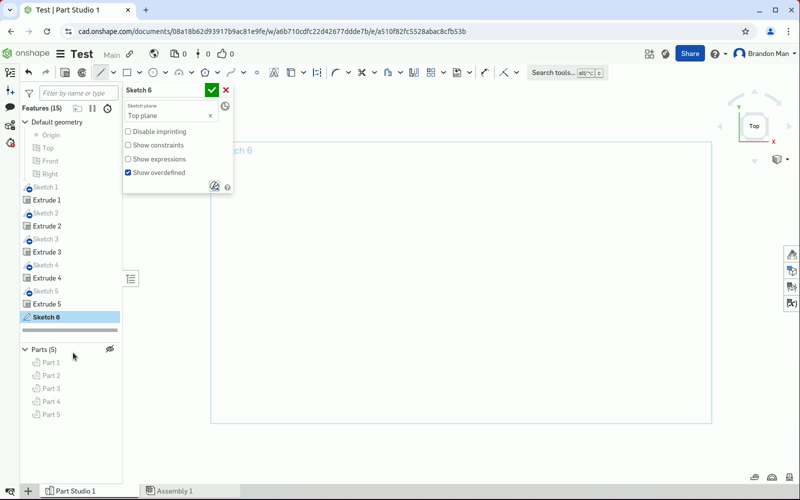
key_down(shift)
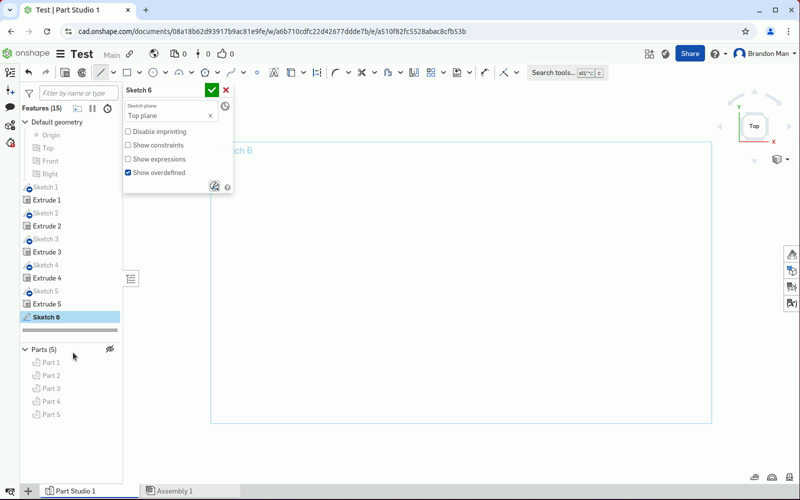
mouse_move(348, 299)
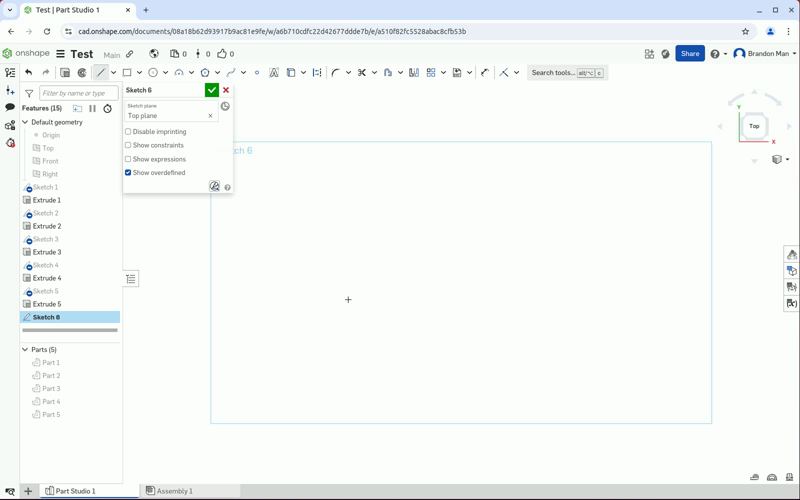
click(348, 299)
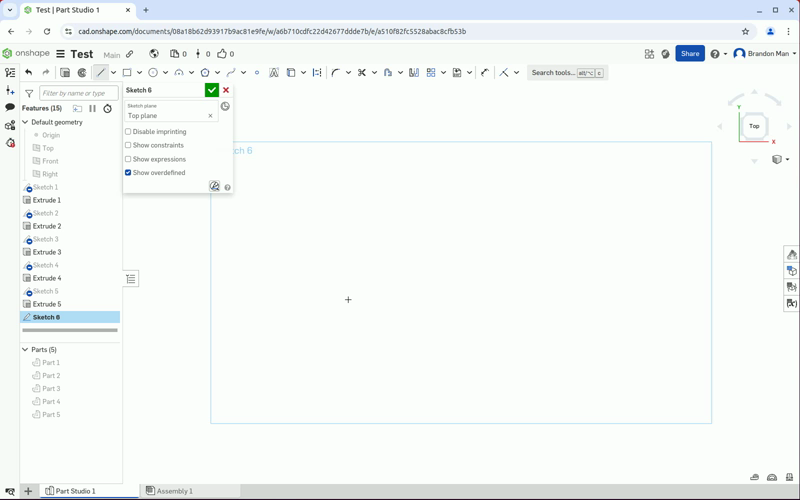
key_up(shift)
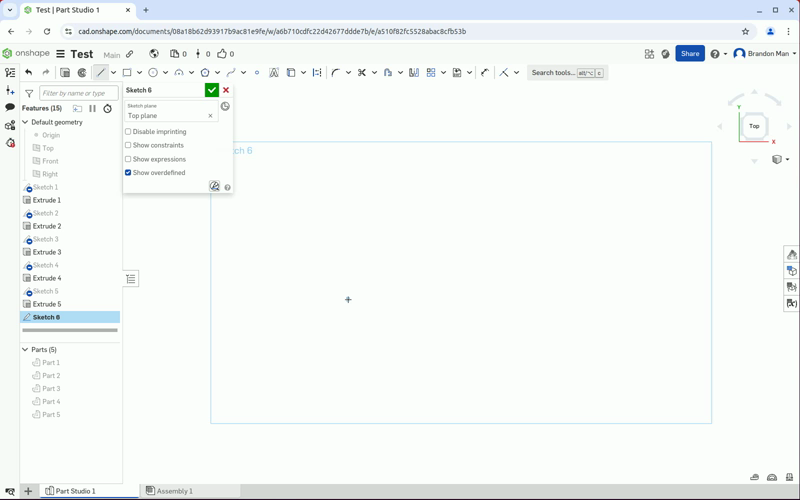
key_down(shift)
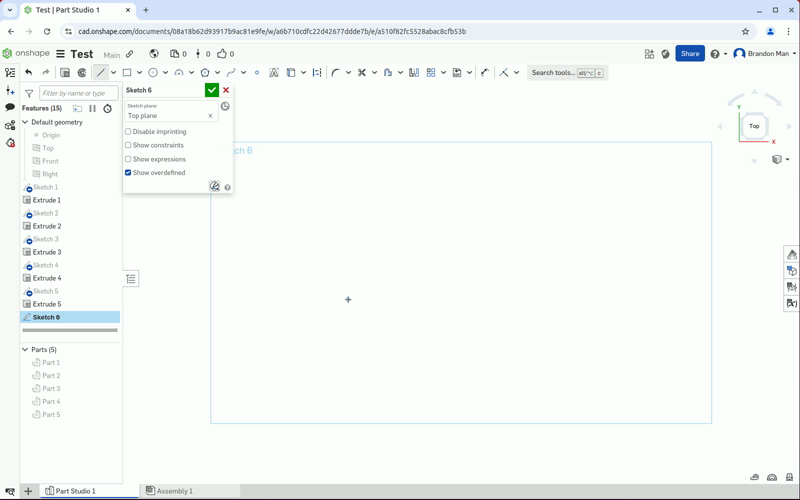
mouse_move(438, 299)
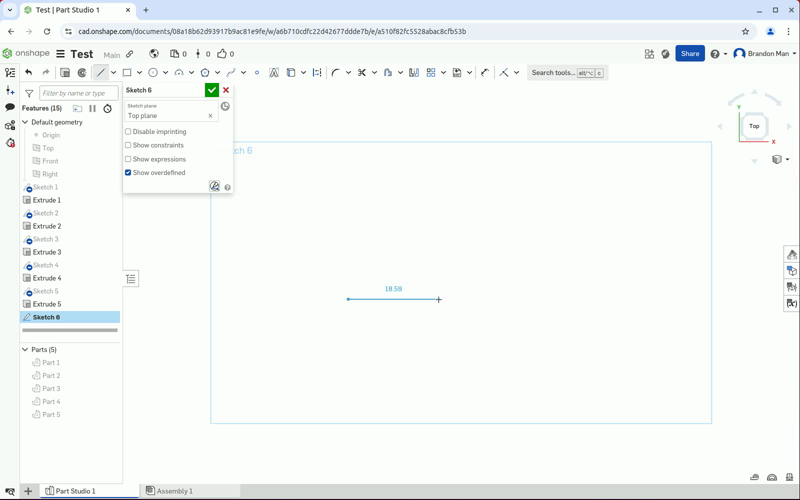
click(438, 299)
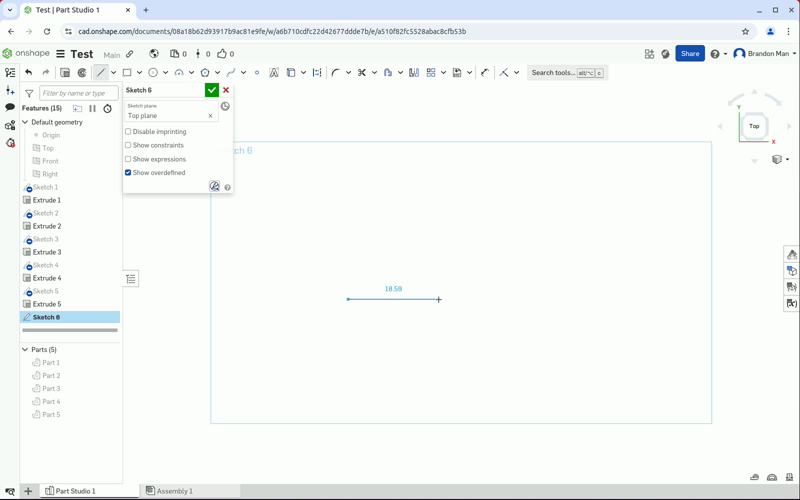
key_up(shift)
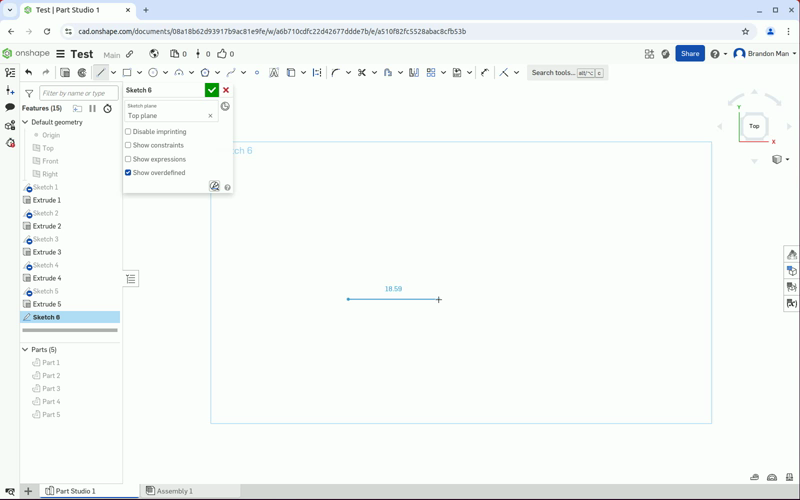
key_down(shift)
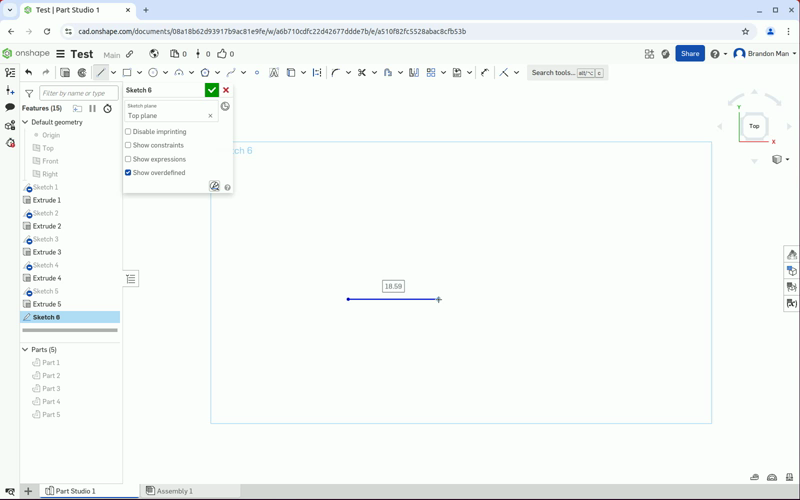
mouse_move(468, 299)
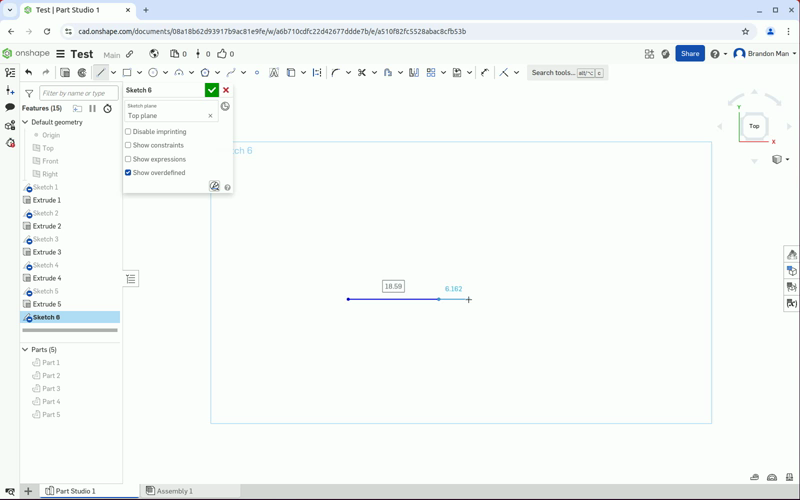
mouse_move(438, 283)
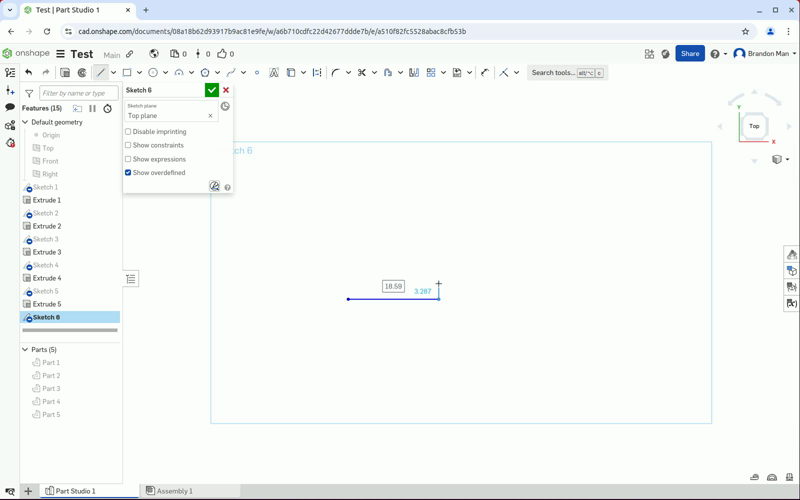
click(438, 283)
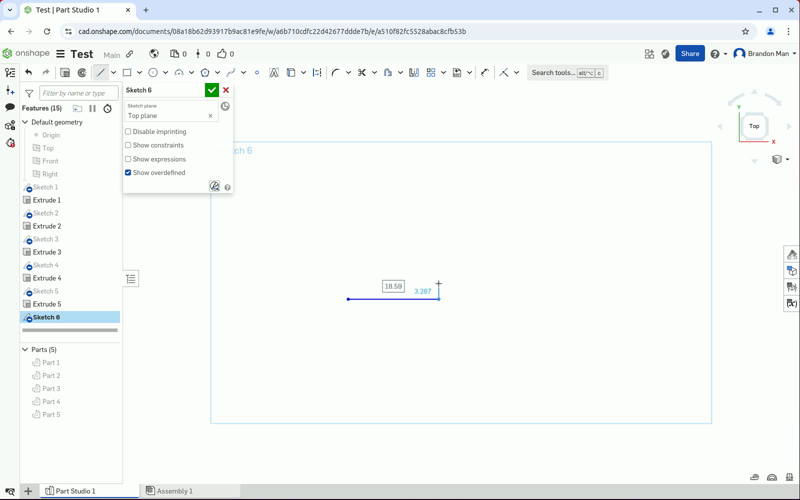
key_up(shift)
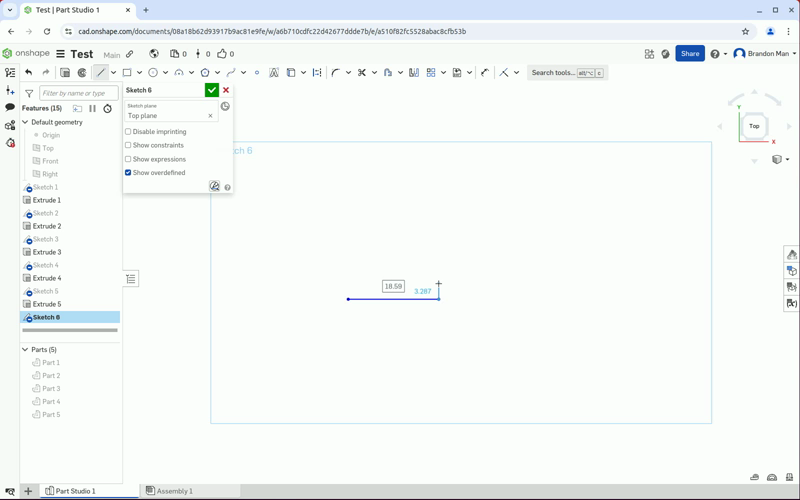
key_down(shift)
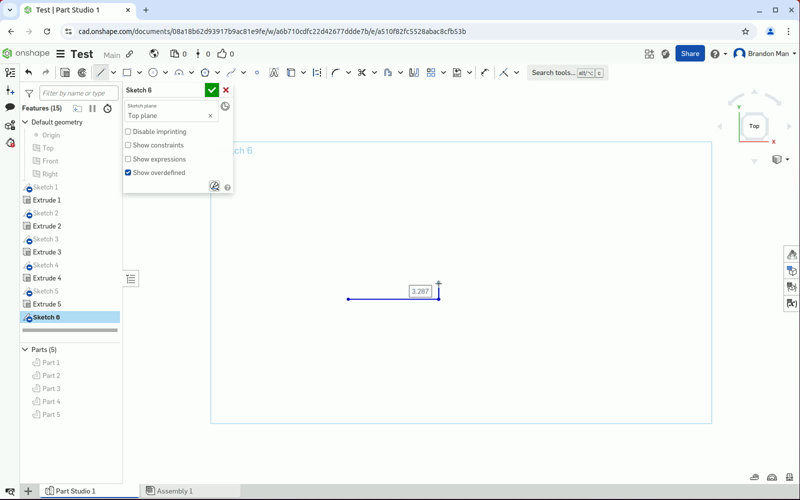
mouse_move(348, 283)
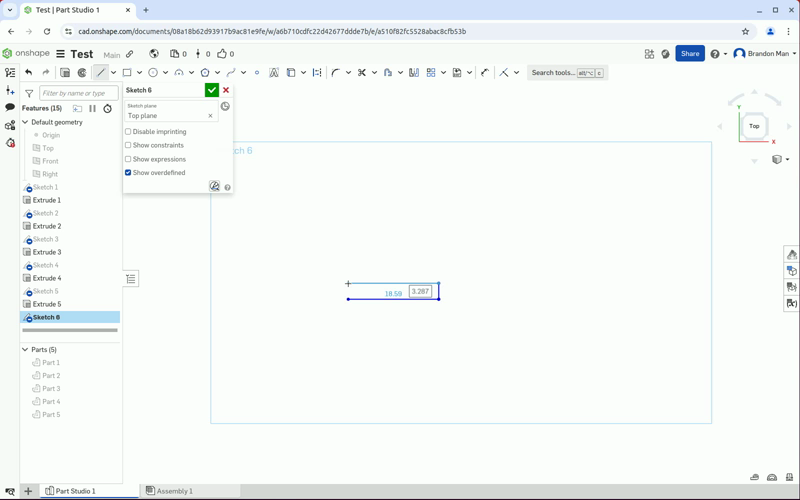
click(348, 283)
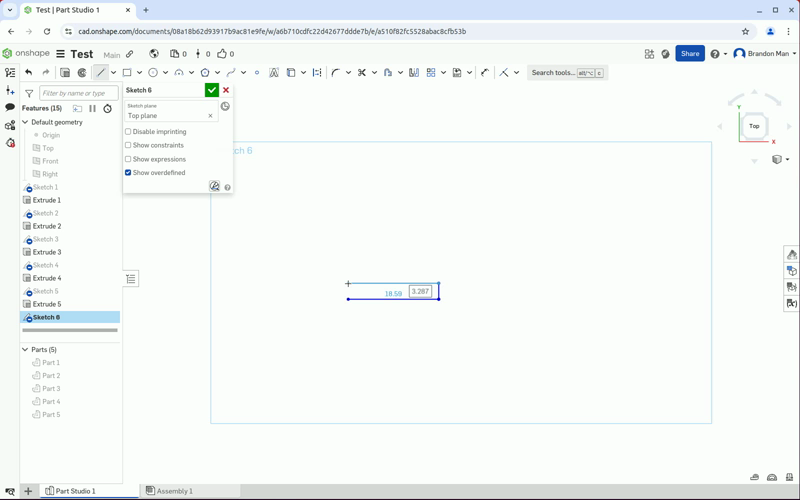
key_up(shift)
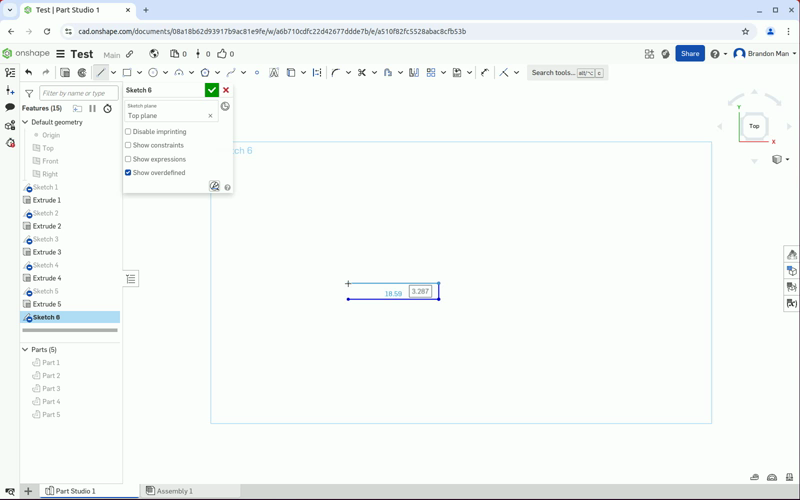
mouse_move(378, 283)
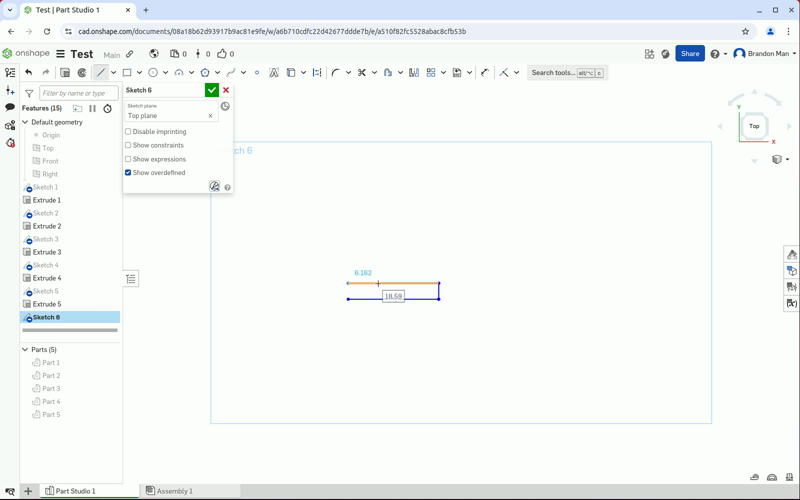
key_down(shift)
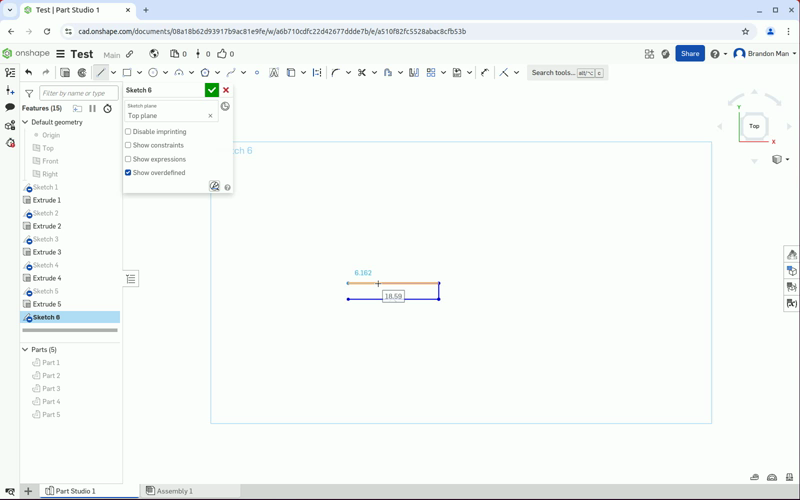
mouse_move(348, 299)
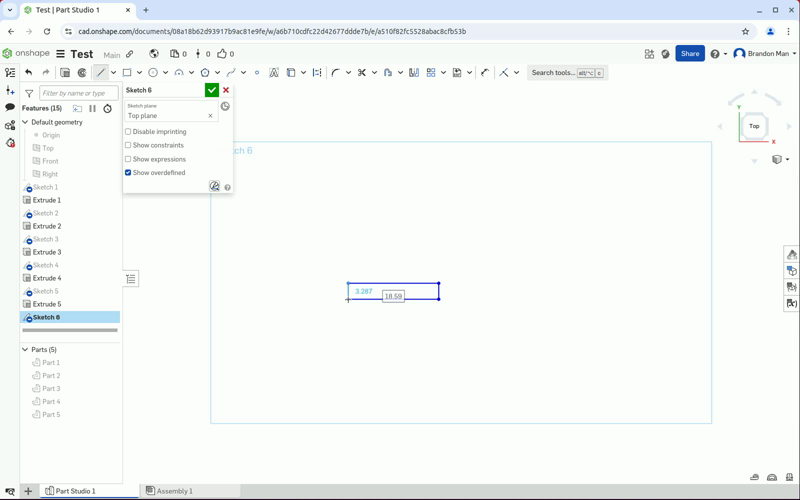
key_up(shift)
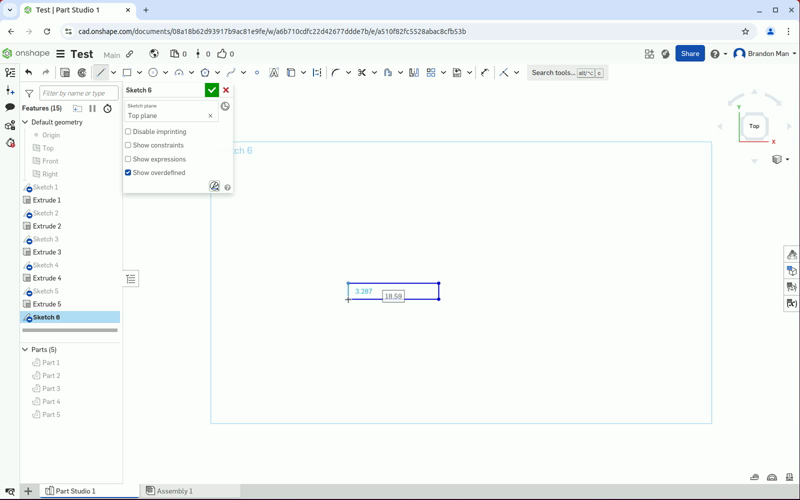
click(348, 299)
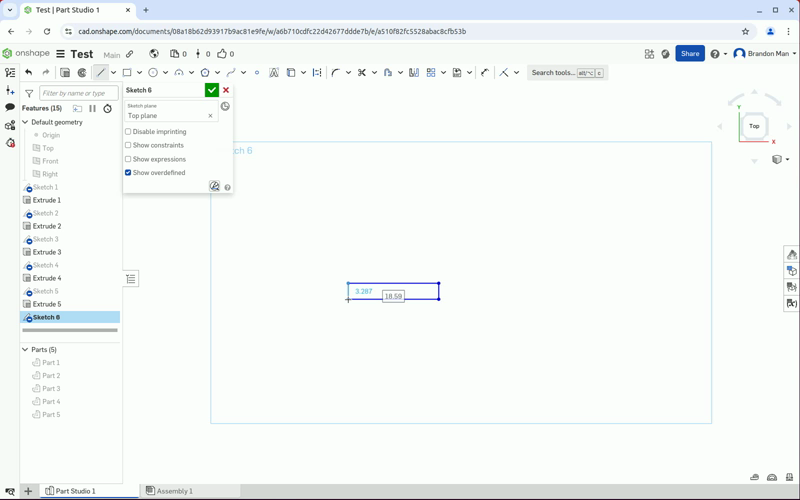
key(esc)
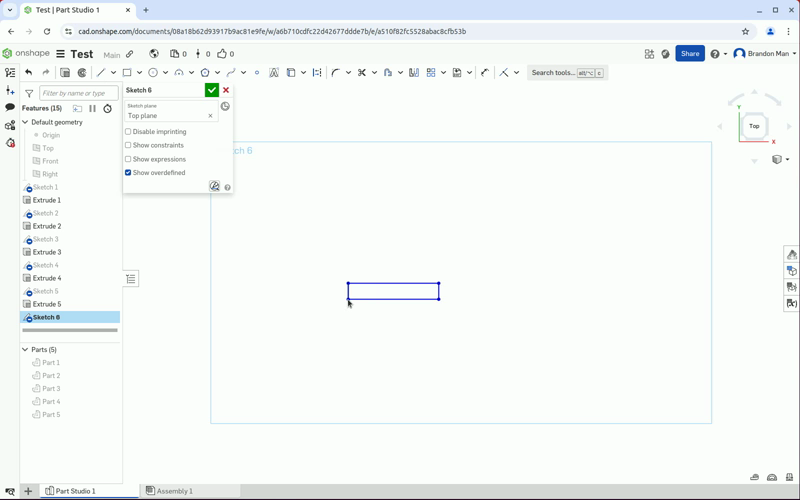
mouse_move(351, 284)
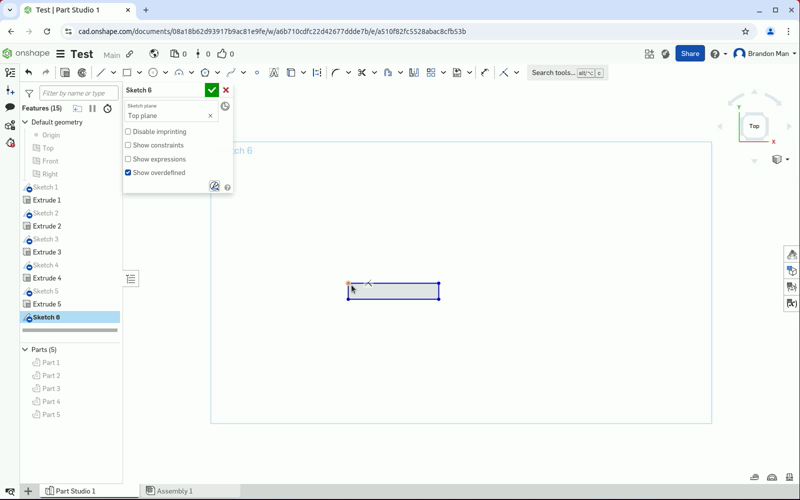
scroll(6)
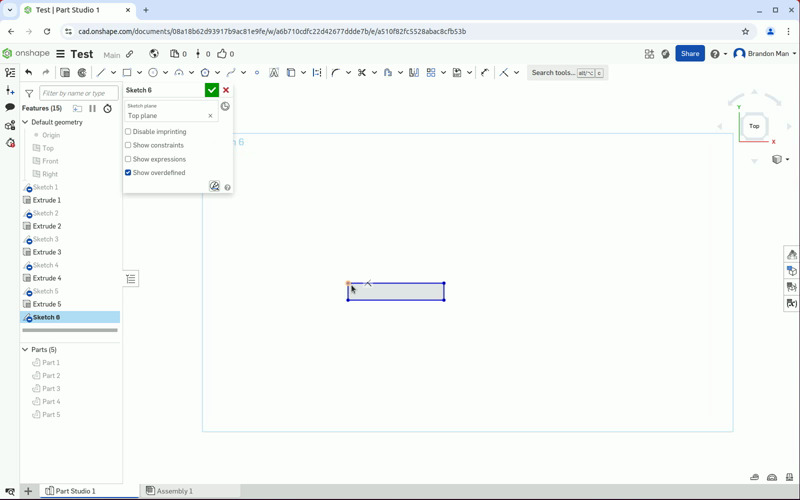
scroll(6)
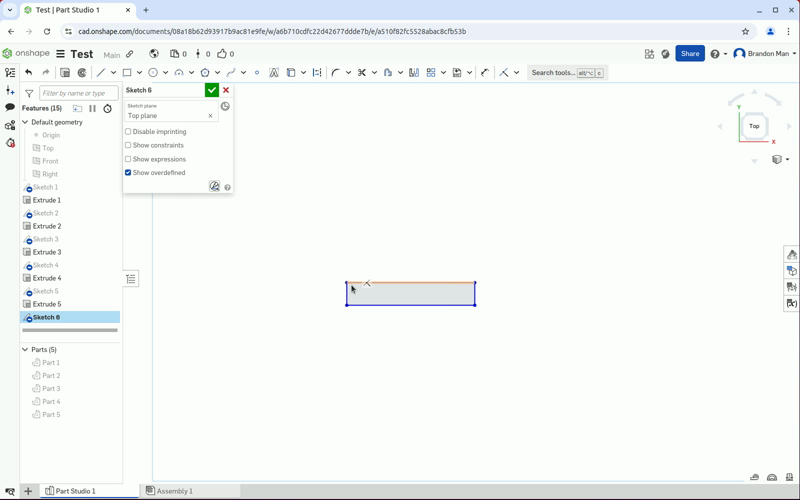
scroll(6)
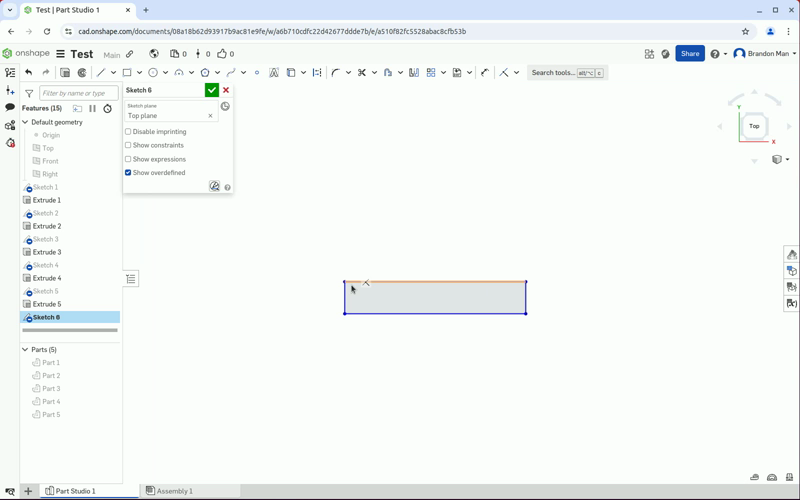
scroll(6)
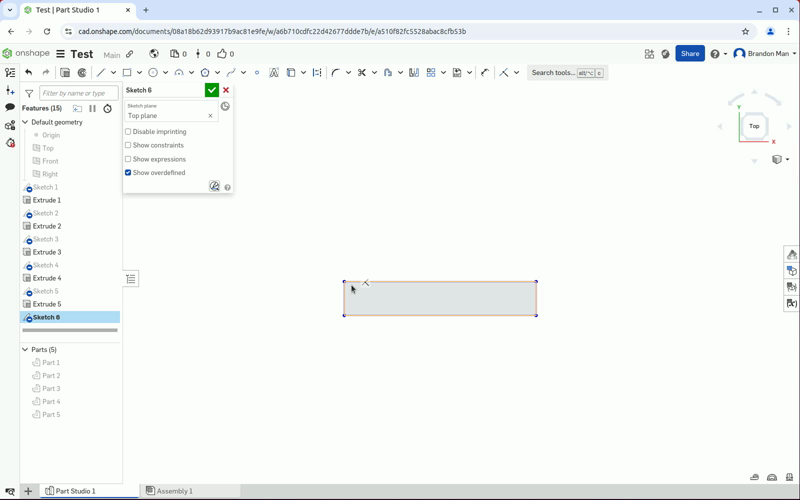
scroll(6)
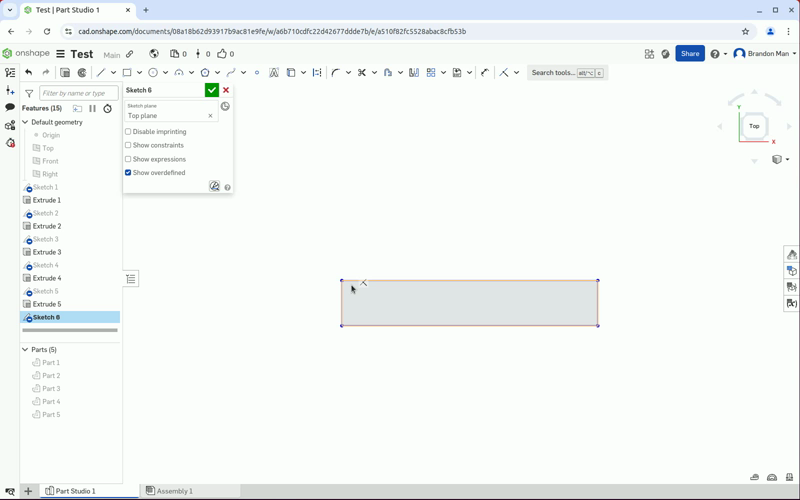
scroll(6)
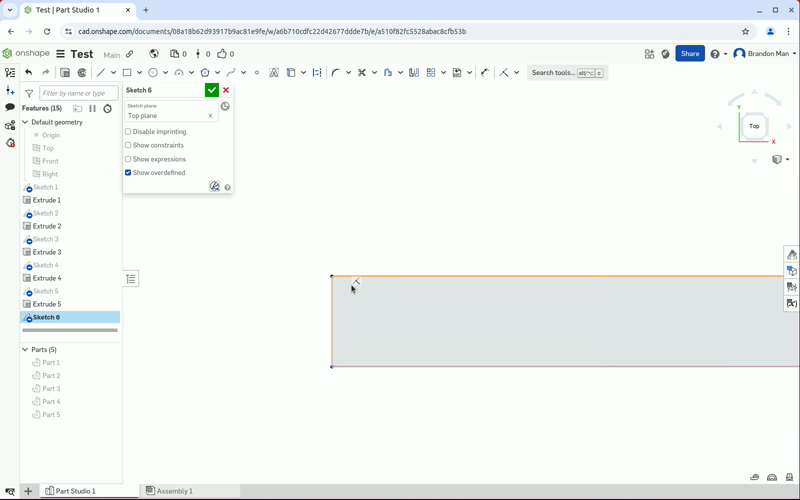
scroll(6)
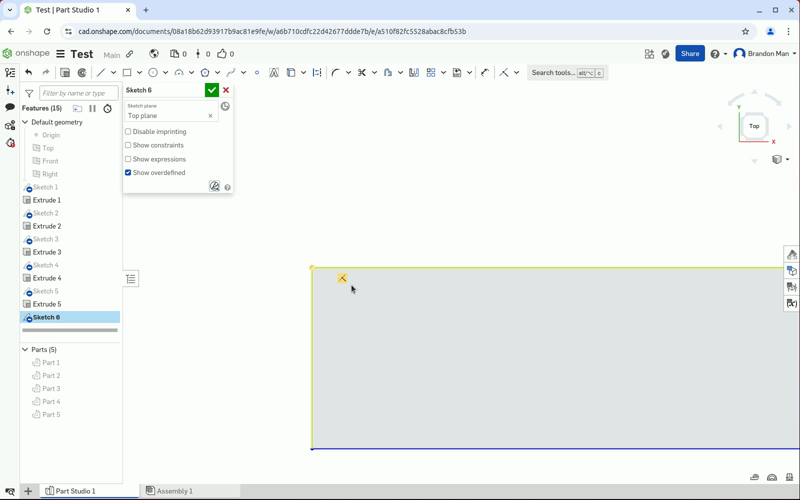
click(351, 284)
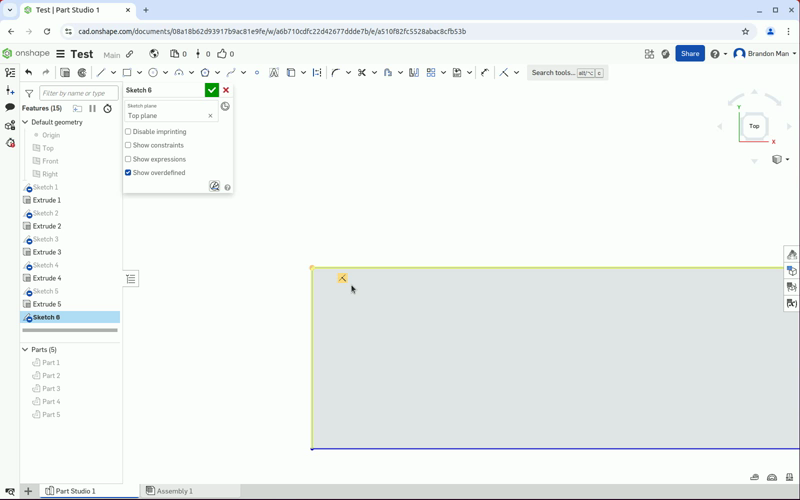
scroll(-6)
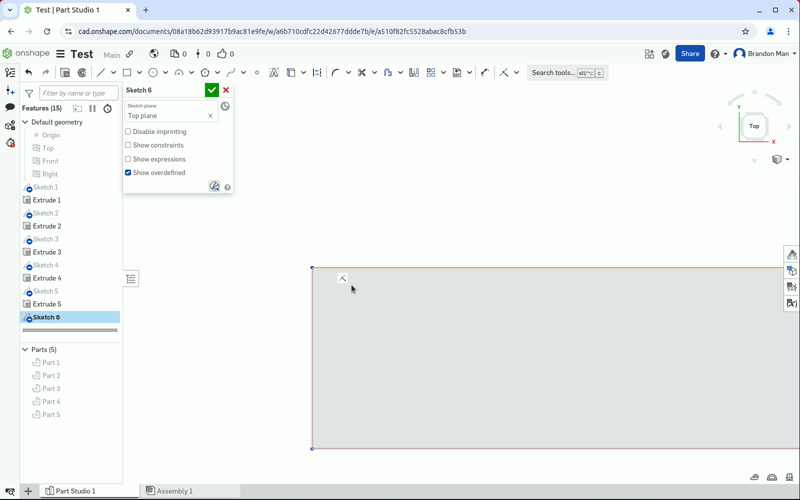
scroll(-6)
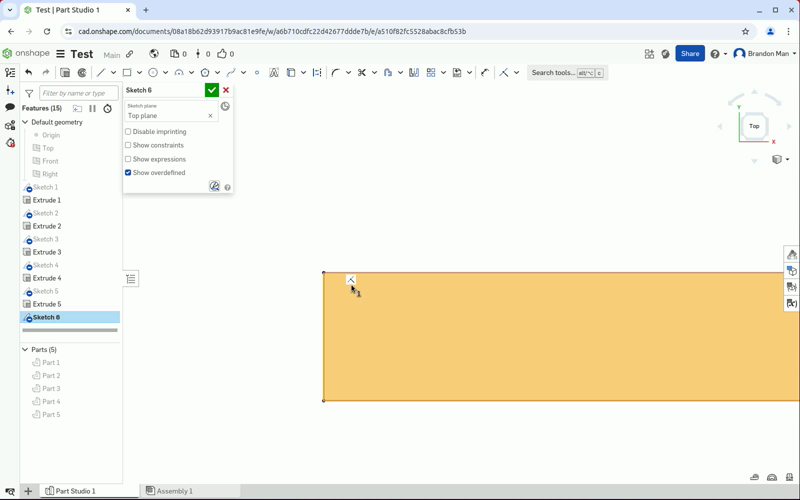
scroll(-6)
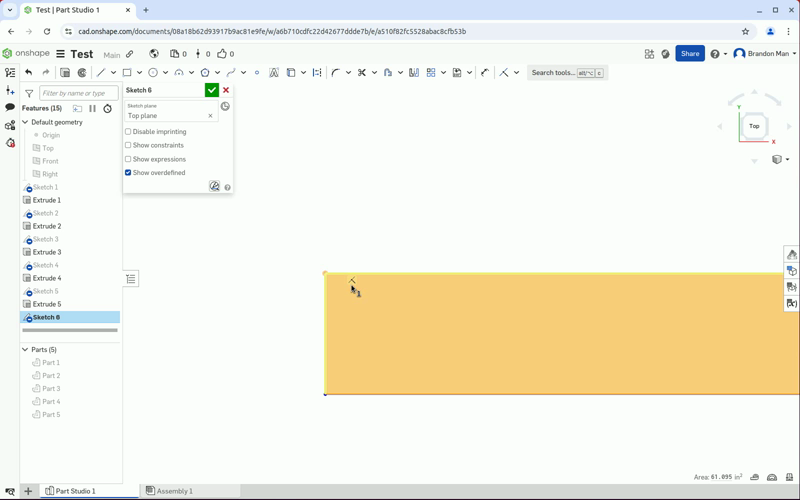
scroll(-6)
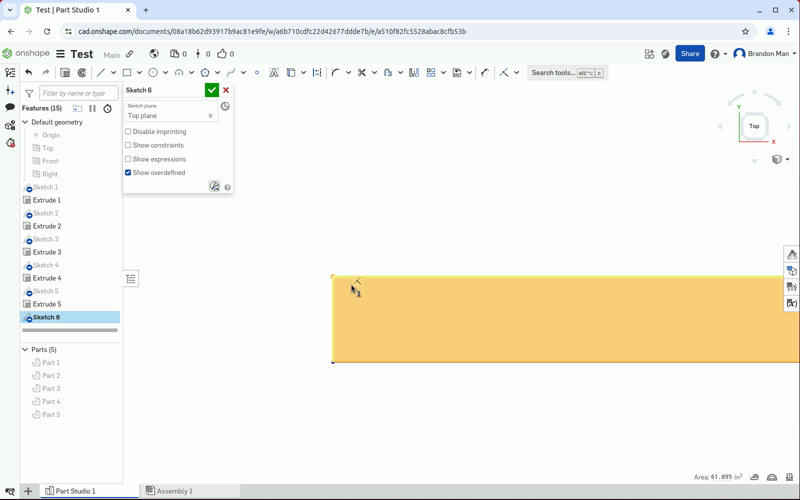
scroll(-6)
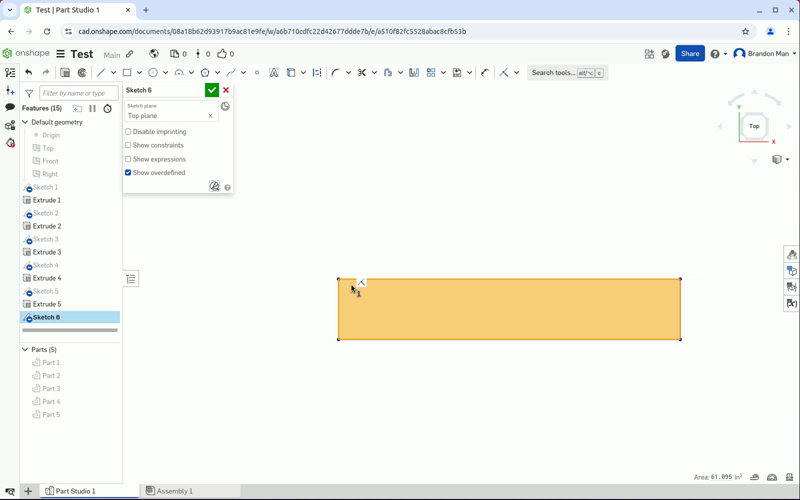
scroll(-6)
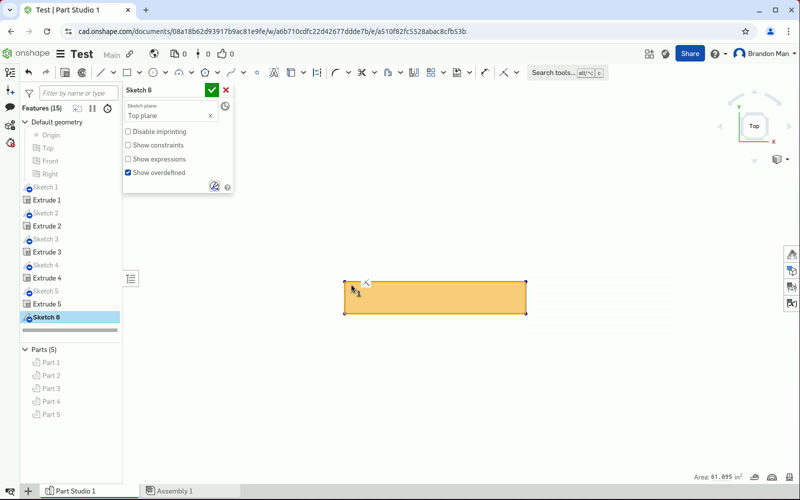
scroll(-6)
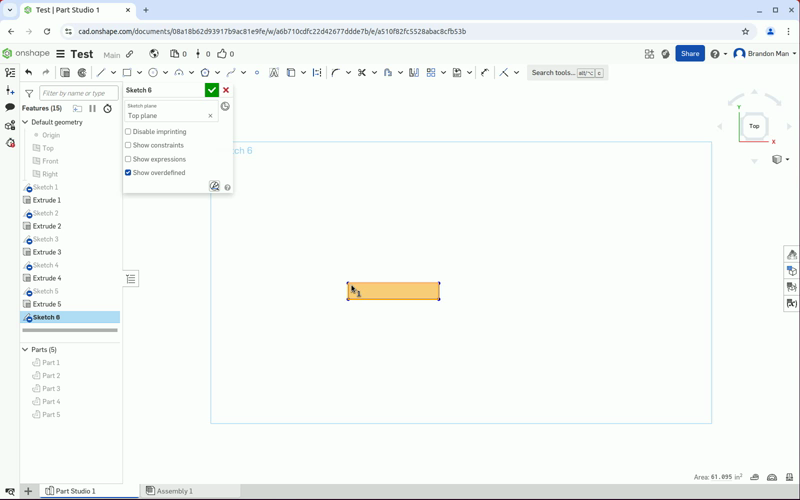
mouse_move(73, 352)
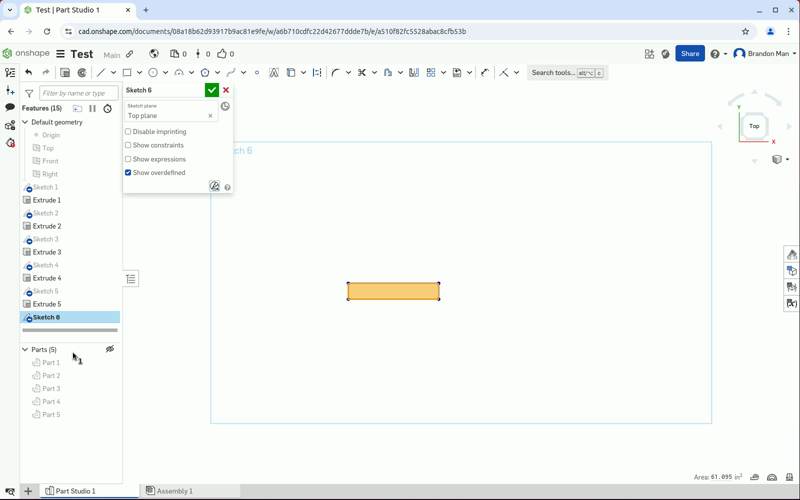
key(shift+y)
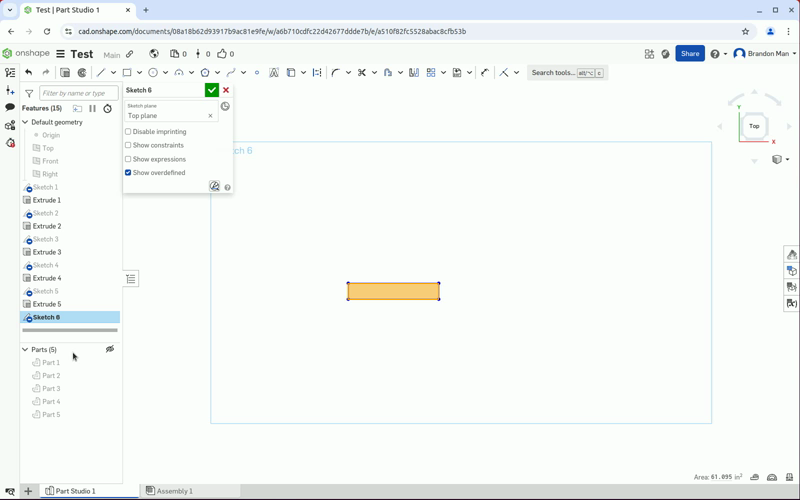
key(shift+e)
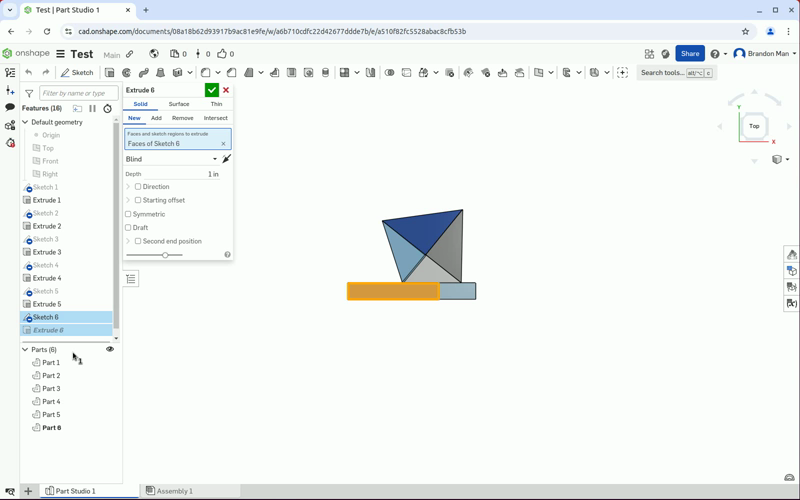
mouse_move(143, 106)
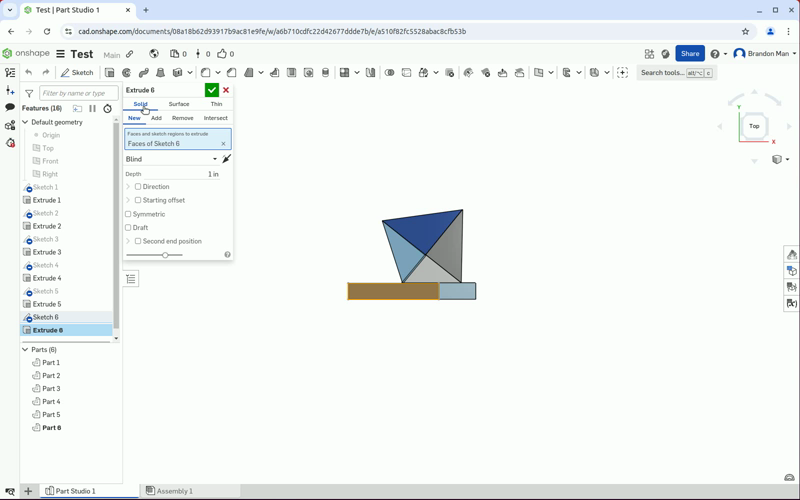
click(143, 106)
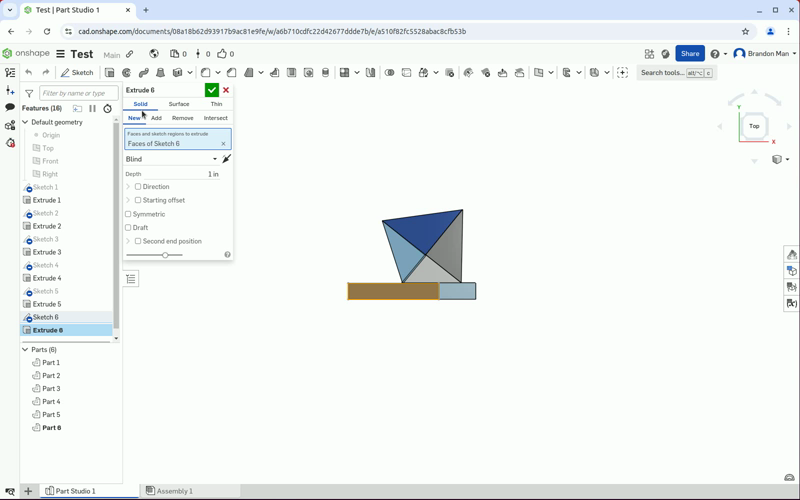
mouse_move(137, 120)
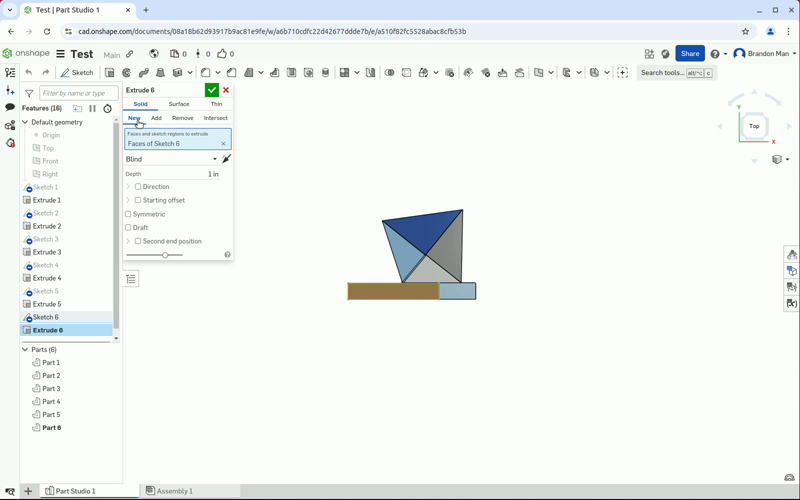
click(137, 120)
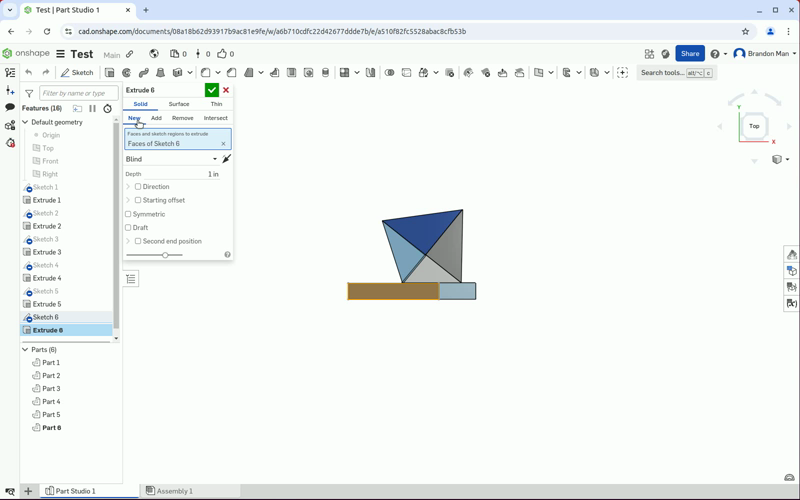
key(tab, 4)
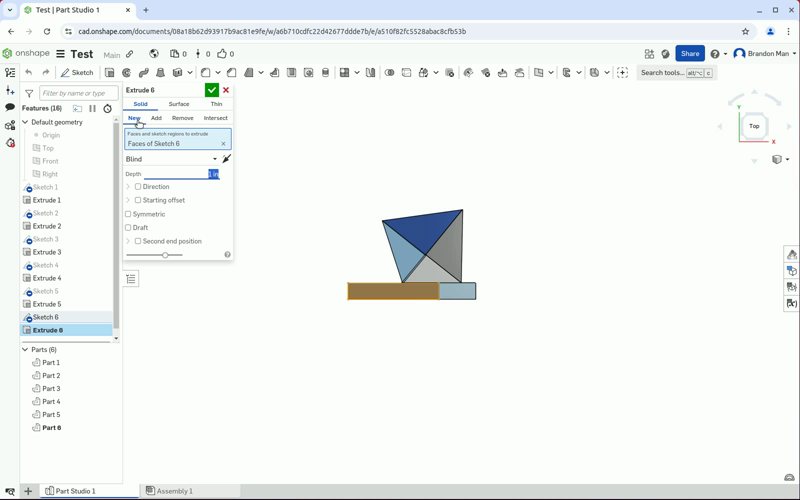
text(0.722)
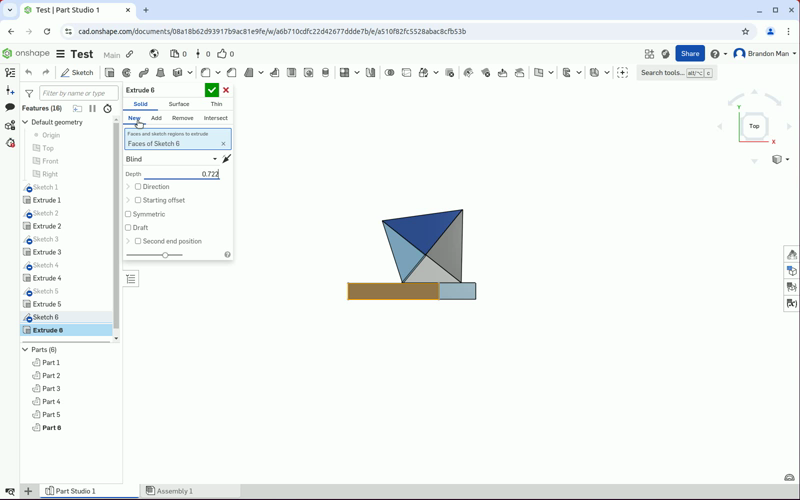
key(enter)
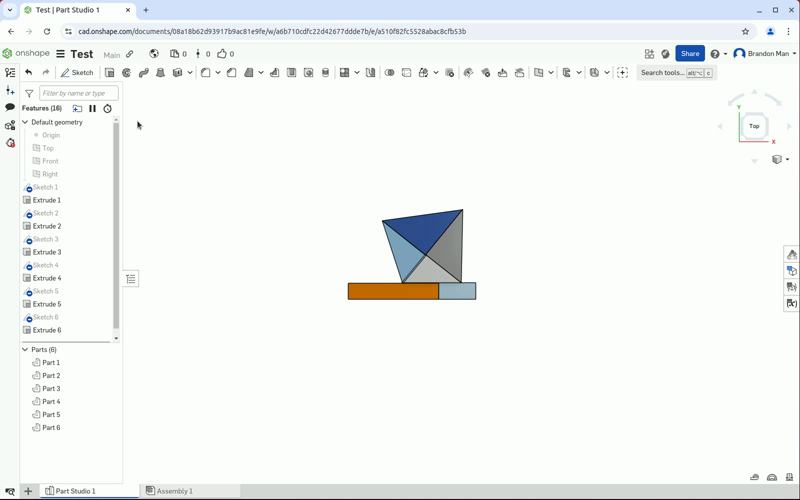
key(shift+h)
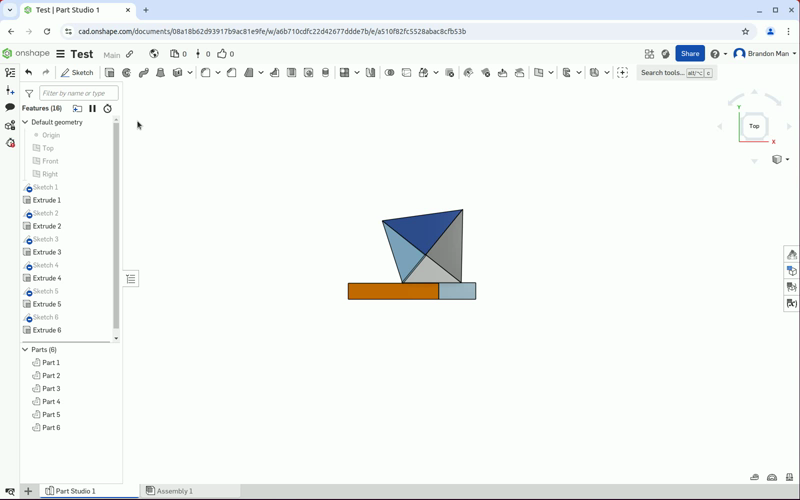
key(shift+h)
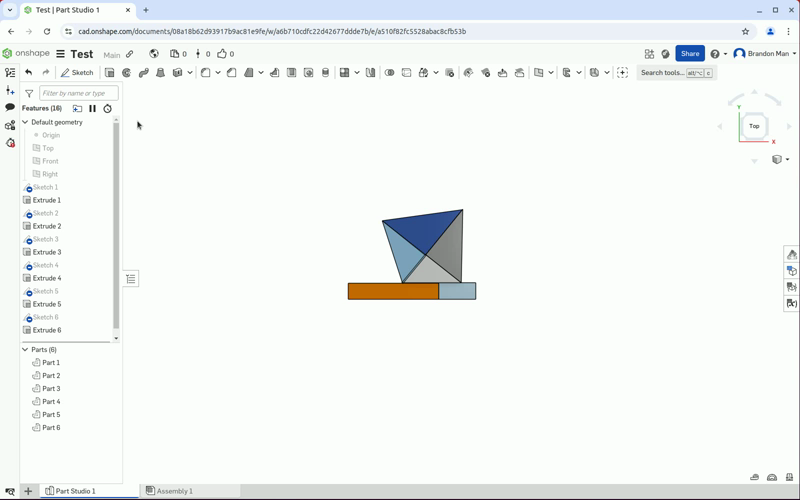
mouse_move(69, 189)
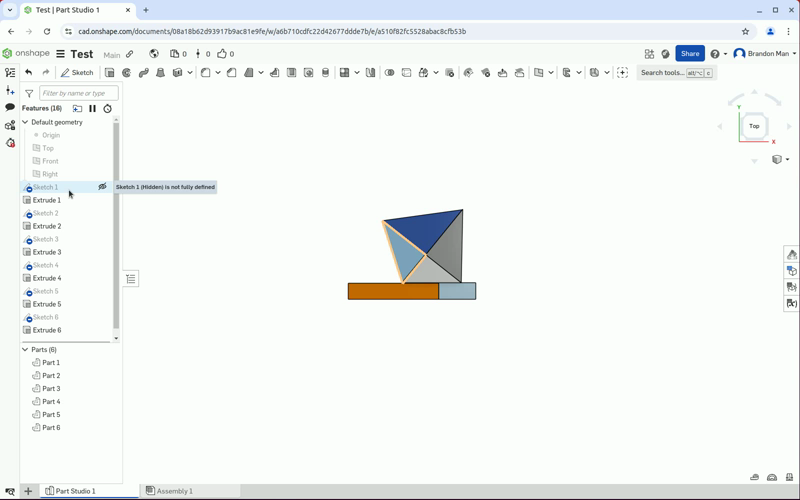
click(69, 189)
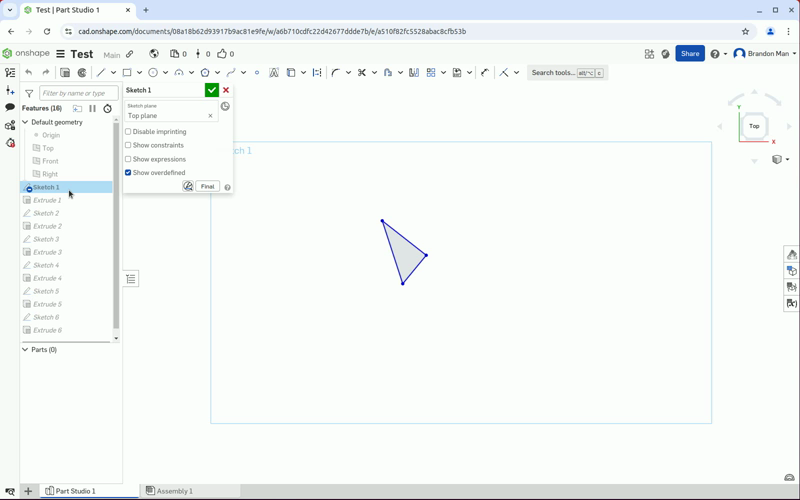
mouse_move(229, 92)
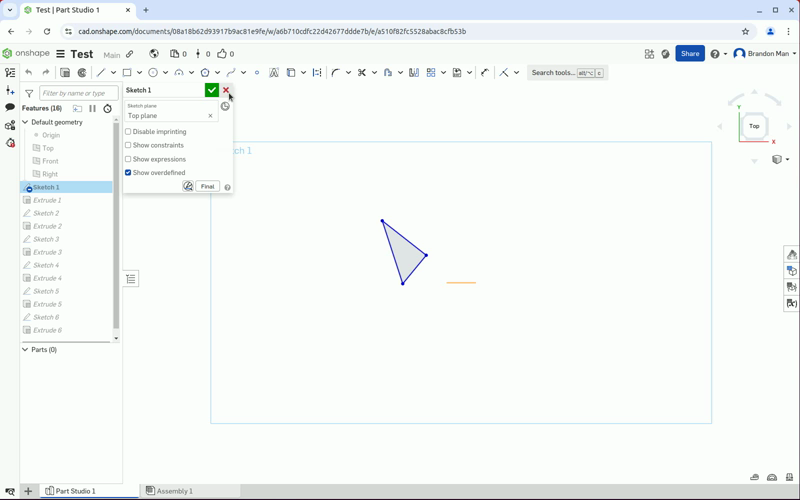
click(229, 92)
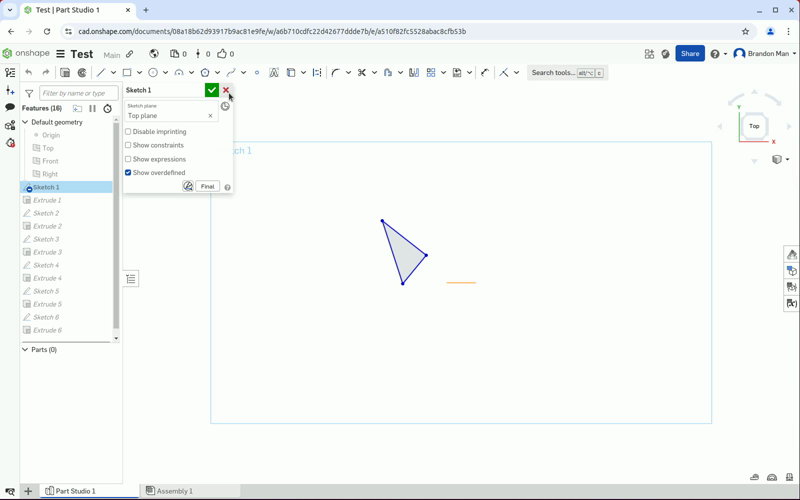
key(shift+s)
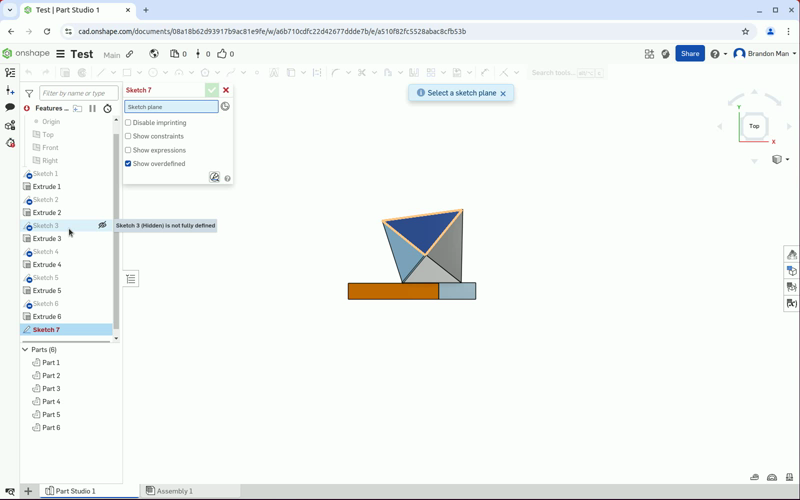
scroll(3)
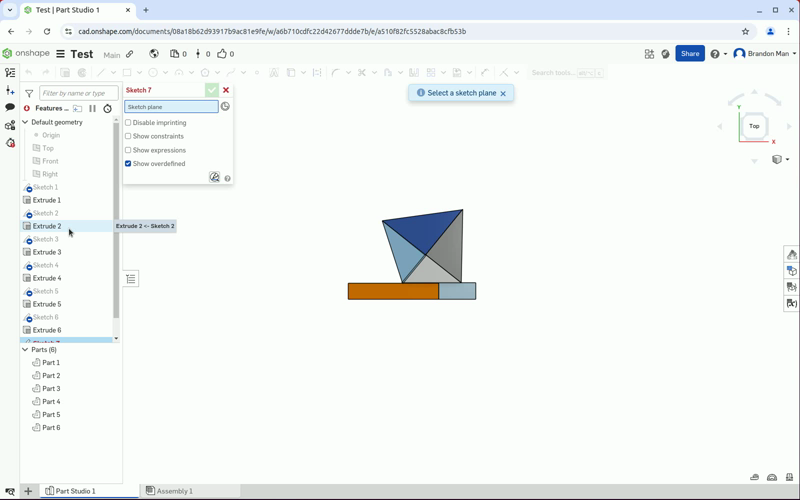
mouse_move(69, 150)
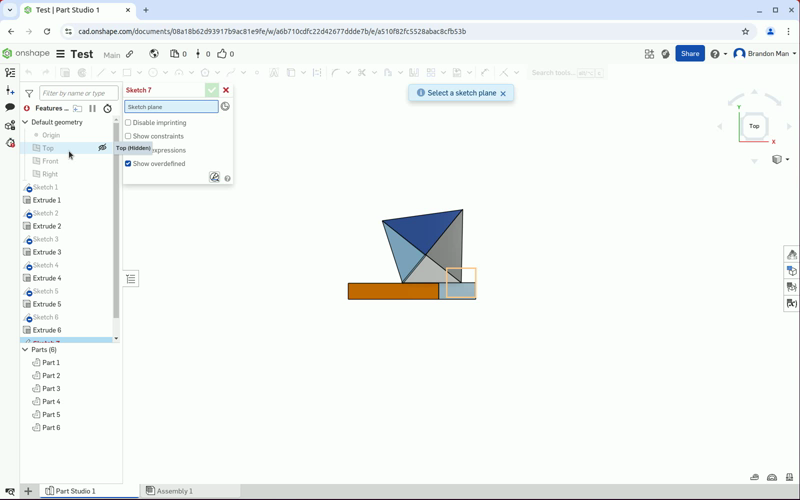
click(69, 150)
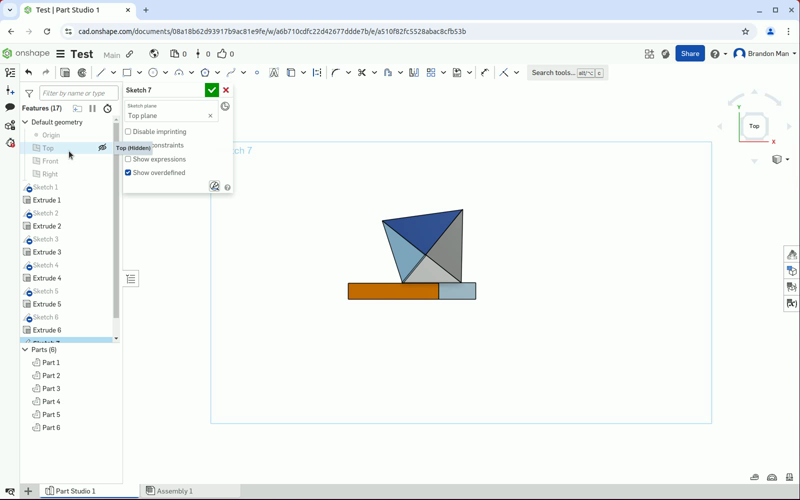
mouse_move(73, 352)
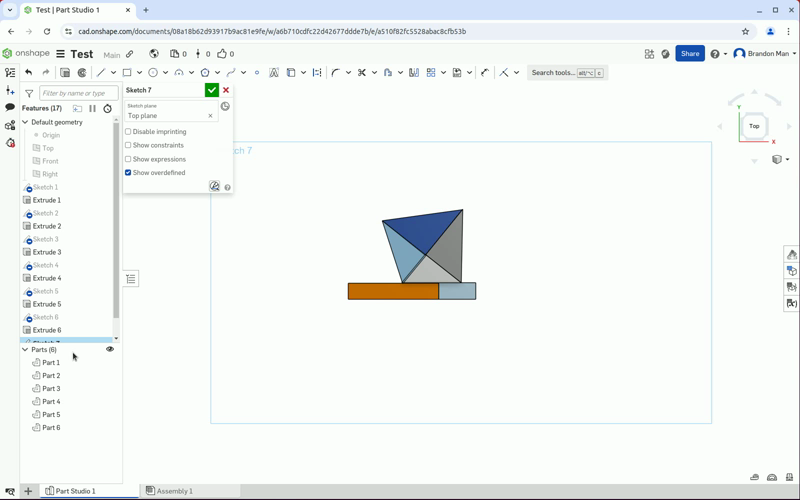
key(y)
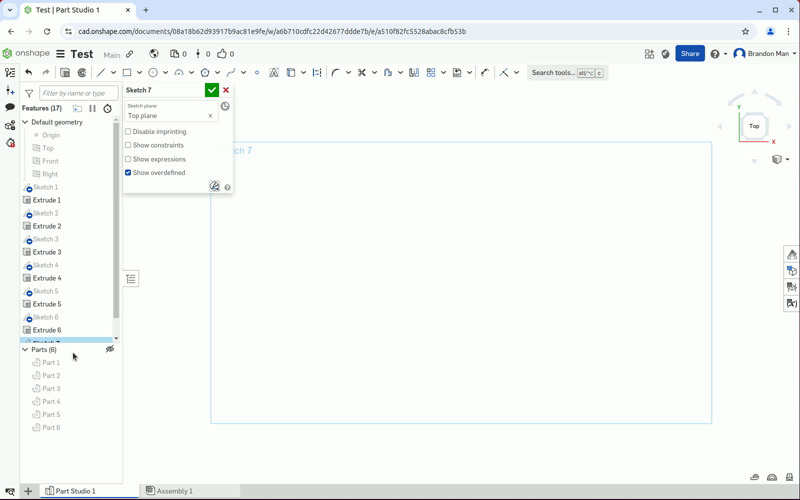
key(l)
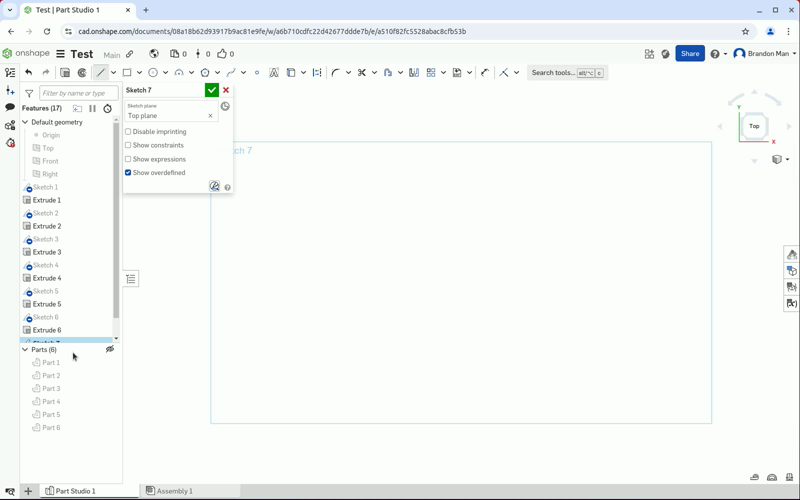
key_down(shift)
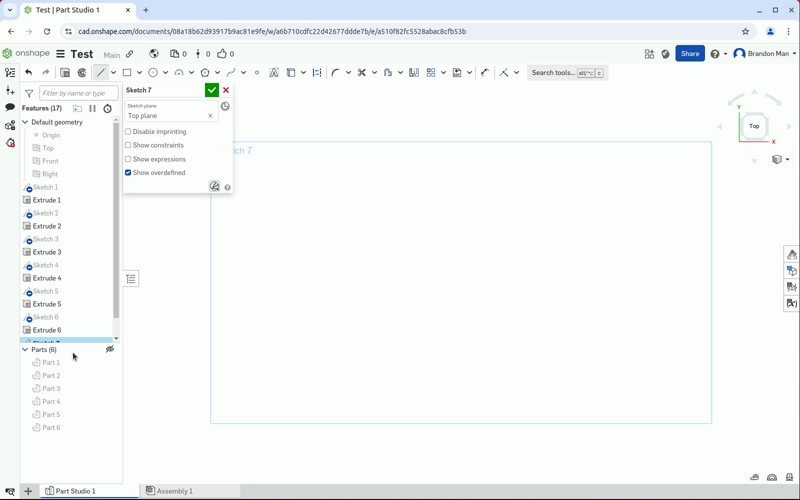
mouse_move(474, 299)
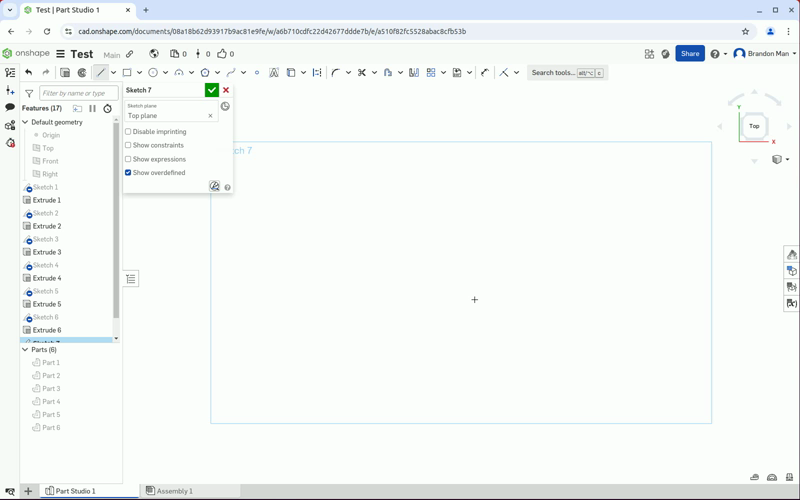
click(474, 299)
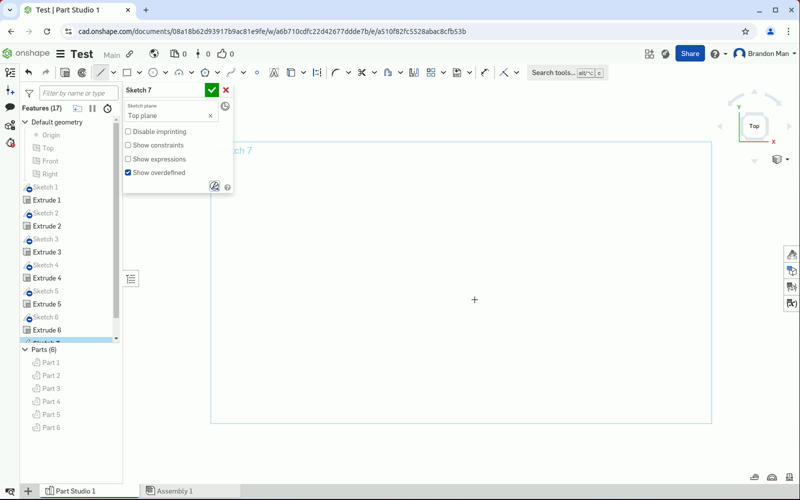
key_up(shift)
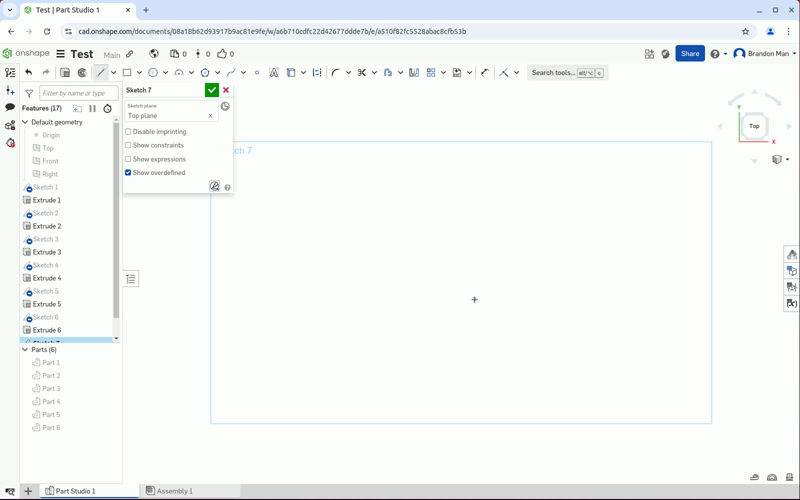
key_down(shift)
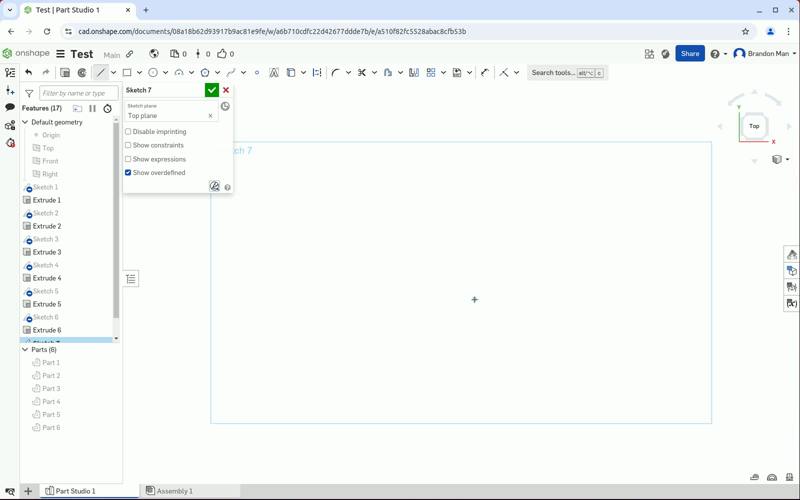
mouse_move(504, 299)
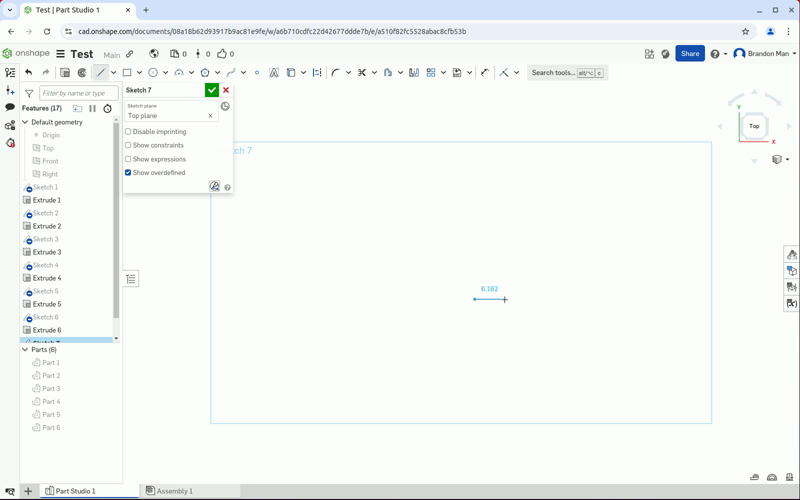
mouse_move(513, 299)
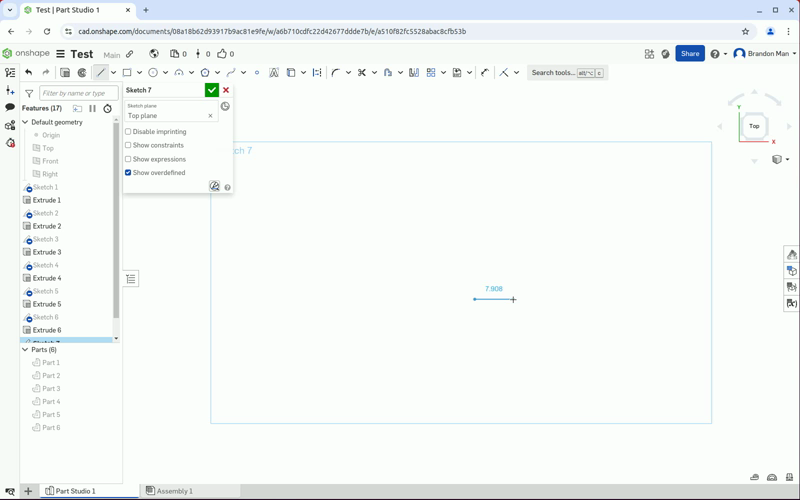
click(513, 299)
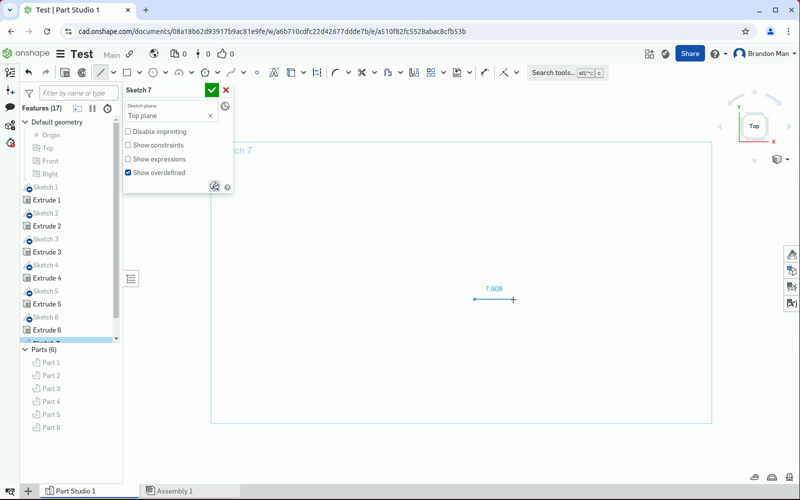
key_up(shift)
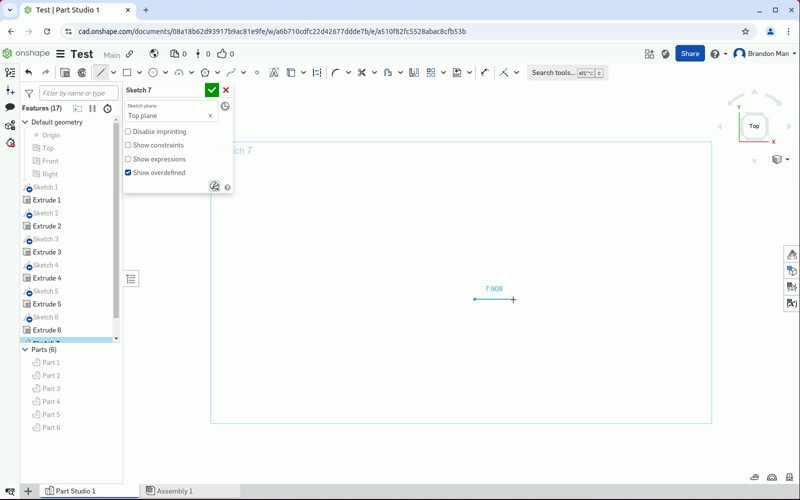
key_down(shift)
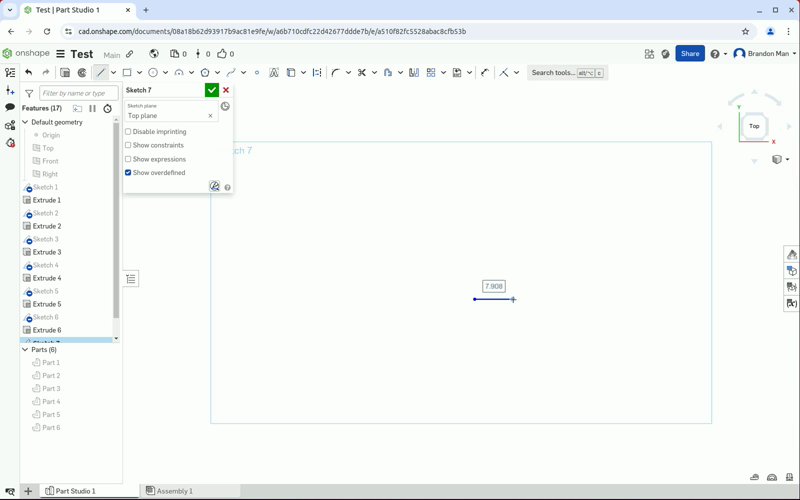
mouse_move(543, 299)
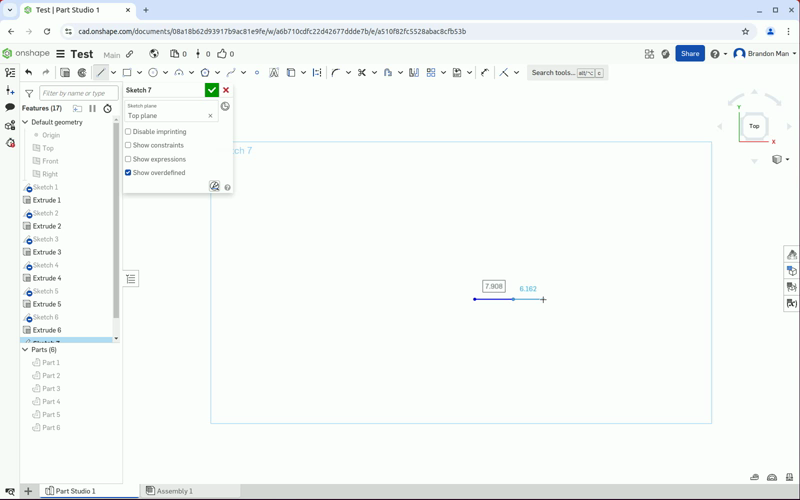
mouse_move(513, 283)
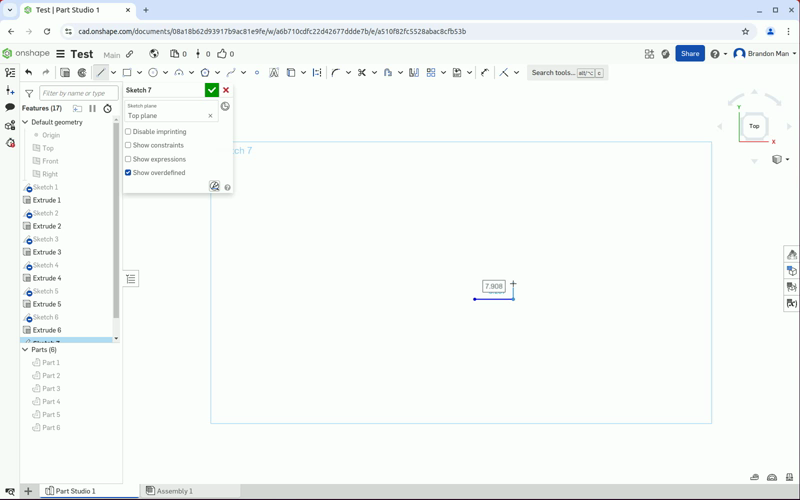
click(513, 283)
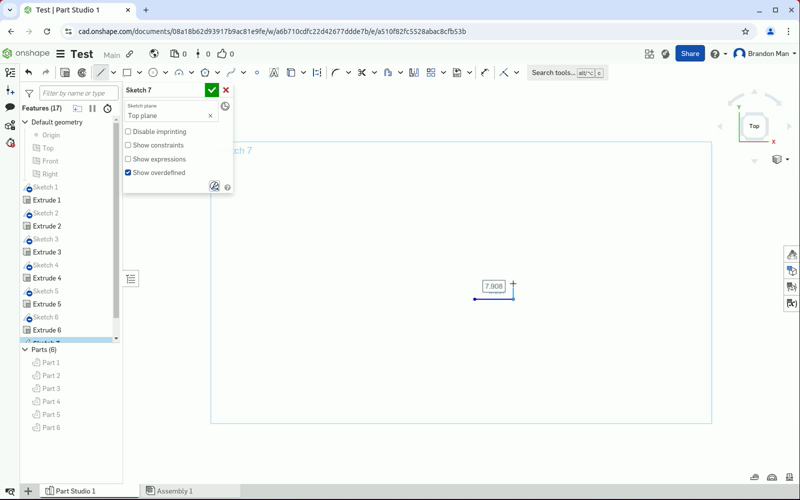
key_up(shift)
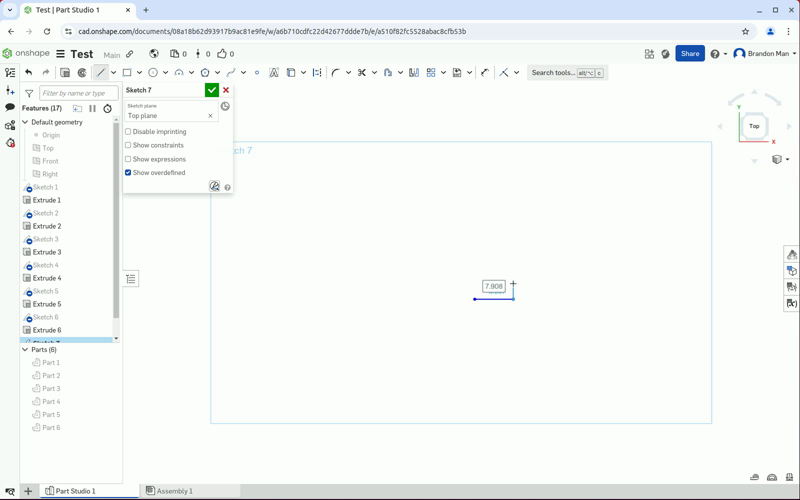
key_down(shift)
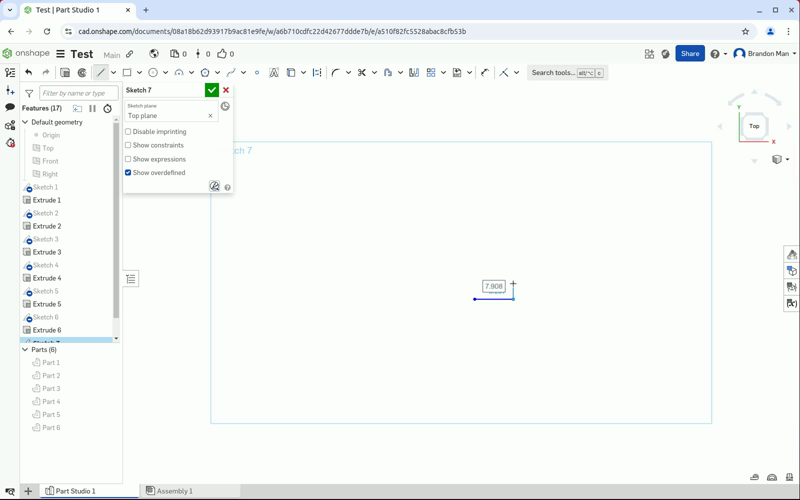
mouse_move(543, 283)
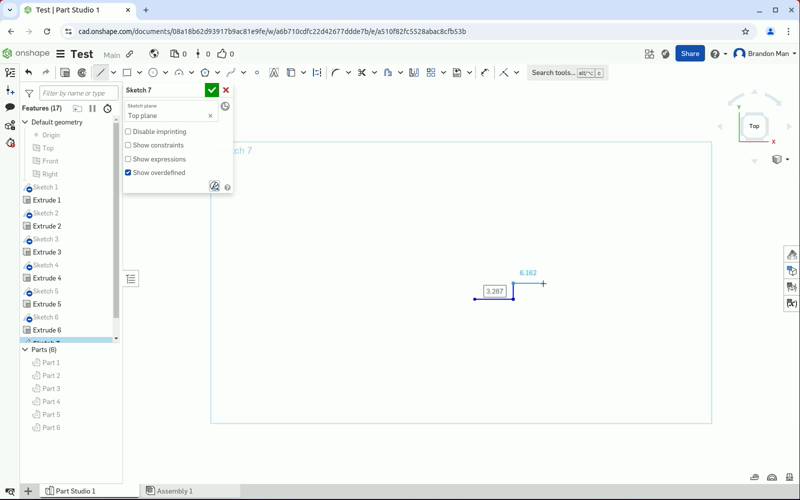
mouse_move(474, 283)
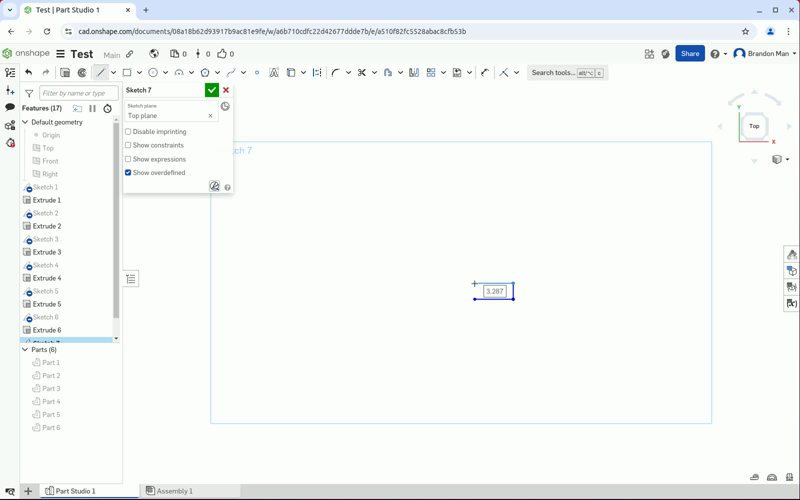
click(474, 283)
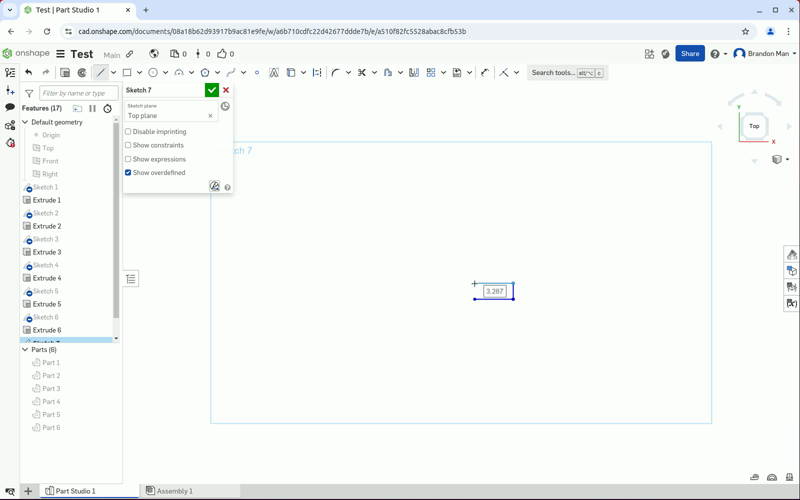
key_up(shift)
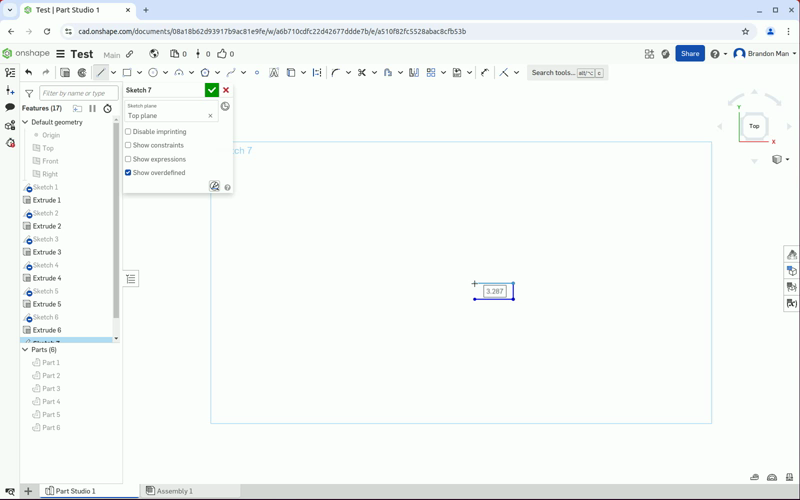
mouse_move(504, 283)
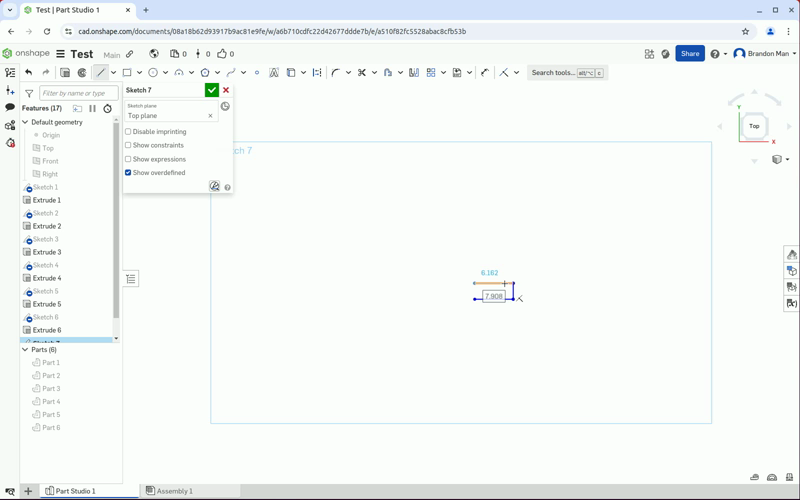
key_down(shift)
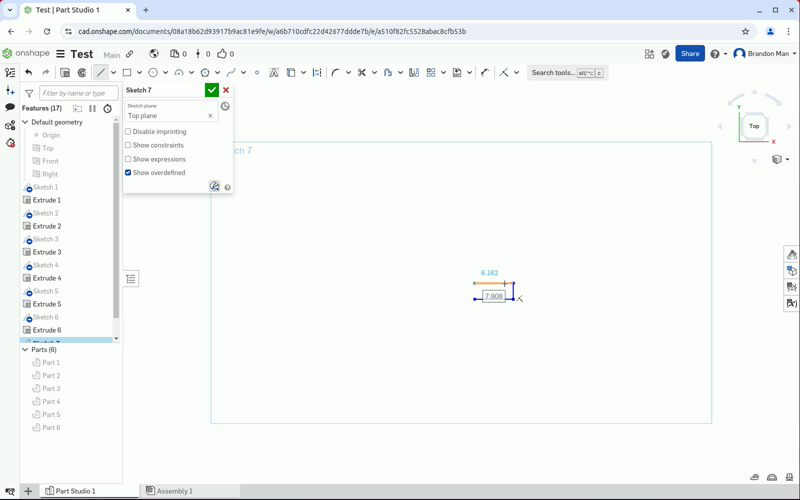
mouse_move(474, 299)
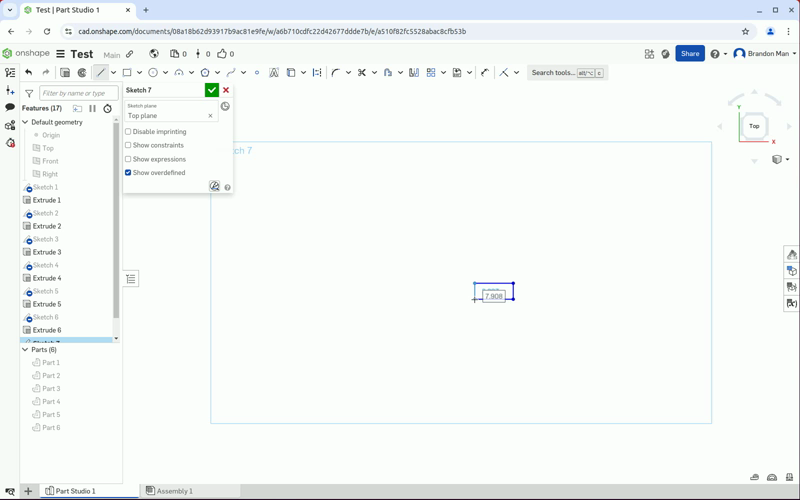
key_up(shift)
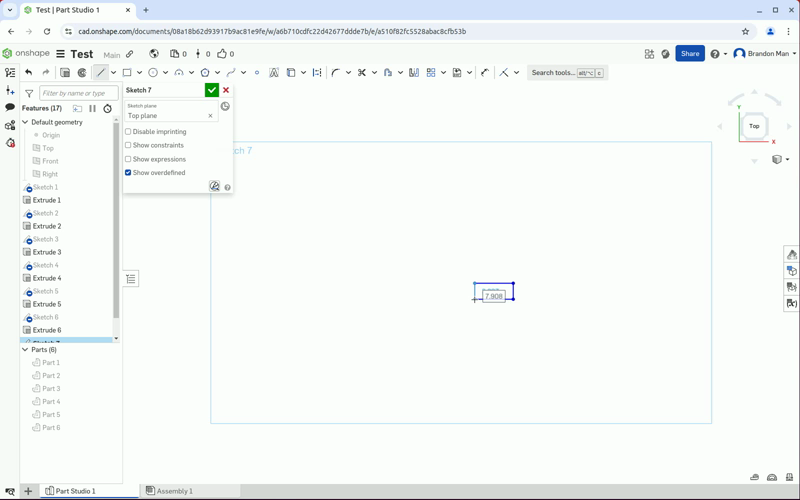
click(474, 299)
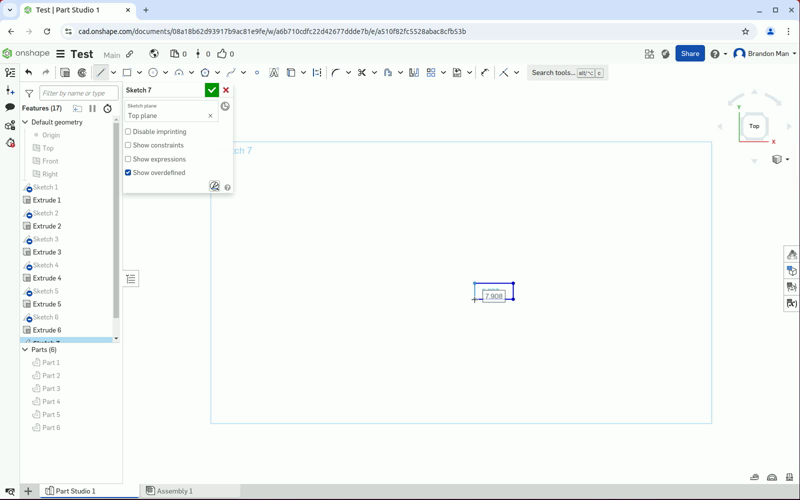
key(esc)
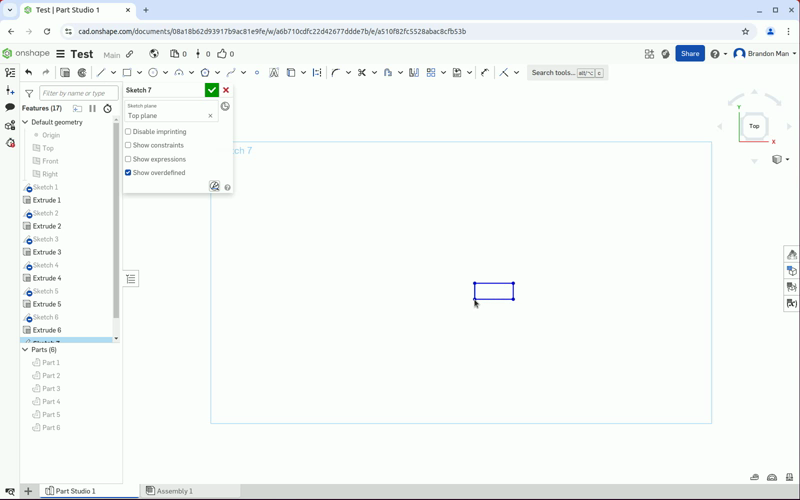
mouse_move(507, 294)
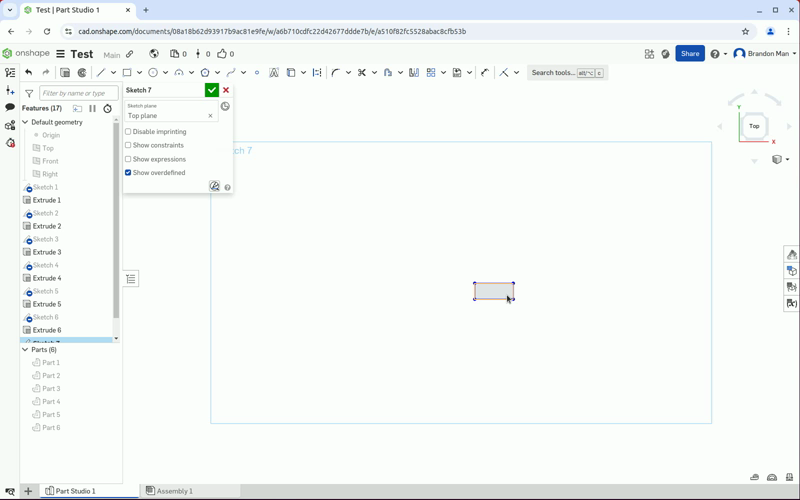
scroll(6)
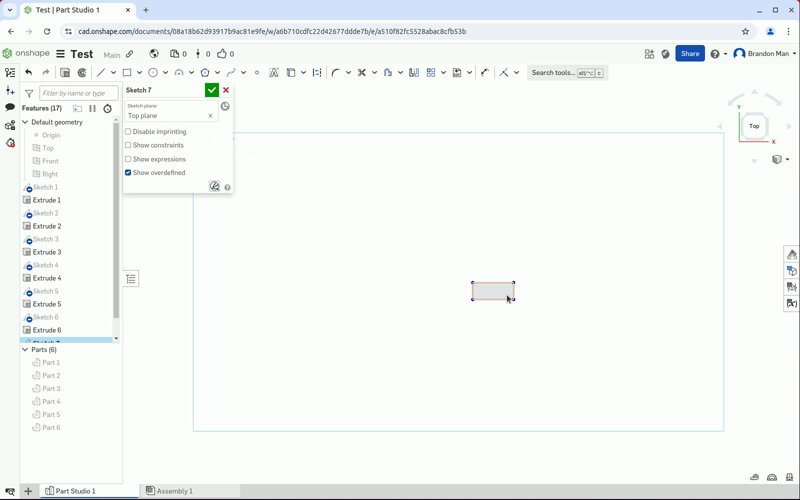
scroll(6)
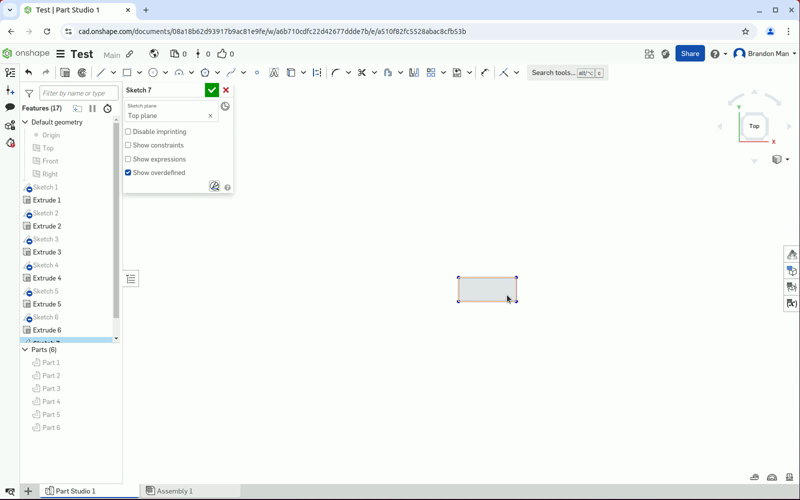
scroll(6)
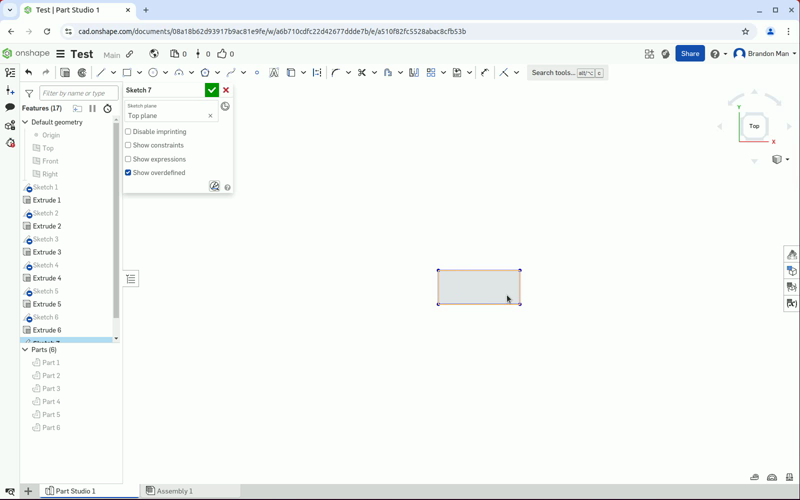
scroll(6)
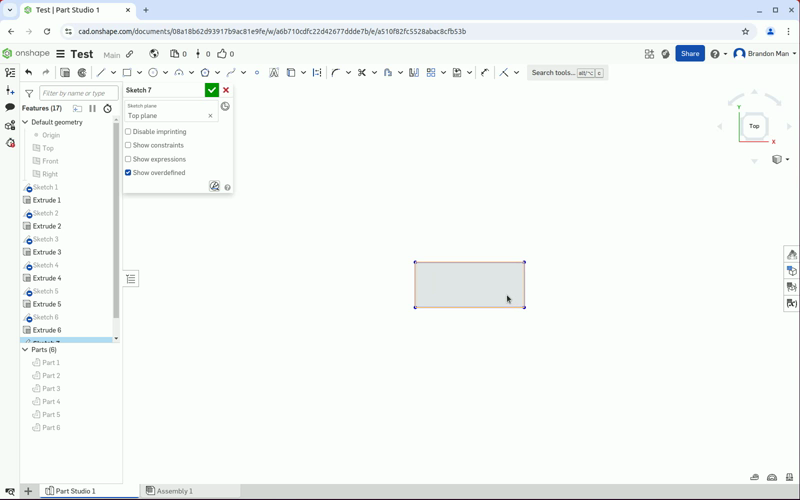
scroll(6)
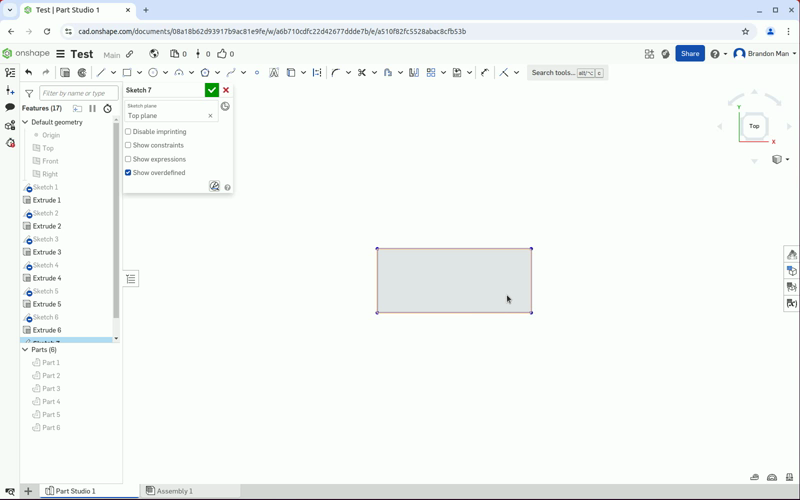
scroll(6)
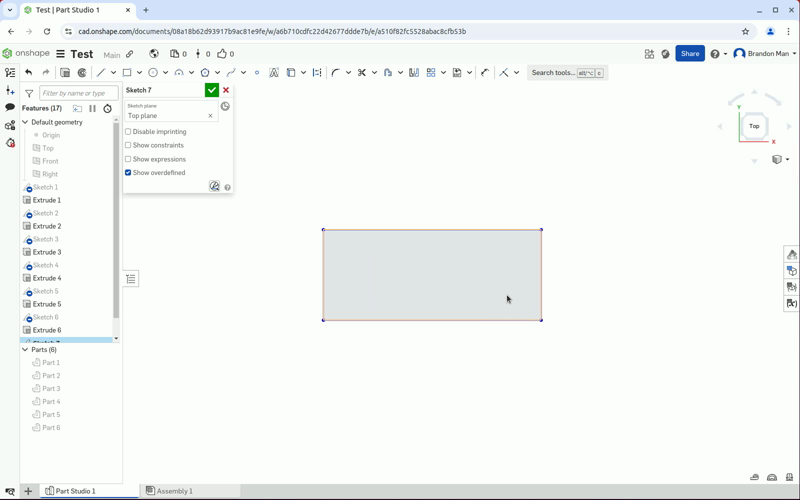
scroll(6)
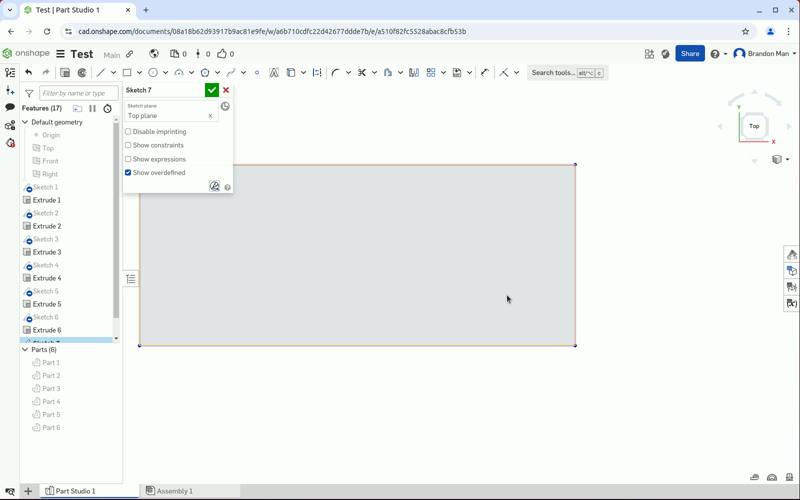
click(507, 294)
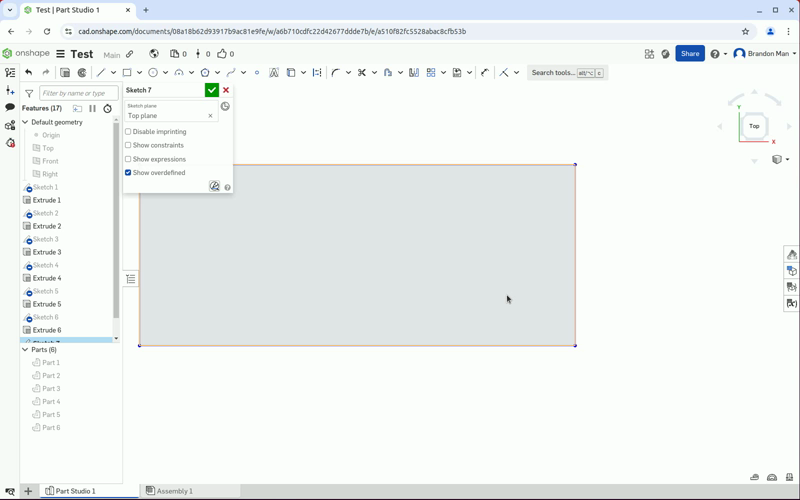
scroll(-6)
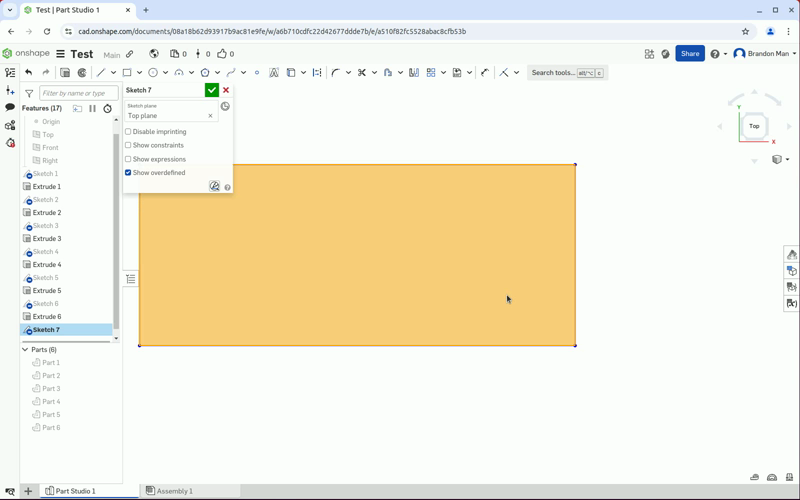
scroll(-6)
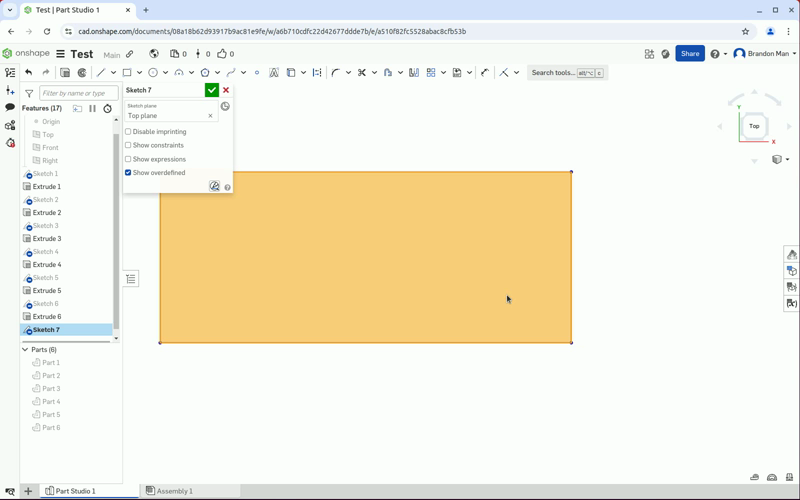
scroll(-6)
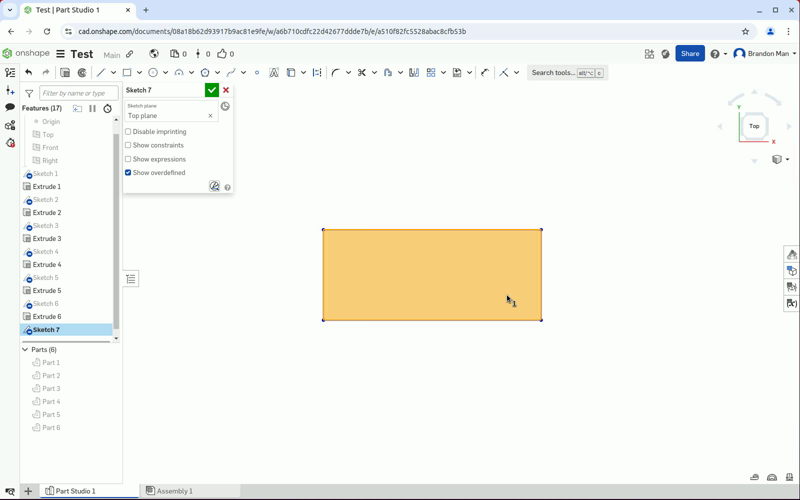
scroll(-6)
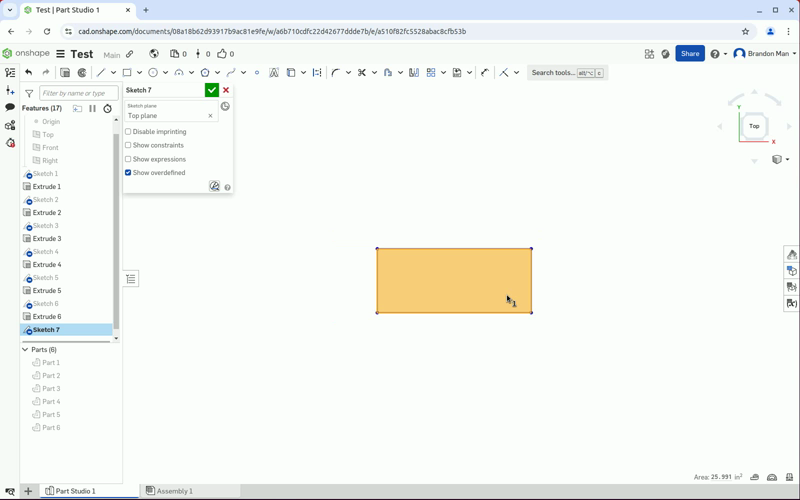
scroll(-6)
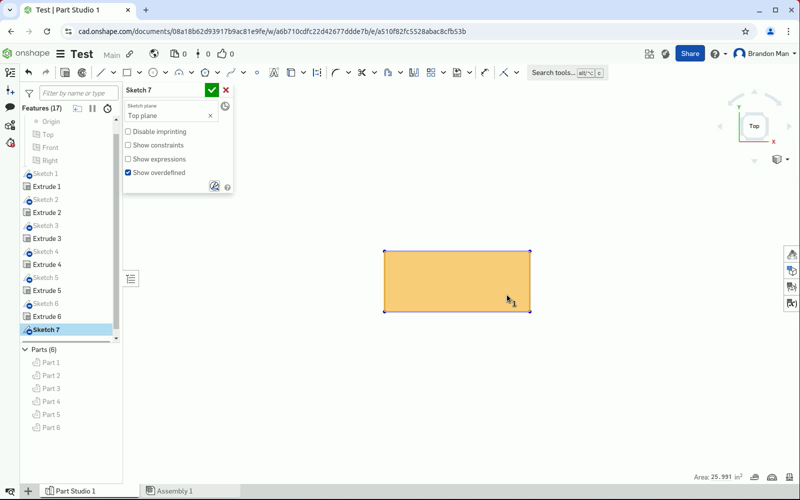
scroll(-6)
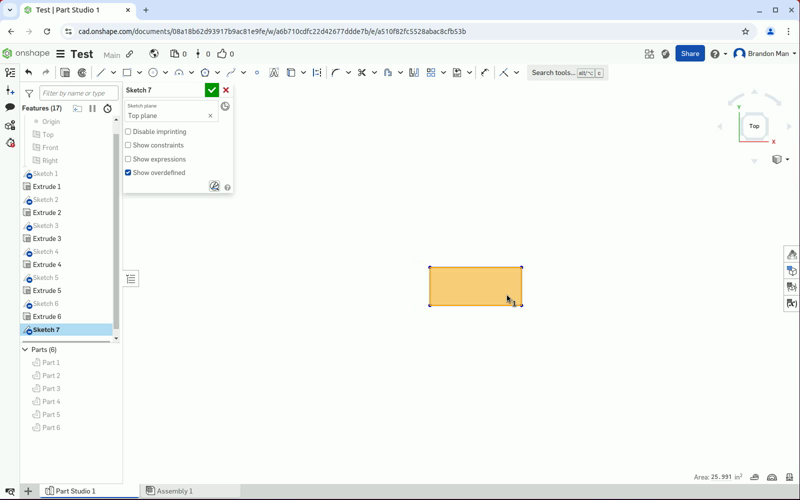
scroll(-6)
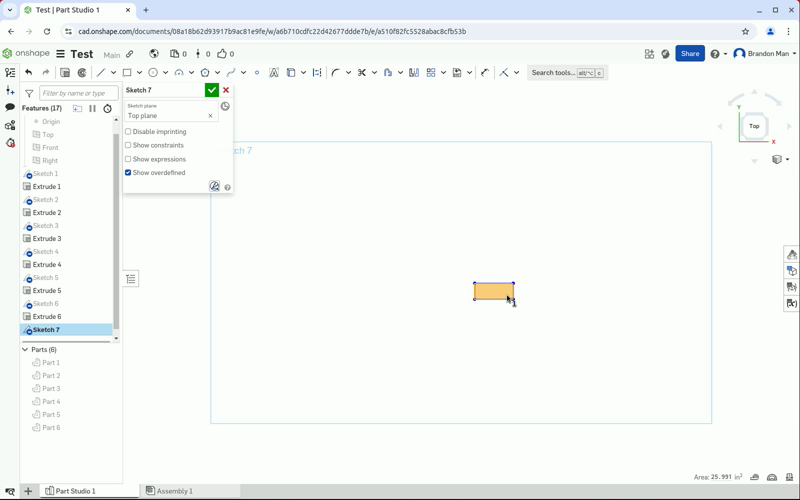
mouse_move(73, 352)
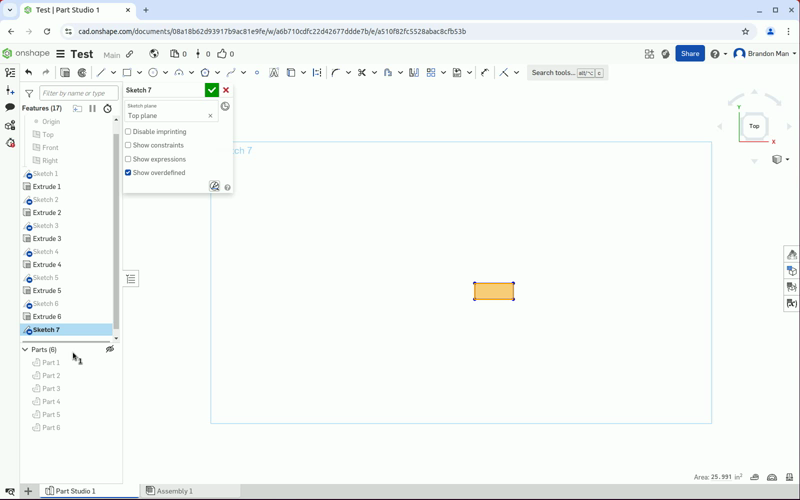
key(shift+y)
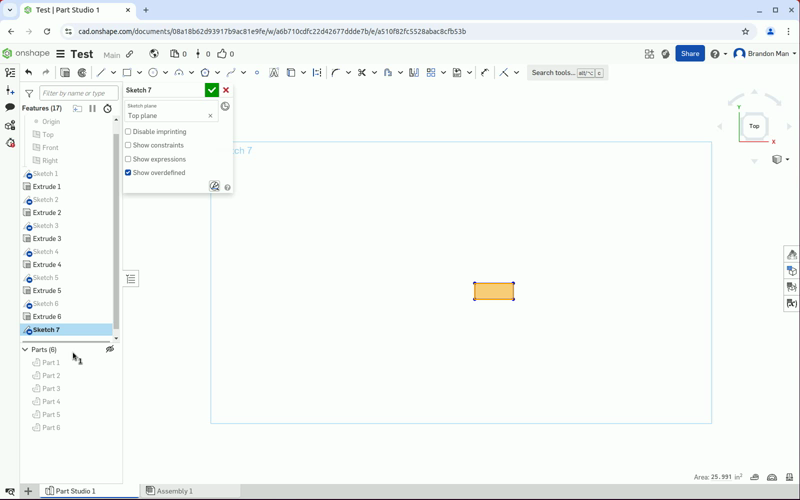
key(shift+e)
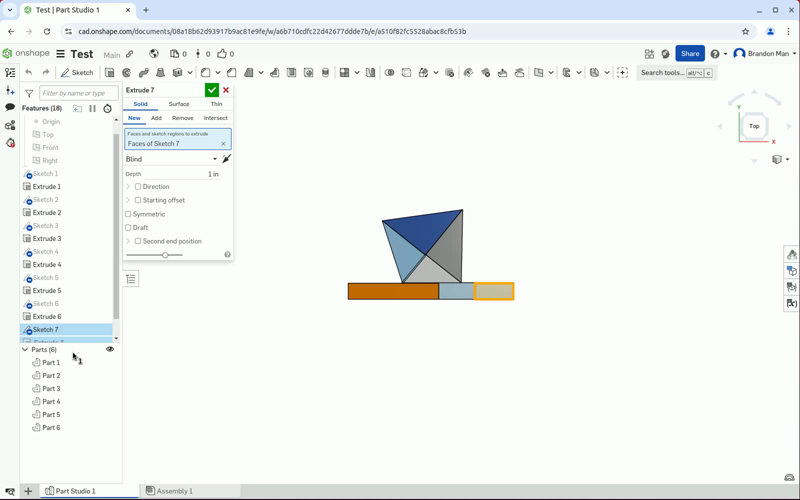
mouse_move(143, 106)
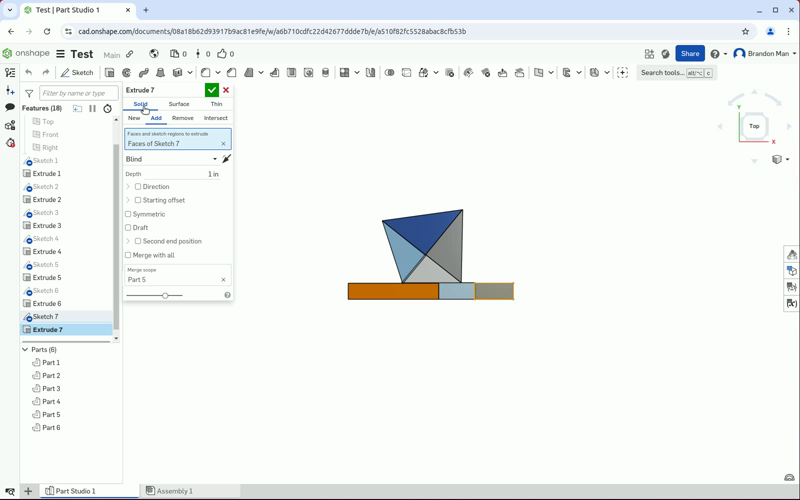
click(143, 106)
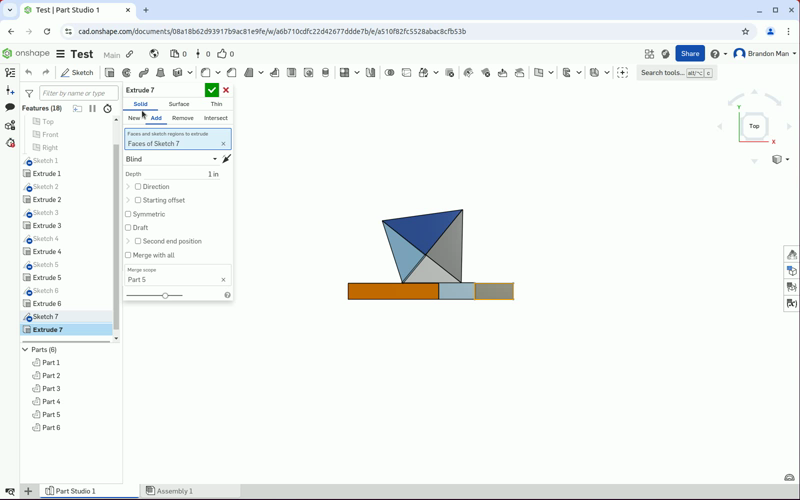
mouse_move(137, 120)
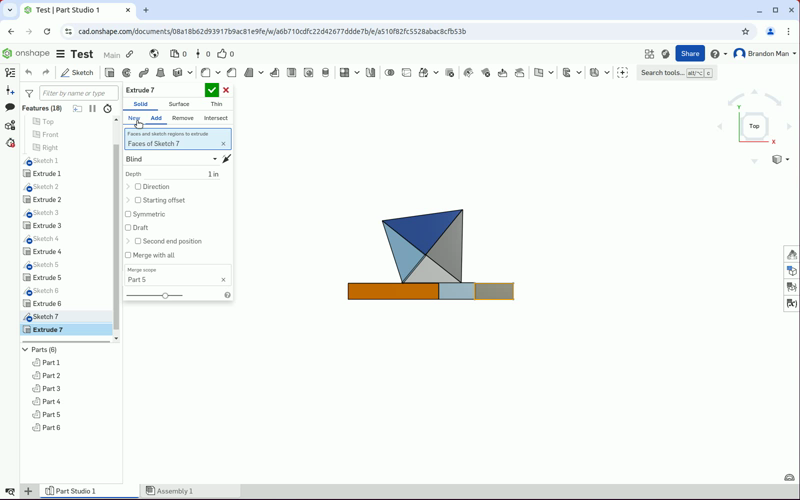
click(137, 120)
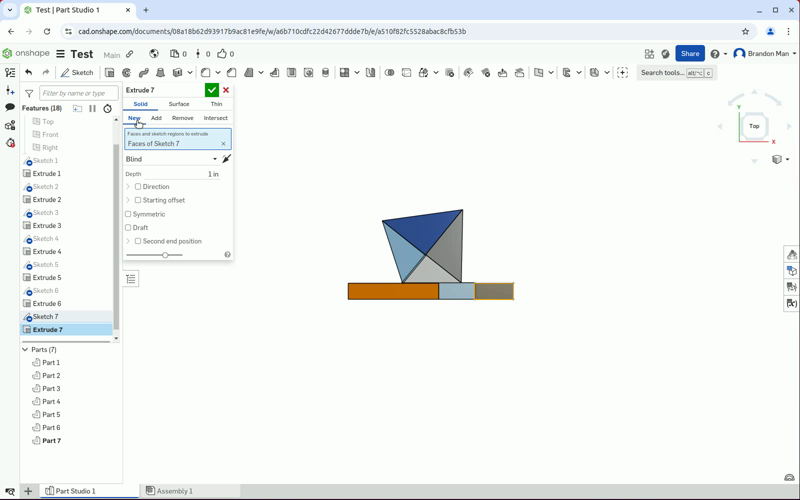
key(tab, 4)
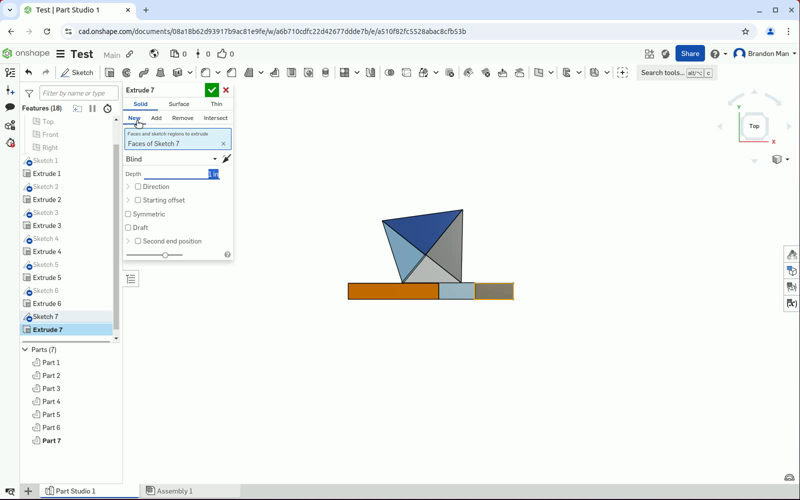
text(0.722)
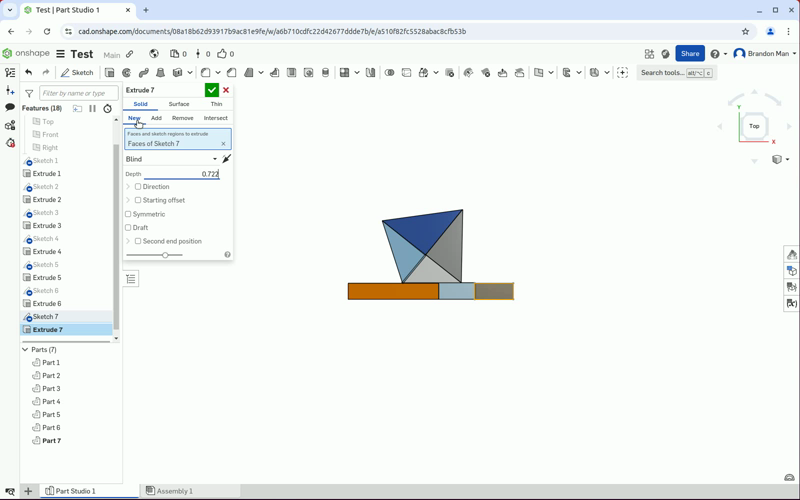
key(enter)
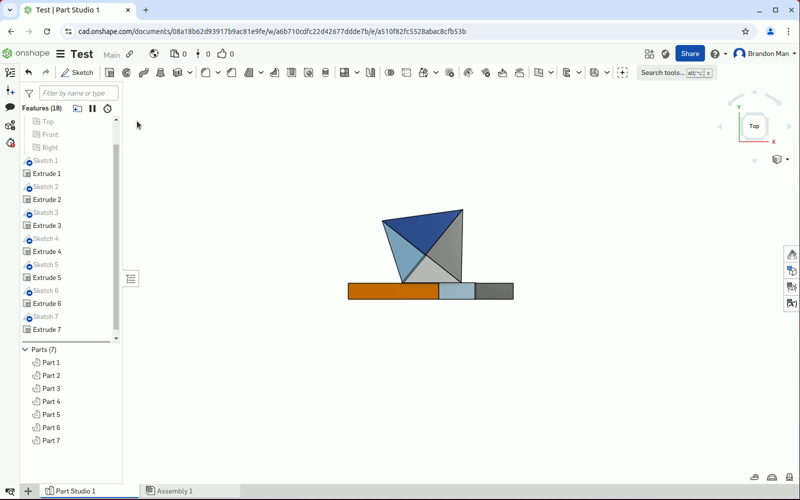
key(shift+h)
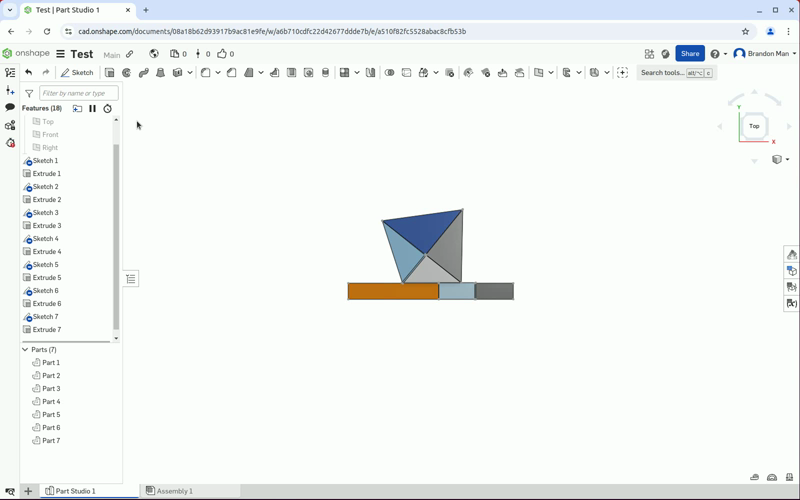
key(shift+h)
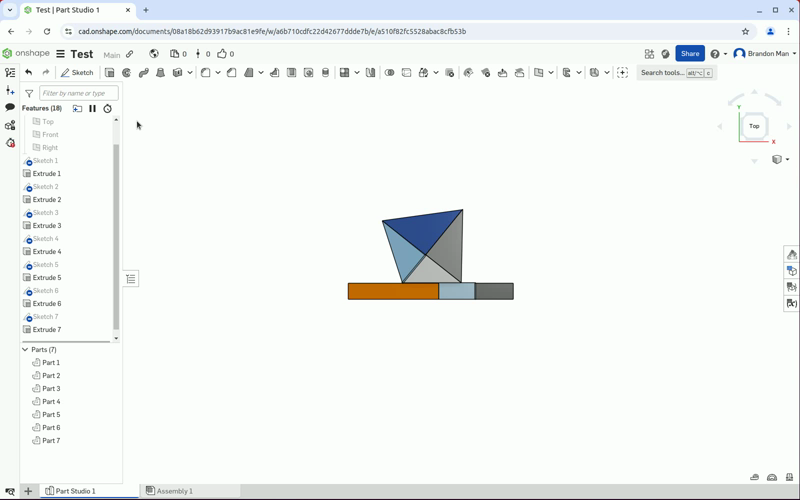
mouse_move(69, 163)
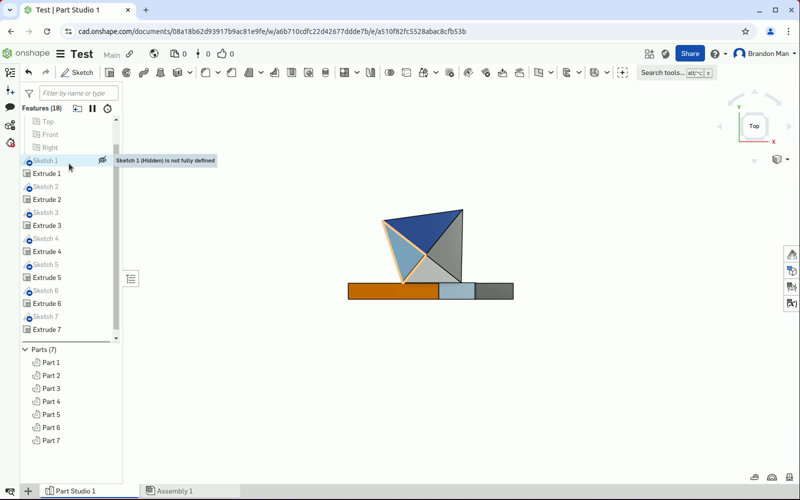
click(69, 163)
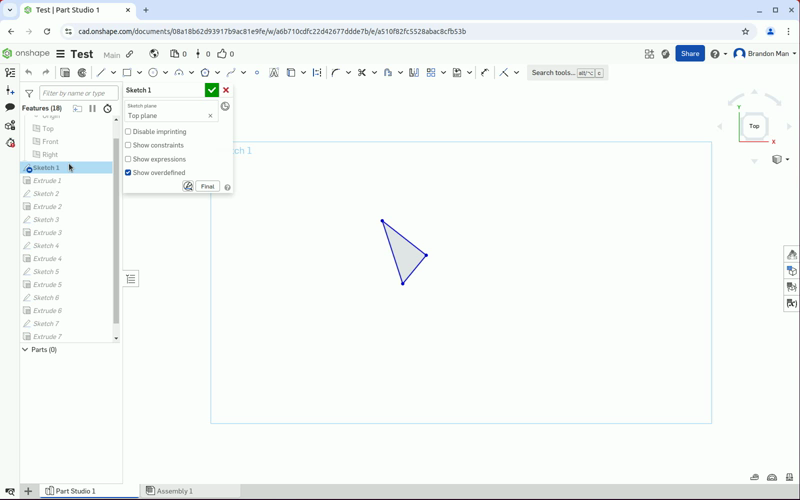
mouse_move(229, 92)
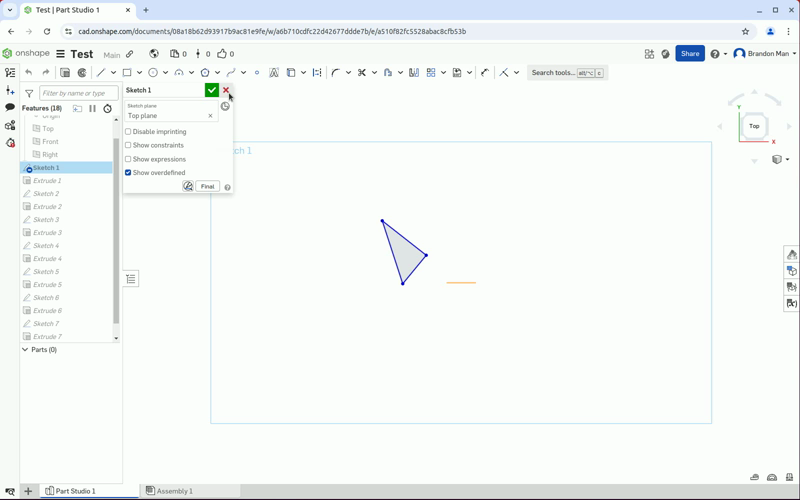
click(229, 92)
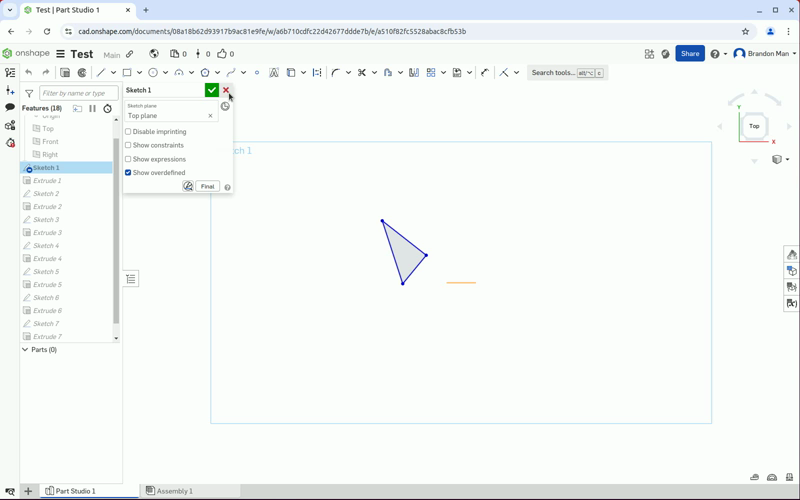
key(shift+s)
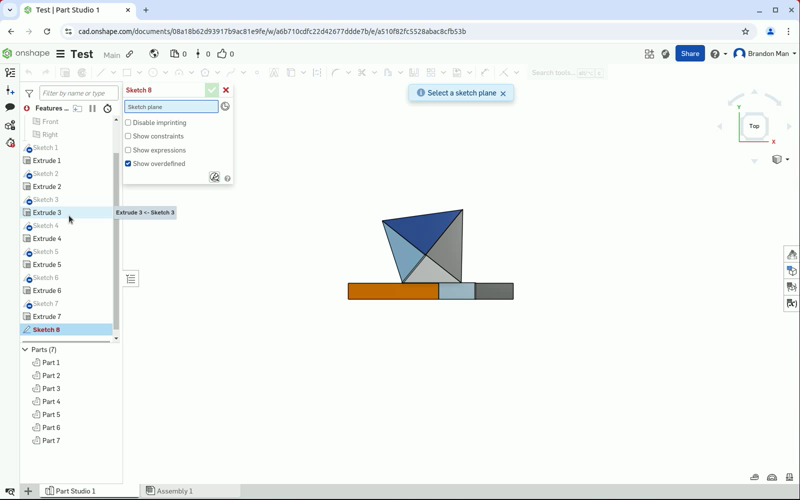
scroll(3)
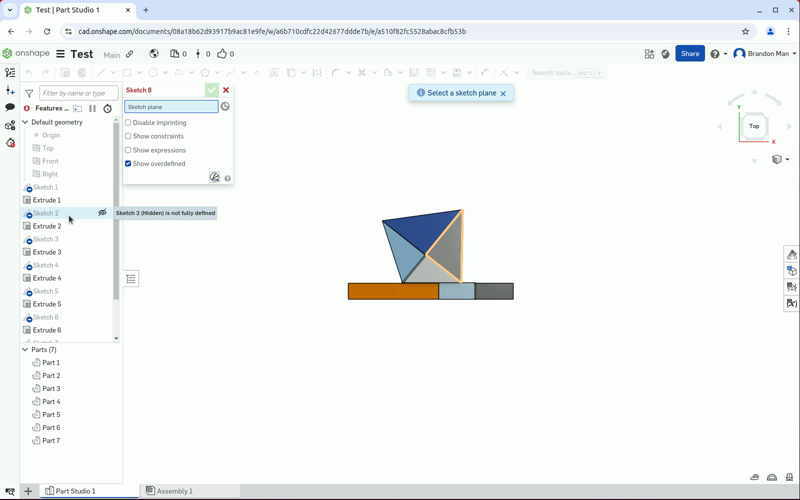
mouse_move(69, 150)
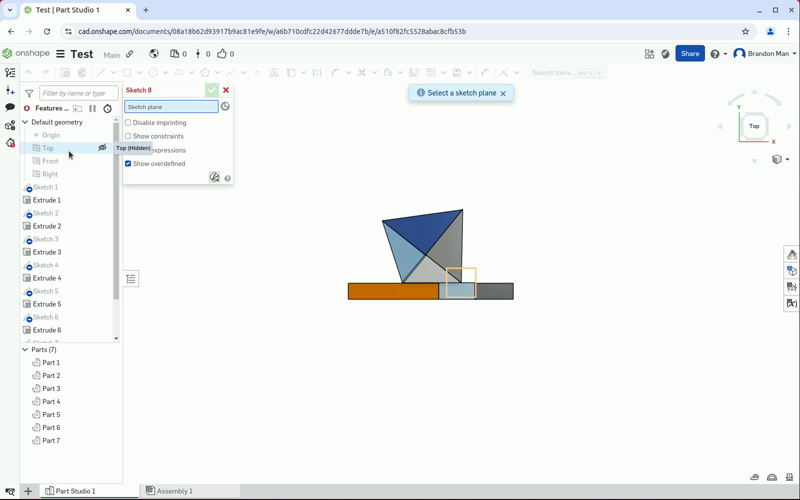
click(69, 150)
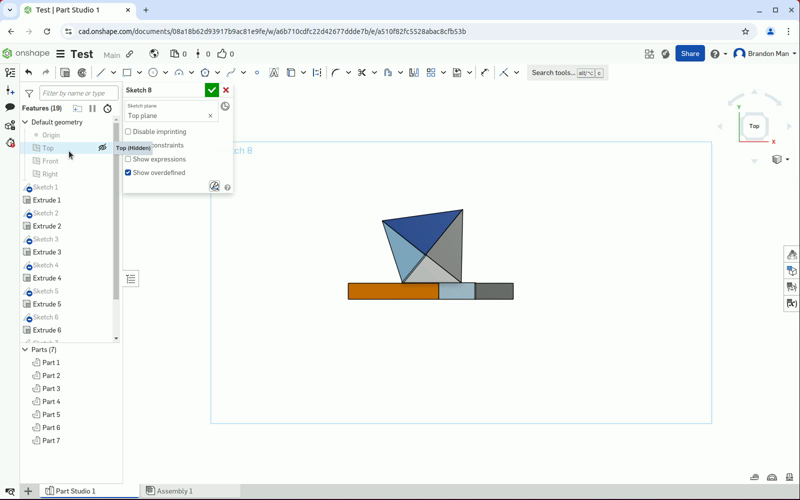
mouse_move(73, 352)
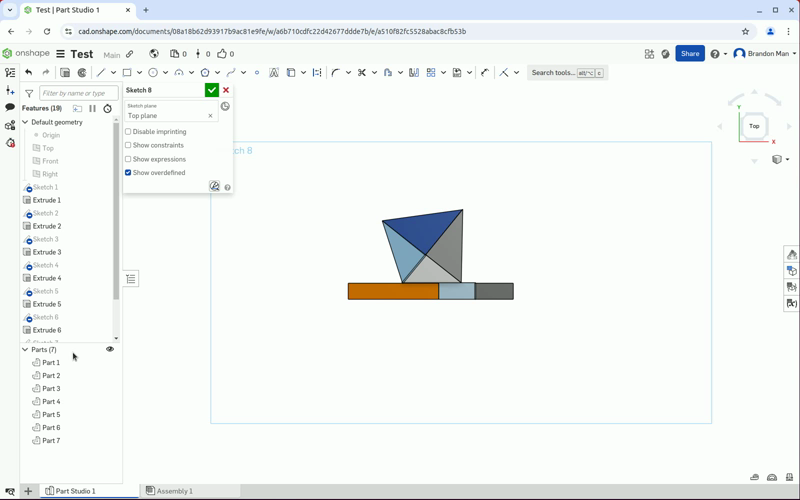
key(y)
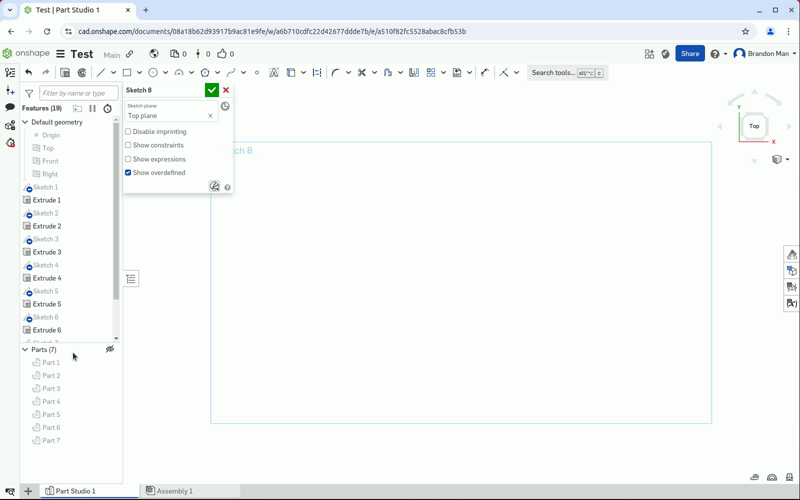
key(l)
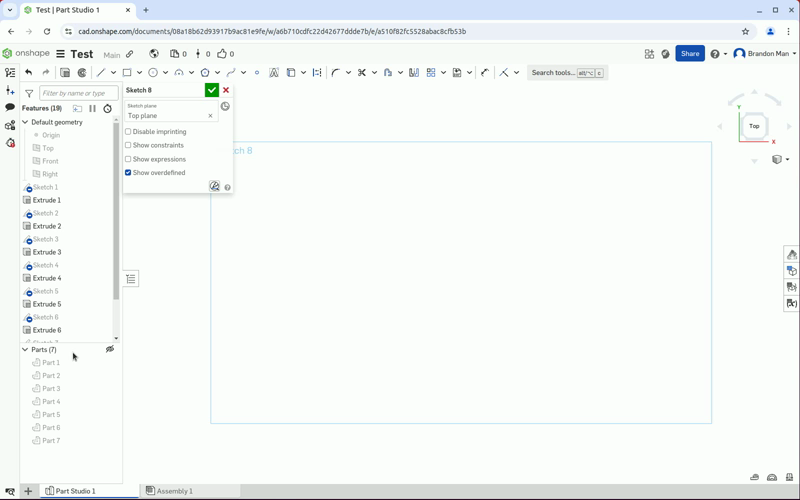
key_down(shift)
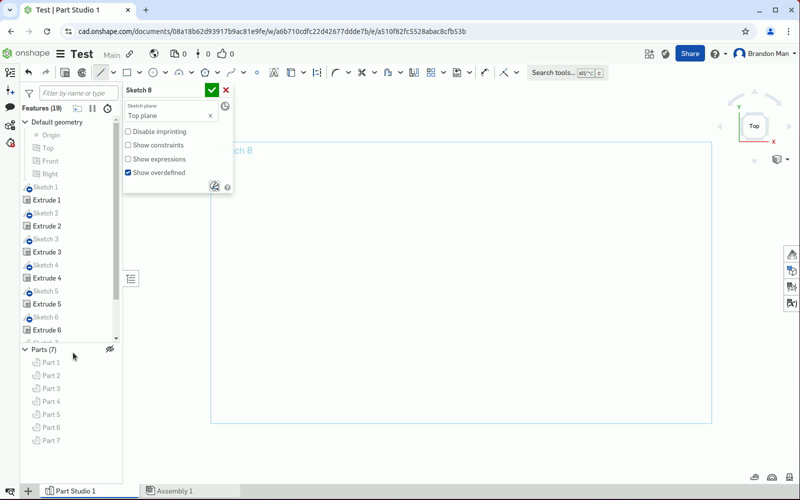
mouse_move(438, 330)
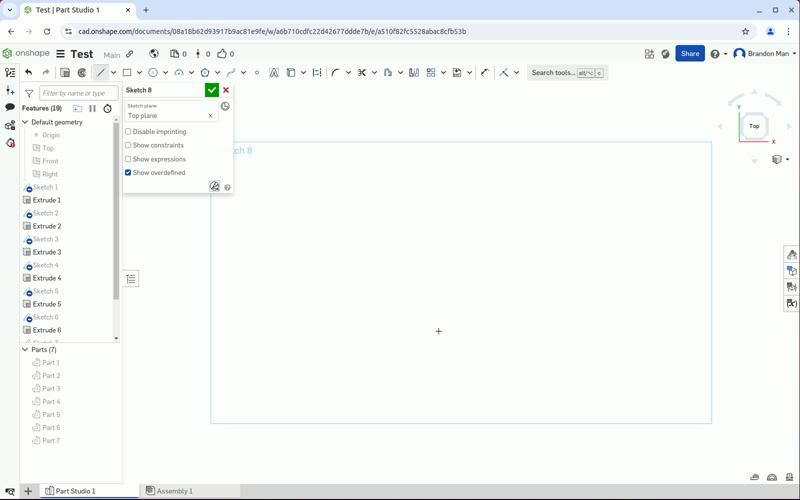
click(438, 330)
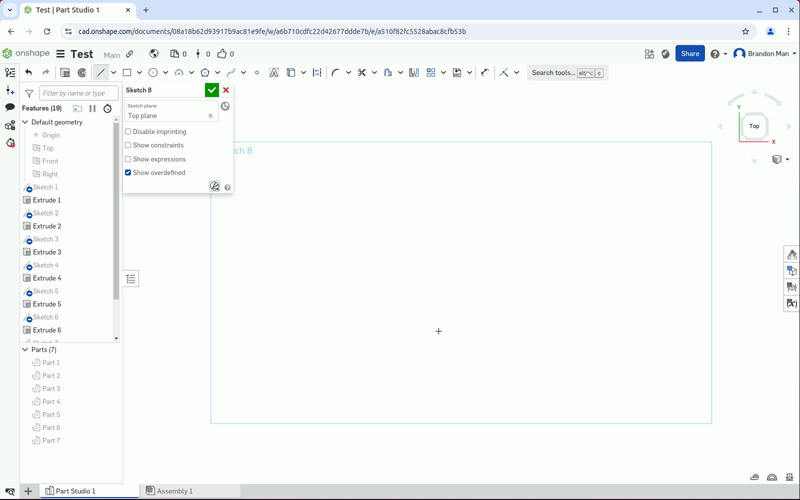
key_up(shift)
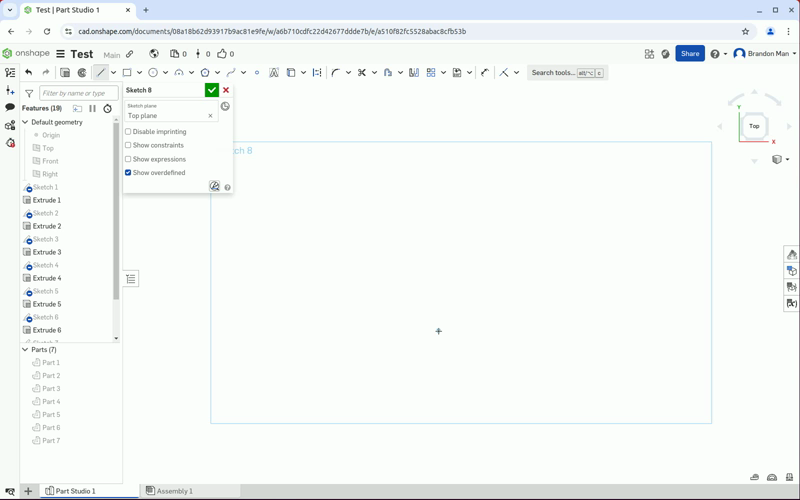
key_down(shift)
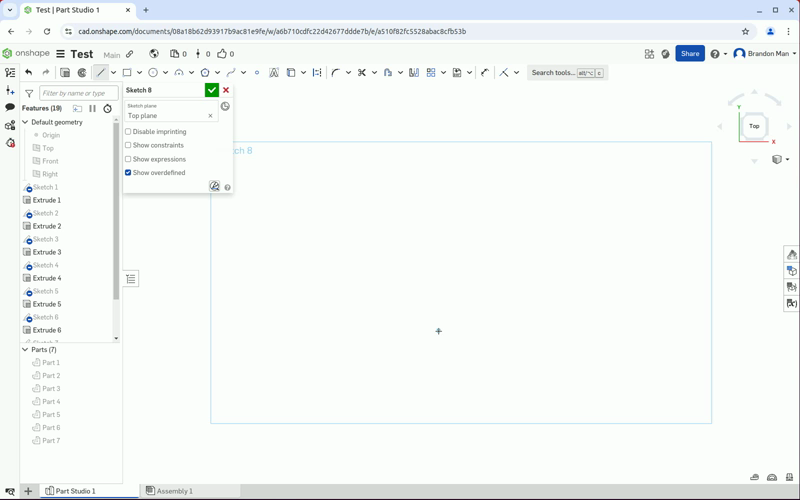
mouse_move(468, 330)
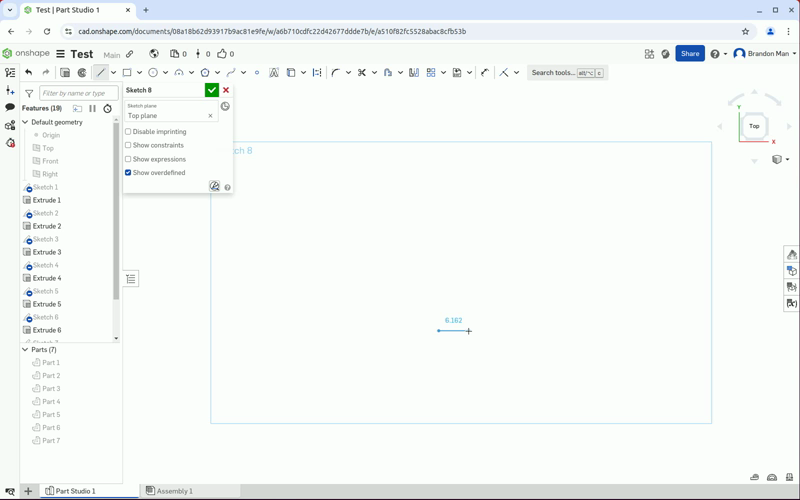
mouse_move(475, 330)
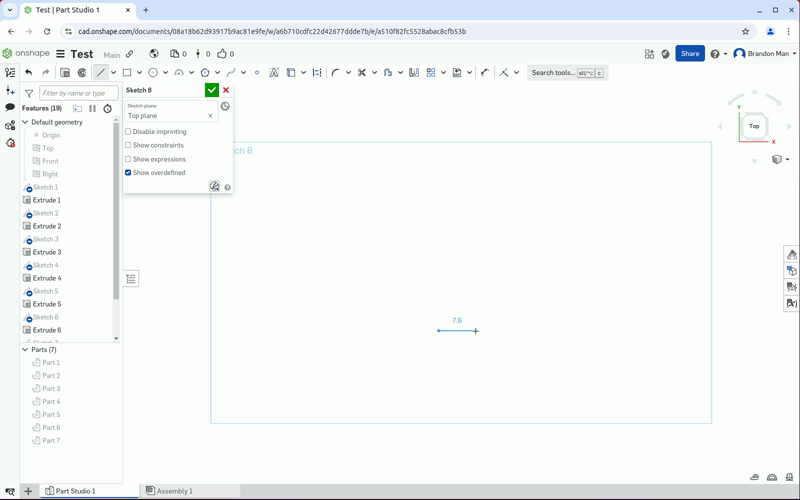
click(475, 330)
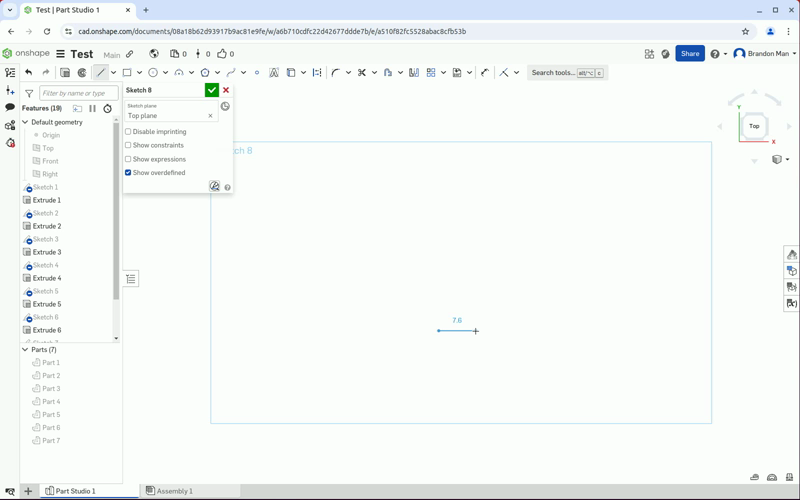
key_up(shift)
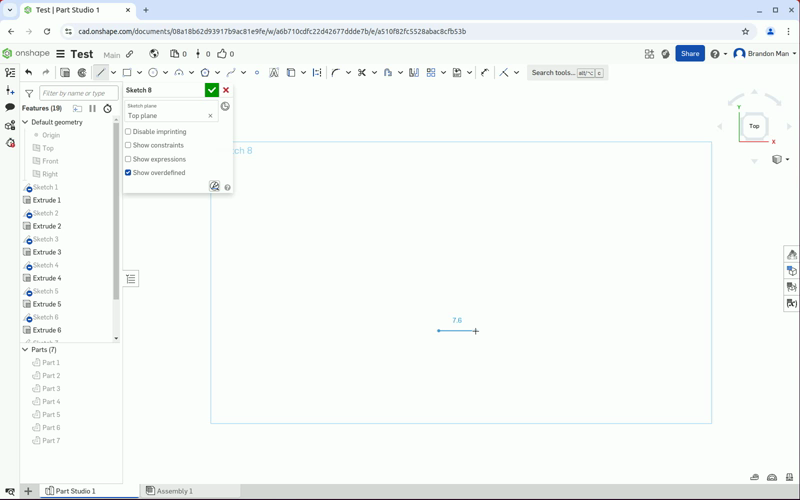
key_down(shift)
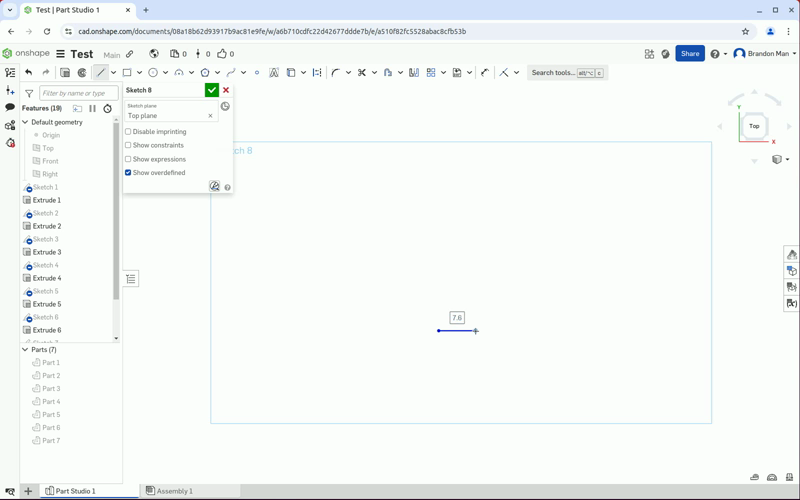
mouse_move(505, 330)
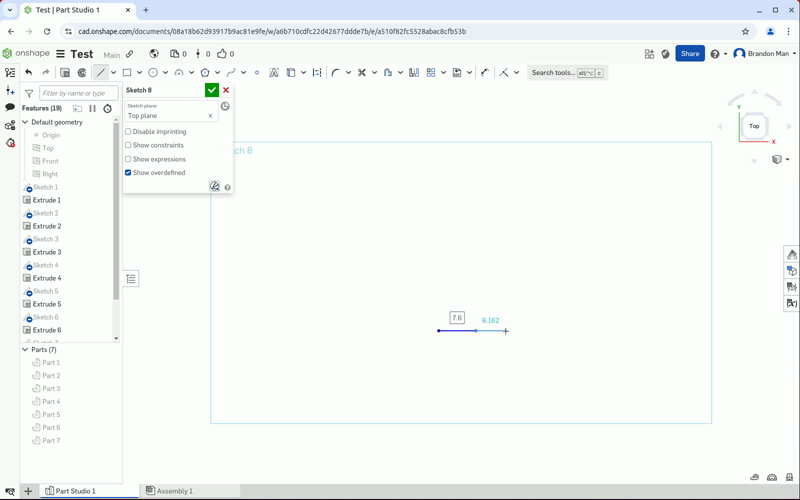
mouse_move(475, 297)
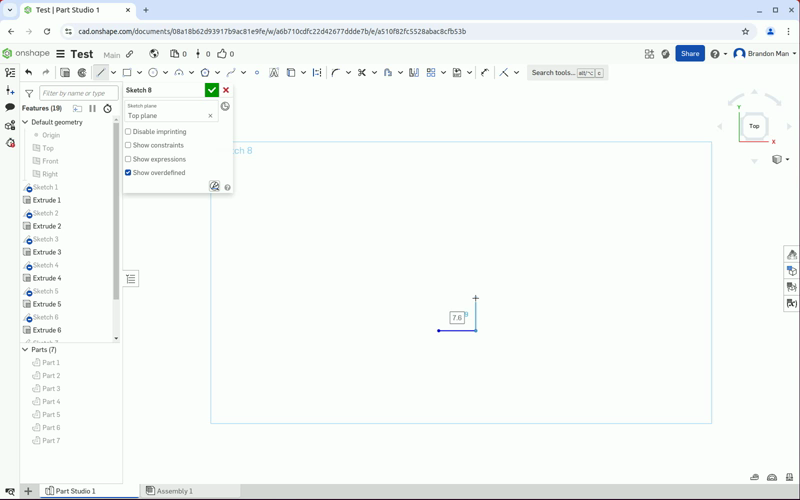
click(475, 297)
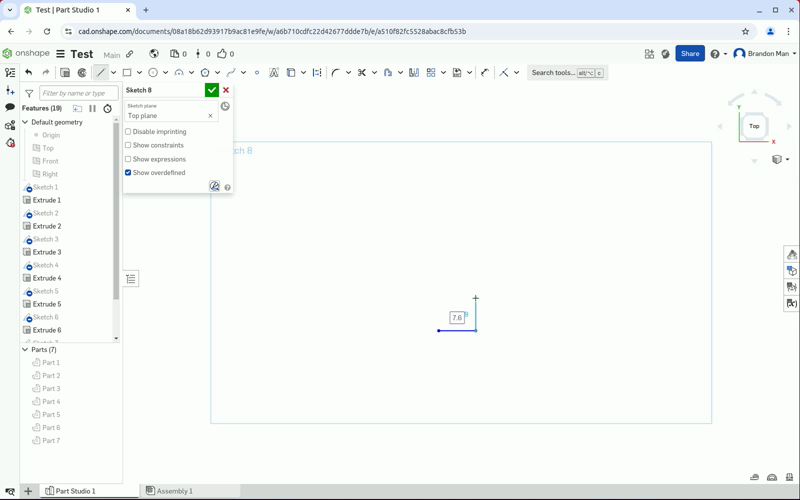
key_up(shift)
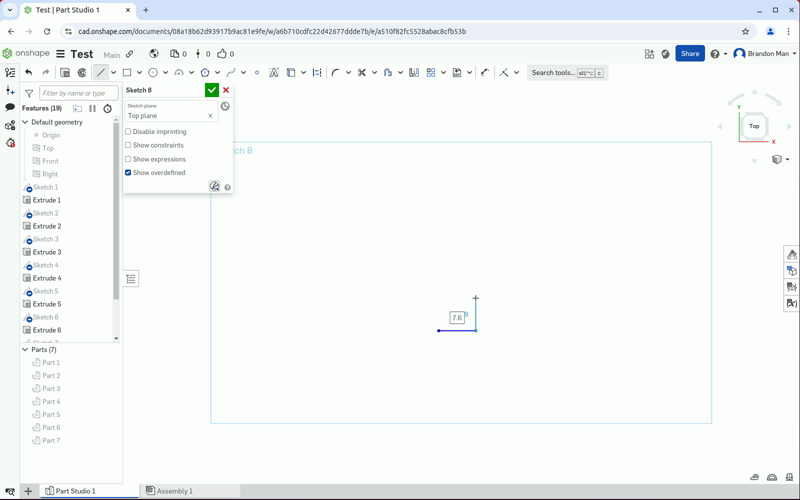
key_down(shift)
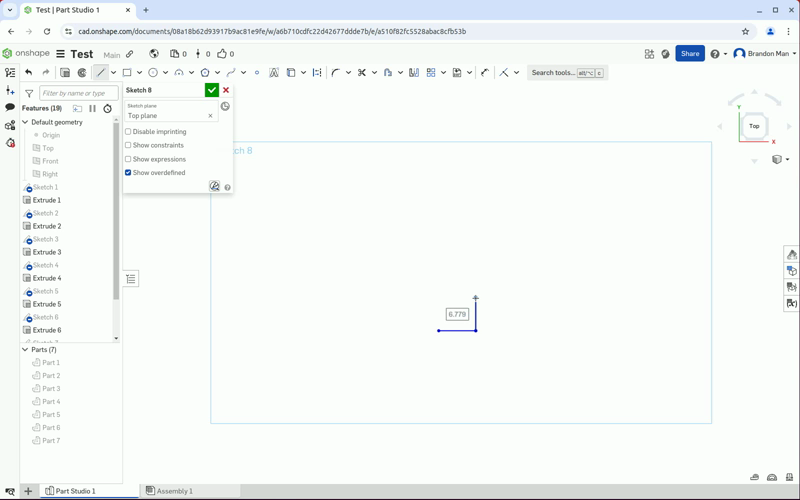
mouse_move(505, 297)
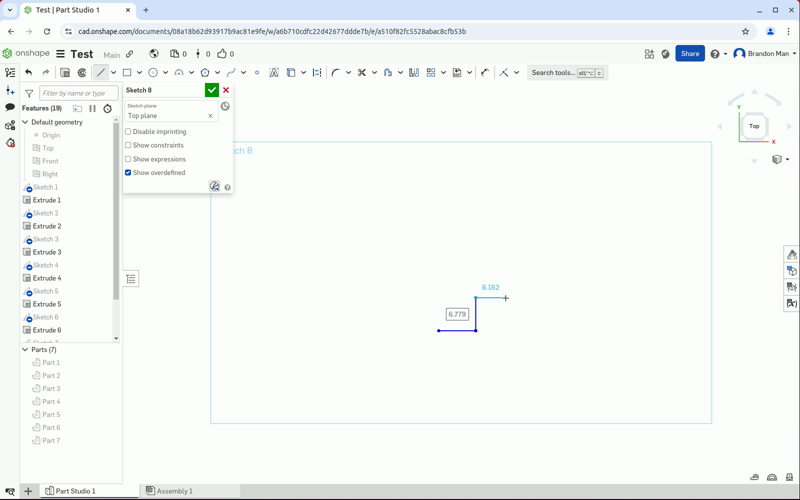
mouse_move(438, 297)
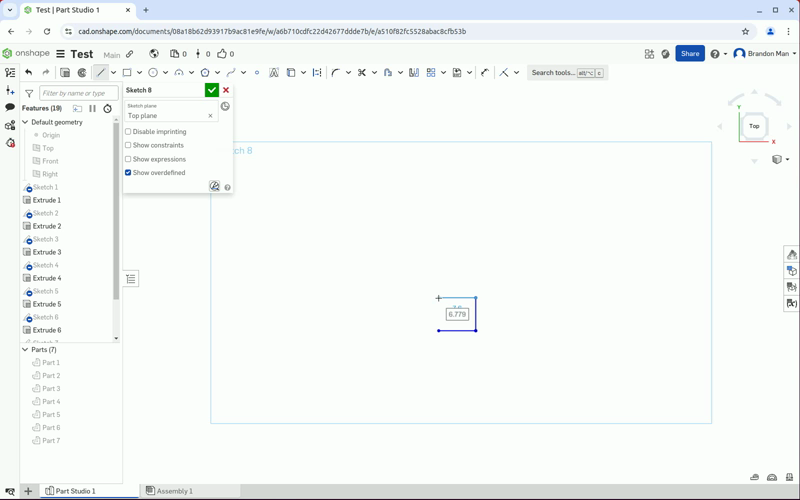
click(438, 297)
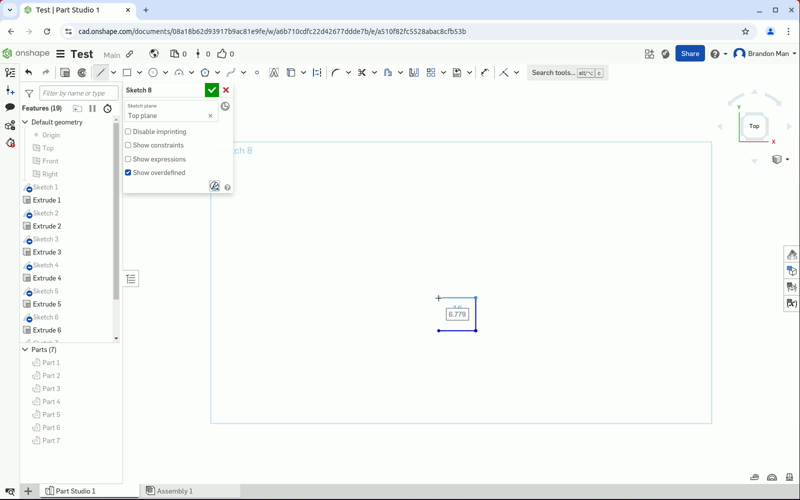
key_up(shift)
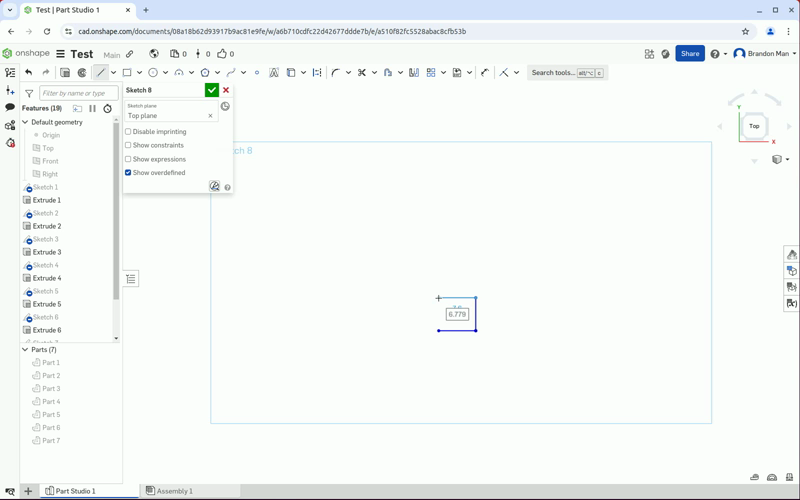
mouse_move(468, 297)
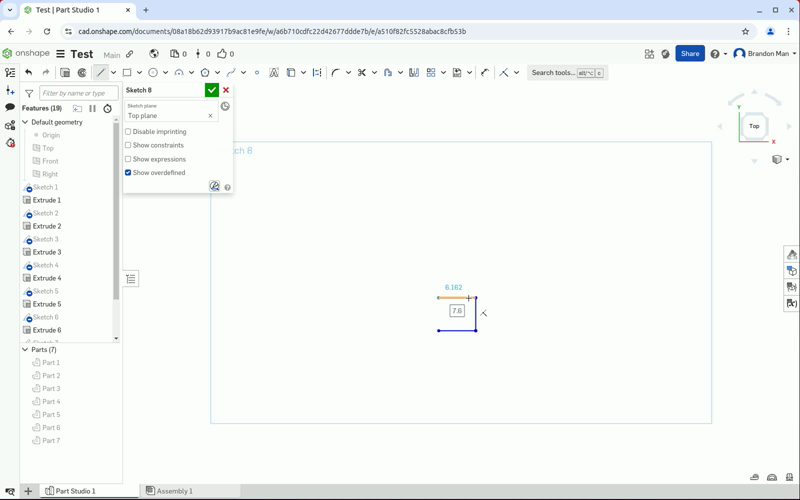
key_down(shift)
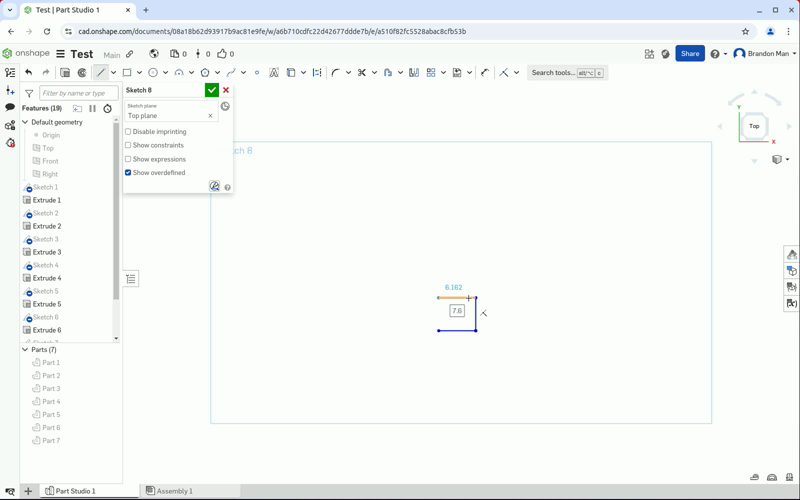
mouse_move(438, 330)
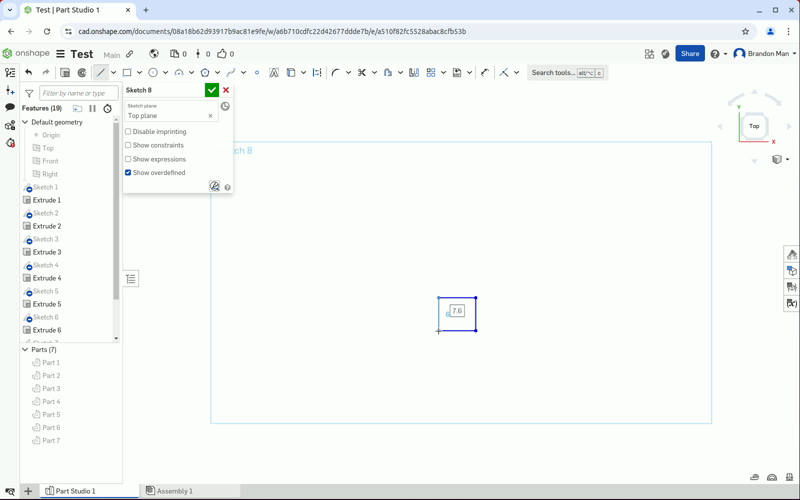
key_up(shift)
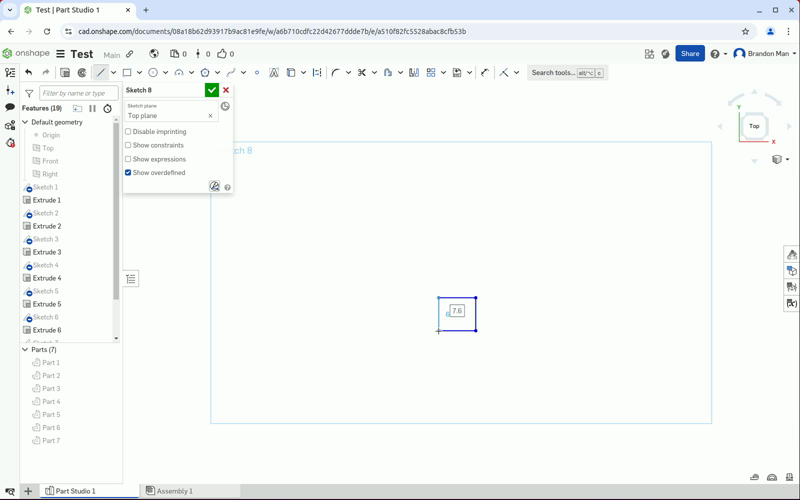
click(438, 330)
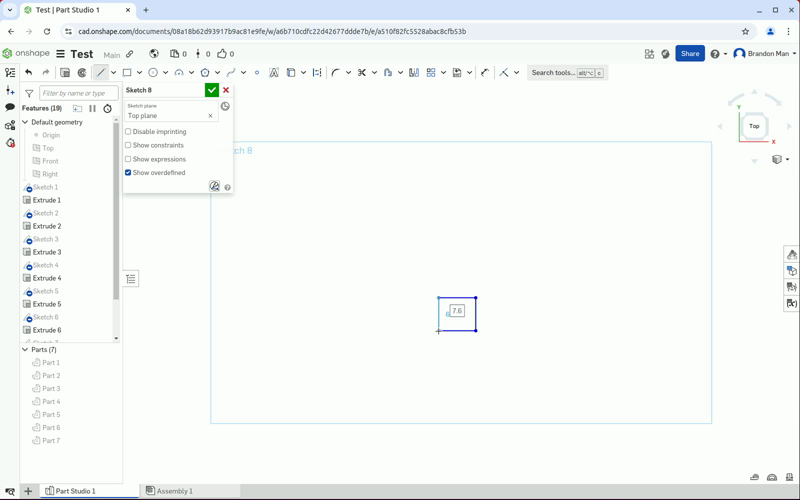
key(esc)
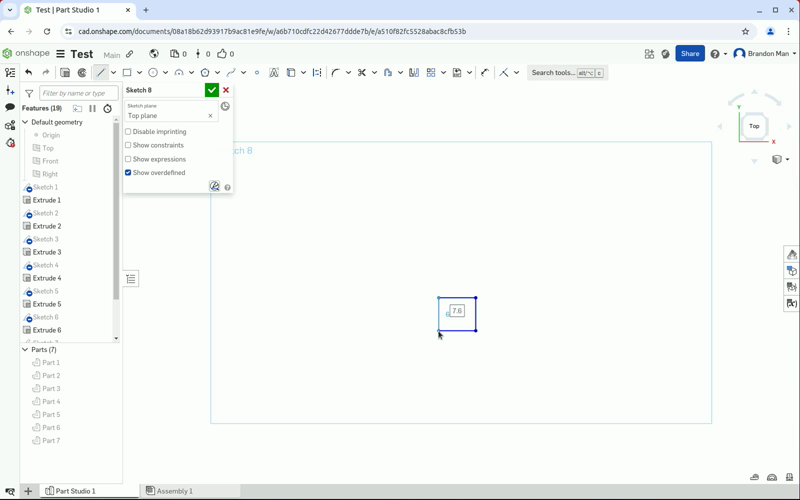
mouse_move(473, 317)
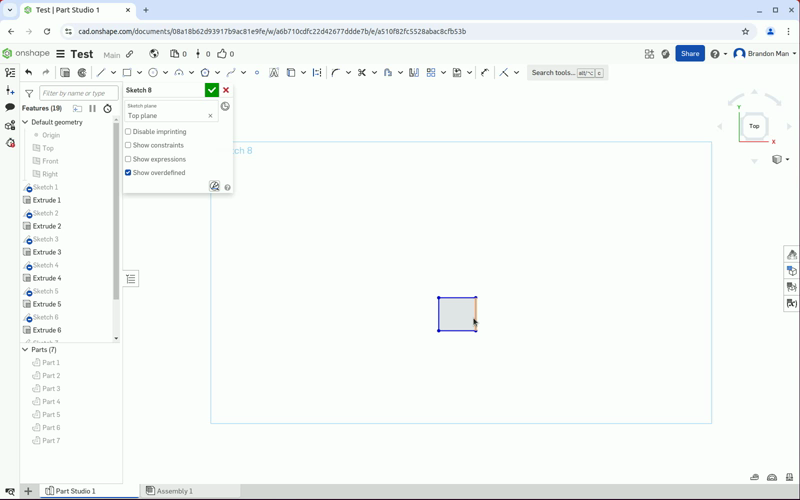
scroll(6)
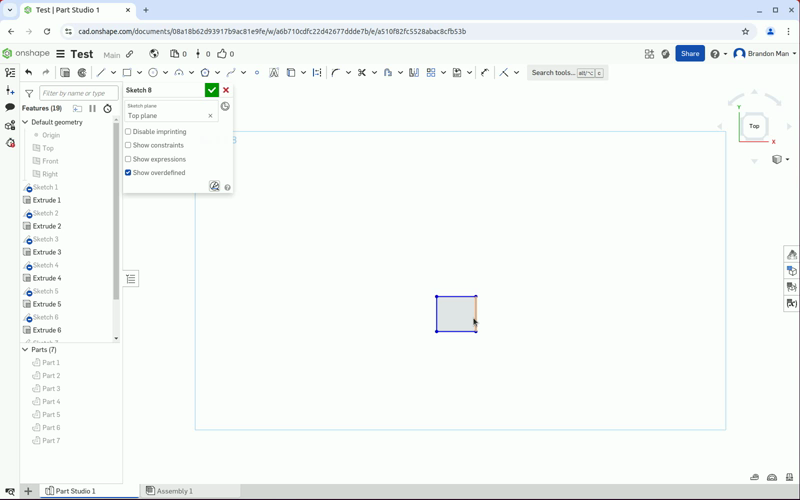
scroll(6)
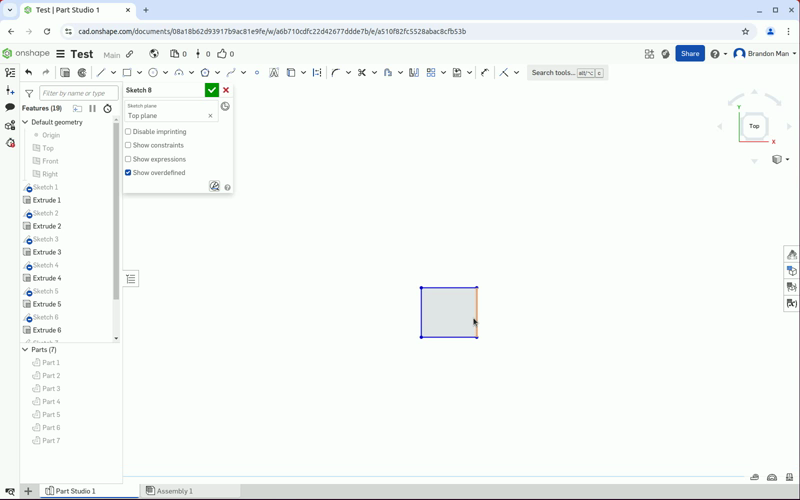
scroll(6)
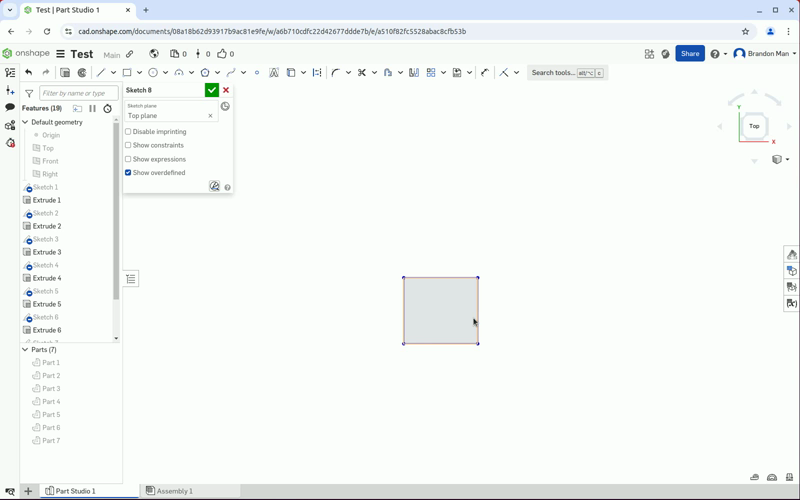
scroll(6)
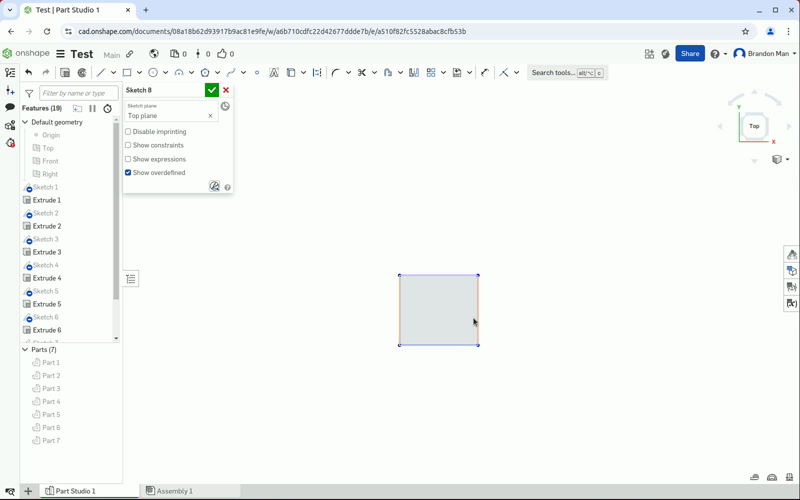
scroll(6)
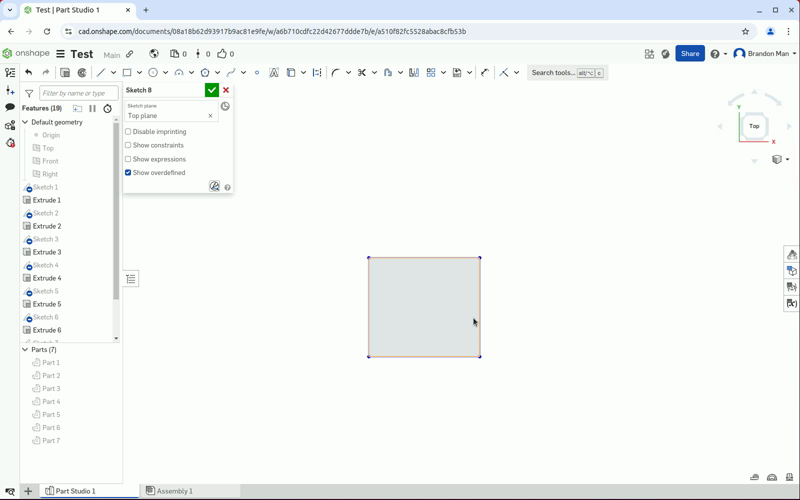
scroll(6)
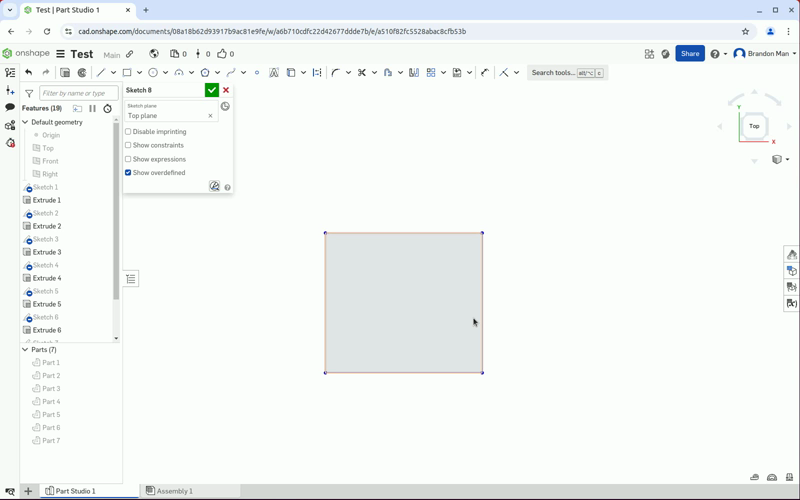
scroll(6)
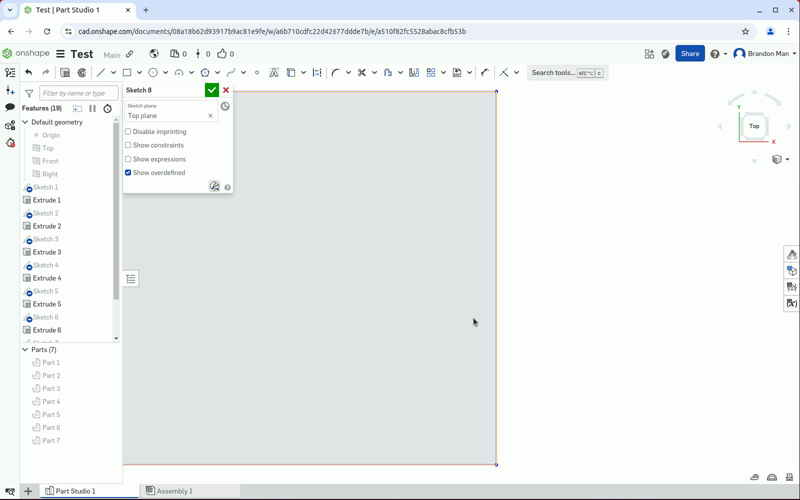
click(473, 317)
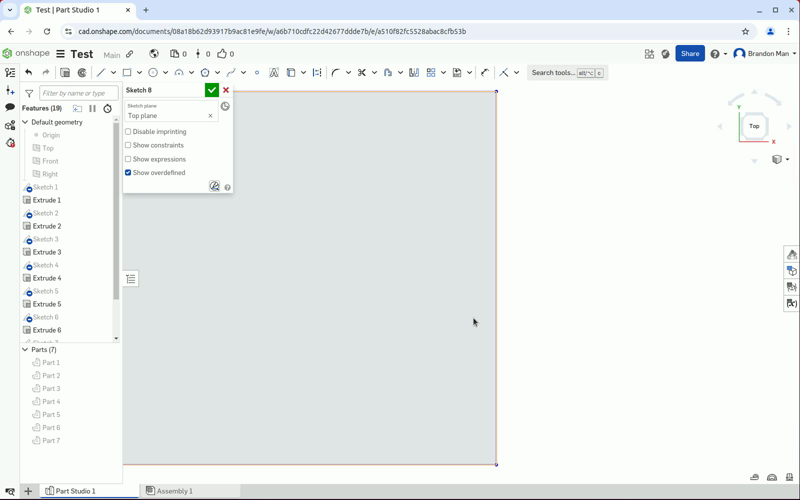
scroll(-6)
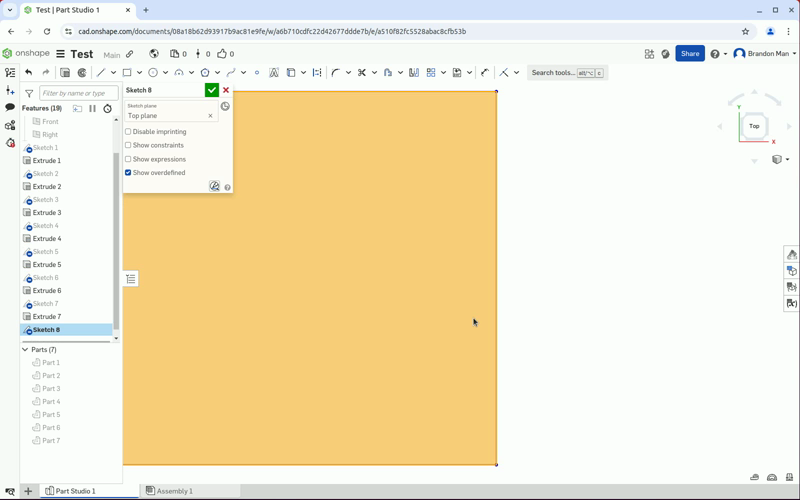
scroll(-6)
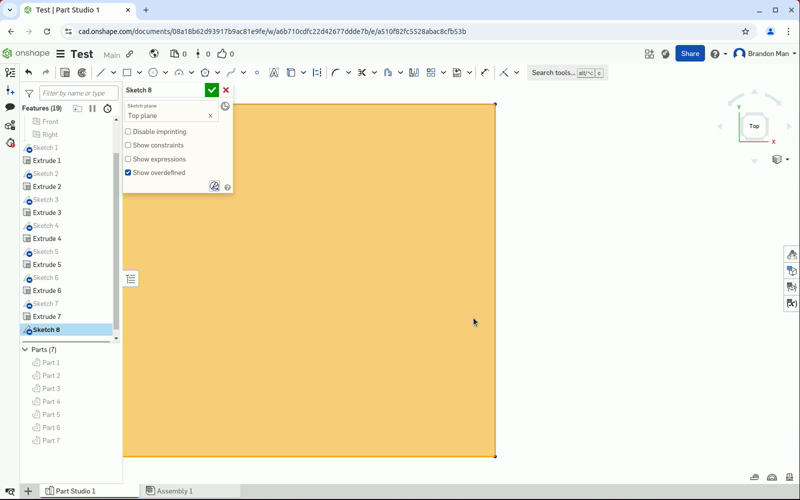
scroll(-6)
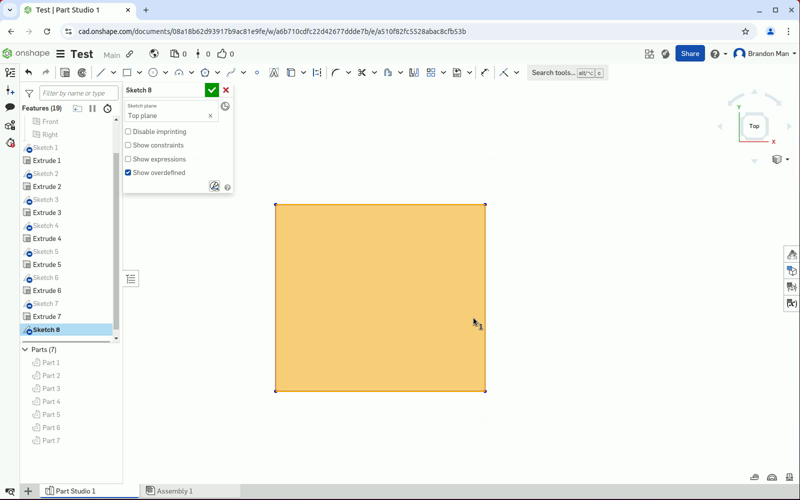
scroll(-6)
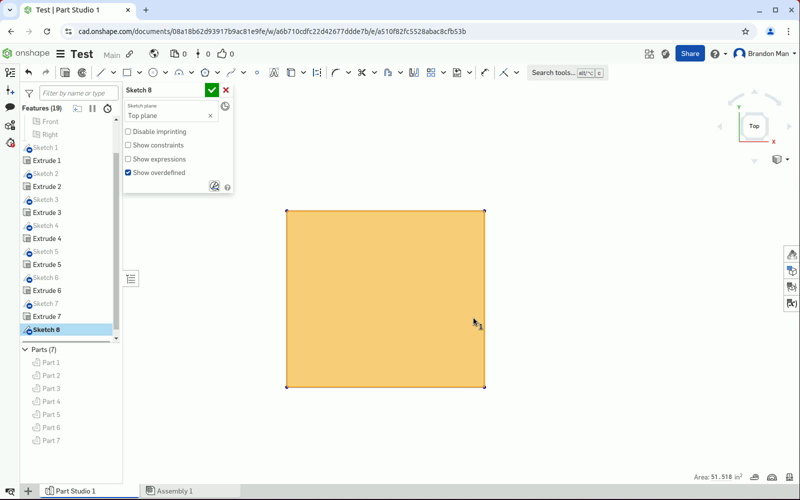
scroll(-6)
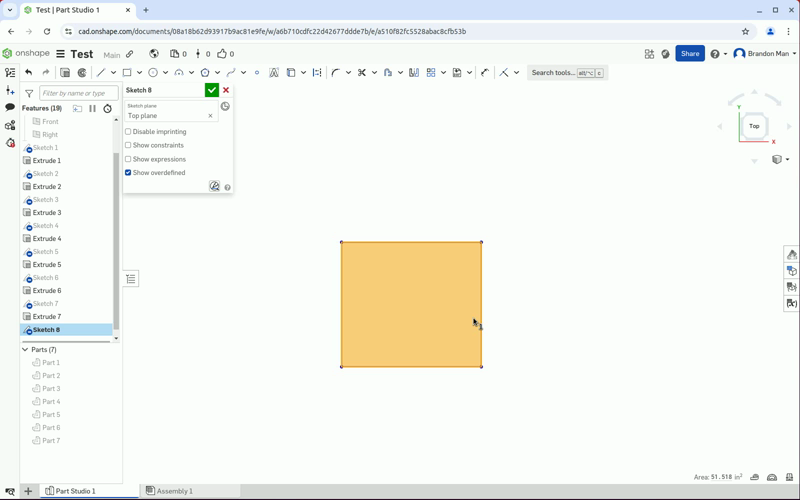
scroll(-6)
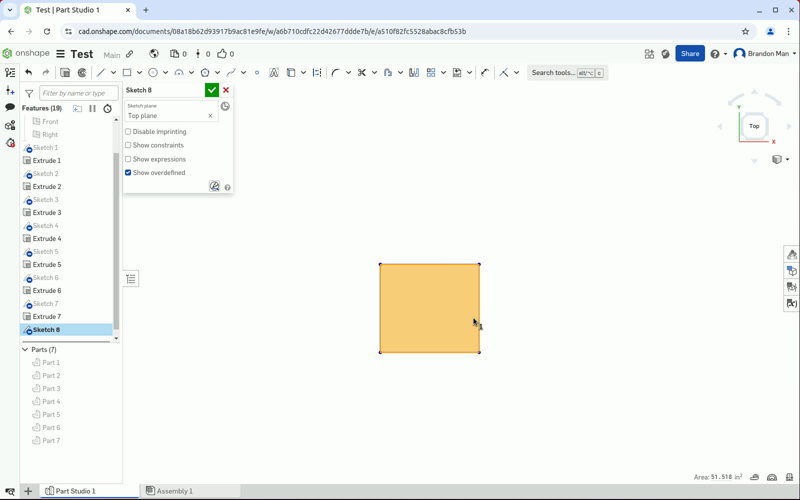
scroll(-6)
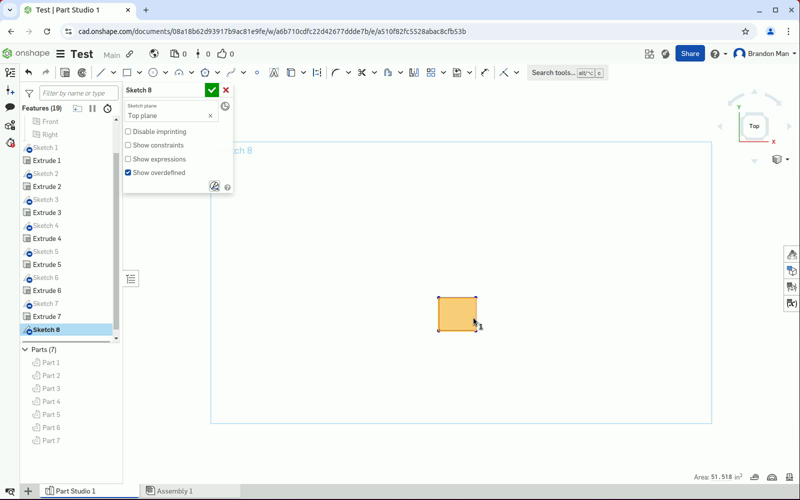
mouse_move(73, 352)
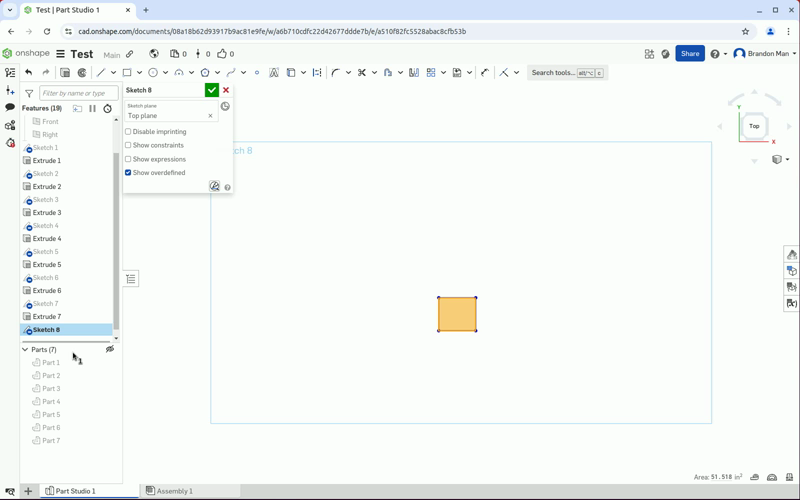
key(shift+y)
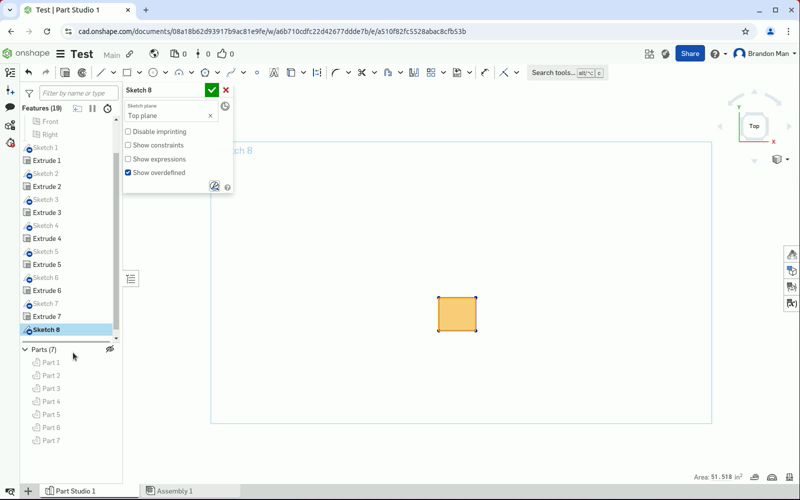
key(shift+e)
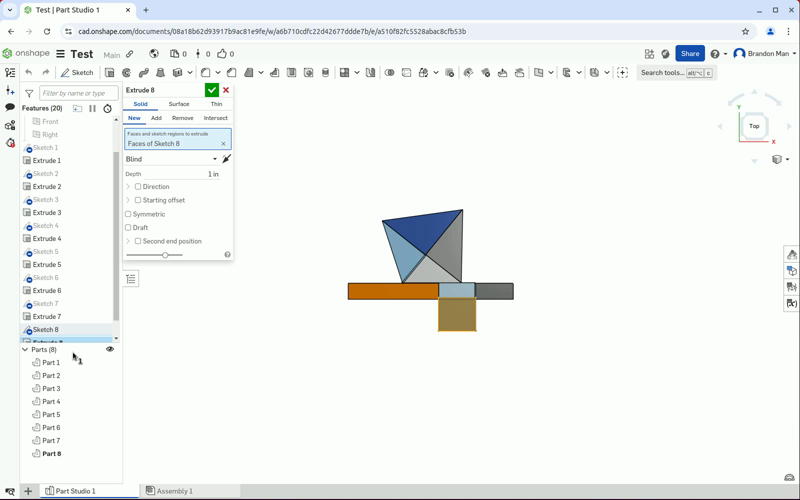
mouse_move(143, 106)
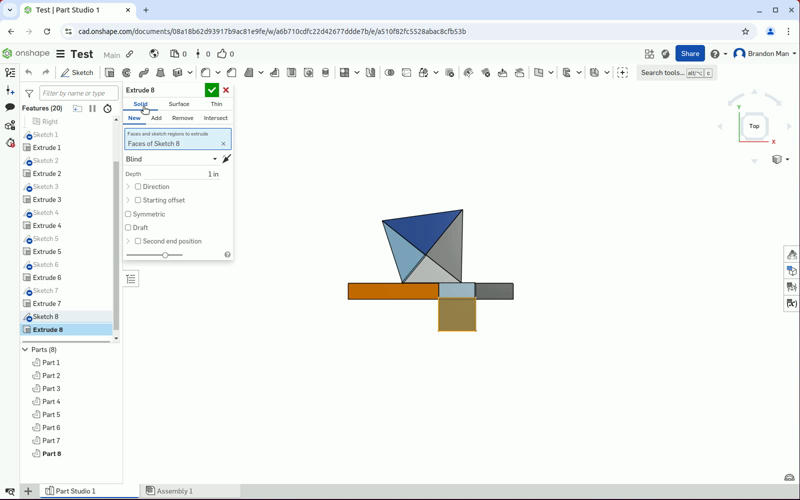
click(143, 106)
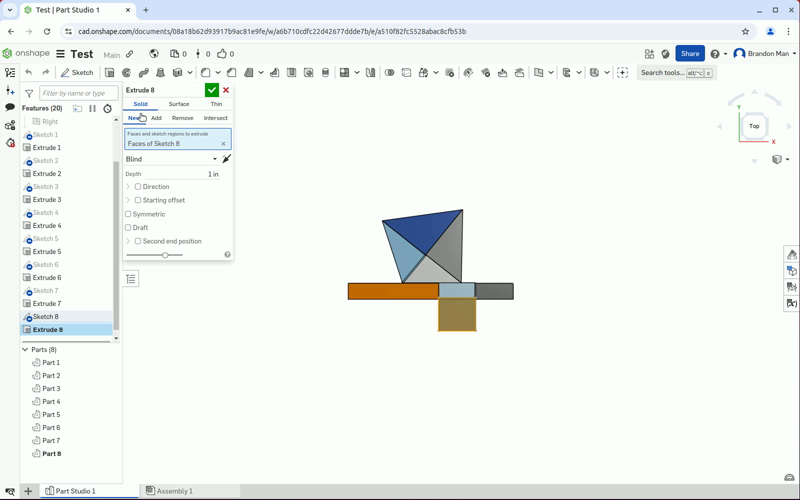
mouse_move(137, 120)
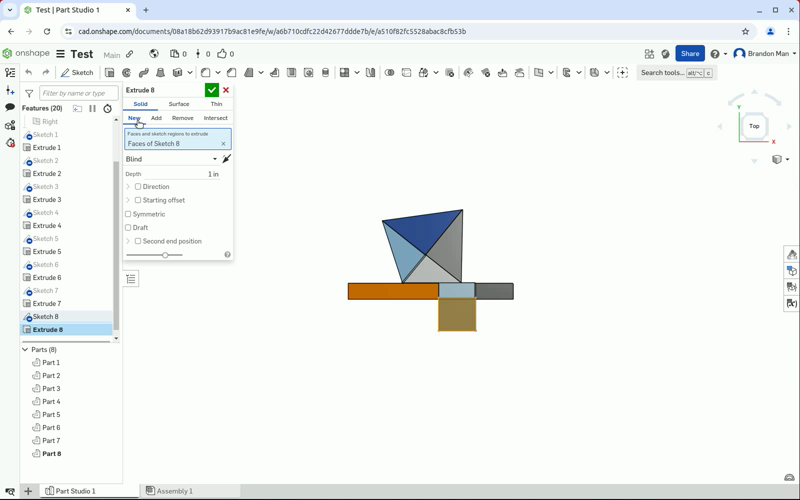
click(137, 120)
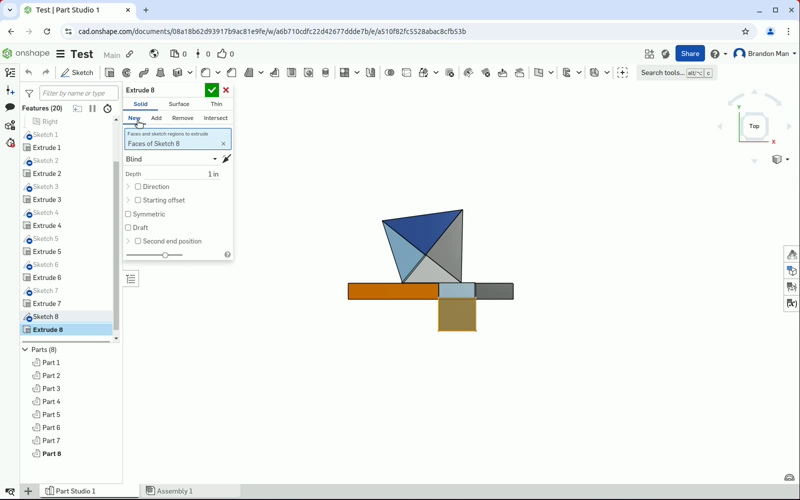
key(tab, 4)
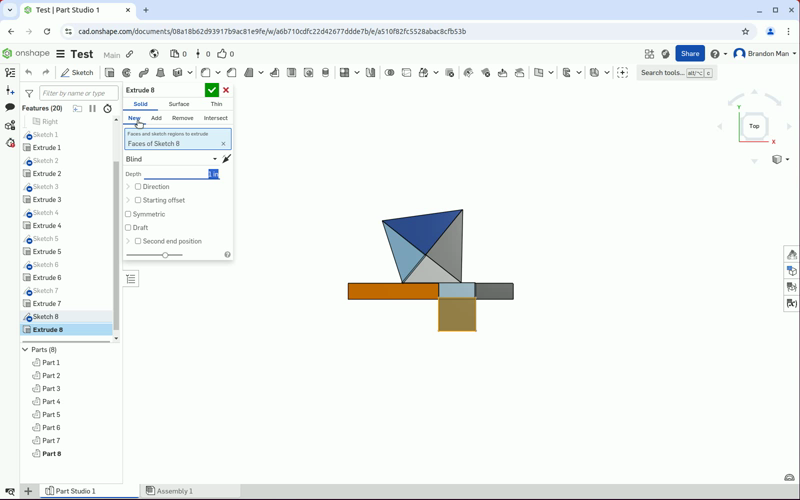
text(0.722)
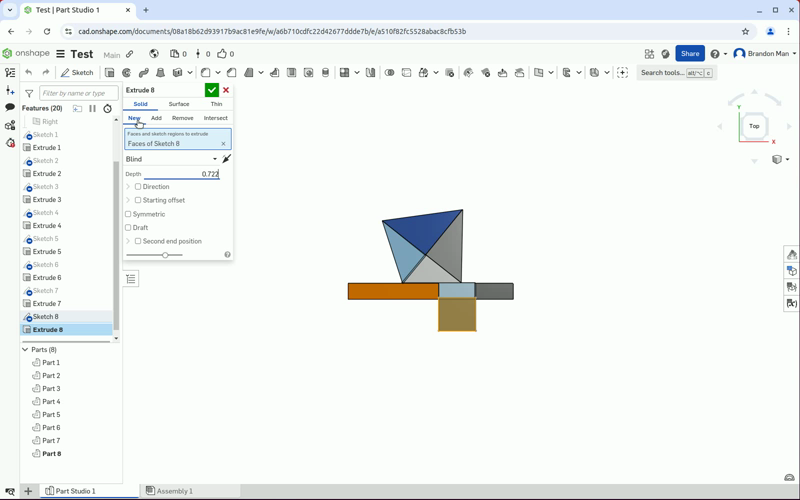
key(enter)
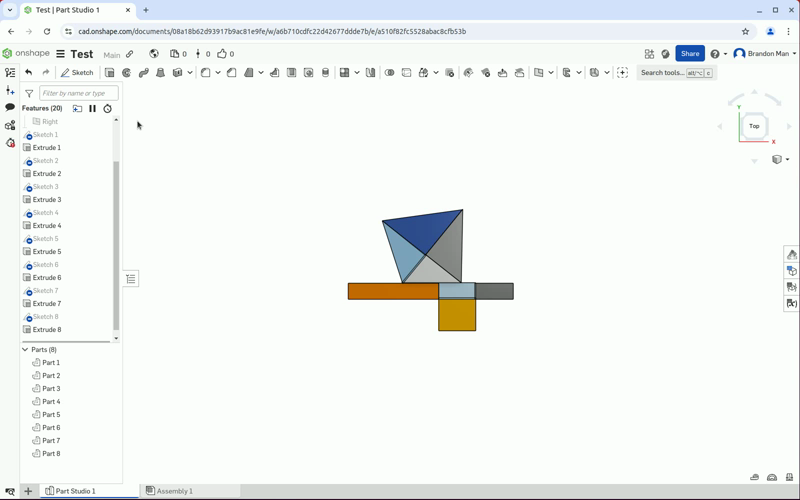
key(shift+h)
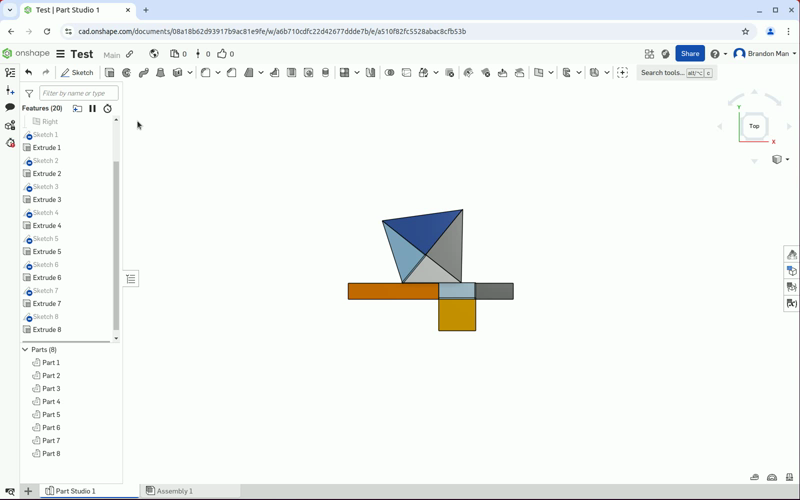
key(shift+h)
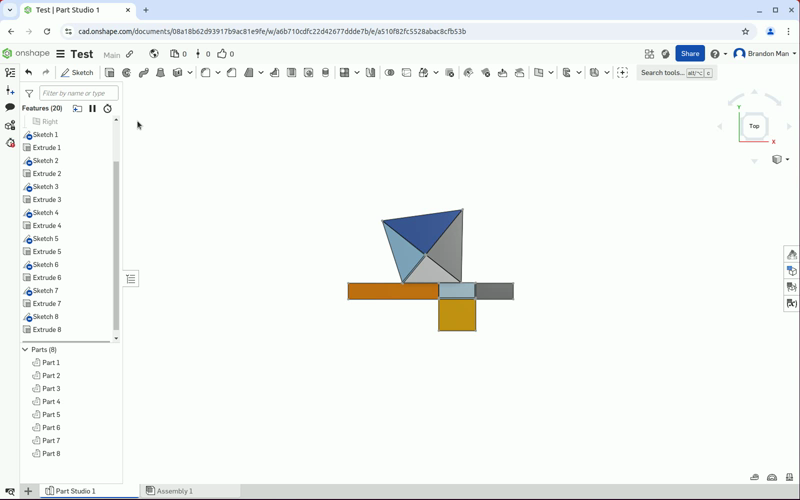
key(shift+7)
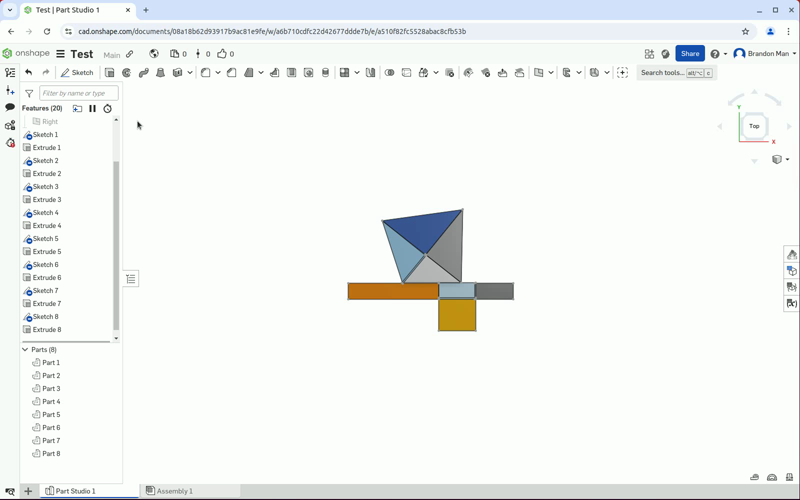
key(up, 3)
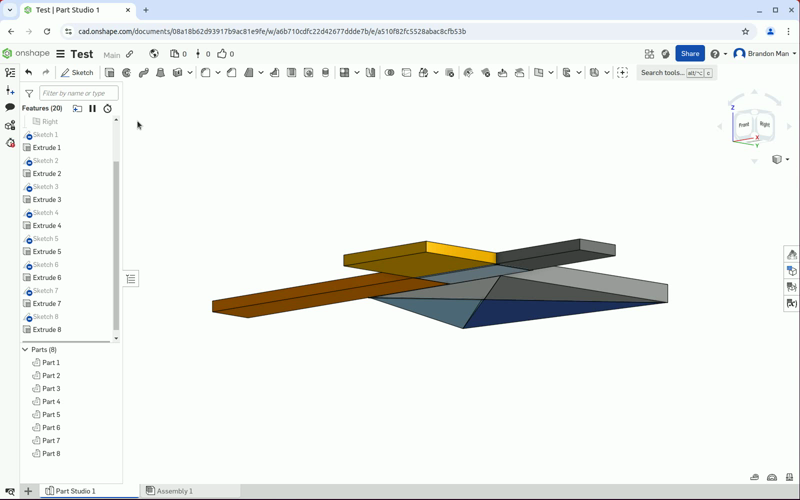
key(left, 3)
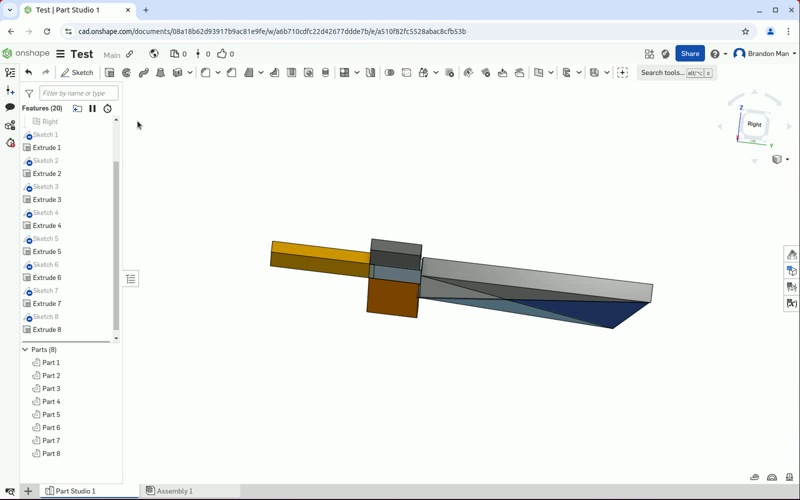
key(right, 3)
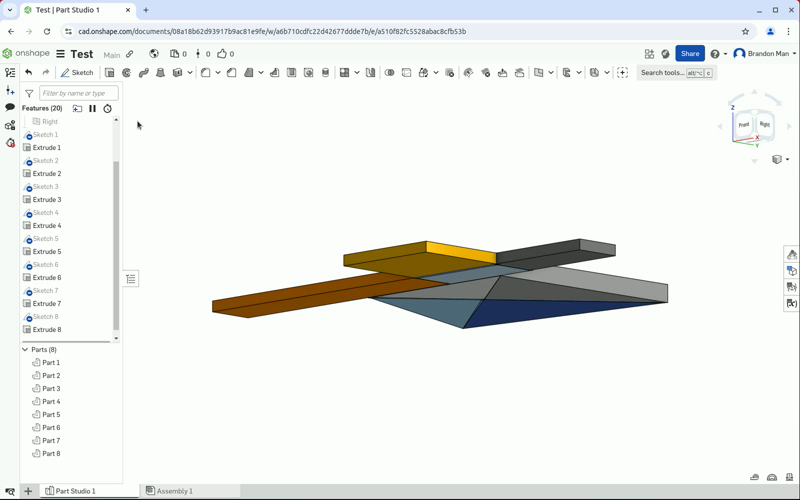
key(down, 3)
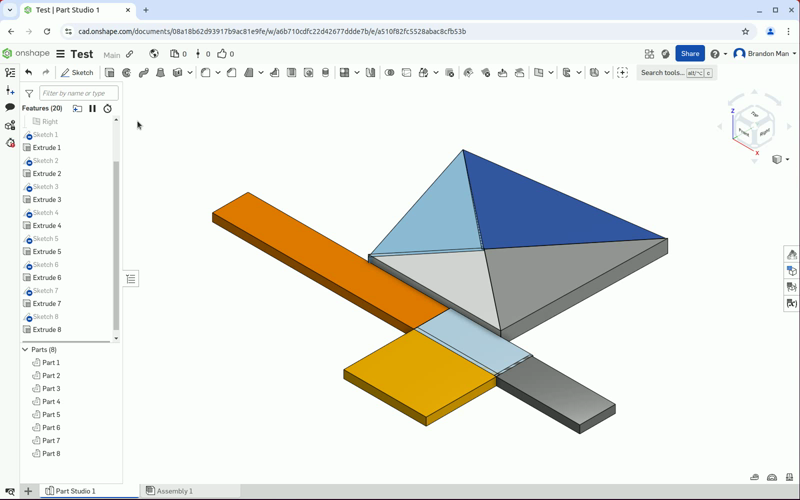
mouse_move(69, 137)
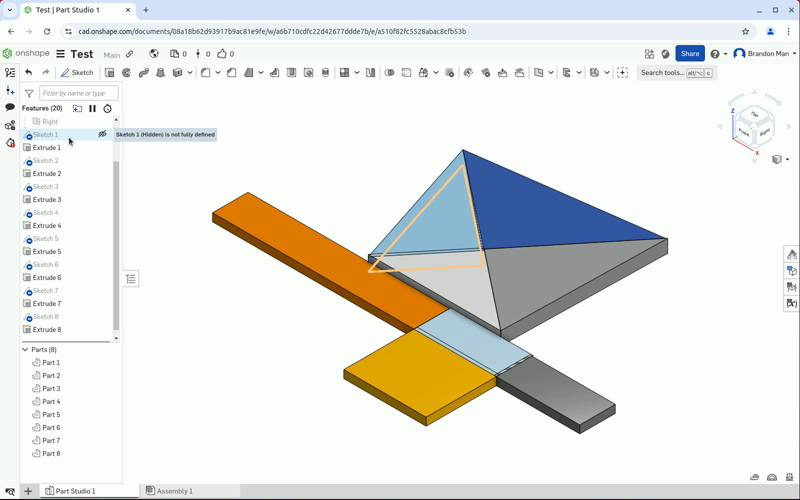
click(69, 137)